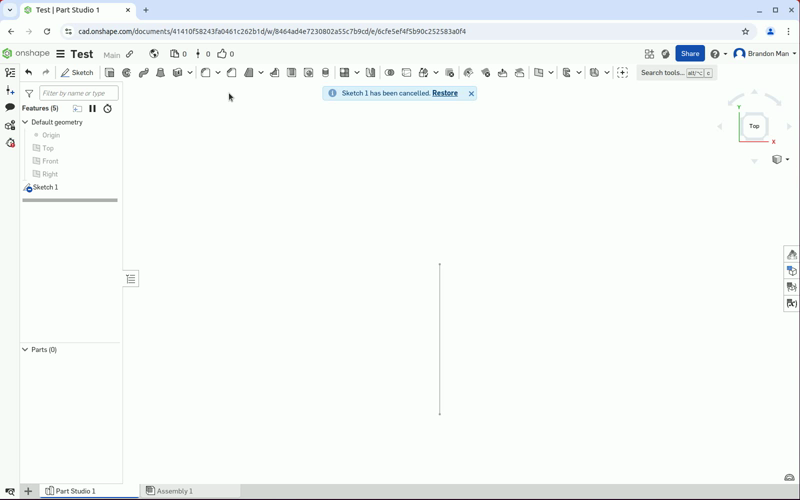
key(shift+h)
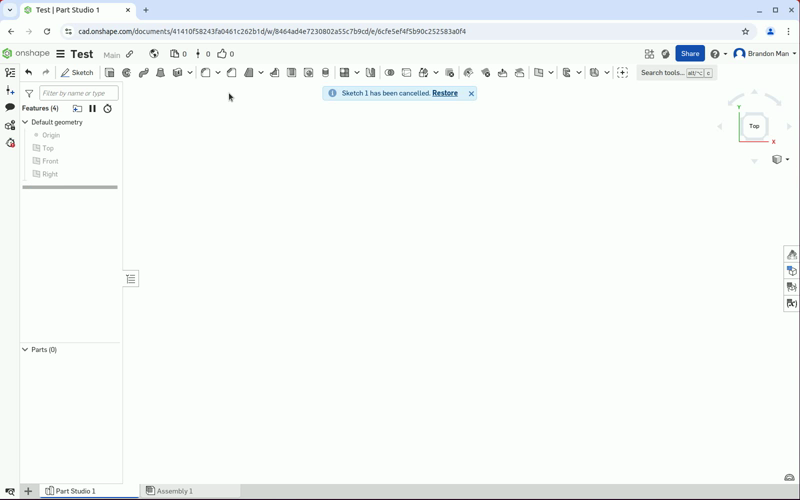
key(shift+s)
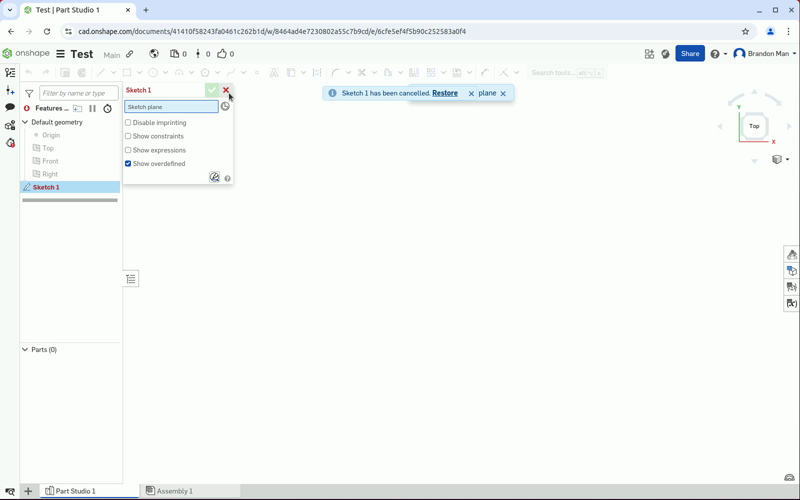
mouse_move(73, 150)
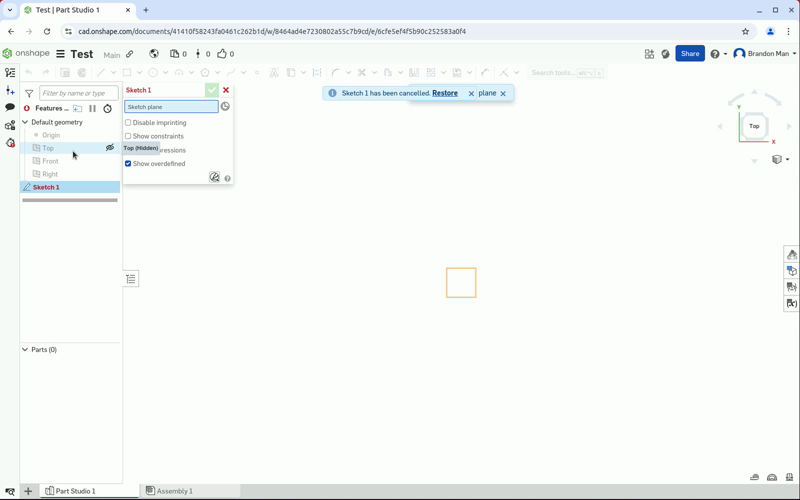
click(73, 150)
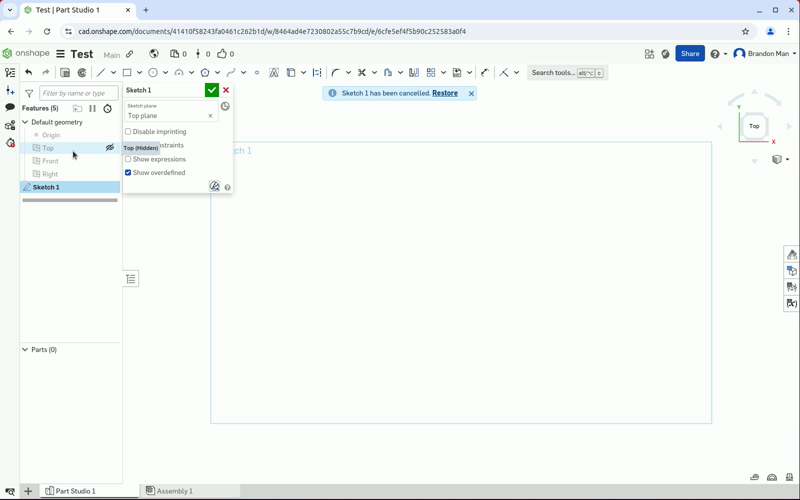
mouse_move(73, 352)
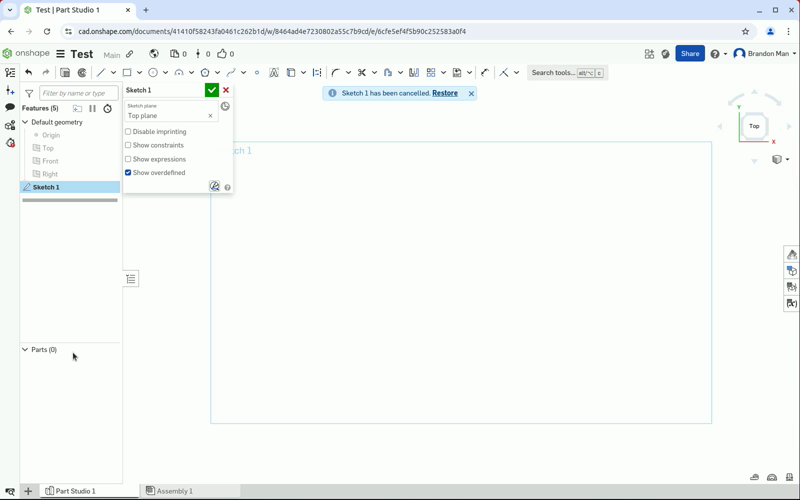
key(y)
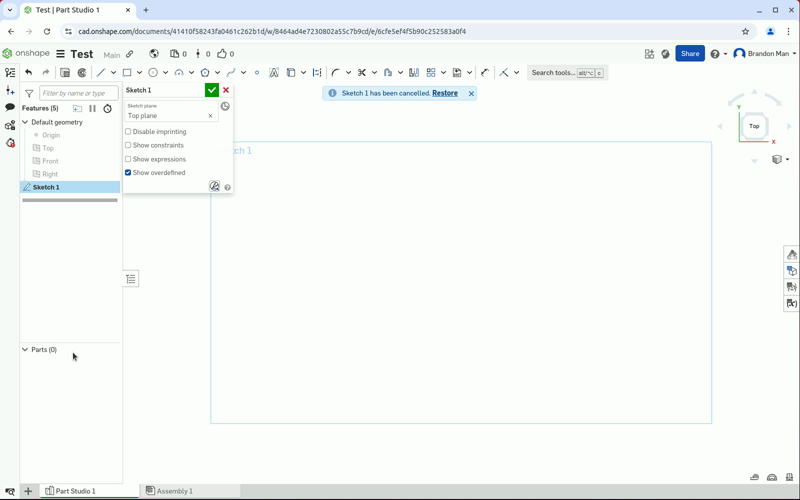
key(c)
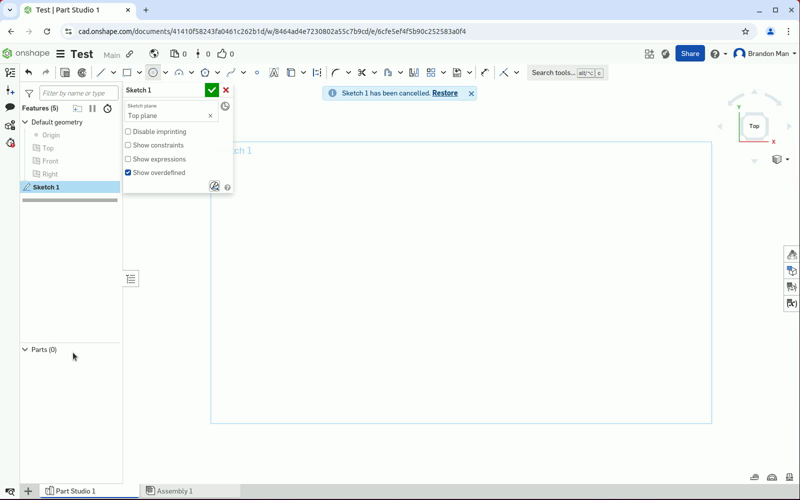
key_down(shift)
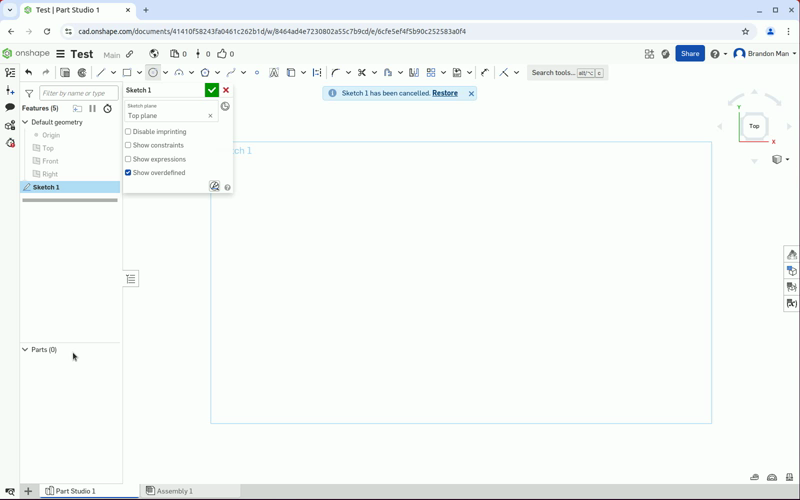
mouse_move(461, 282)
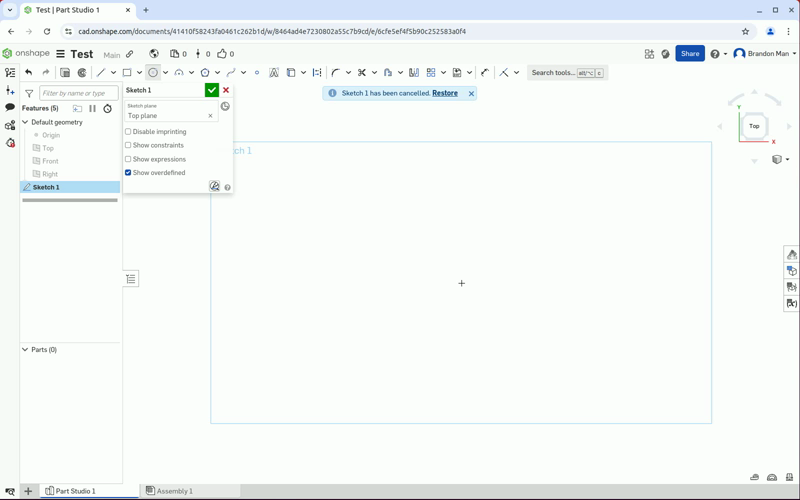
click(461, 282)
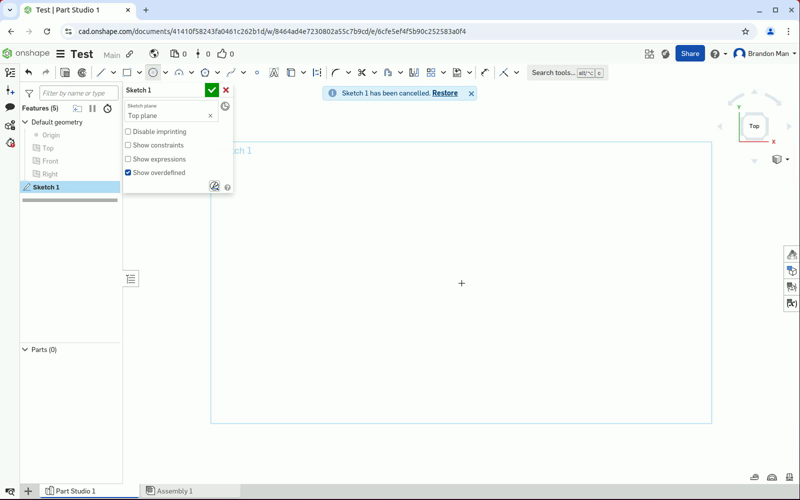
key_up(shift)
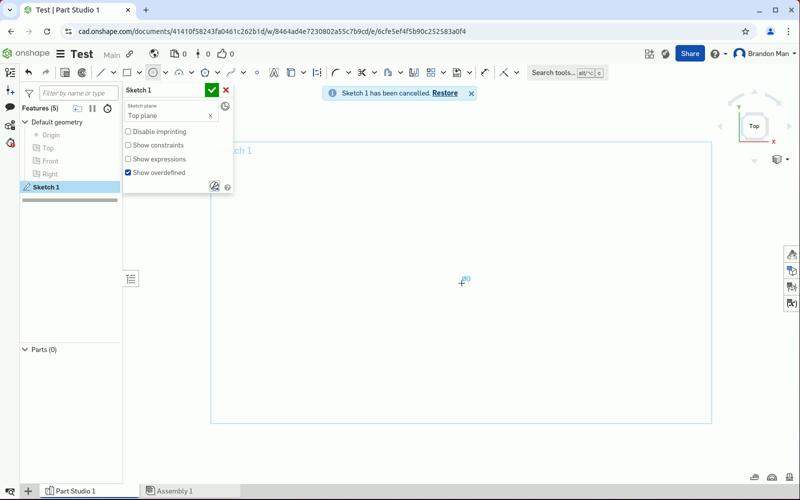
mouse_move(549, 282)
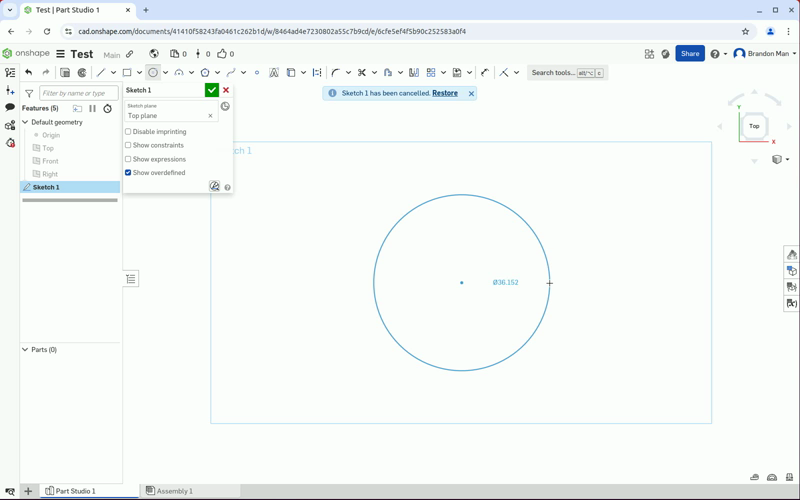
click(549, 282)
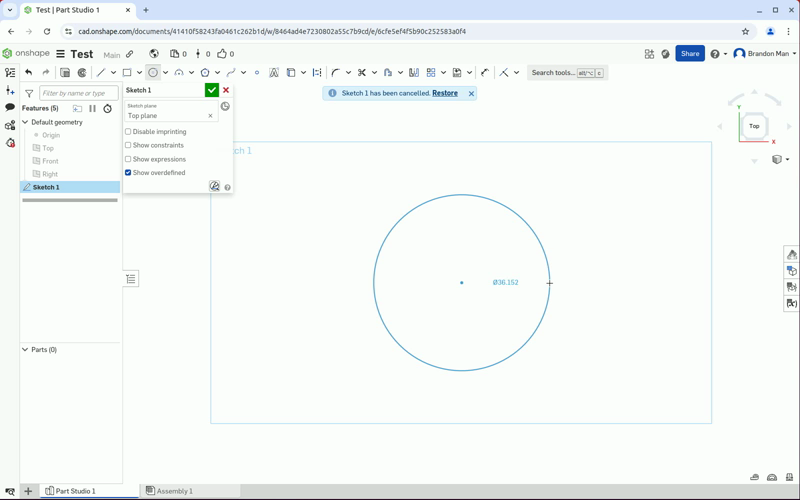
key(esc)
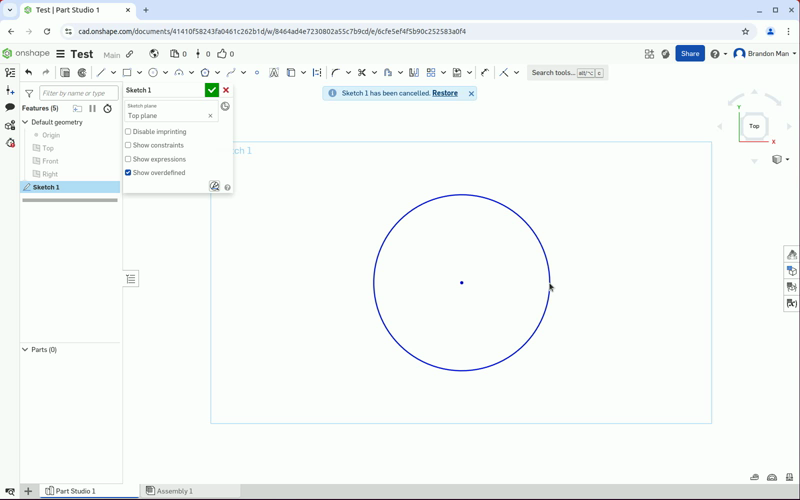
mouse_move(409, 271)
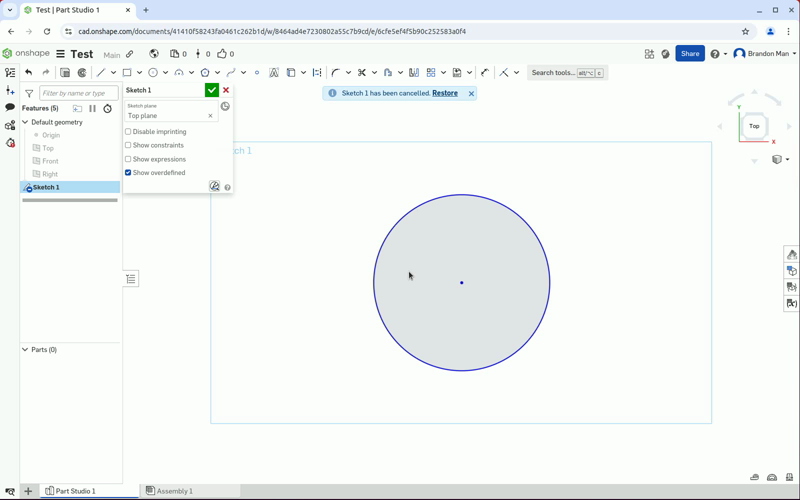
click(409, 271)
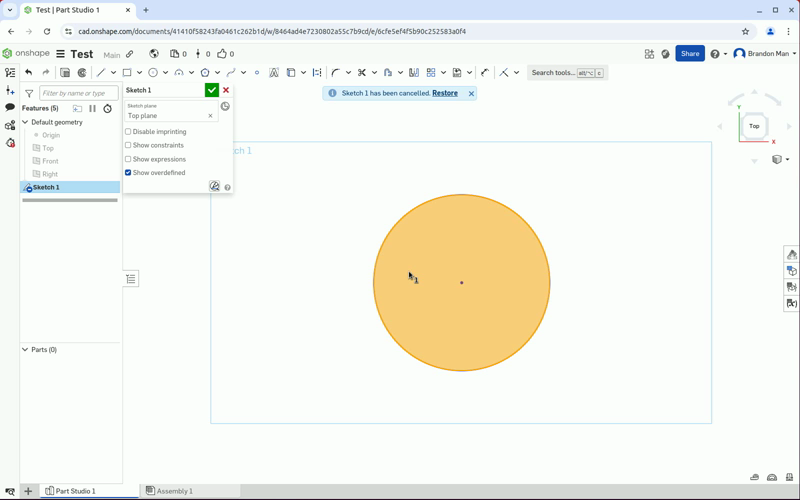
mouse_move(73, 352)
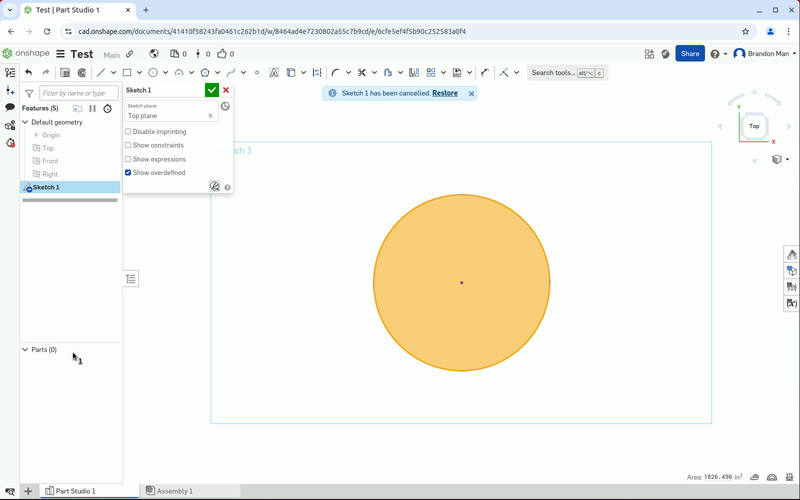
key(shift+y)
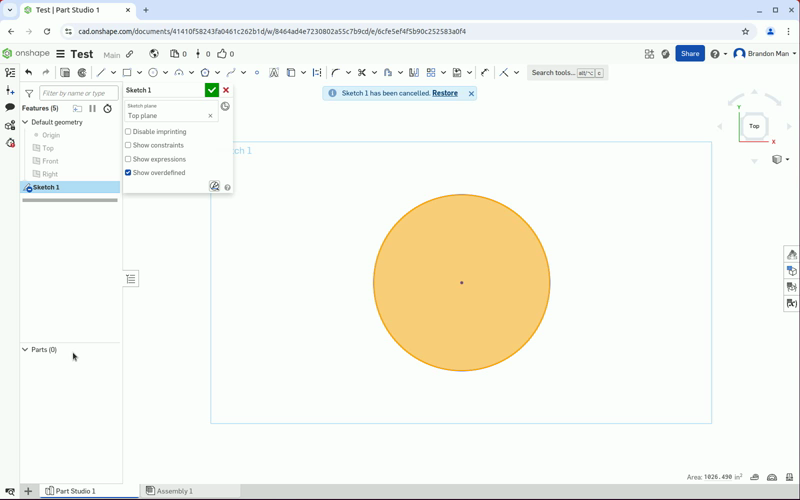
key(shift+e)
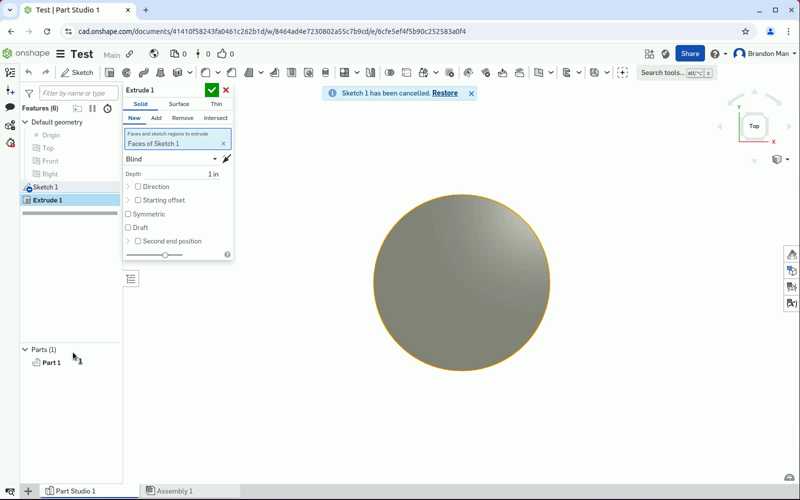
mouse_move(143, 106)
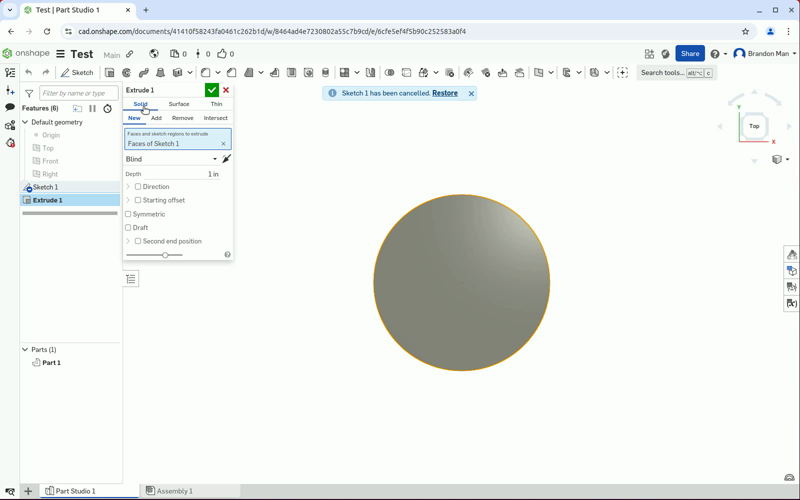
click(143, 106)
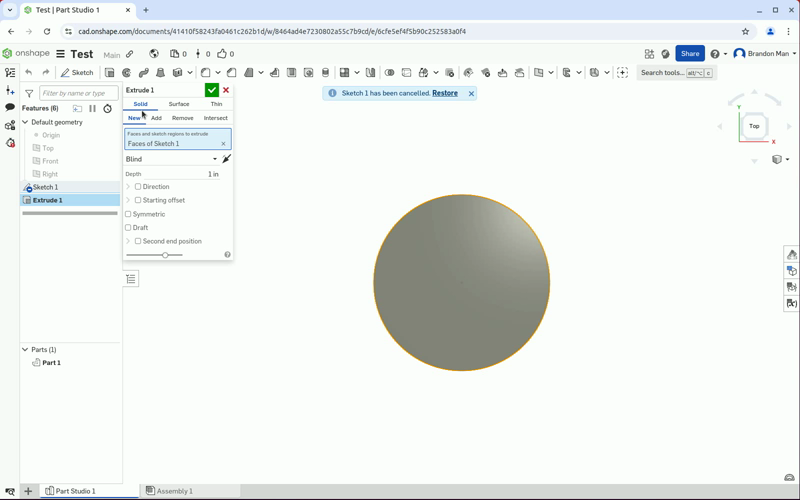
mouse_move(137, 120)
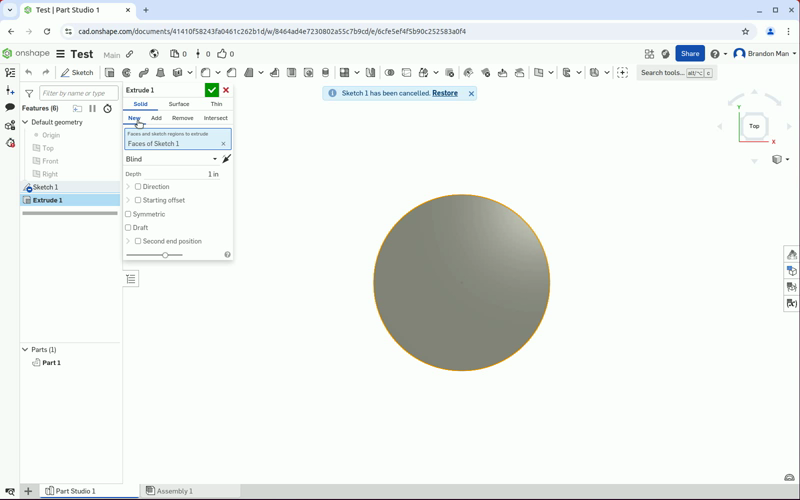
click(137, 120)
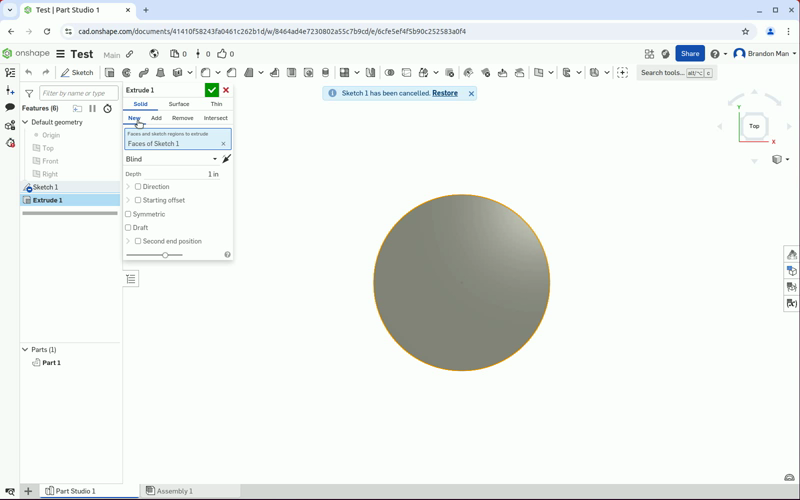
key(tab, 4)
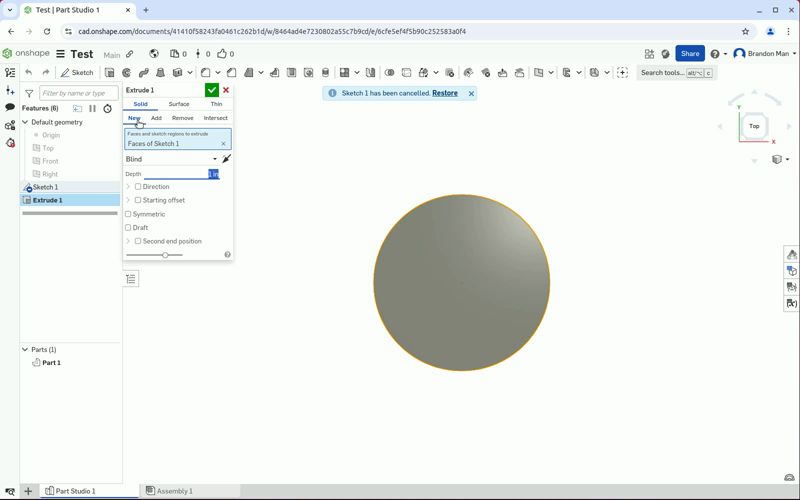
text(2.648)
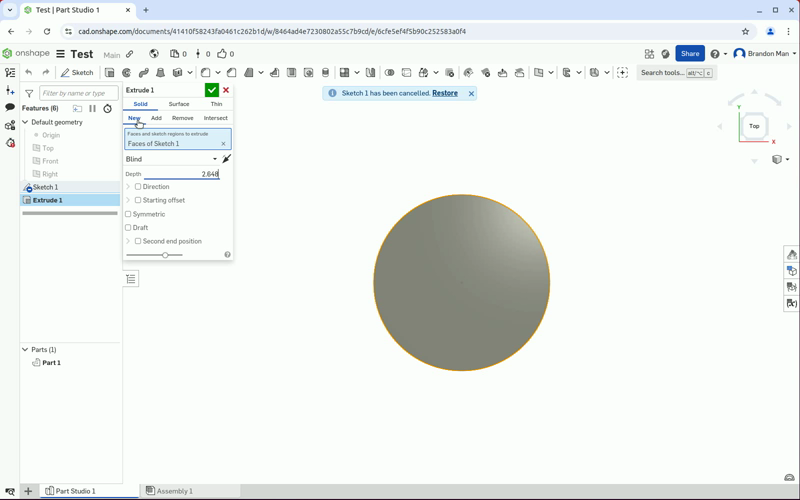
key(enter)
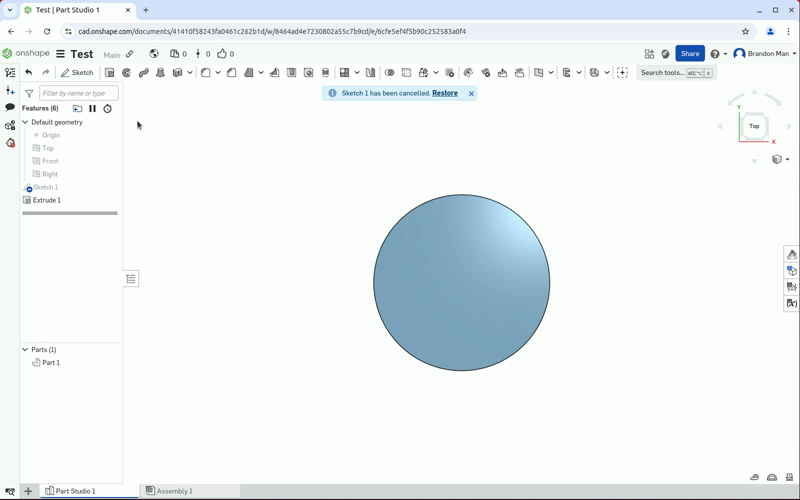
key(shift+h)
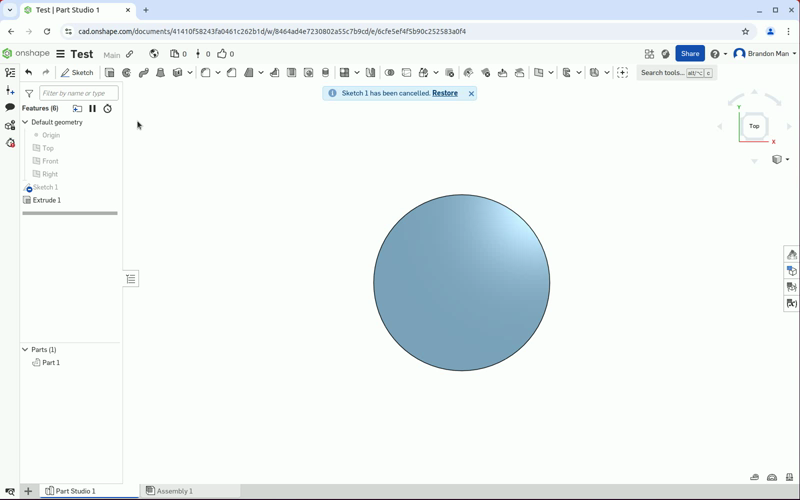
key(shift+h)
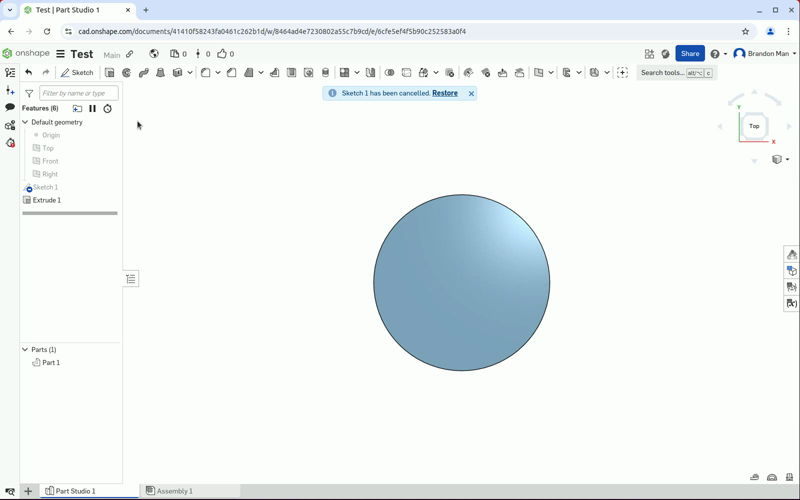
mouse_move(73, 189)
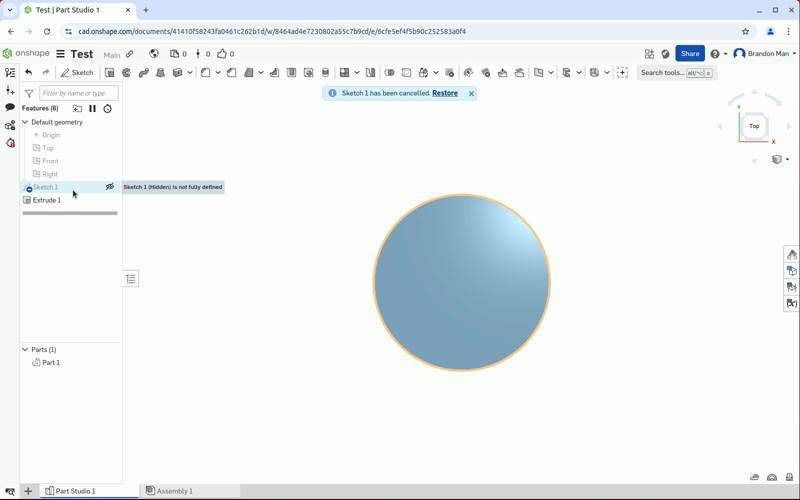
click(73, 189)
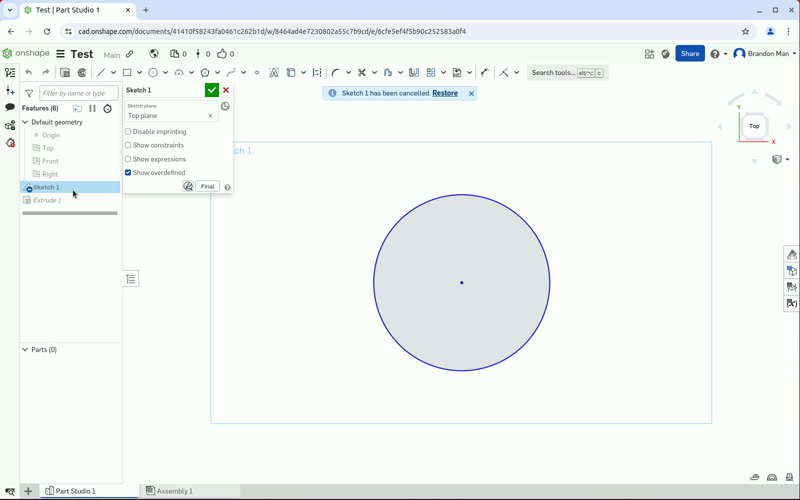
mouse_move(229, 92)
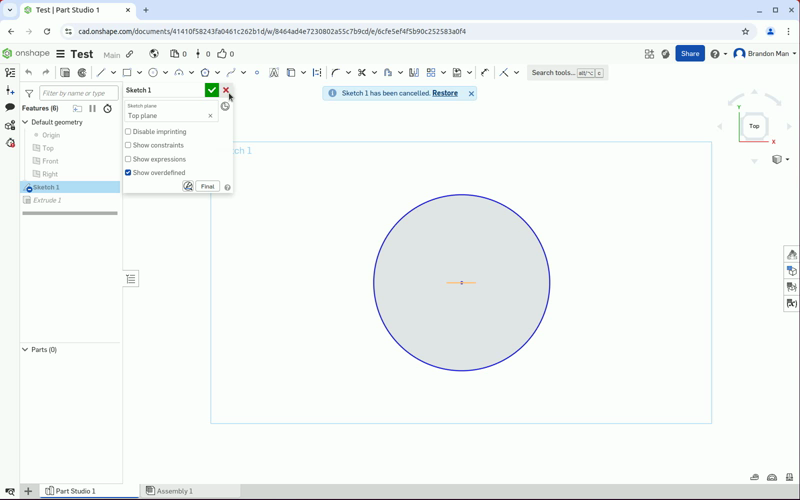
click(229, 92)
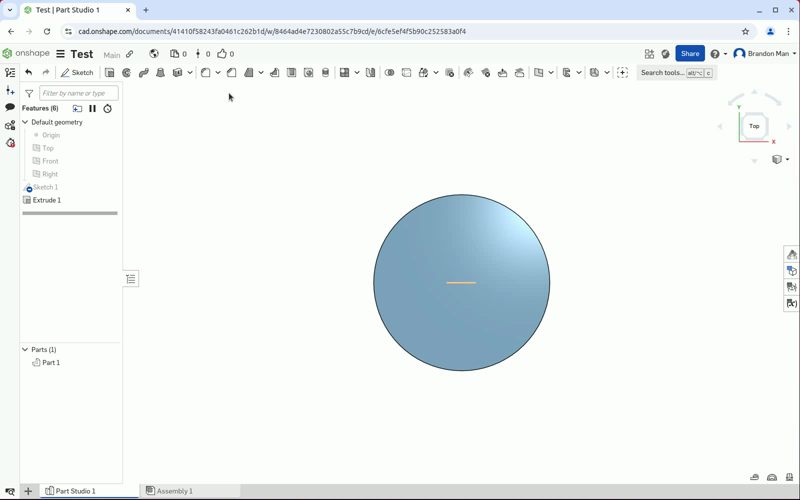
mouse_move(541, 75)
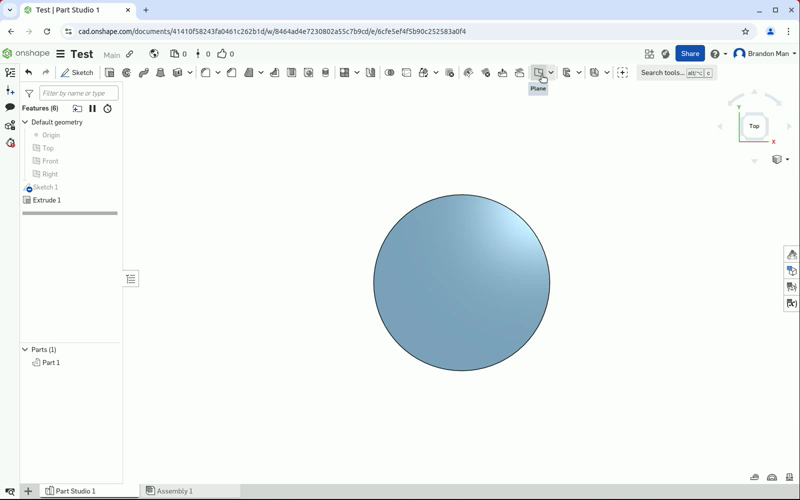
click(541, 75)
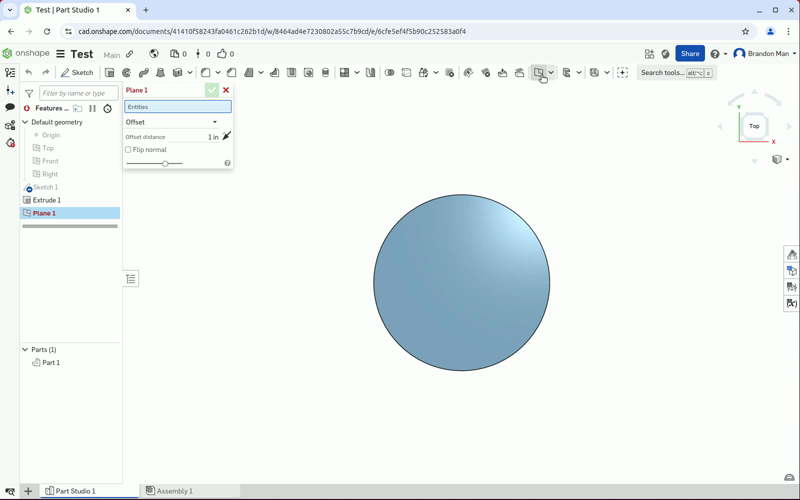
mouse_move(73, 150)
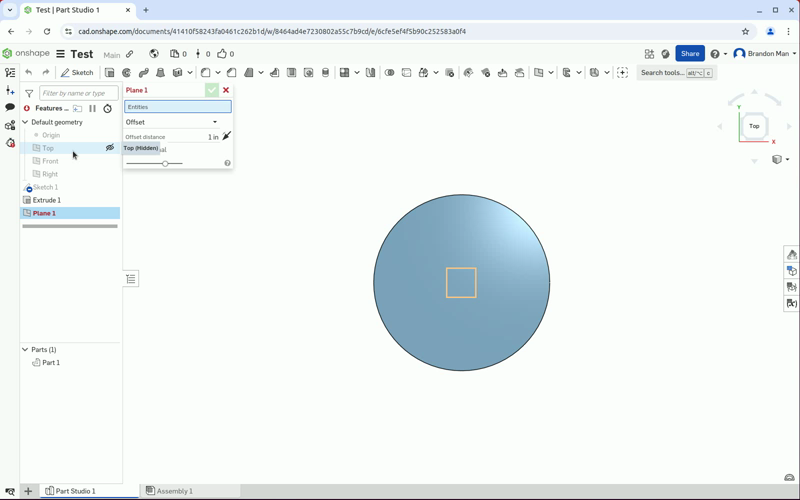
click(73, 150)
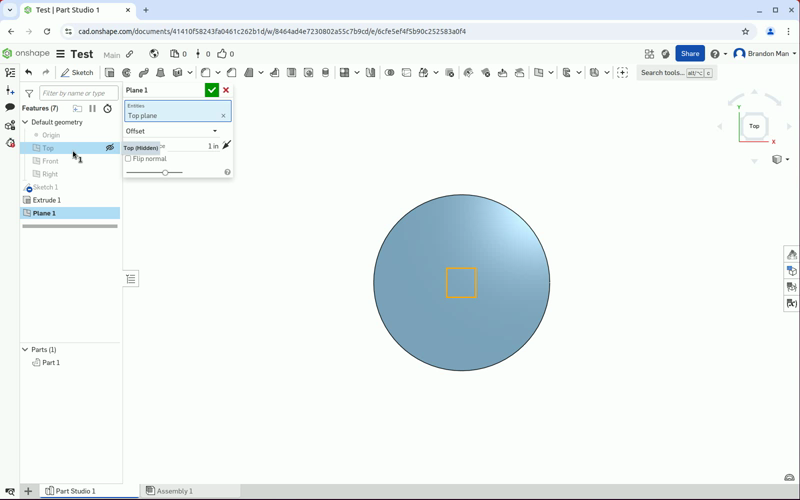
key(tab, 2)
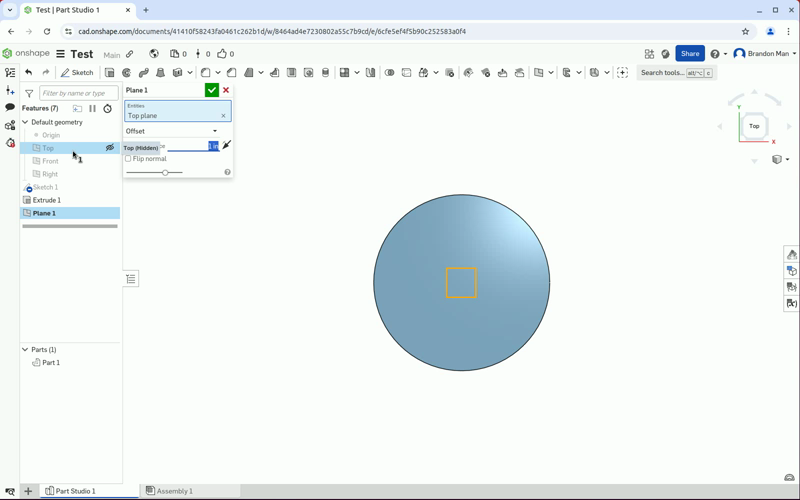
text(2.65)
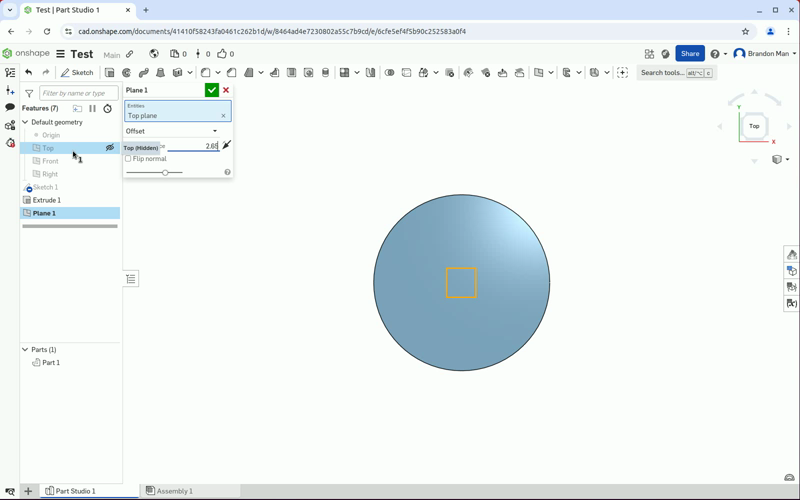
key(enter, 2)
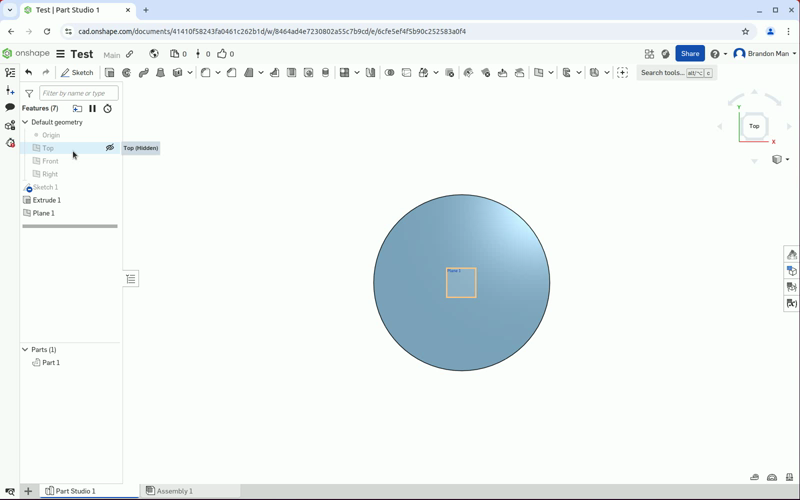
key(shift+s)
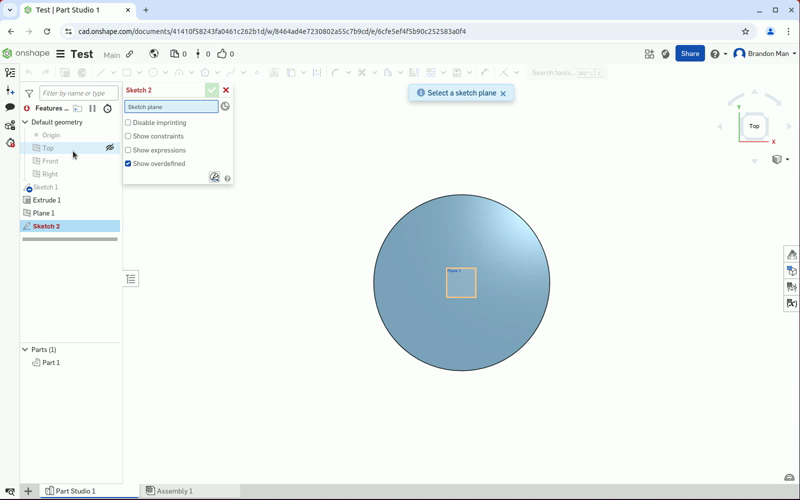
mouse_move(73, 215)
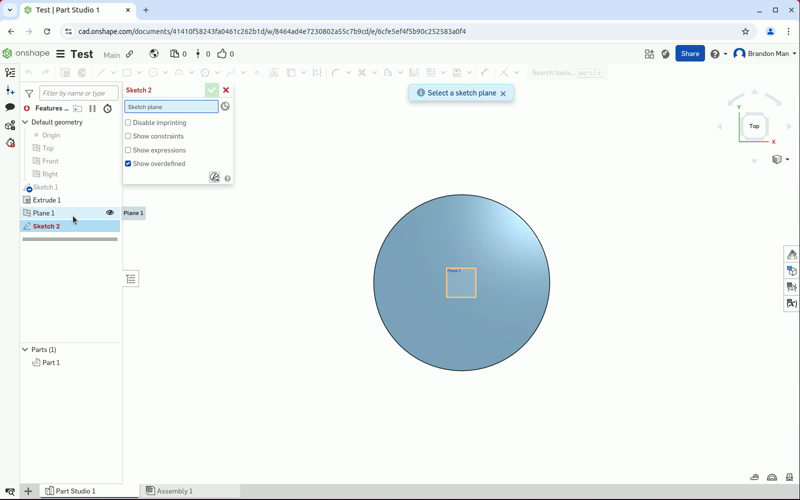
click(73, 215)
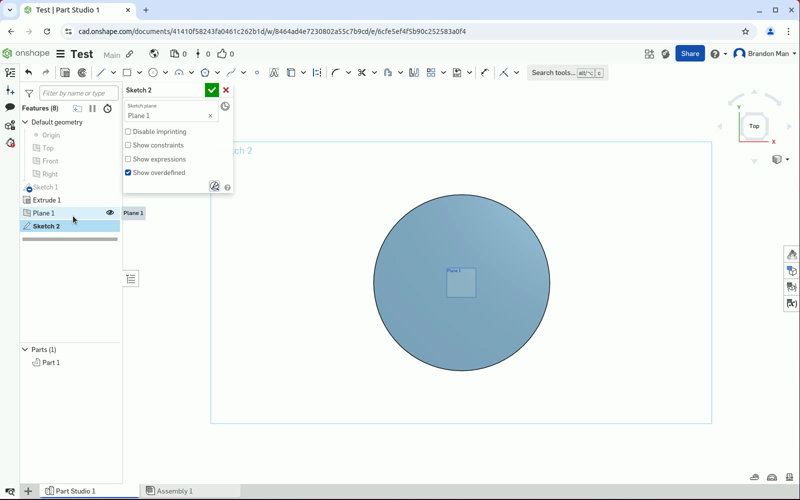
mouse_move(73, 352)
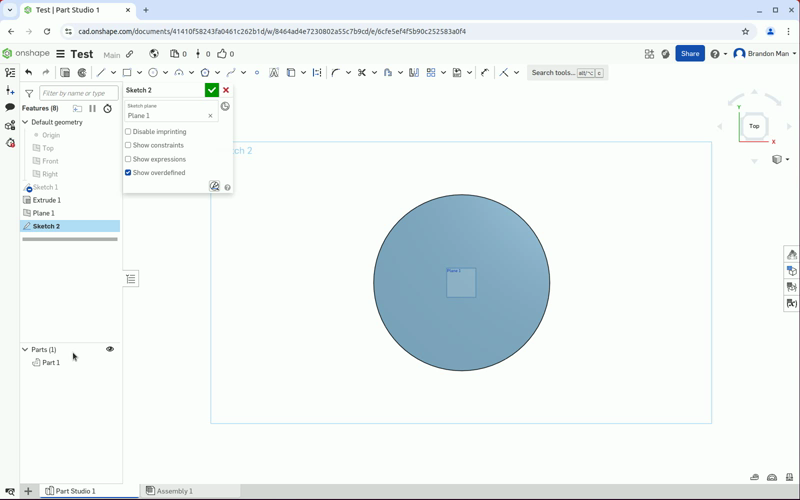
key(y)
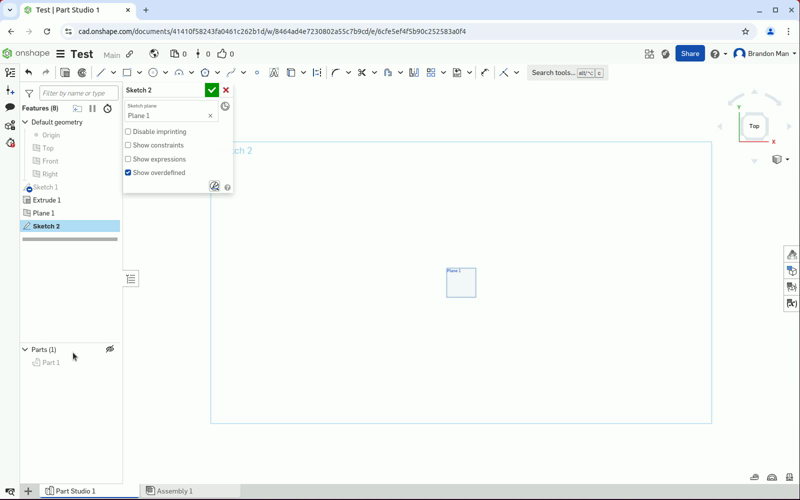
key(c)
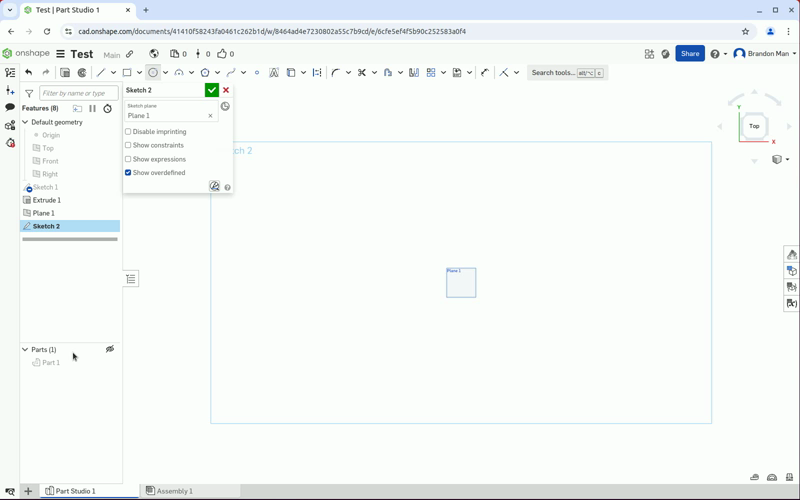
key_down(shift)
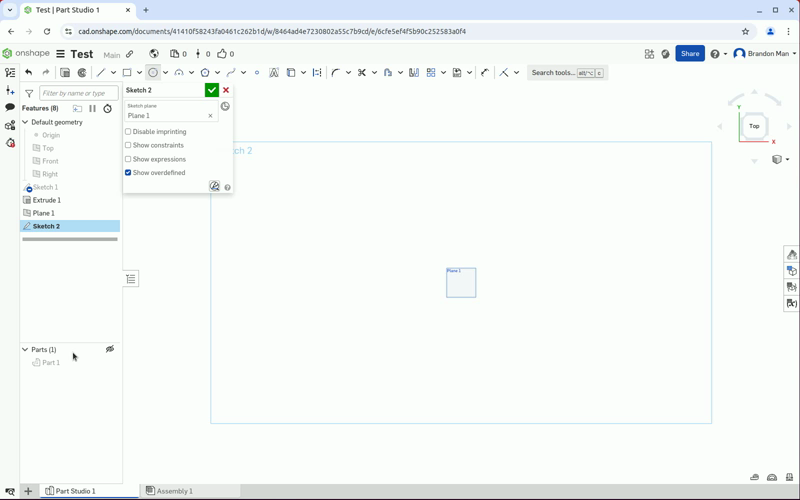
mouse_move(521, 249)
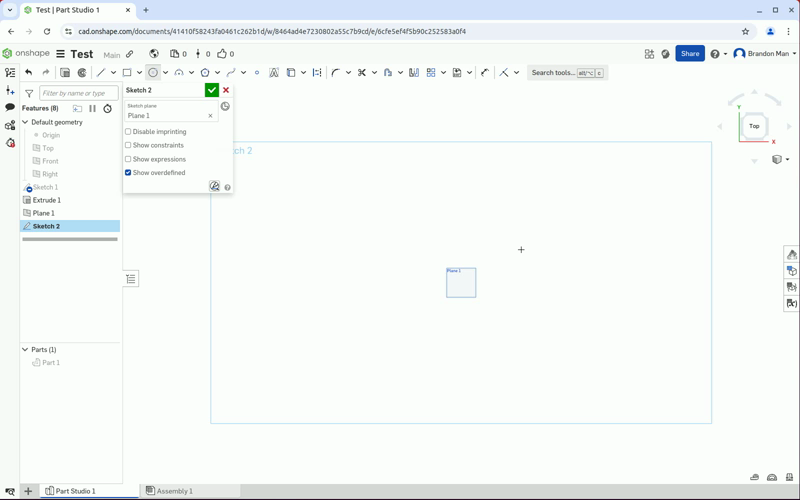
click(521, 249)
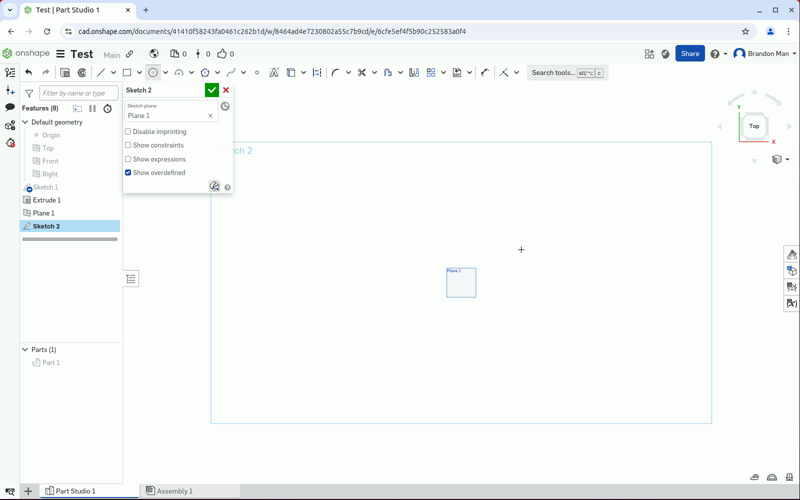
key_up(shift)
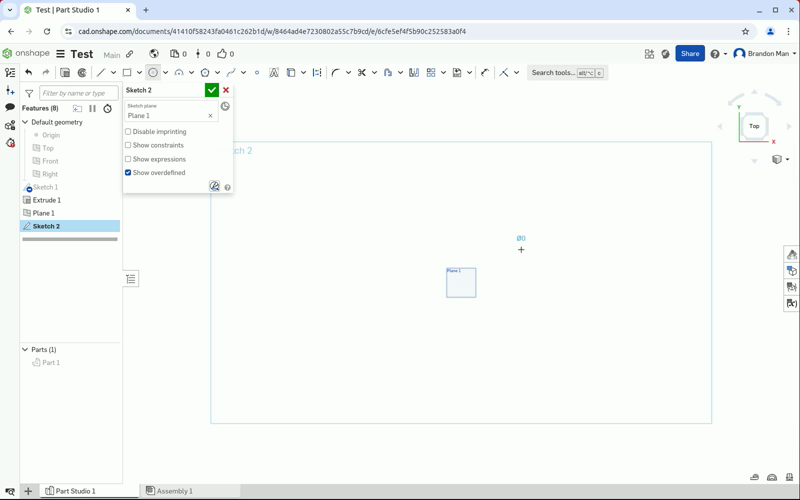
mouse_move(540, 249)
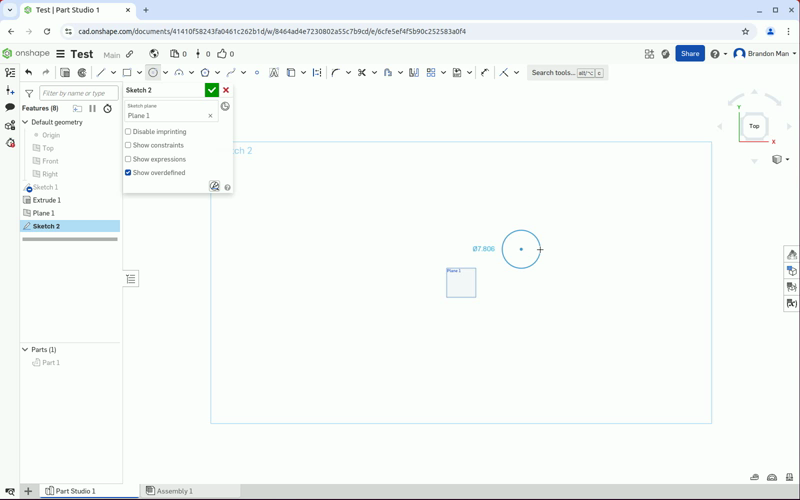
click(540, 249)
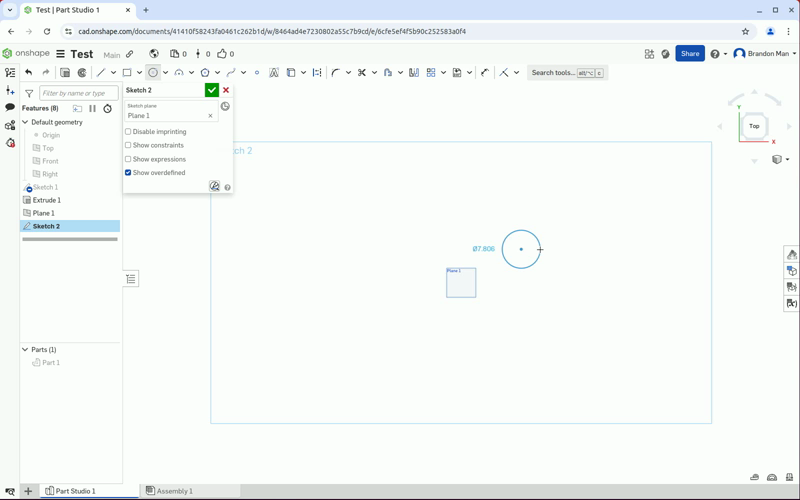
key(esc)
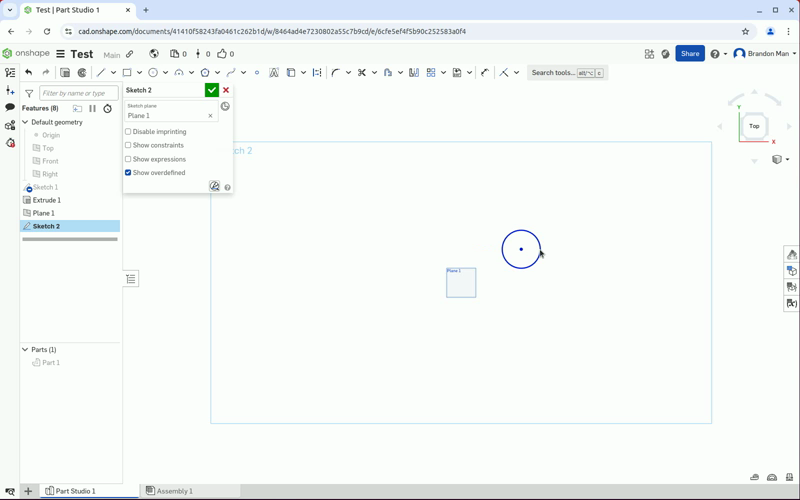
key(c)
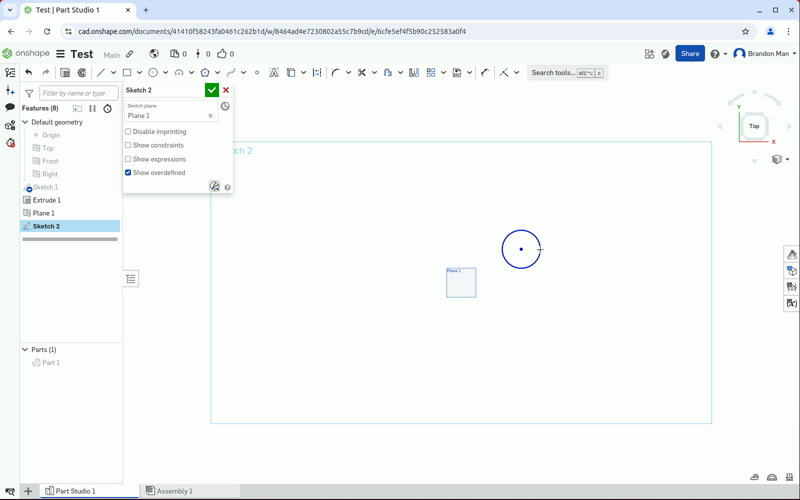
key_down(shift)
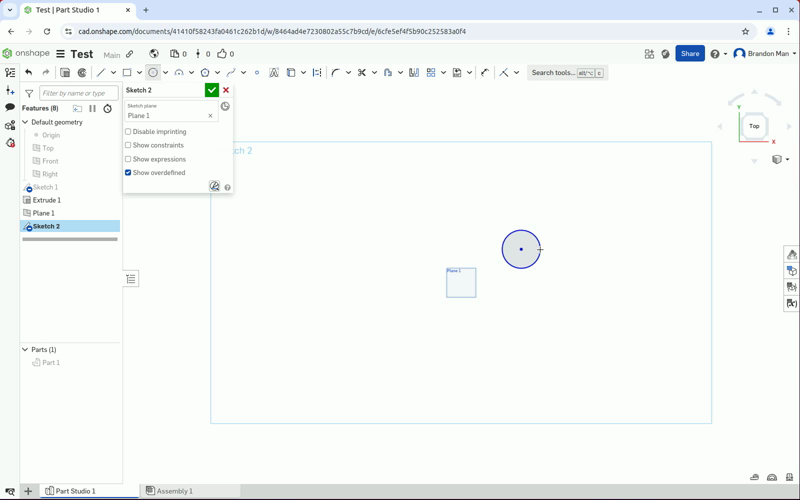
mouse_move(521, 249)
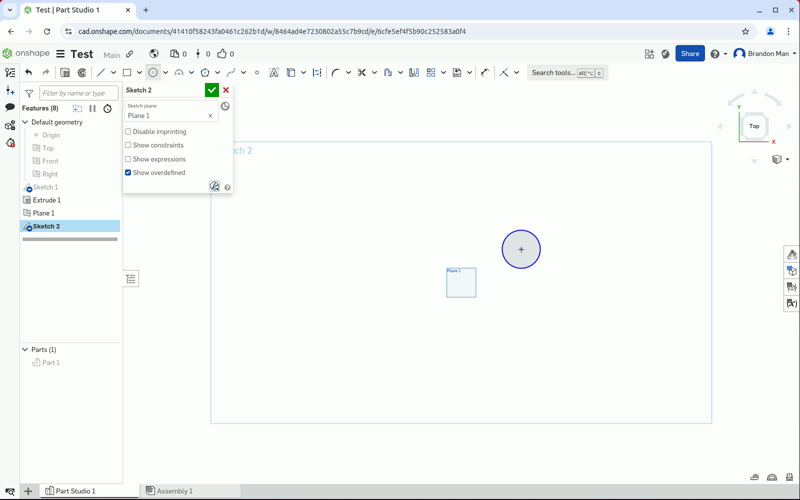
click(521, 249)
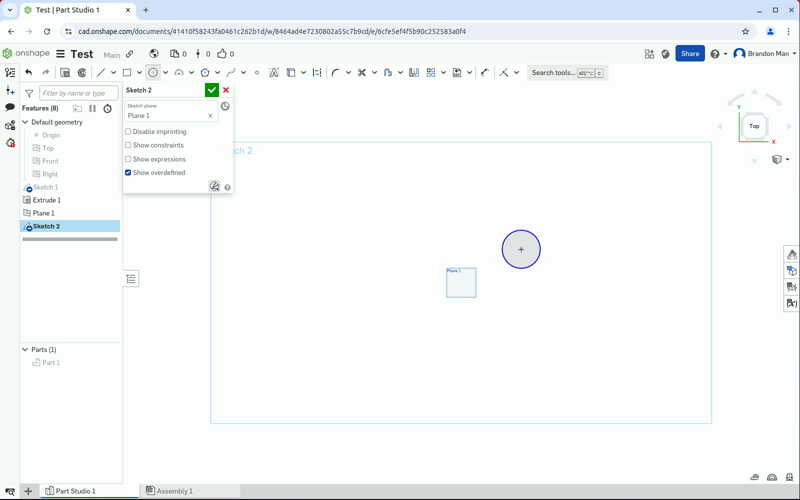
key_up(shift)
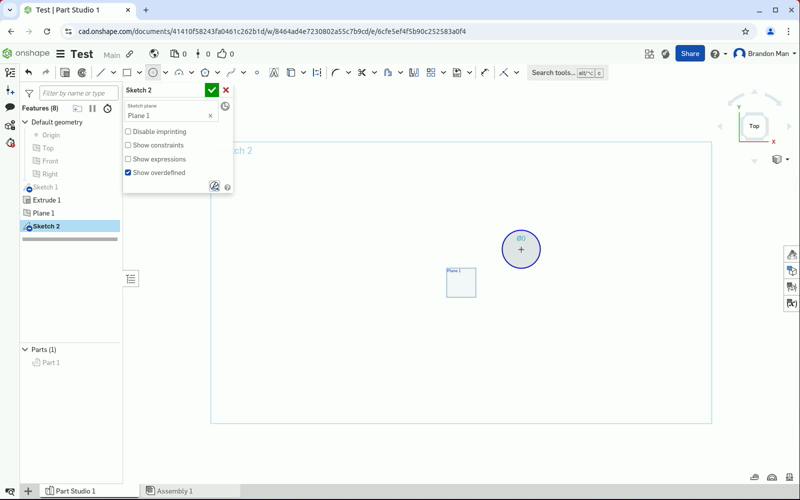
mouse_move(537, 249)
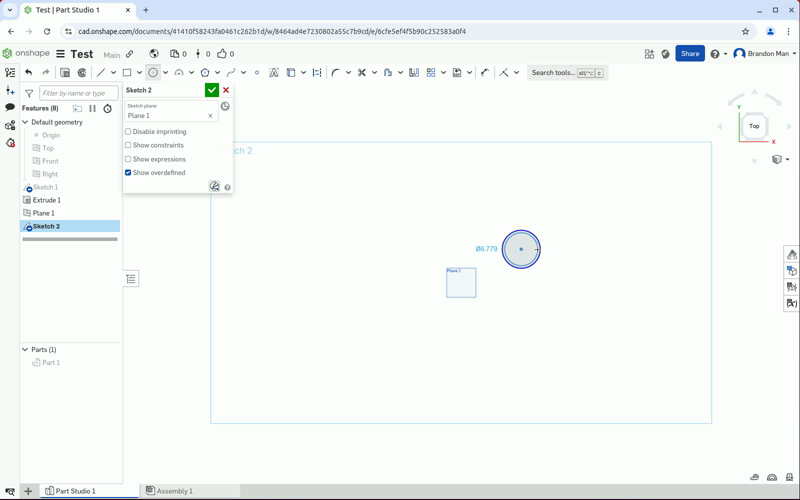
scroll(6)
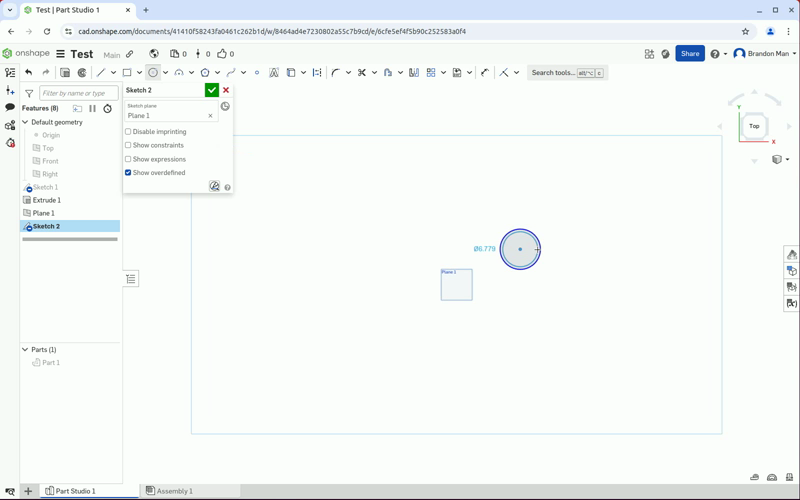
scroll(6)
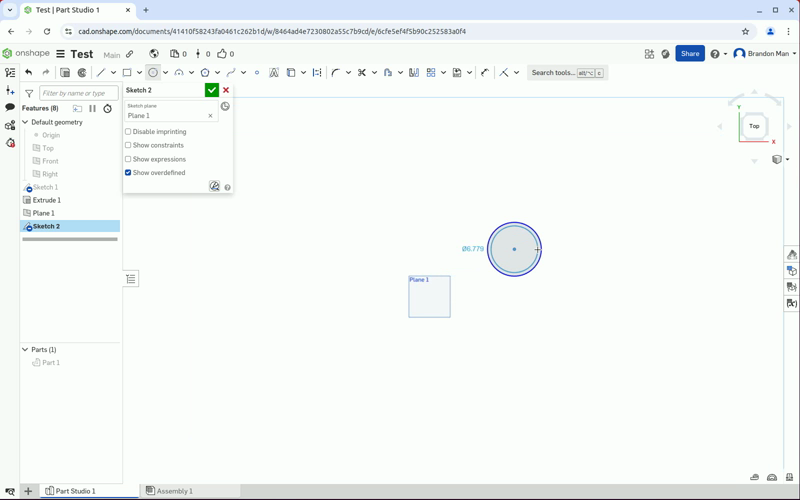
scroll(6)
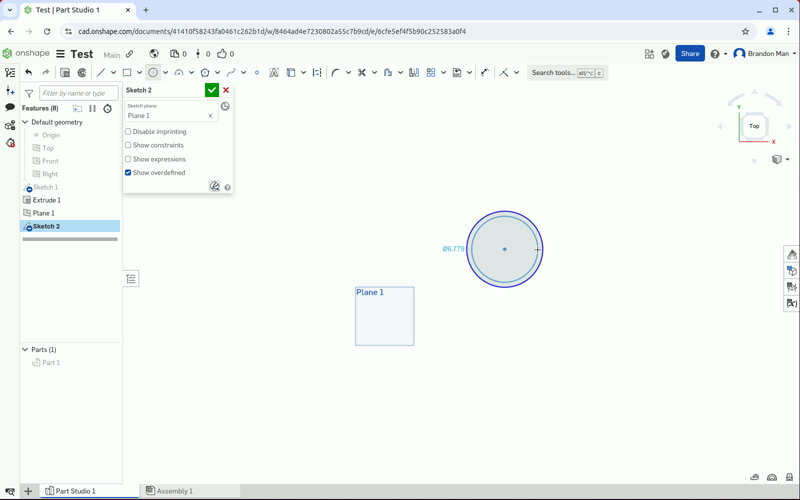
scroll(6)
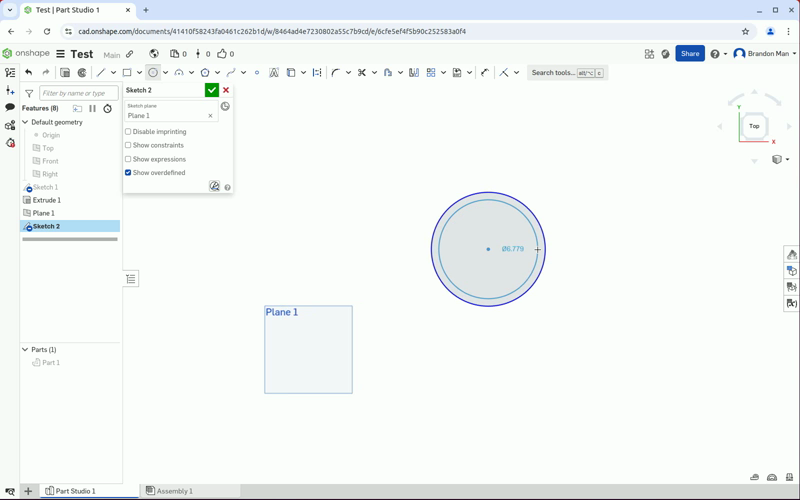
scroll(6)
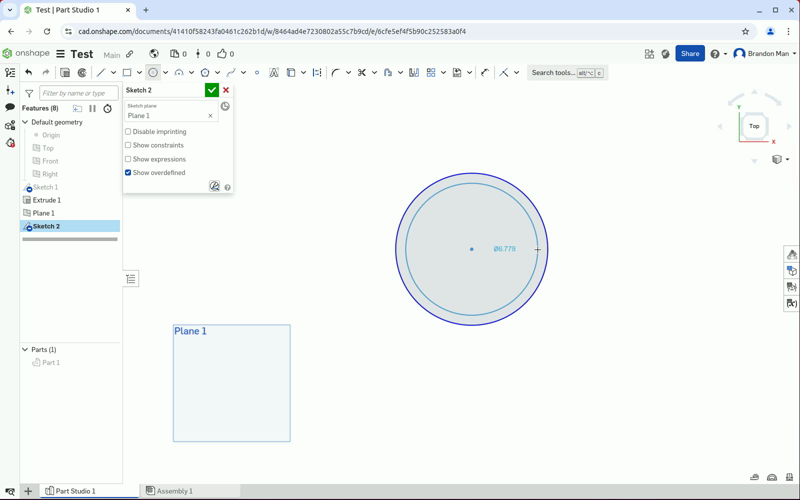
scroll(6)
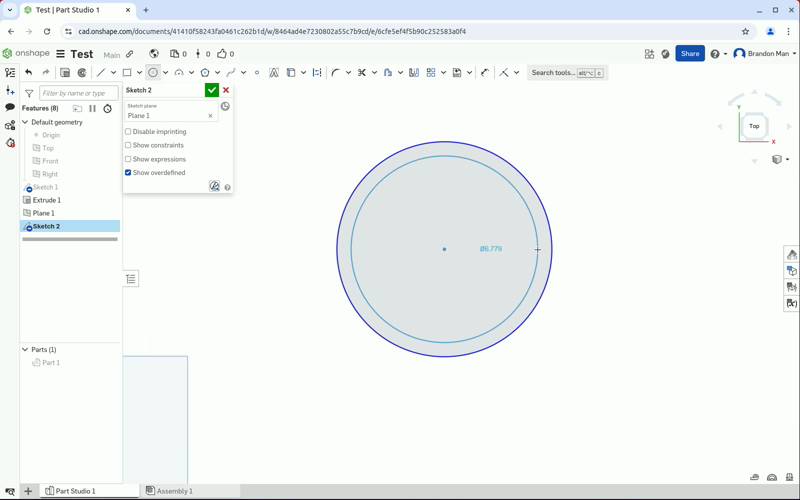
scroll(6)
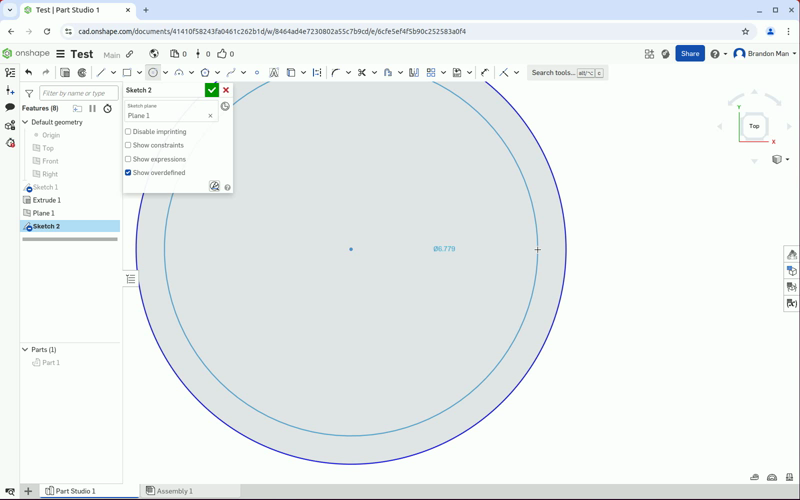
click(537, 249)
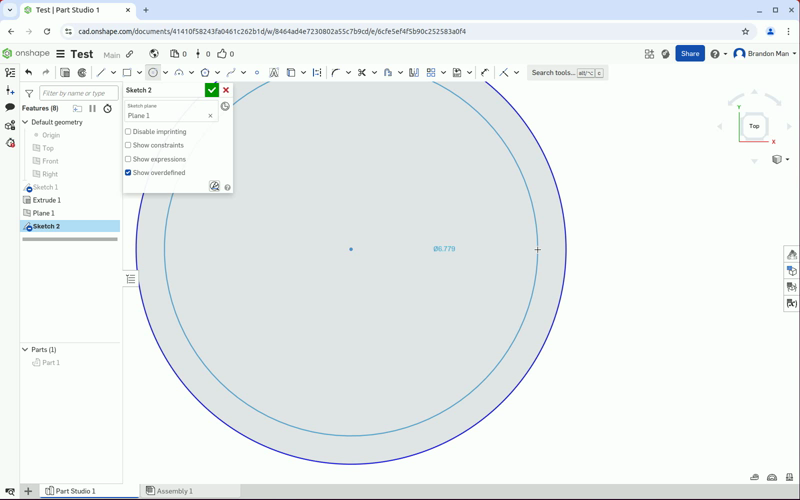
scroll(-6)
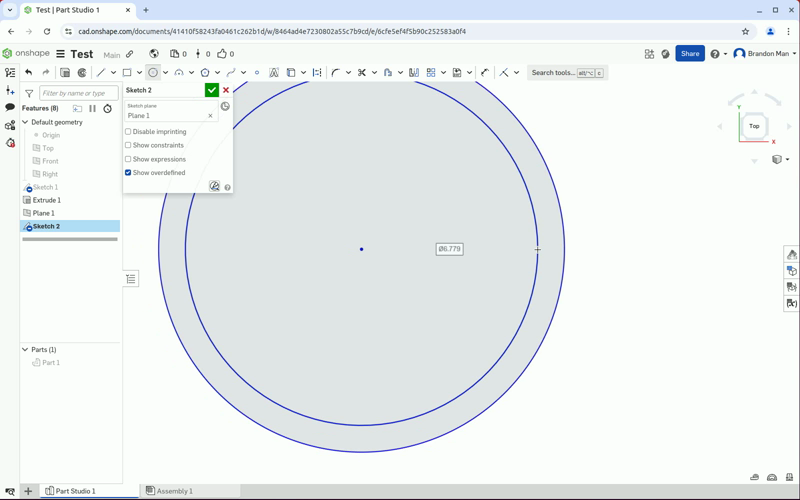
scroll(-6)
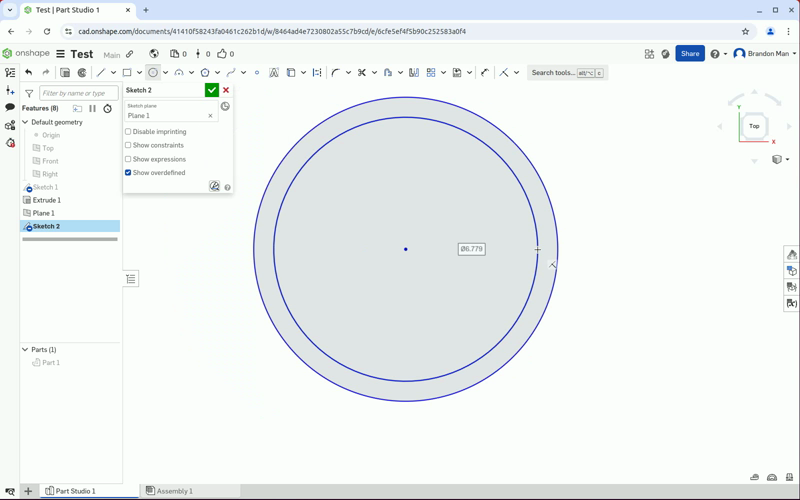
scroll(-6)
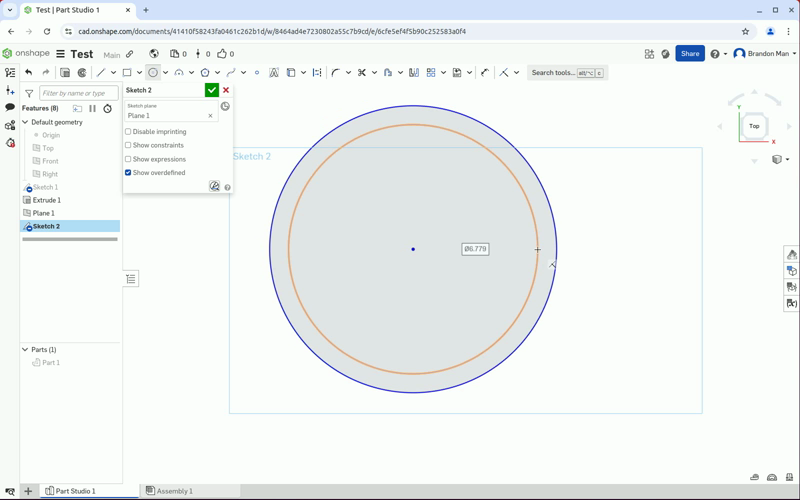
scroll(-6)
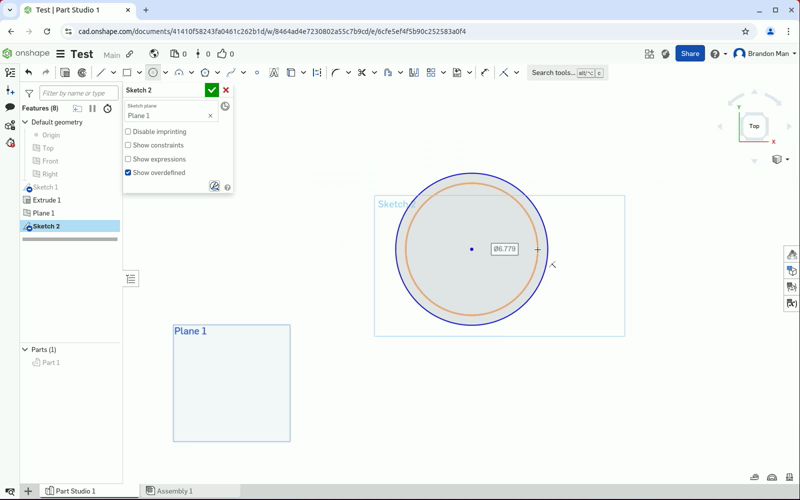
scroll(-6)
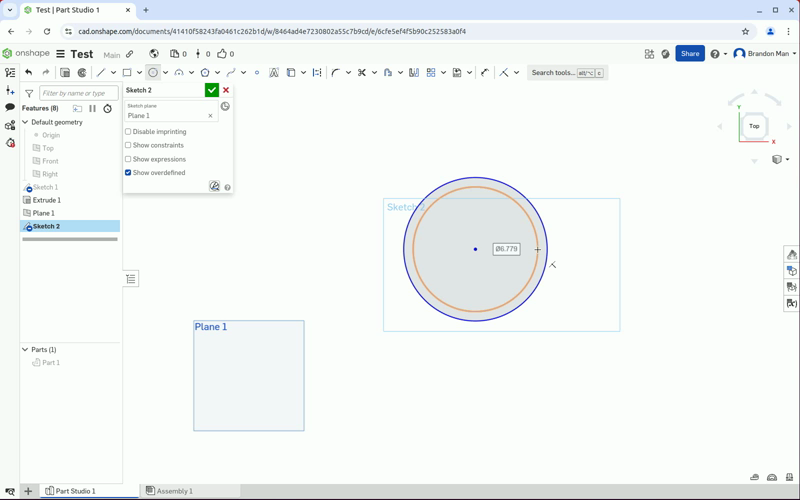
scroll(-6)
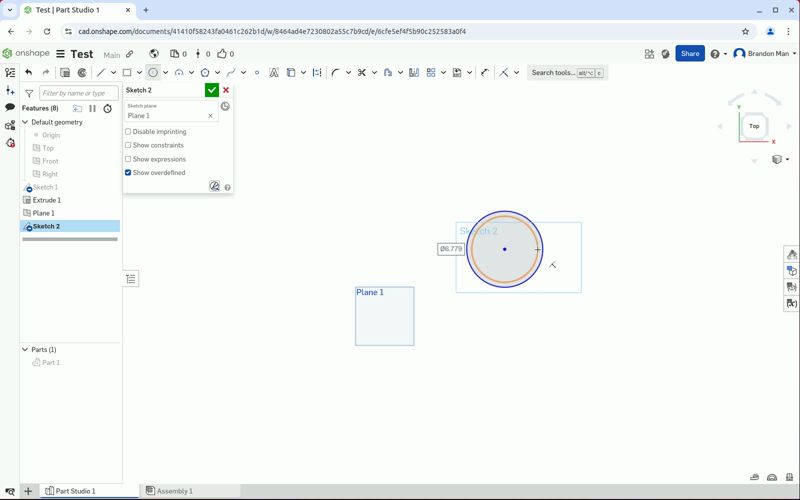
scroll(-6)
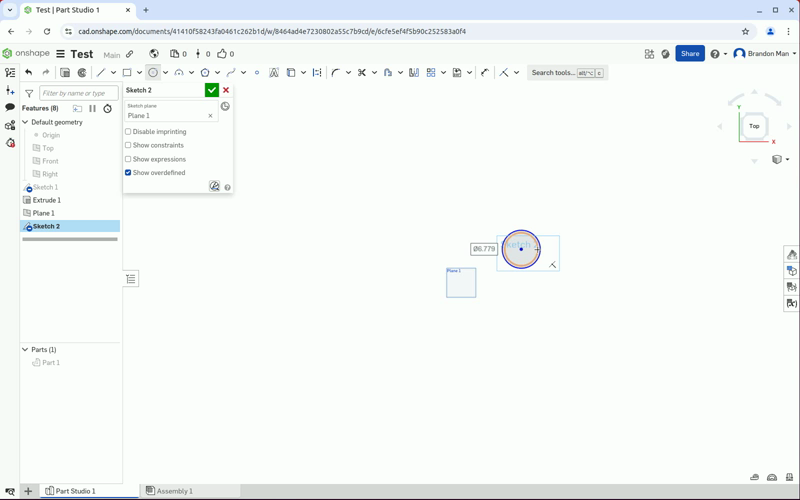
key(esc)
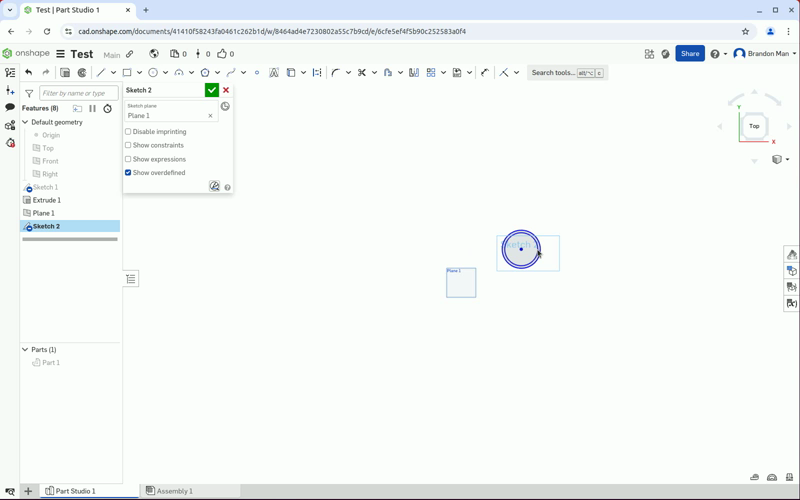
mouse_move(539, 248)
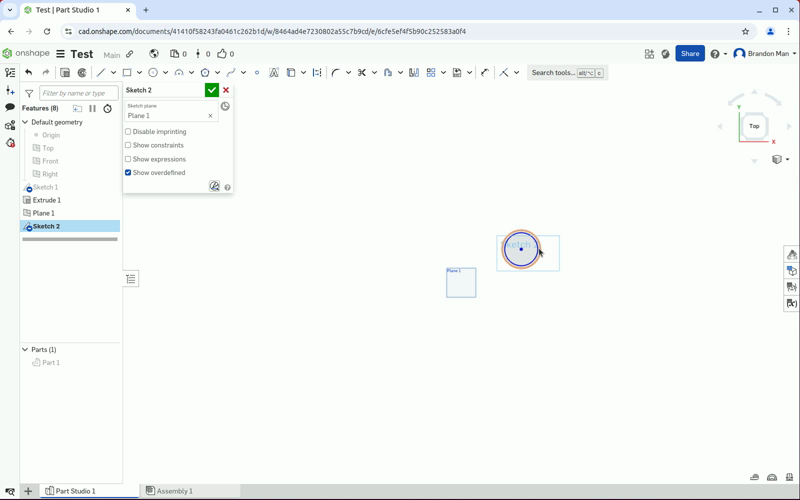
scroll(6)
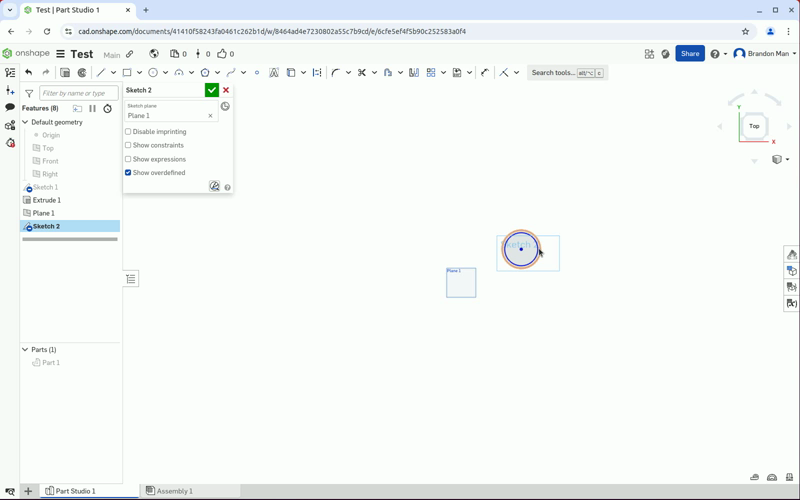
scroll(6)
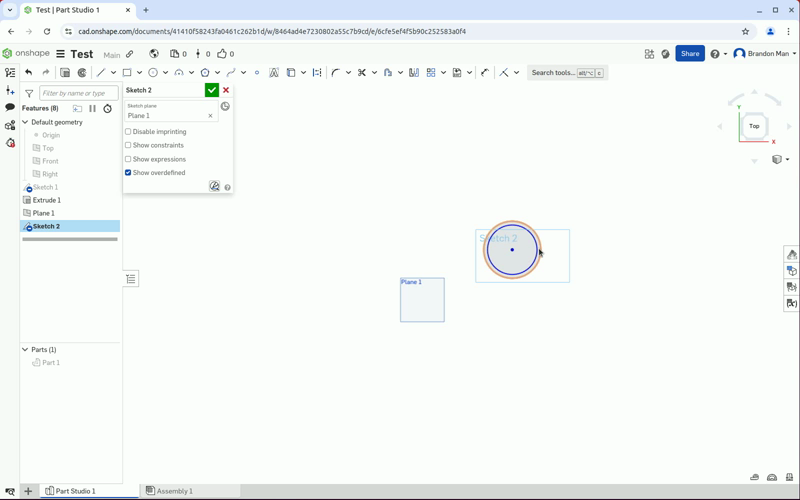
scroll(6)
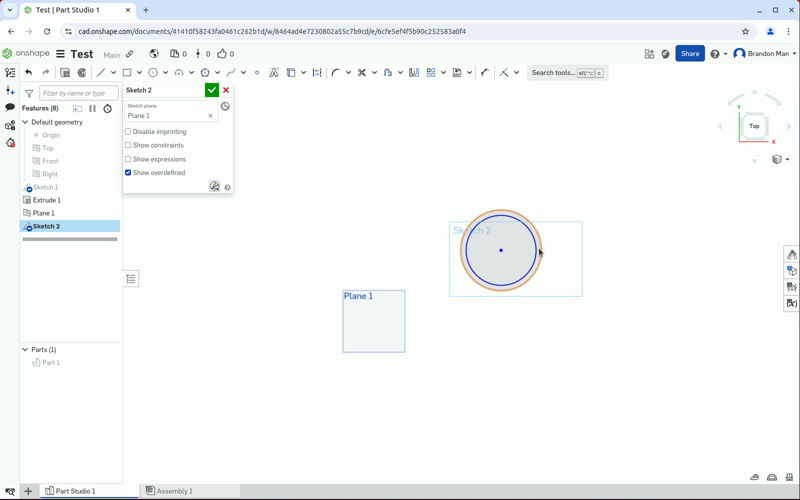
scroll(6)
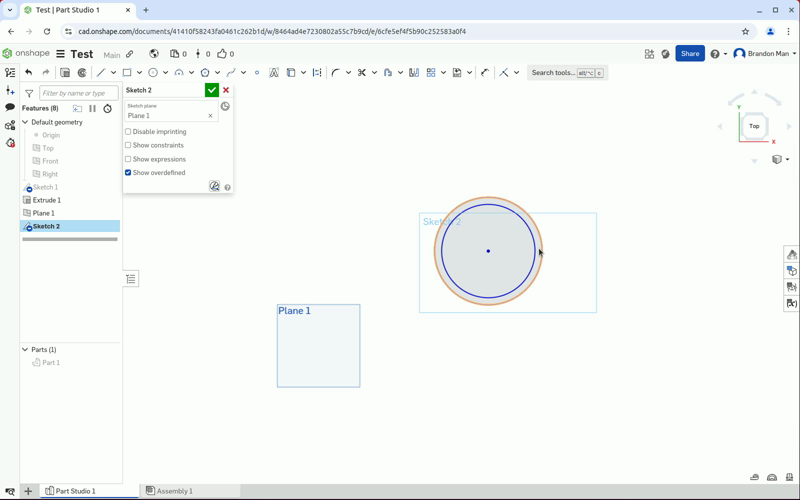
scroll(6)
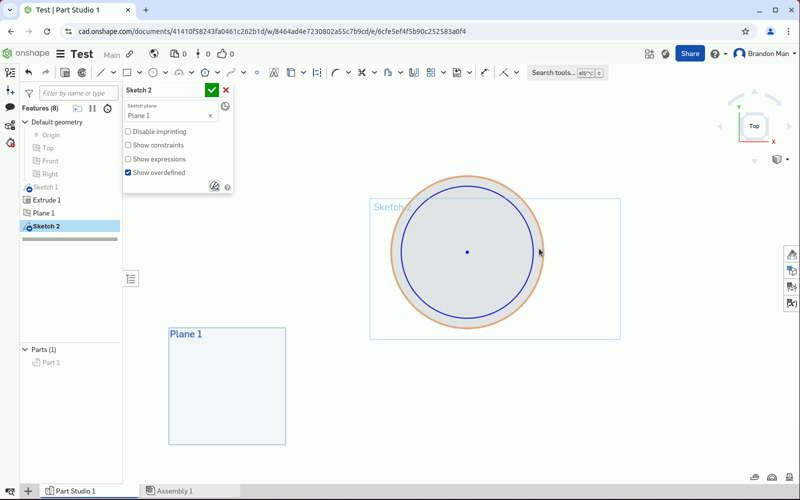
scroll(6)
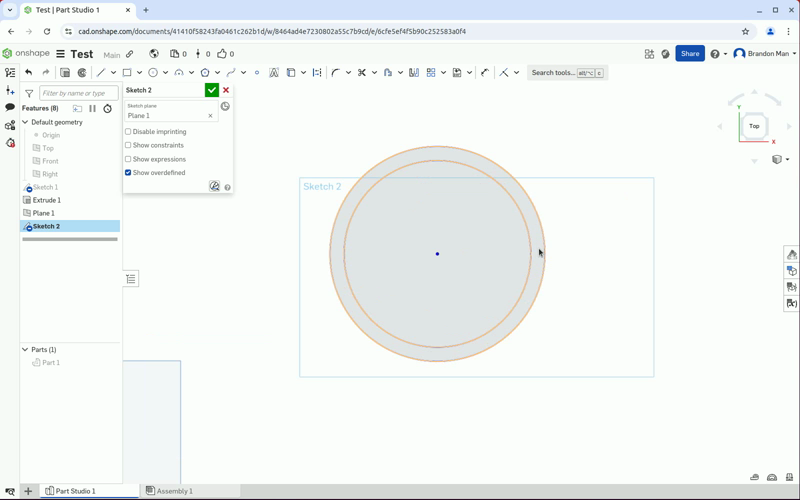
scroll(6)
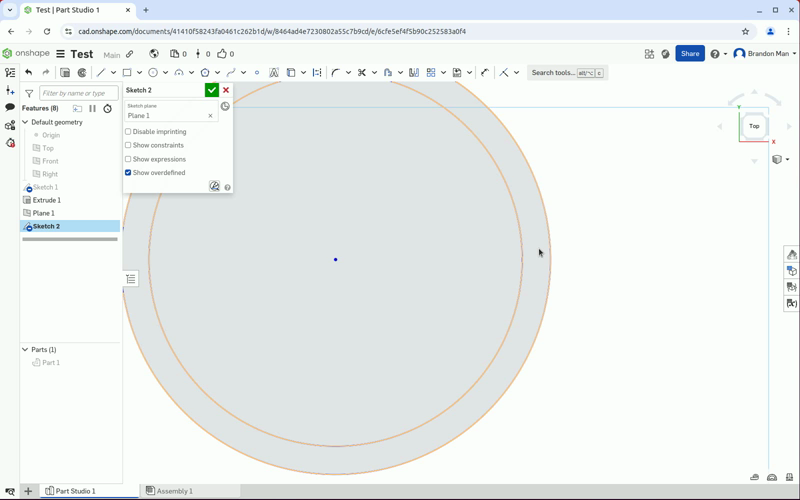
click(539, 248)
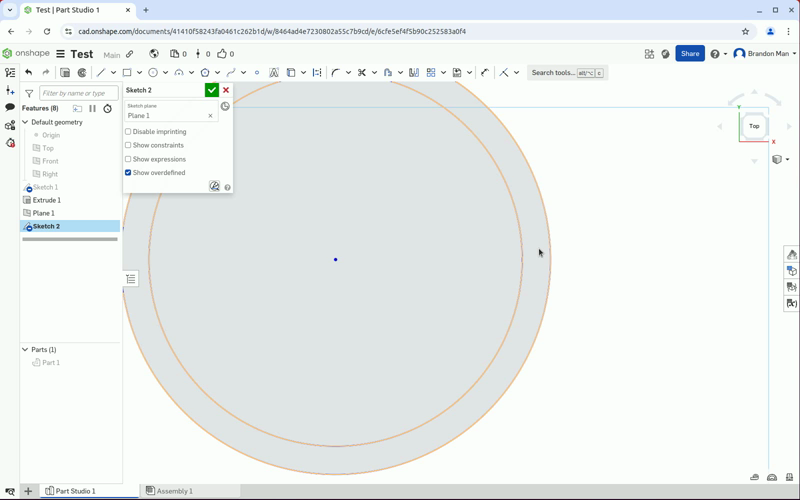
scroll(-6)
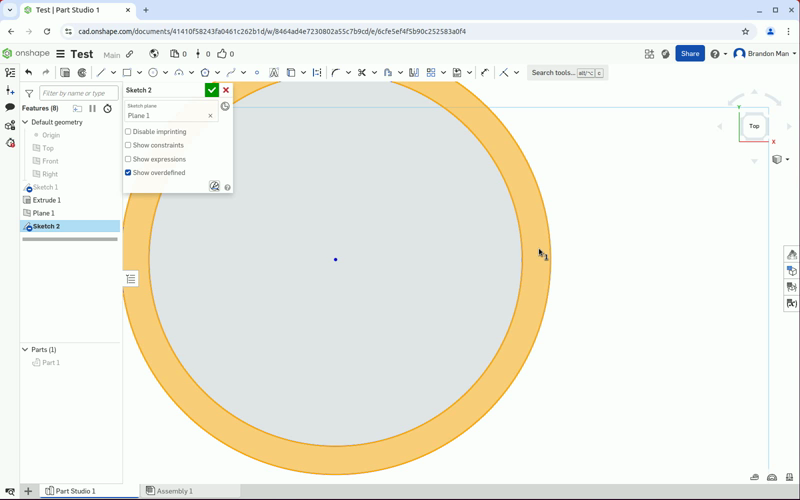
scroll(-6)
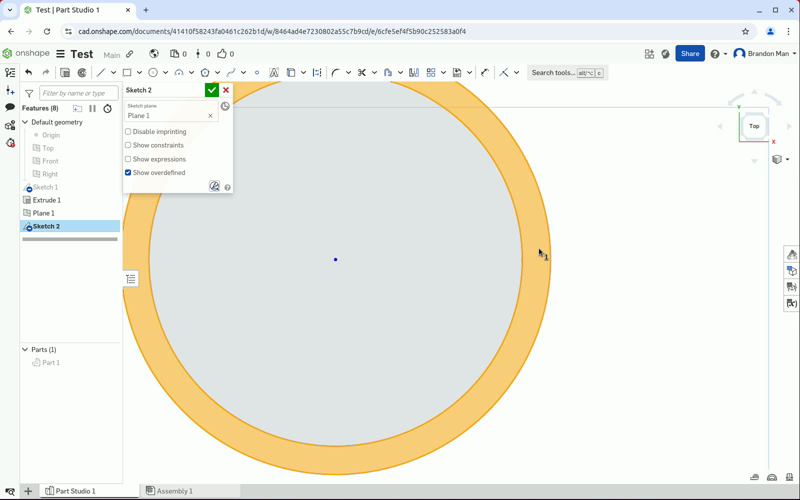
scroll(-6)
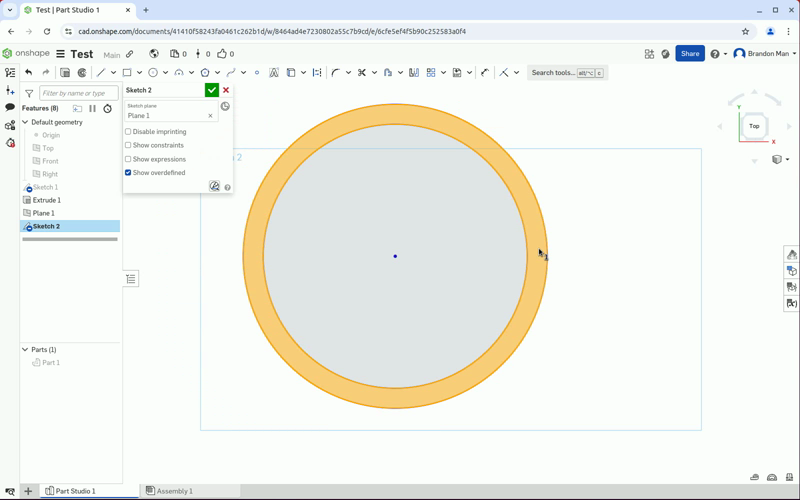
scroll(-6)
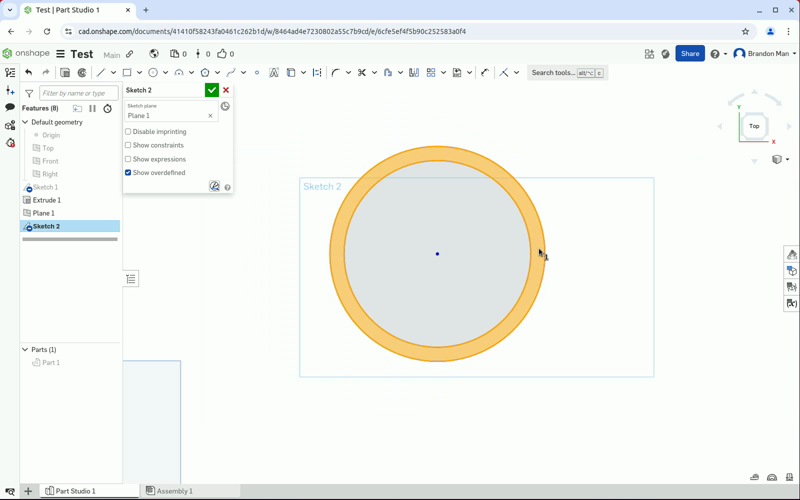
scroll(-6)
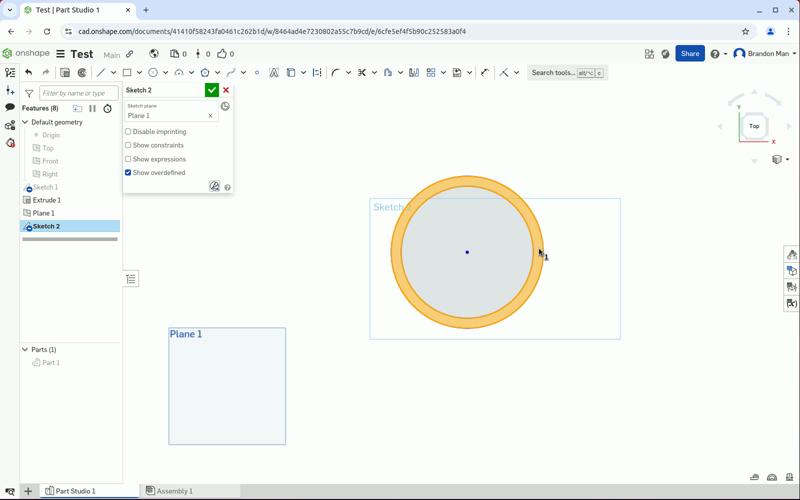
scroll(-6)
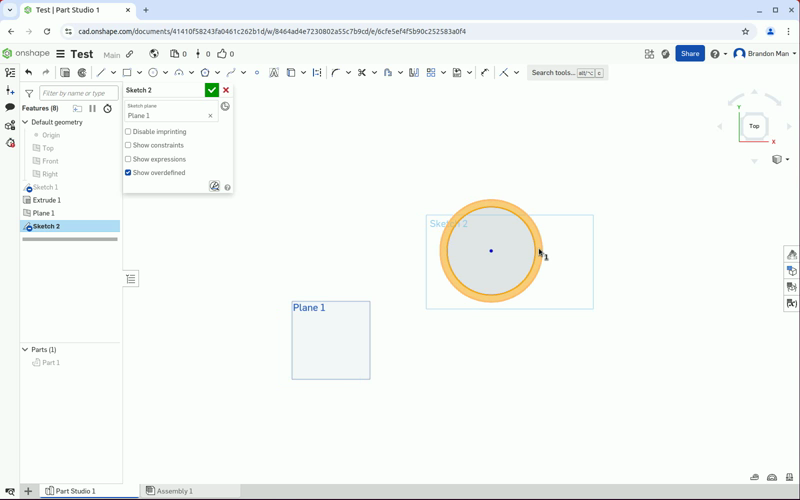
scroll(-6)
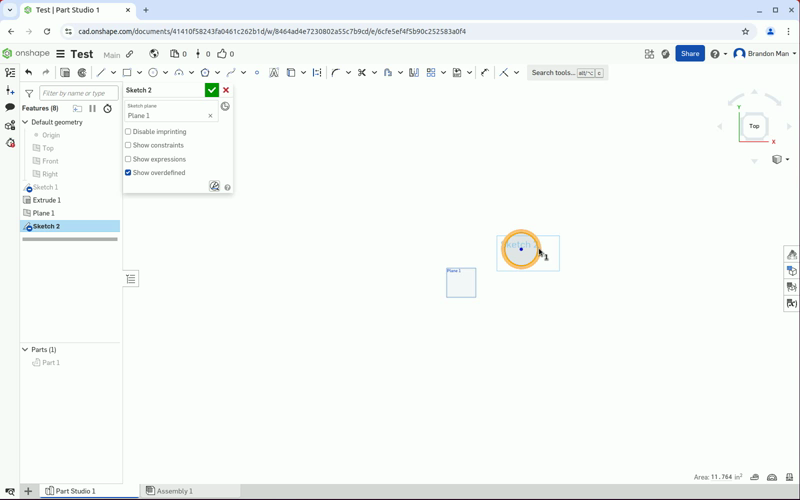
mouse_move(73, 352)
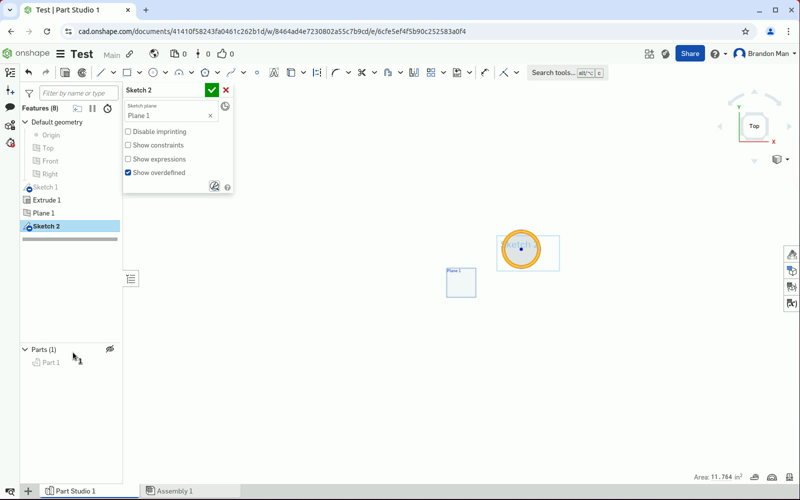
key(shift+y)
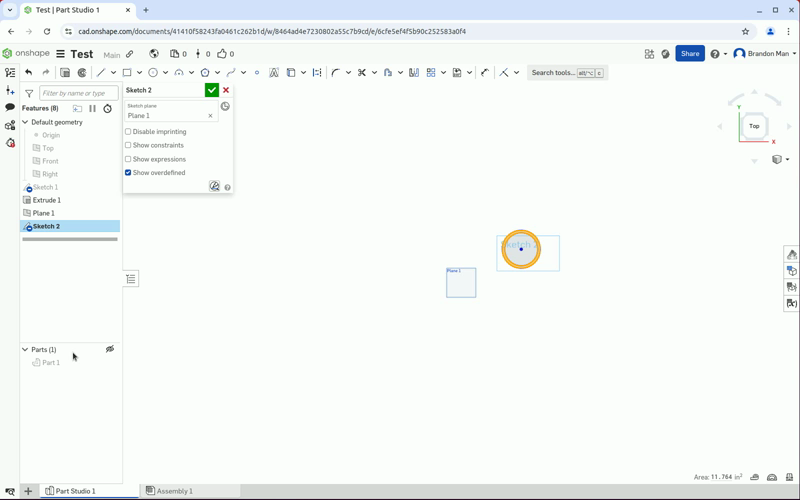
key(shift+e)
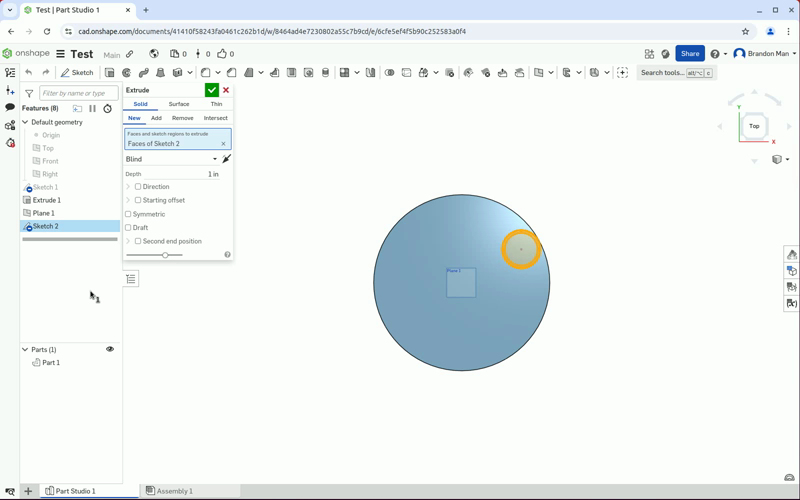
mouse_move(143, 106)
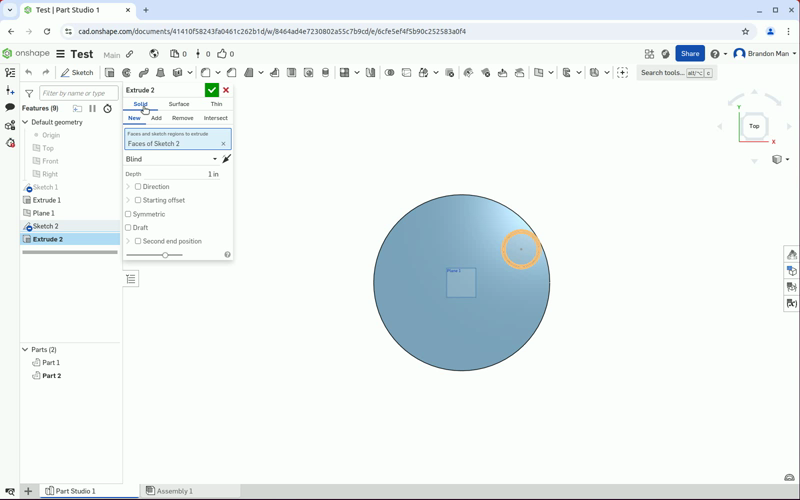
click(143, 106)
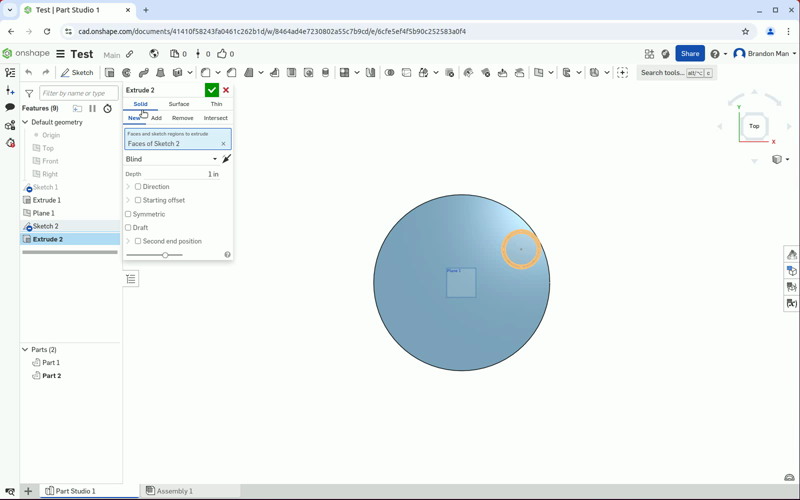
mouse_move(137, 120)
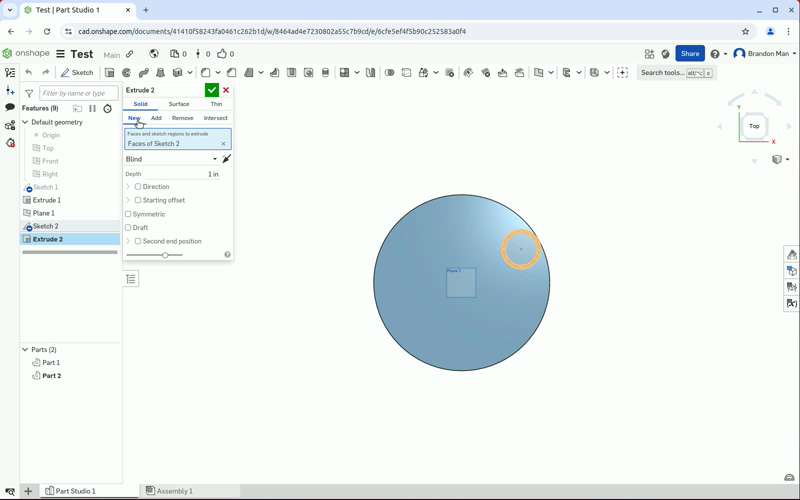
click(137, 120)
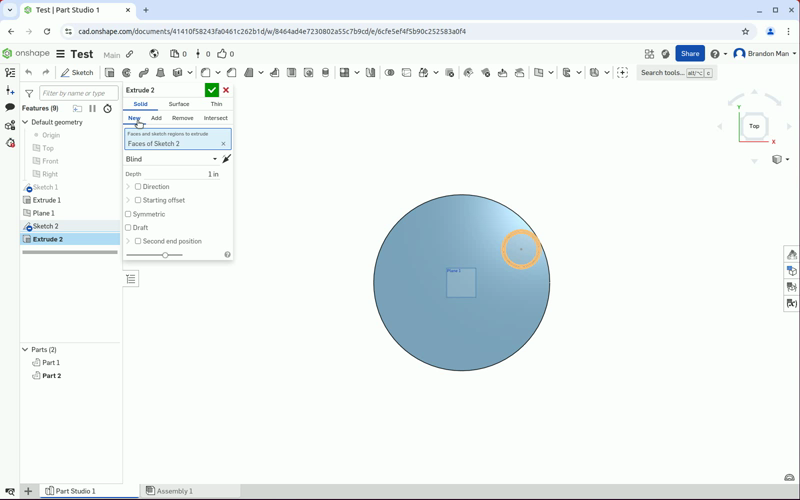
key(tab, 4)
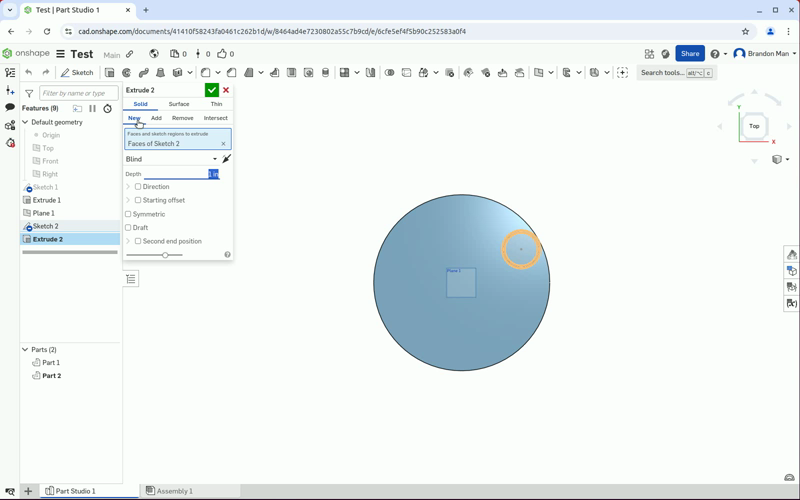
text(12.758)
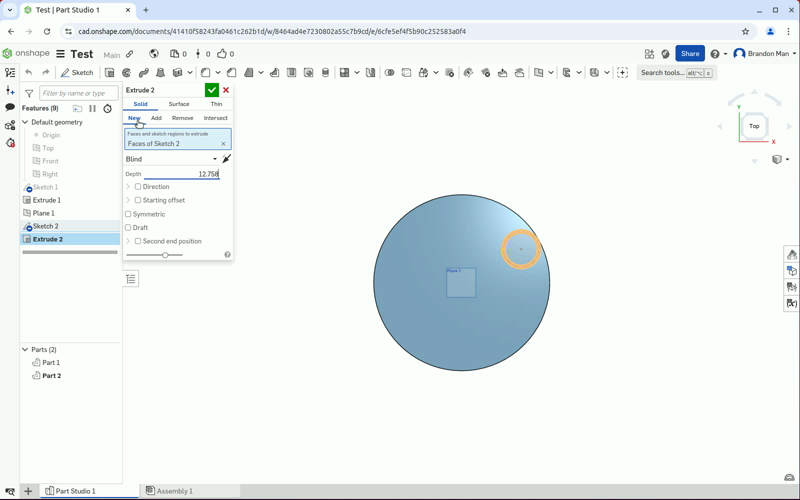
key(enter)
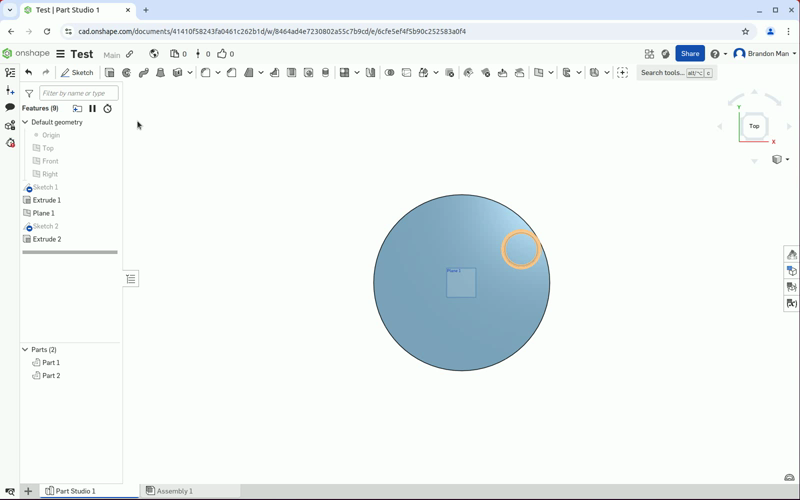
key(shift+h)
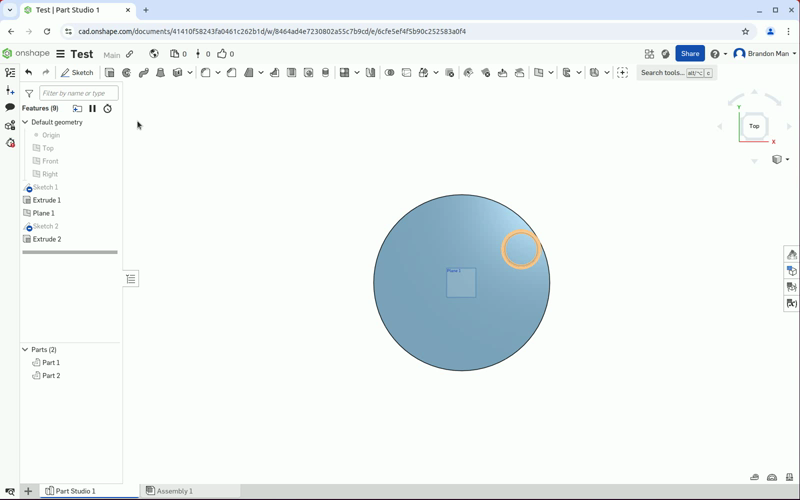
key(shift+h)
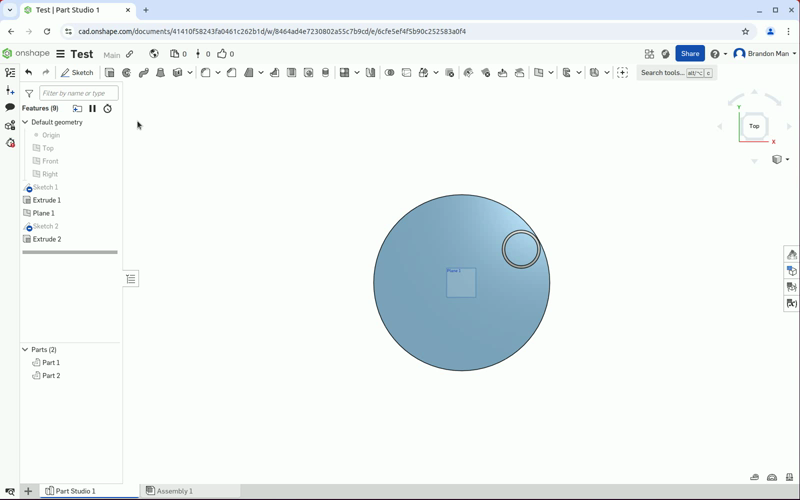
mouse_move(73, 189)
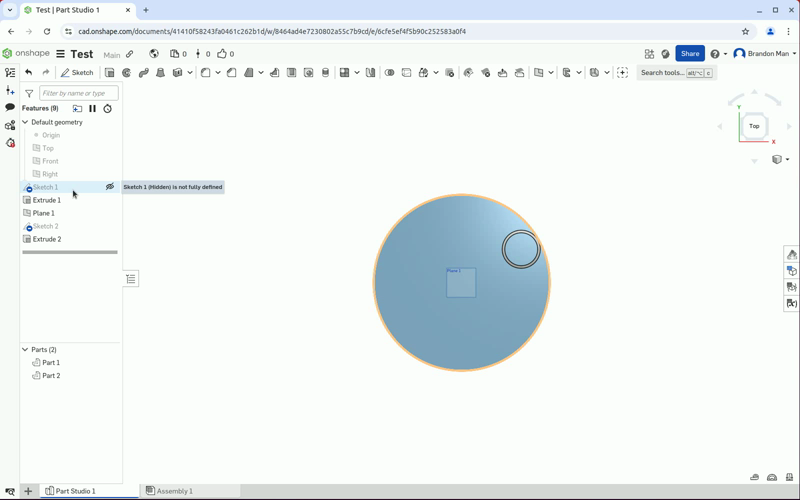
click(73, 189)
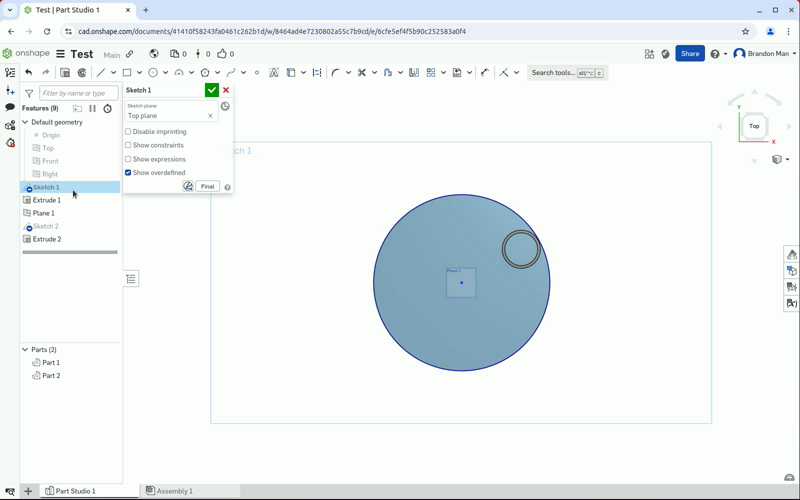
mouse_move(229, 92)
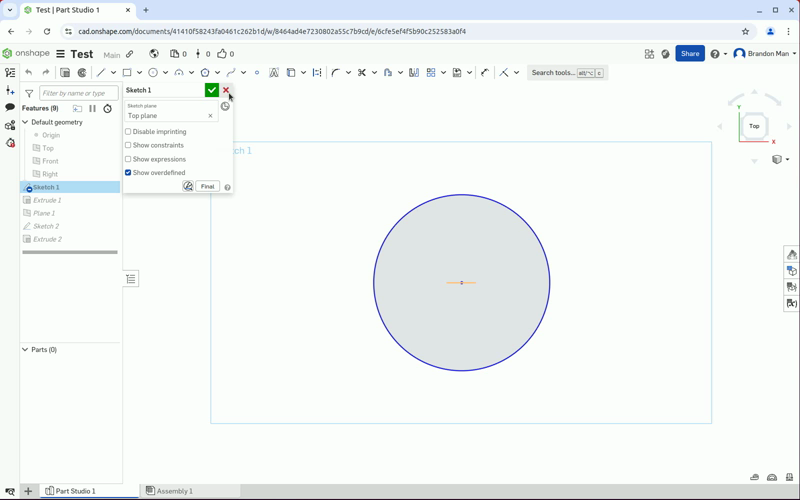
click(229, 92)
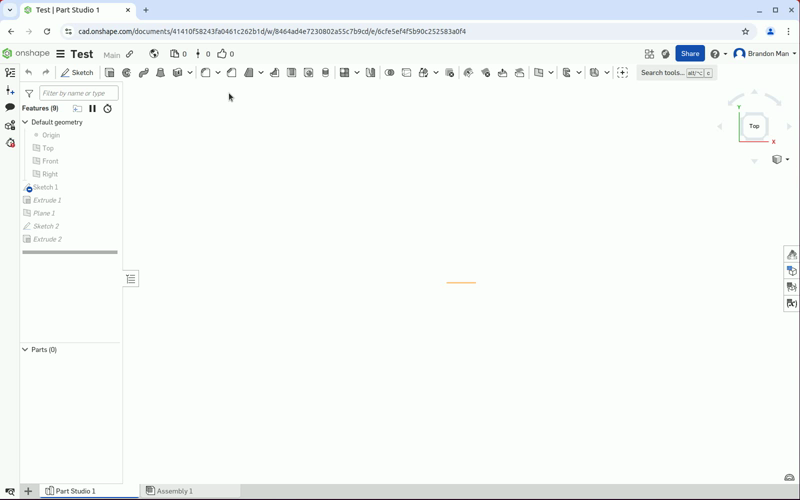
key(shift+s)
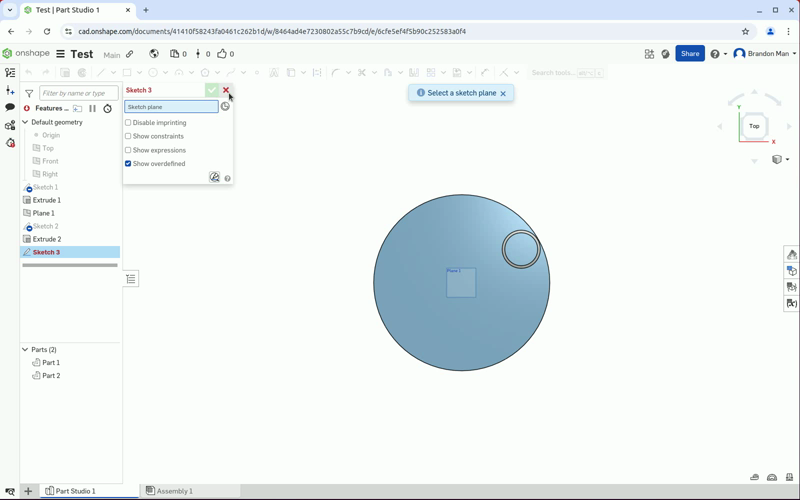
mouse_move(73, 215)
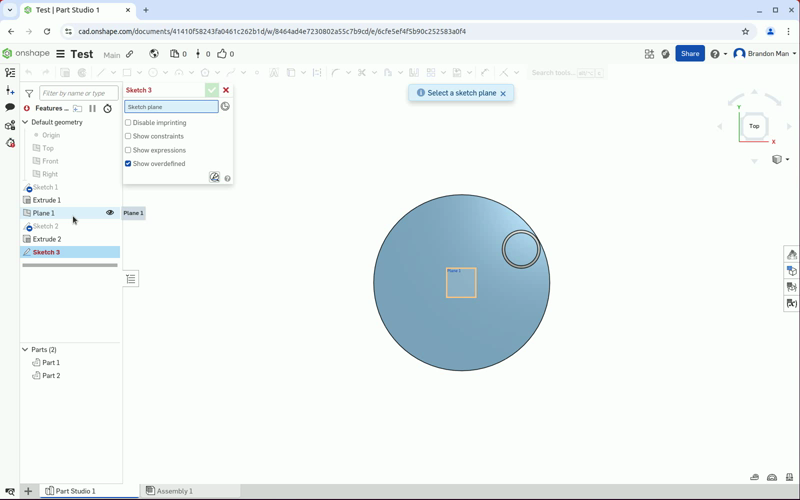
click(73, 215)
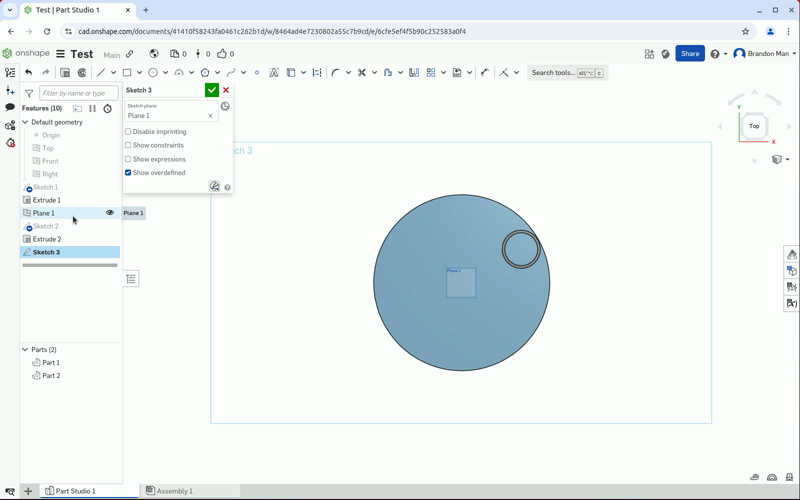
mouse_move(73, 352)
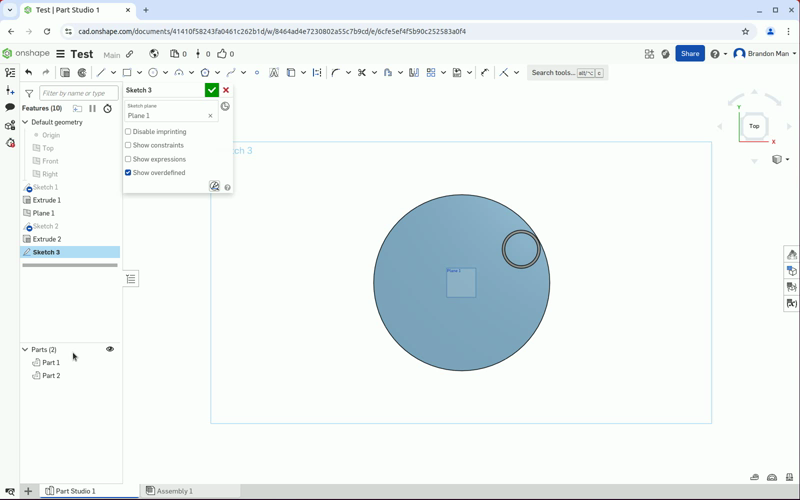
key(y)
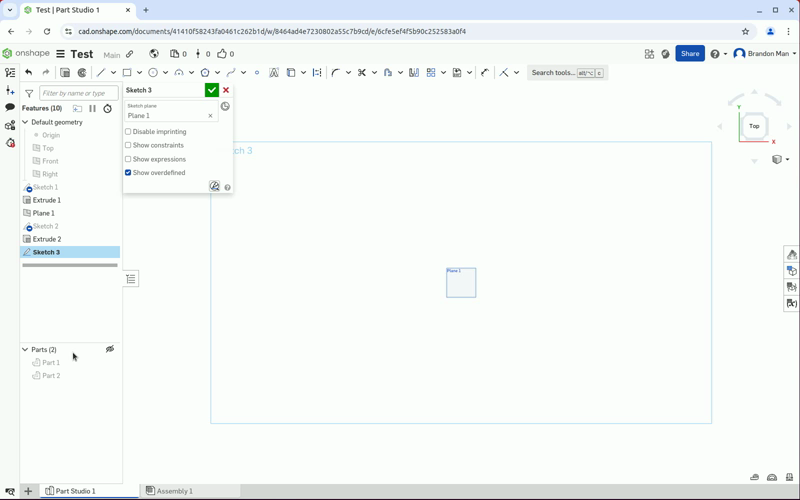
key(c)
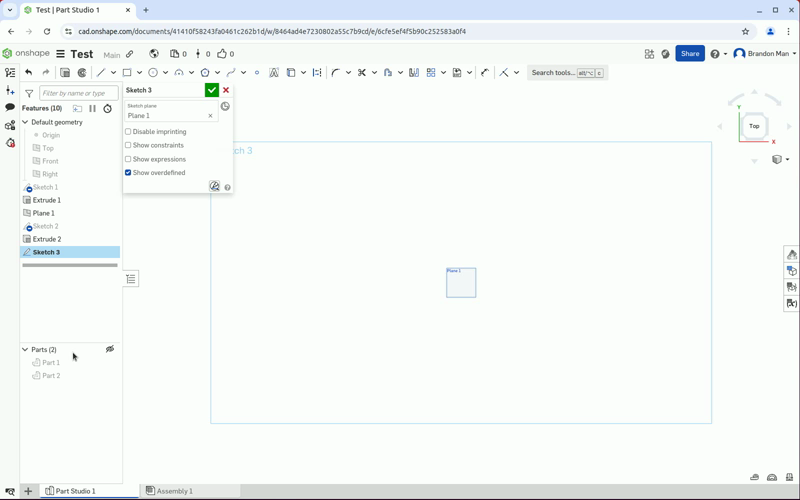
key_down(shift)
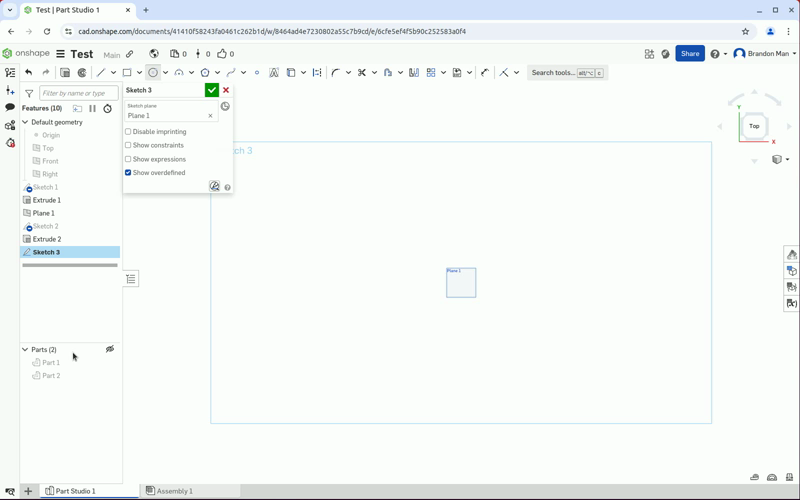
mouse_move(402, 249)
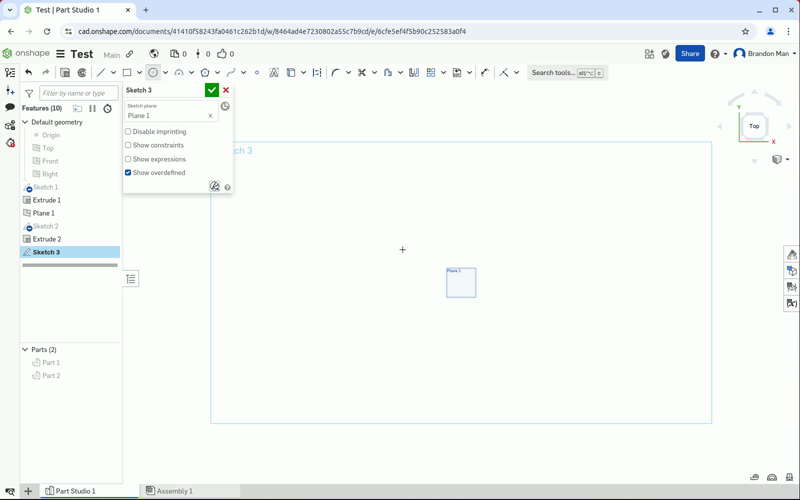
click(402, 249)
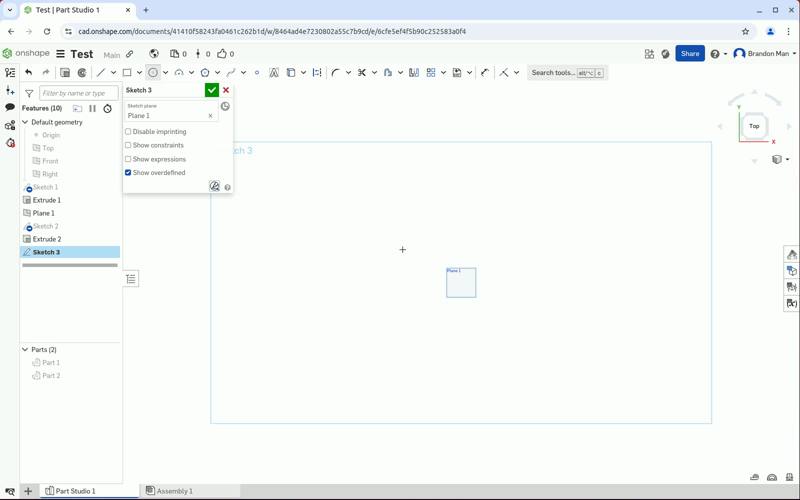
key_up(shift)
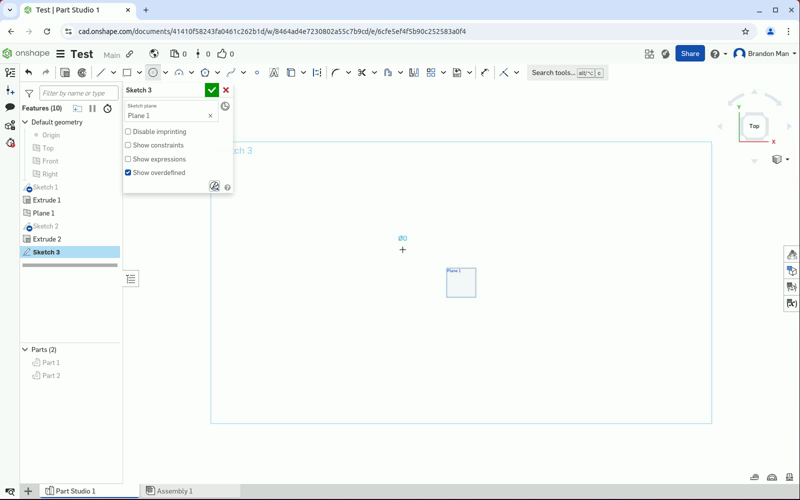
mouse_move(421, 249)
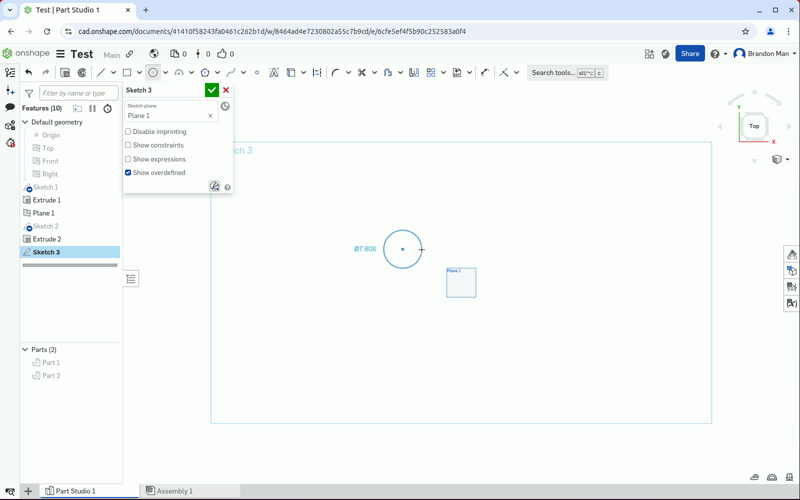
click(421, 249)
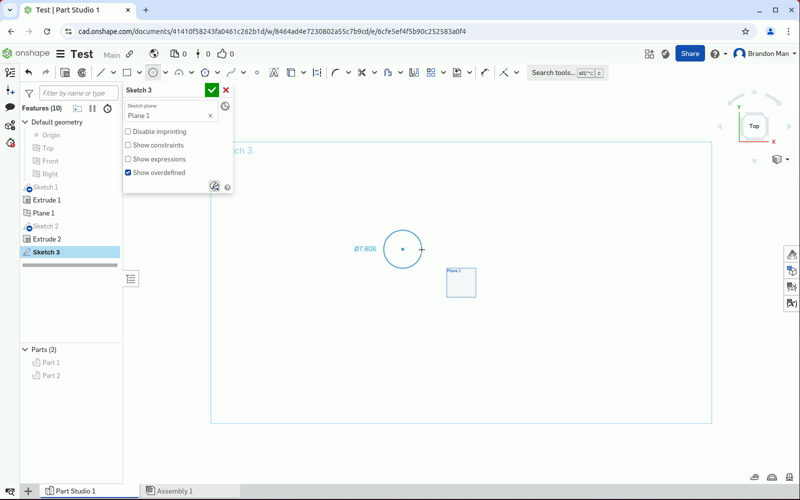
key(esc)
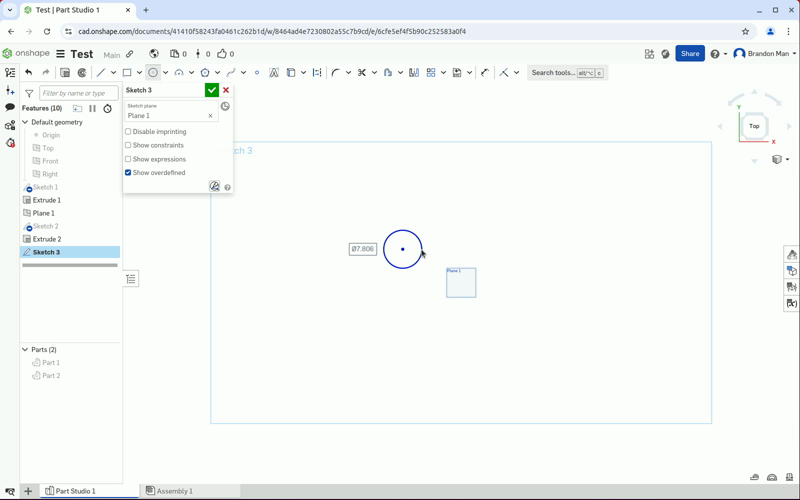
key(c)
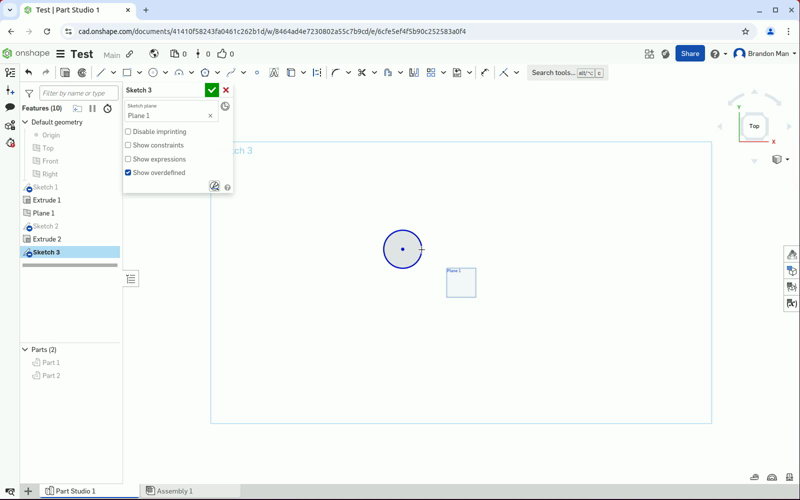
key_down(shift)
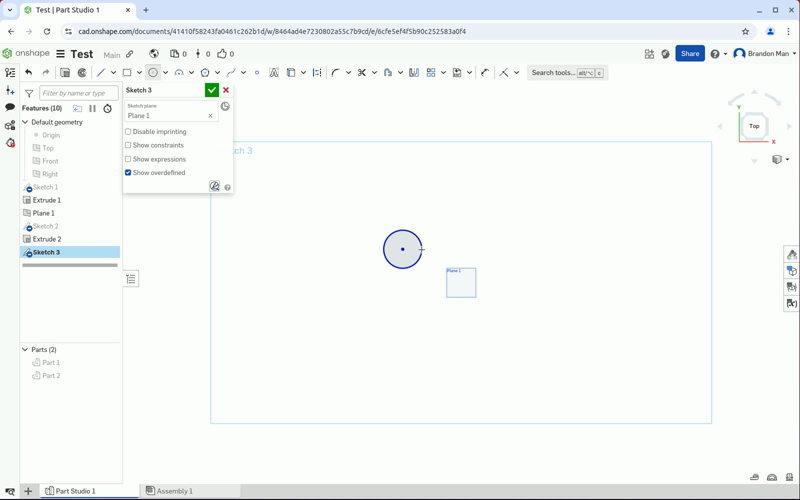
mouse_move(402, 249)
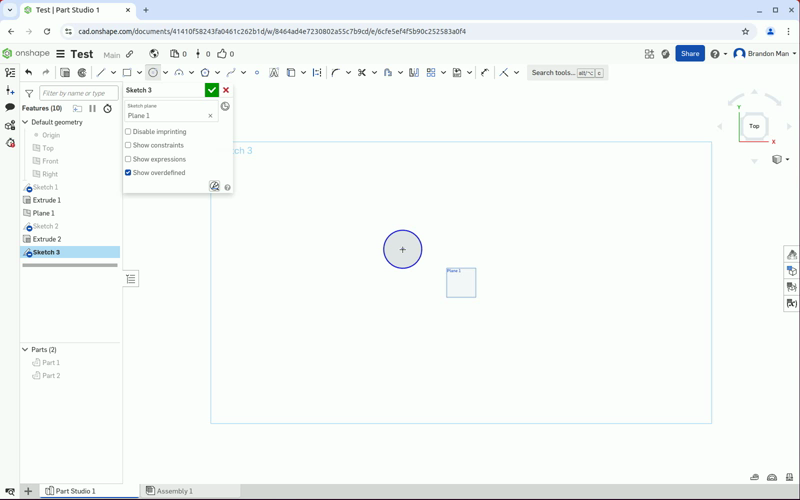
click(402, 249)
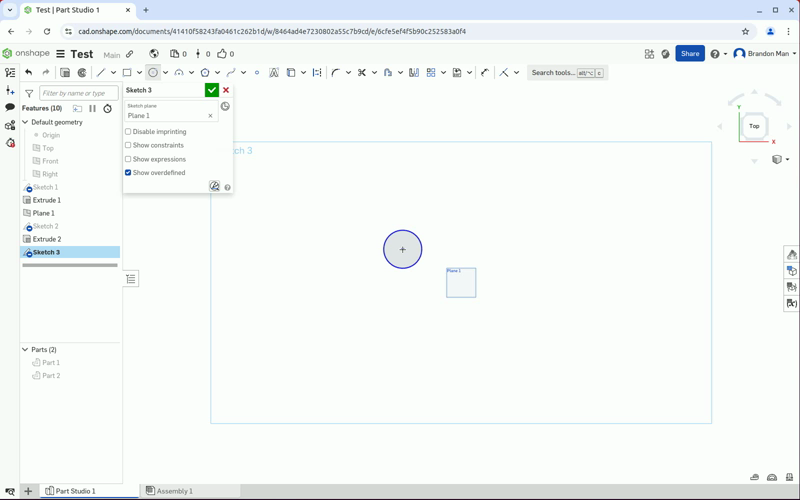
key_up(shift)
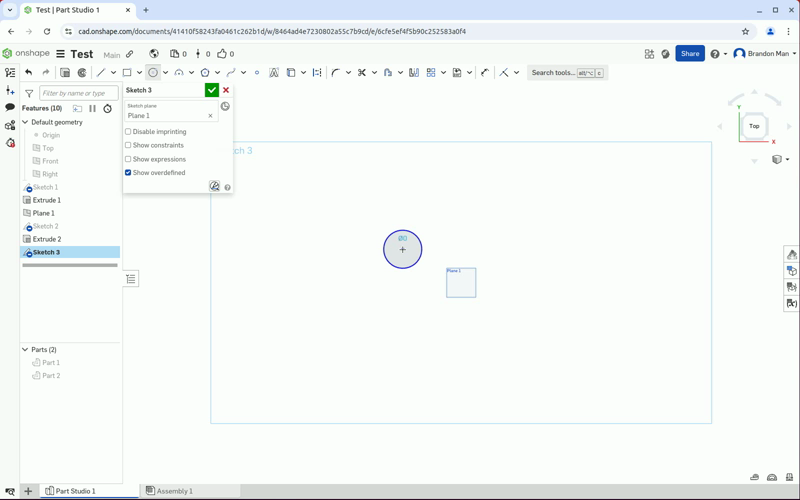
mouse_move(415, 249)
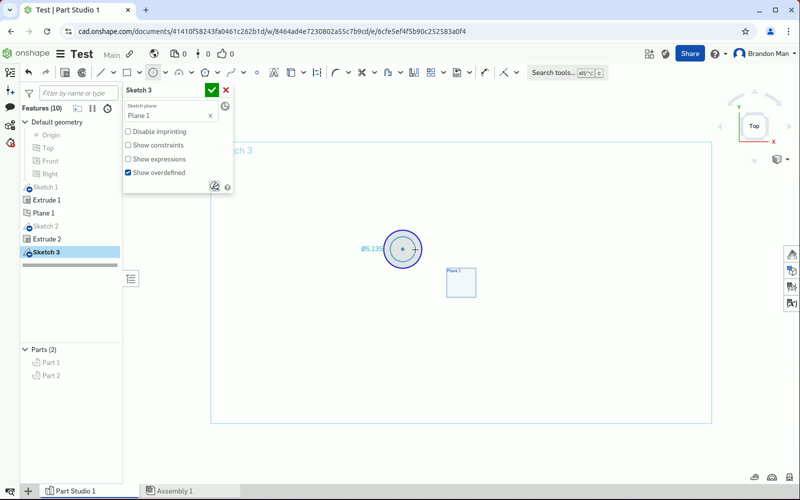
click(415, 249)
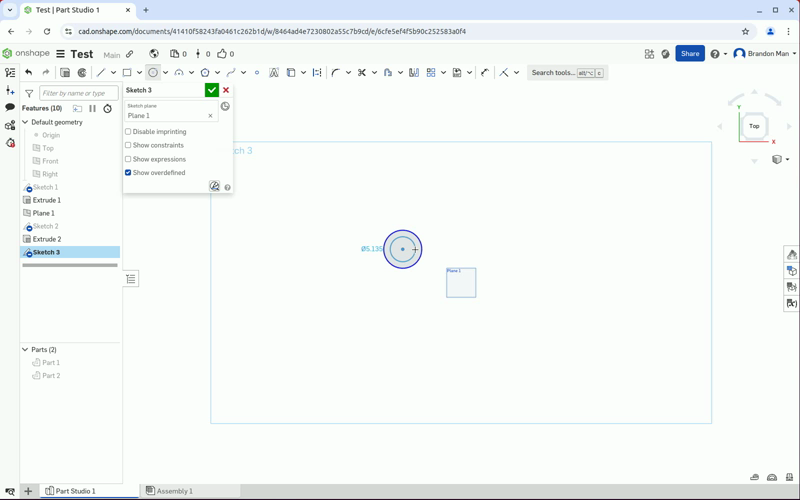
key(esc)
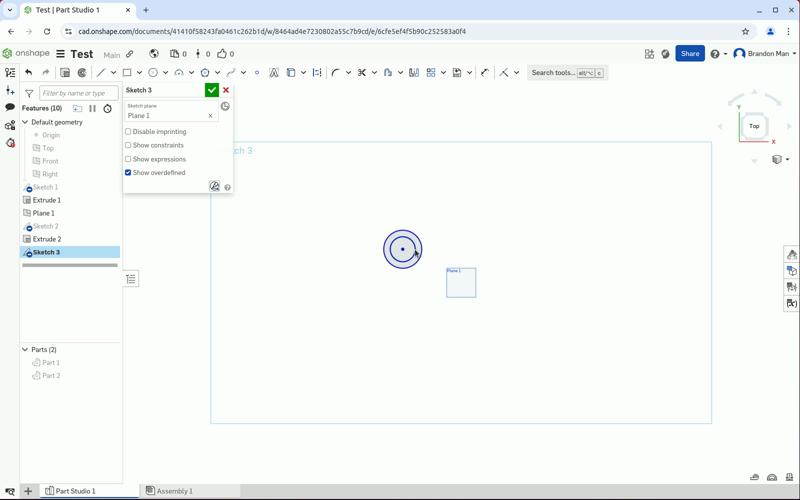
mouse_move(393, 264)
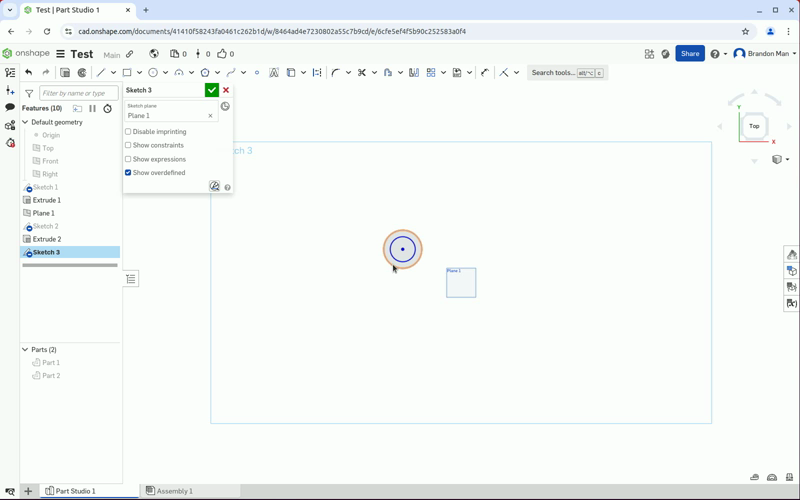
scroll(6)
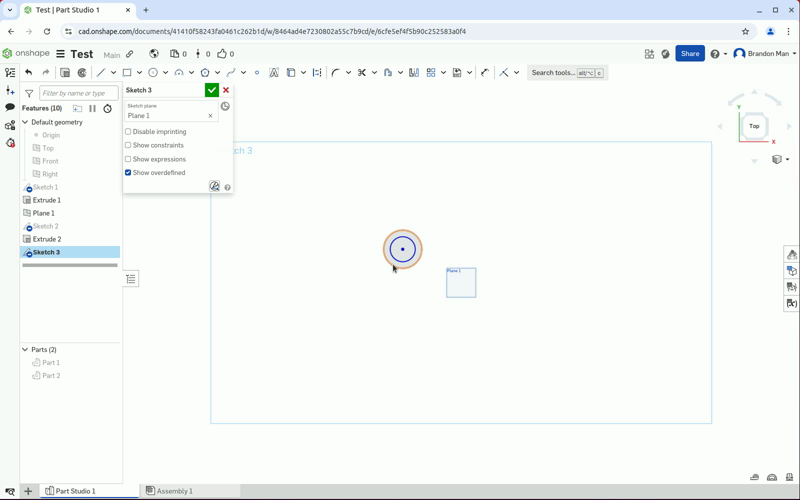
scroll(6)
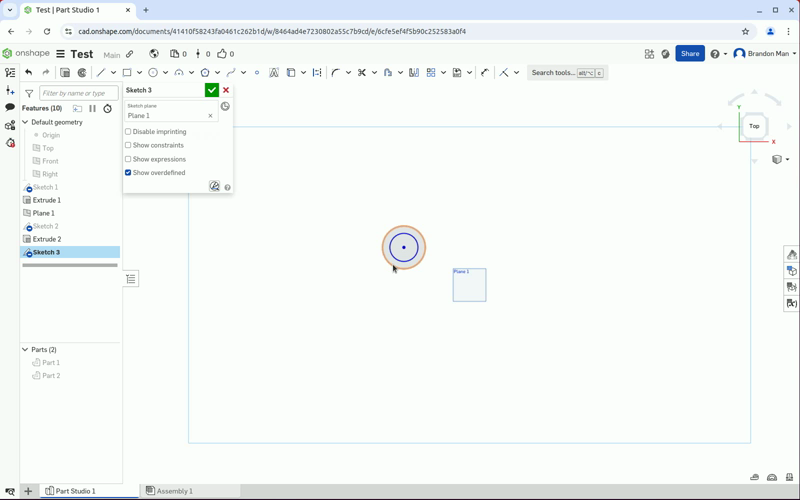
scroll(6)
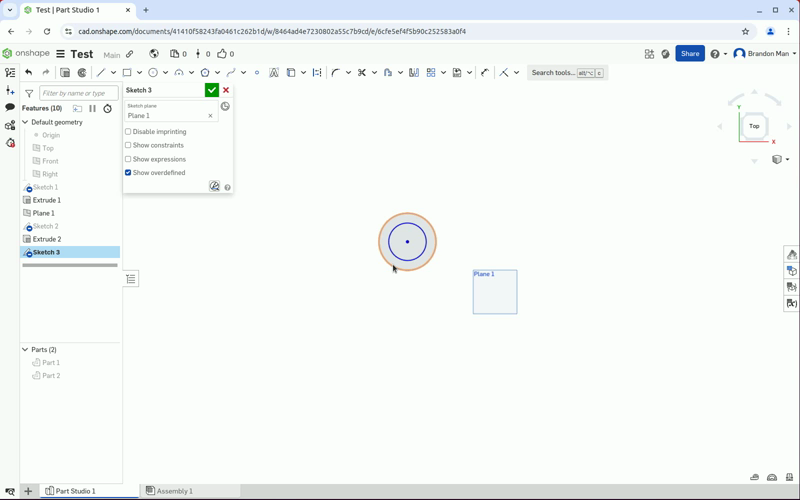
scroll(6)
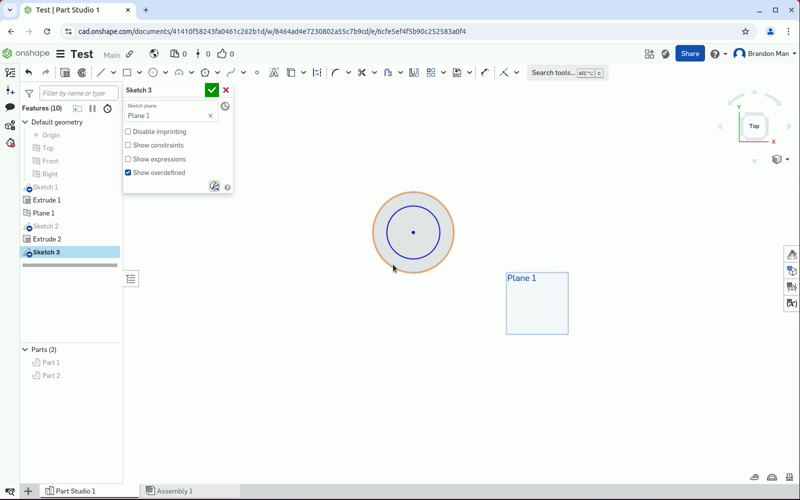
scroll(6)
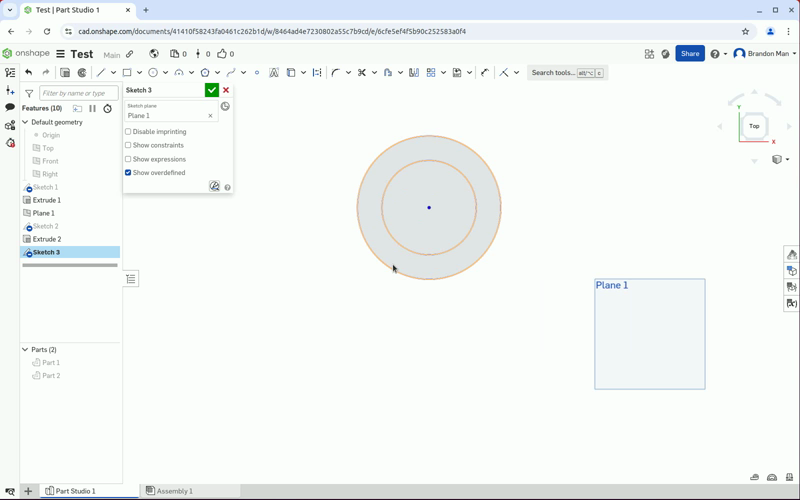
scroll(6)
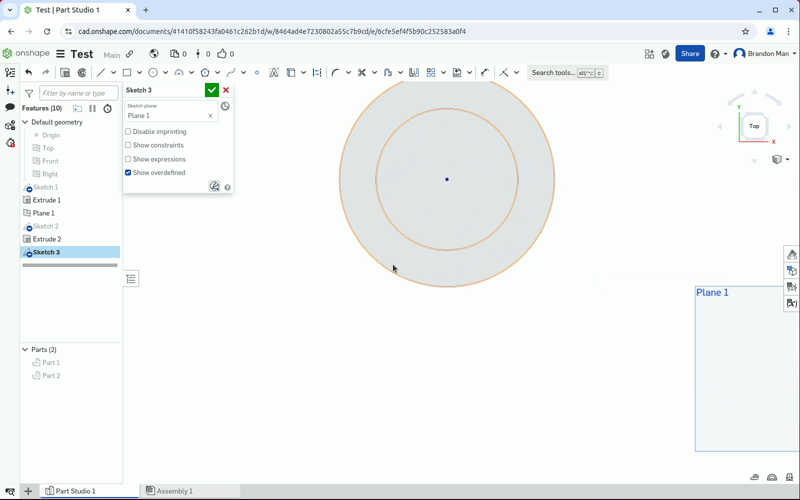
scroll(6)
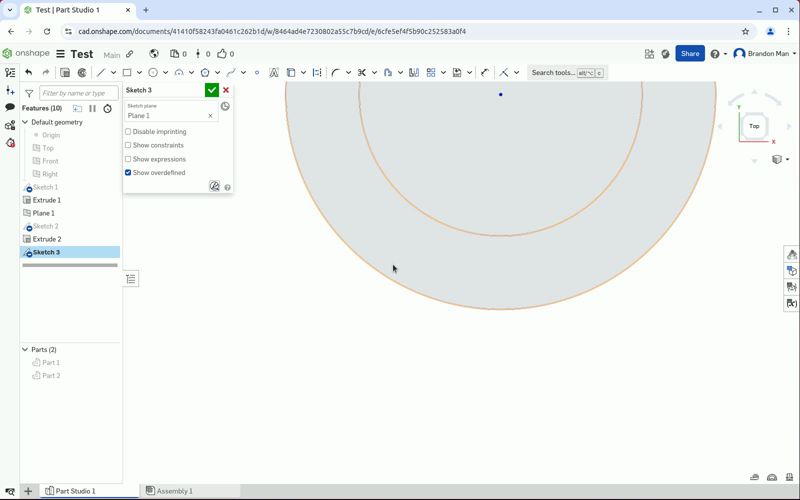
click(393, 264)
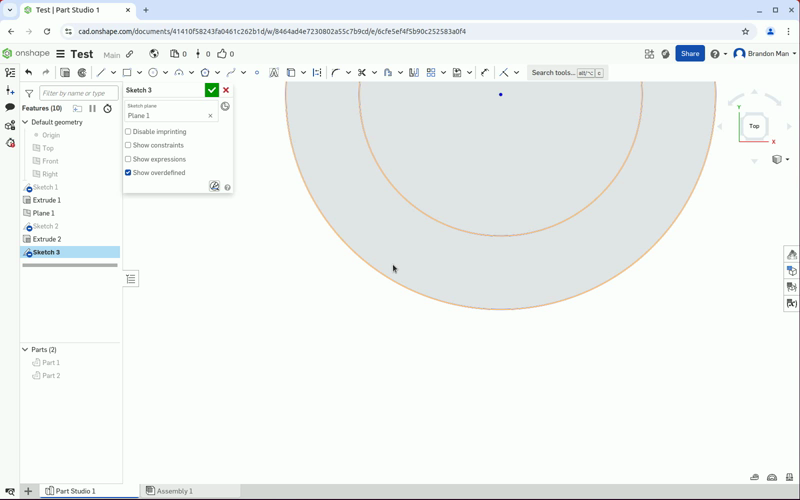
scroll(-6)
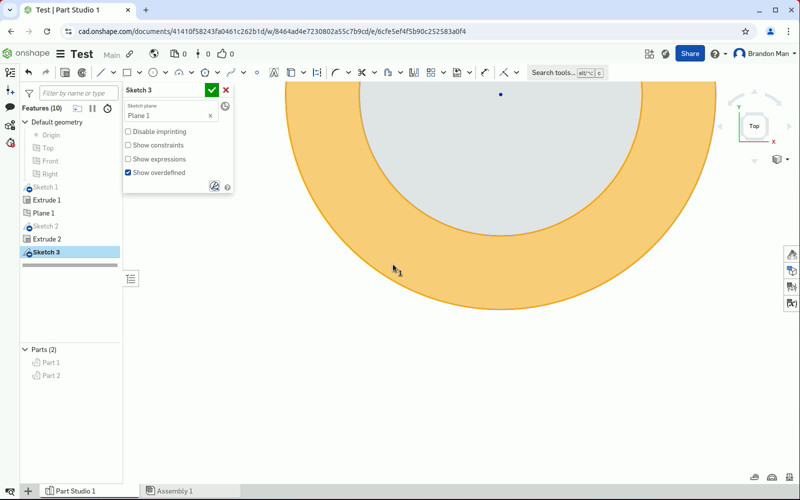
scroll(-6)
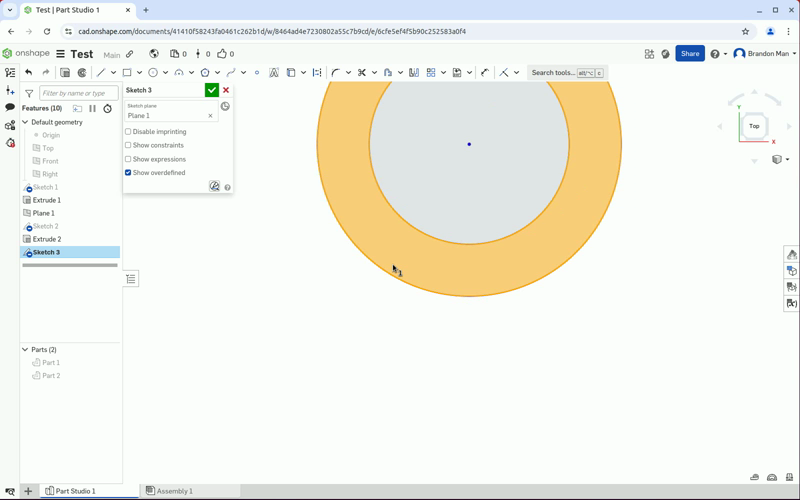
scroll(-6)
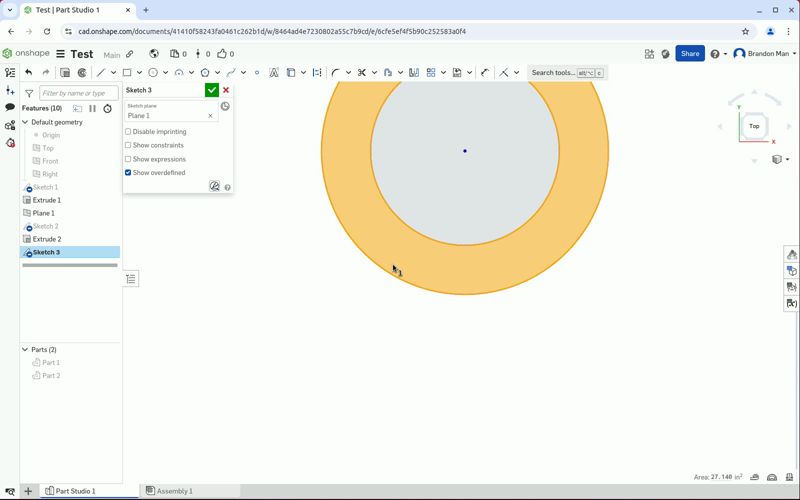
scroll(-6)
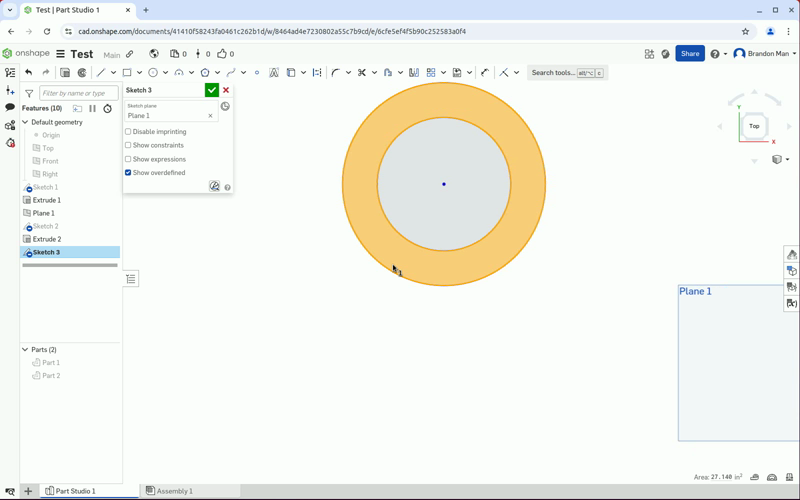
scroll(-6)
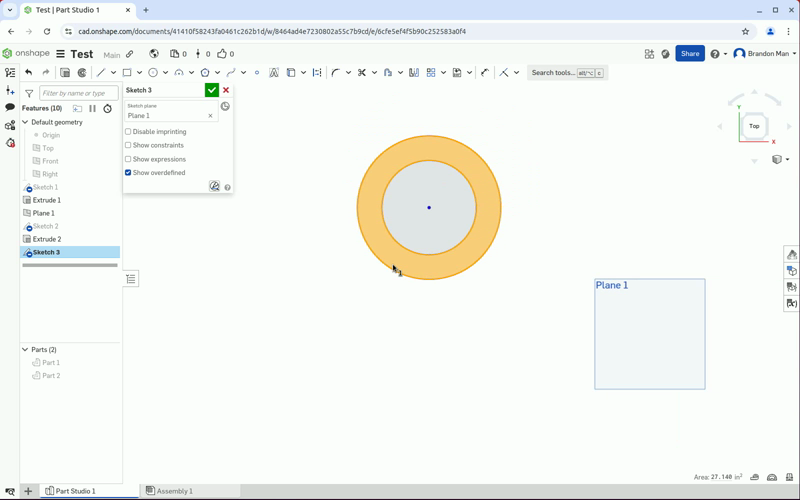
scroll(-6)
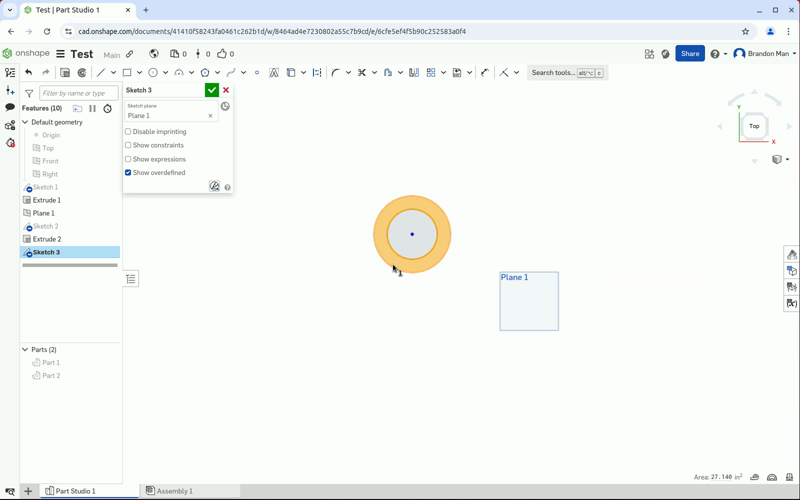
scroll(-6)
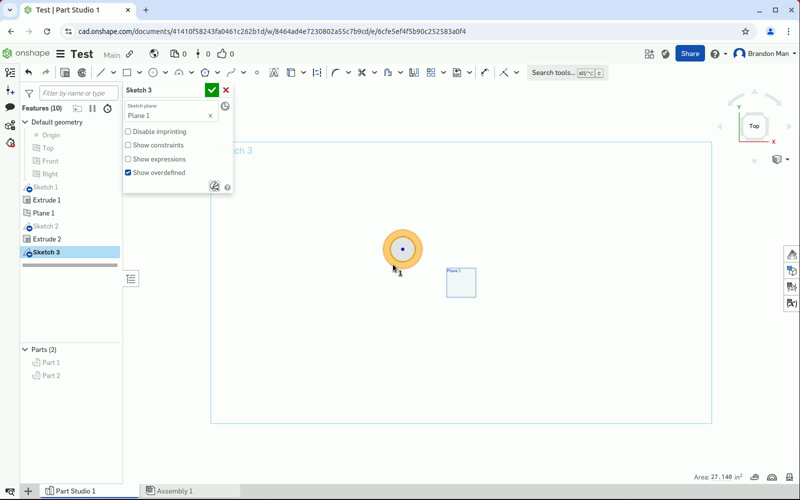
mouse_move(73, 352)
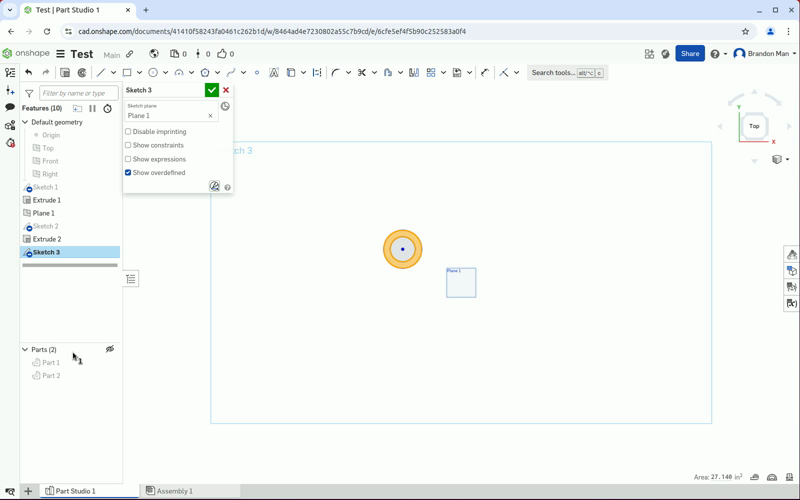
key(shift+y)
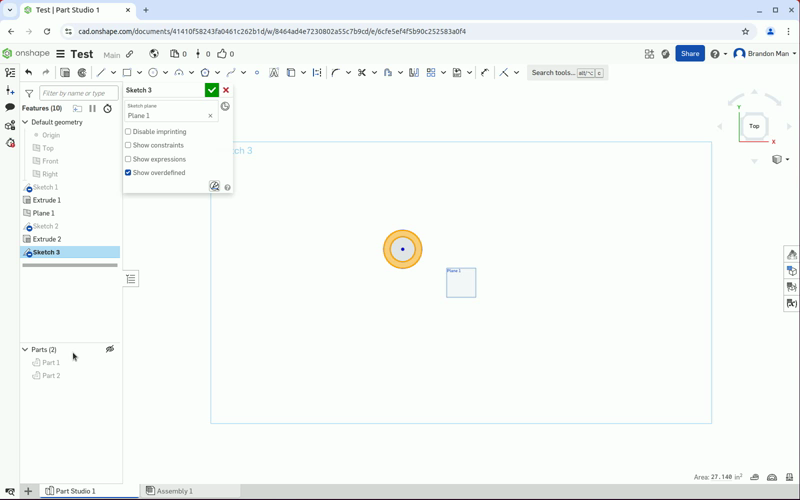
key(shift+e)
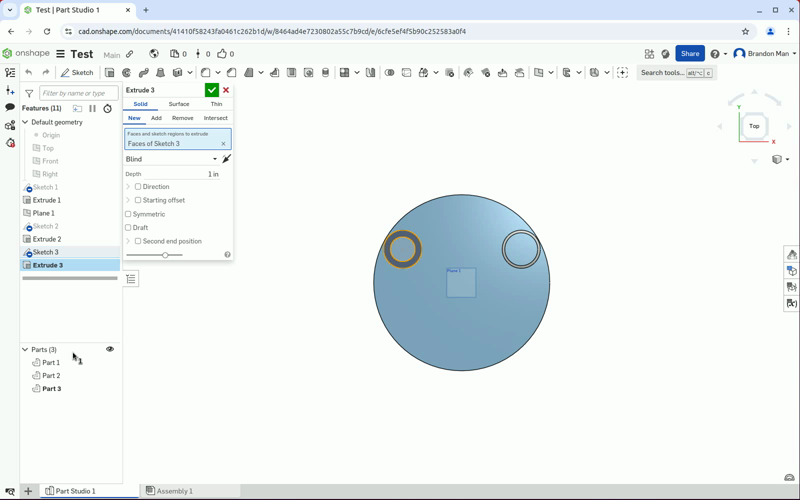
mouse_move(143, 106)
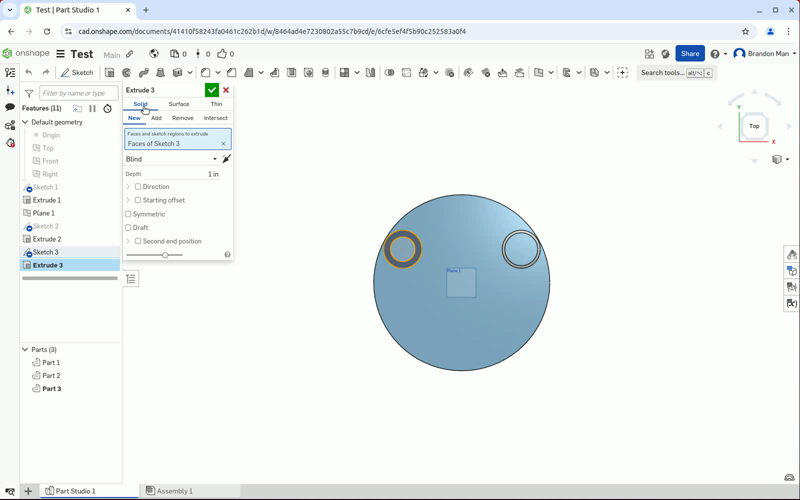
click(143, 106)
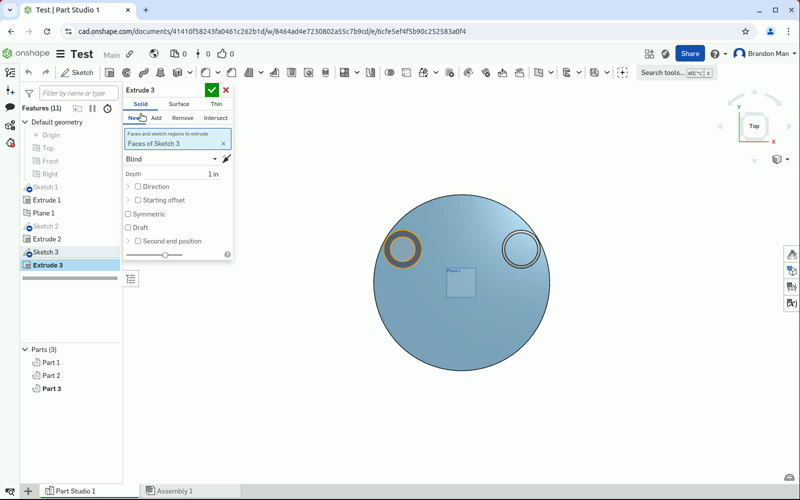
mouse_move(137, 120)
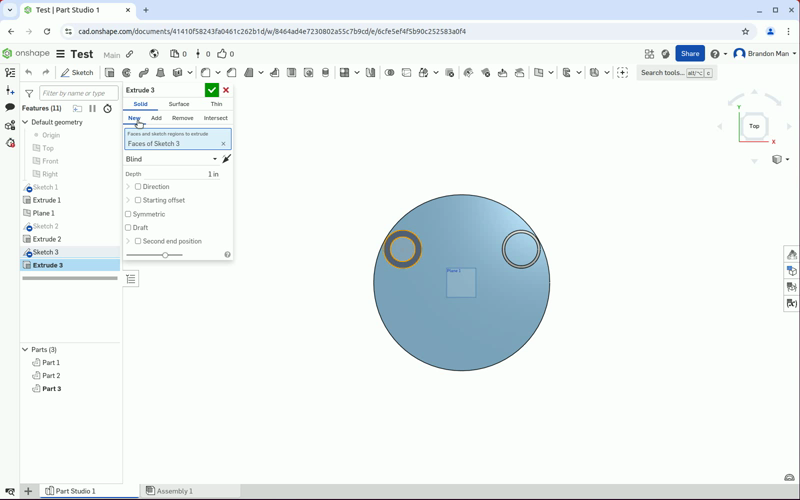
click(137, 120)
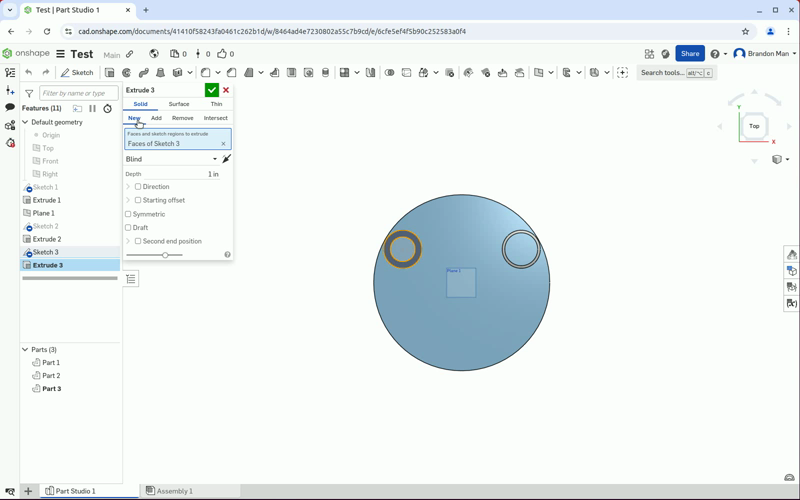
key(tab, 4)
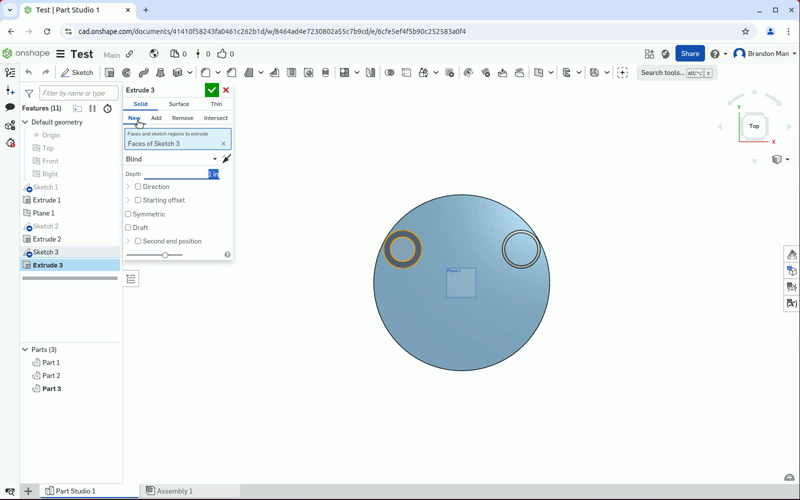
text(12.758)
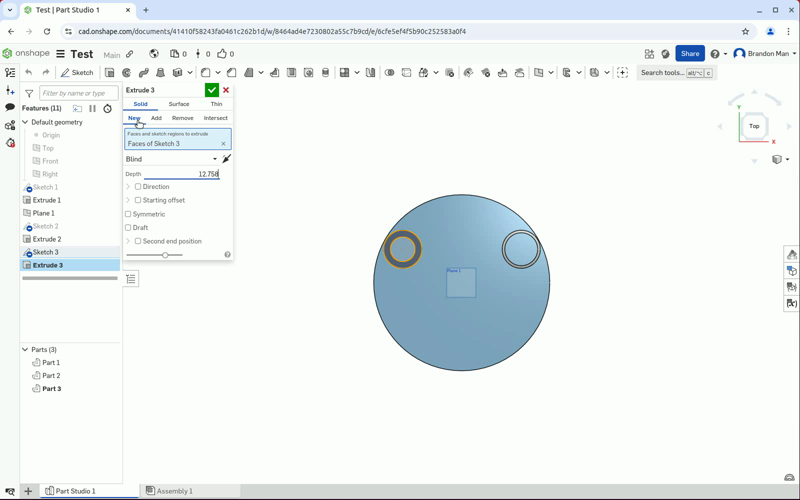
key(enter)
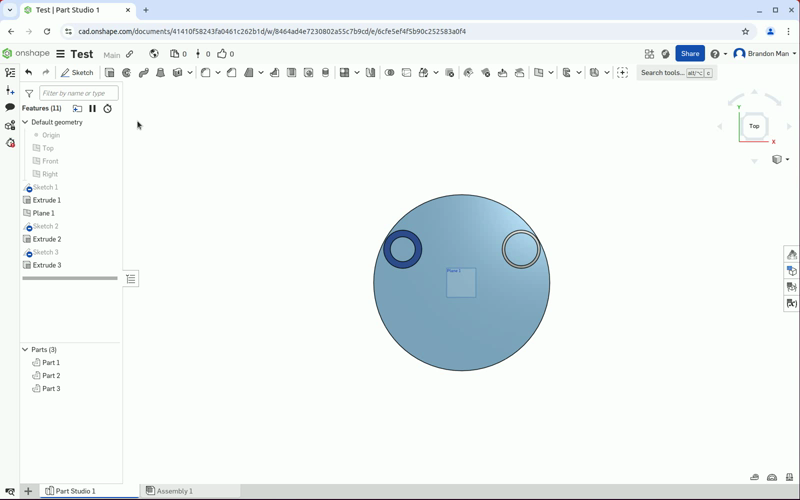
key(shift+h)
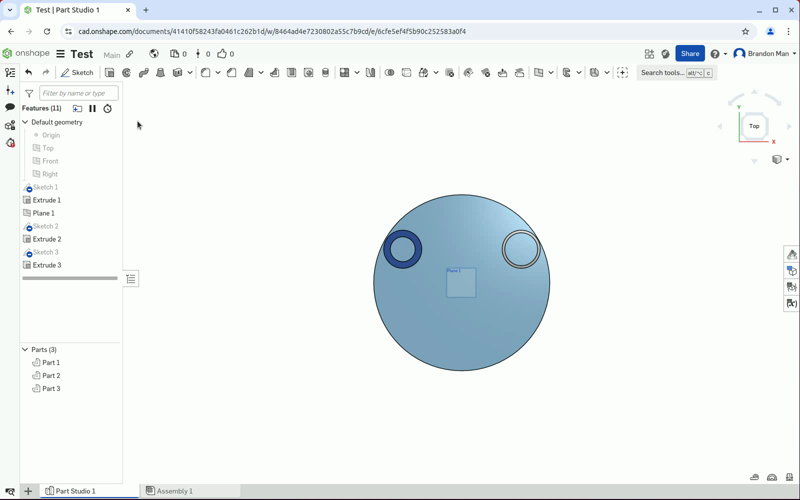
key(shift+h)
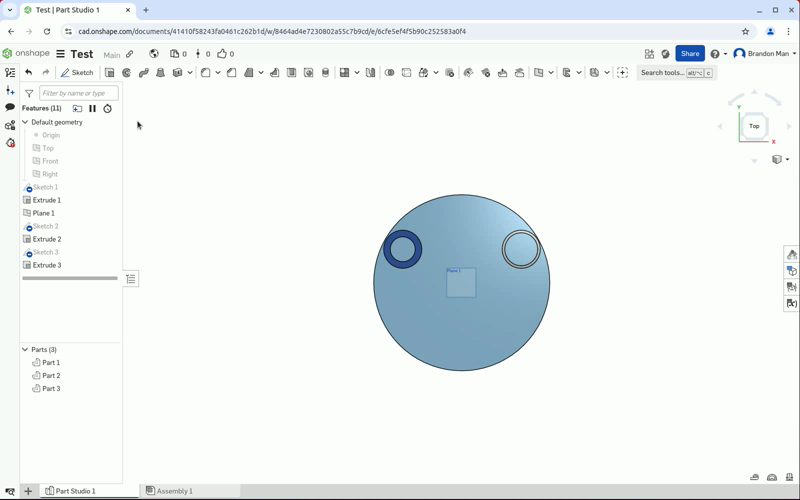
mouse_move(73, 189)
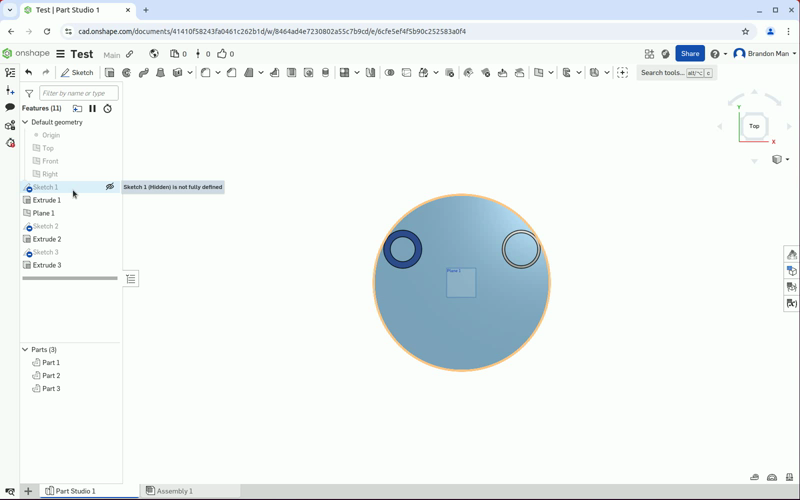
click(73, 189)
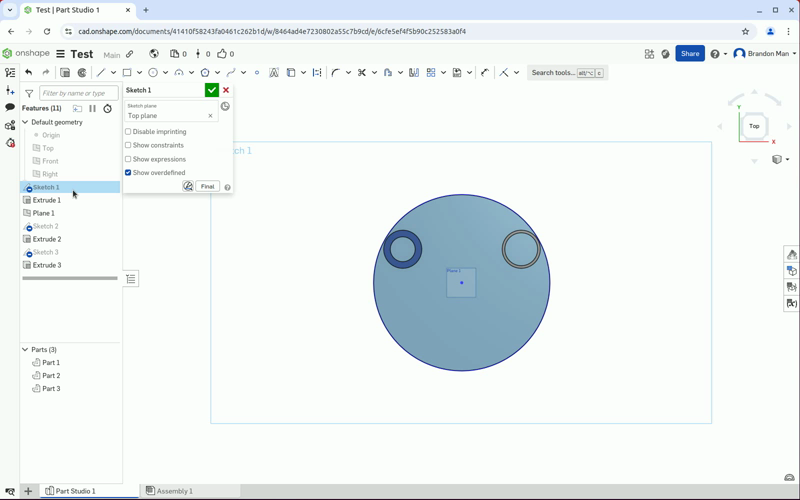
mouse_move(229, 92)
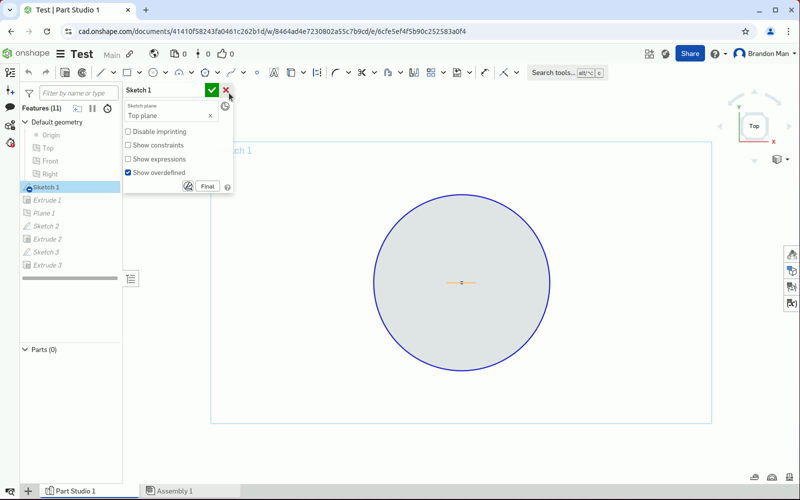
click(229, 92)
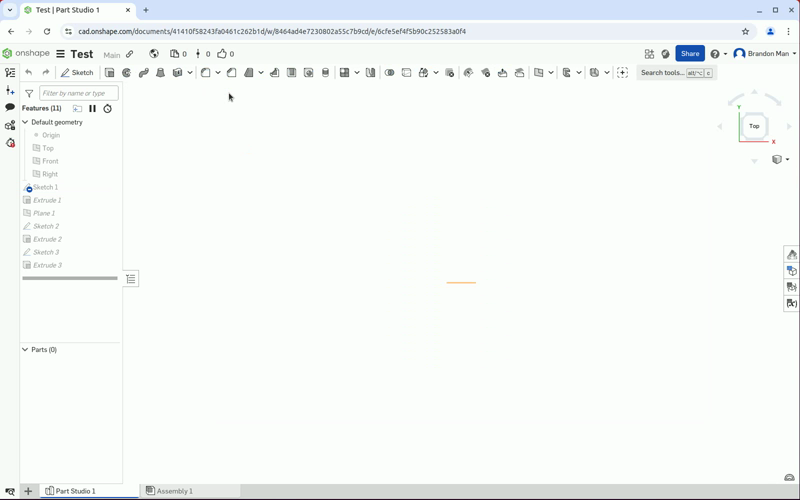
key(shift+s)
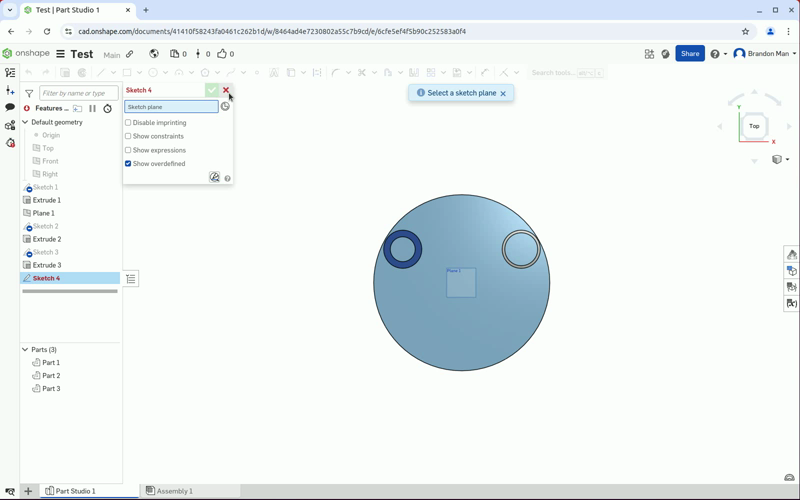
mouse_move(73, 215)
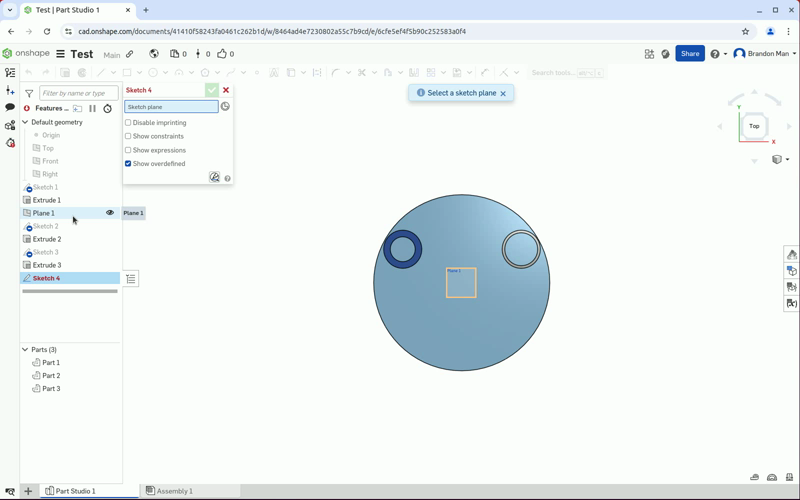
click(73, 215)
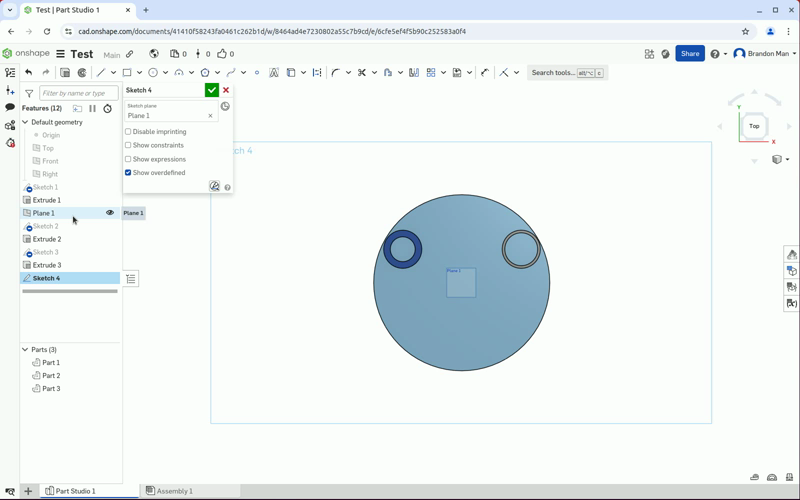
mouse_move(73, 352)
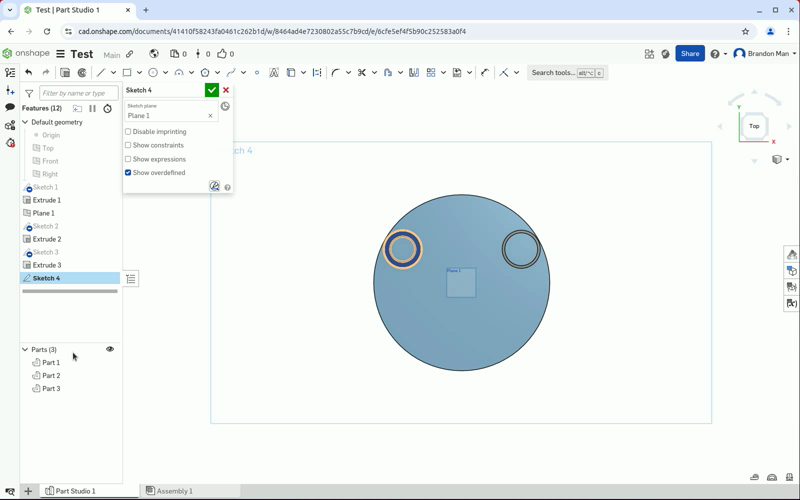
key(y)
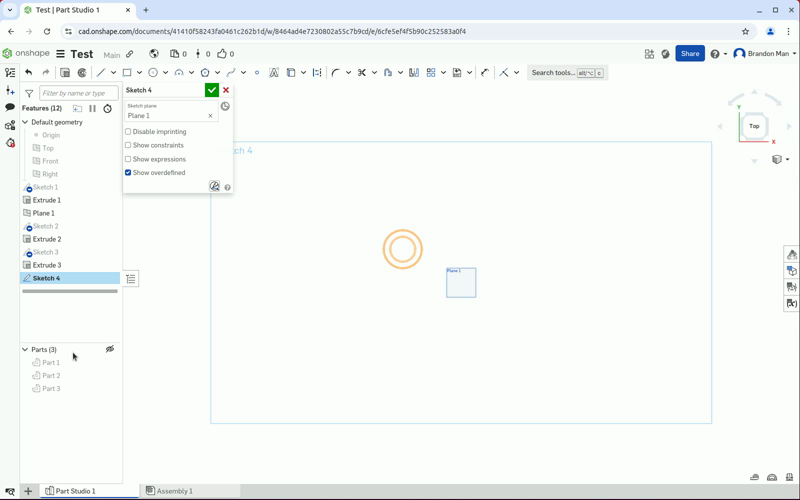
key(c)
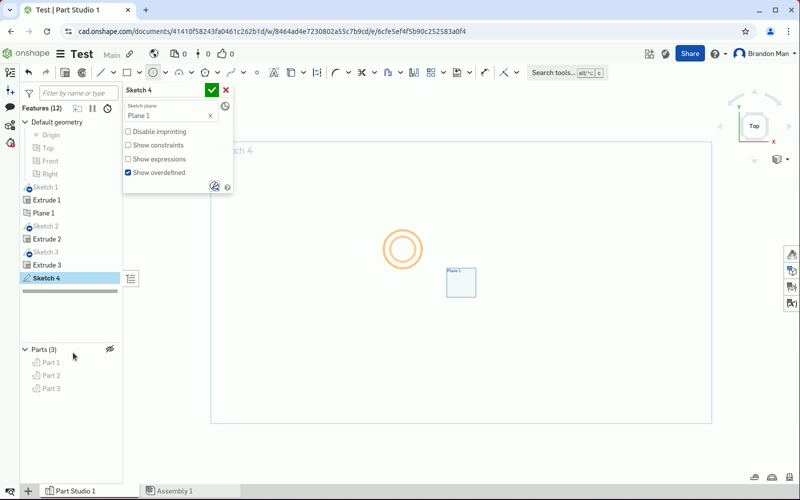
key_down(shift)
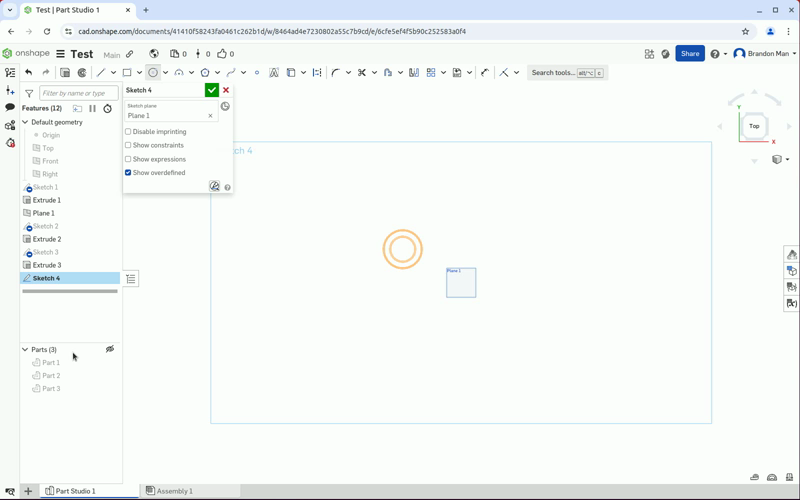
mouse_move(402, 316)
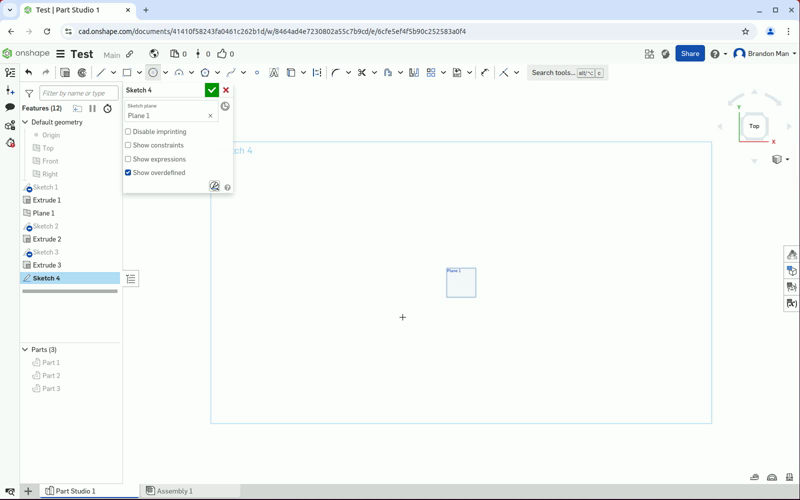
click(402, 316)
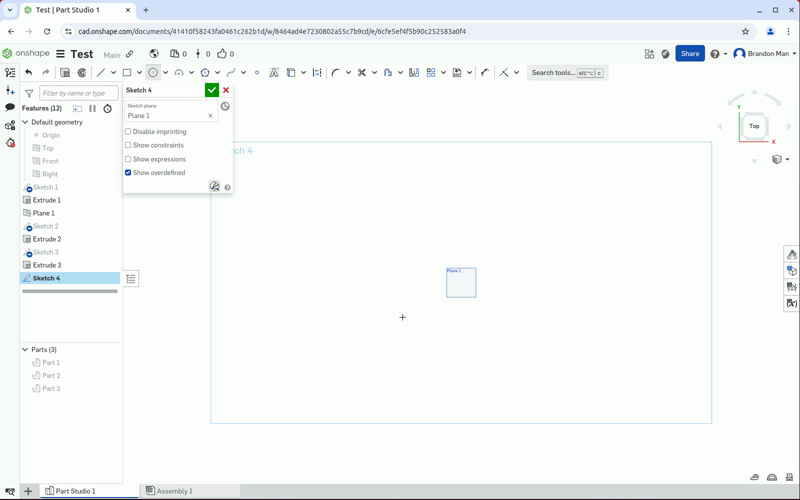
key_up(shift)
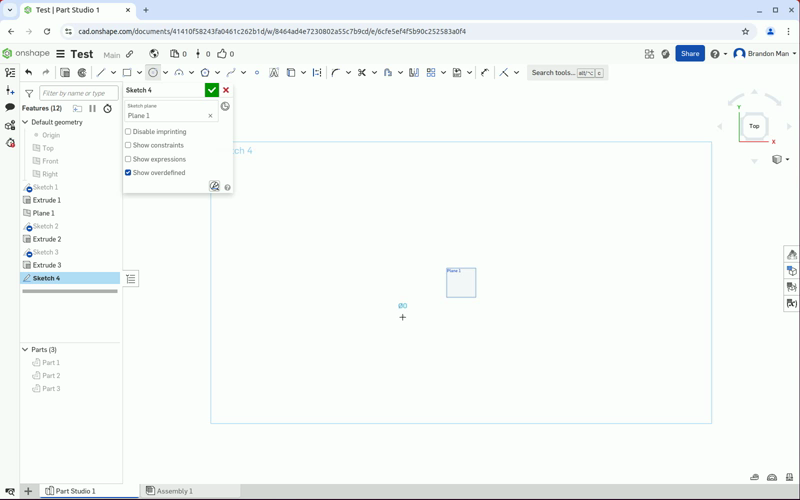
mouse_move(421, 316)
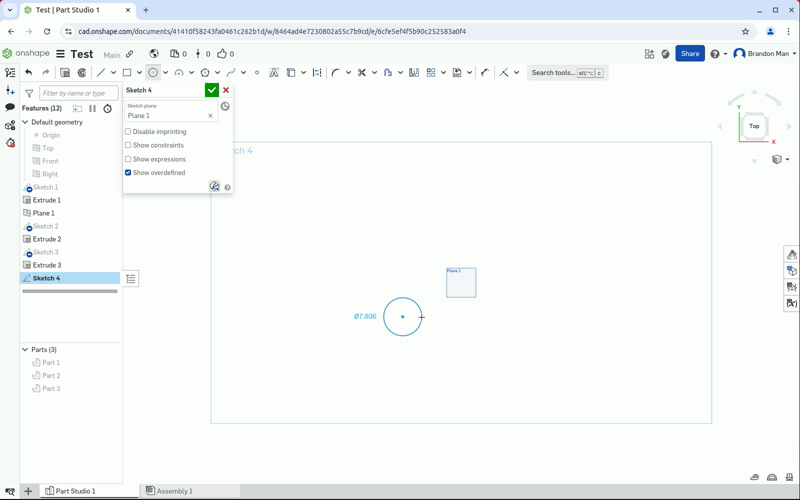
click(421, 316)
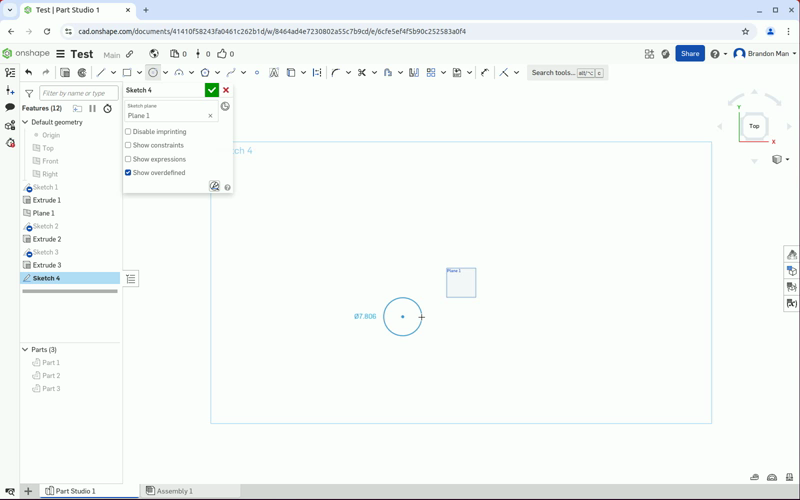
key(esc)
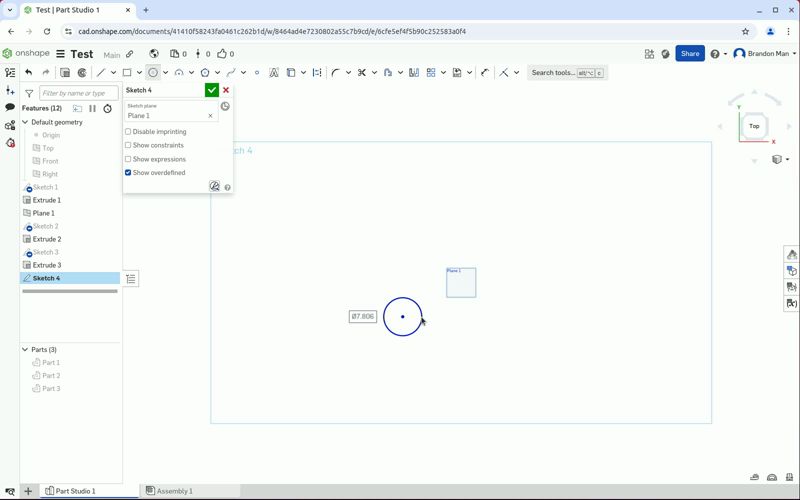
key(c)
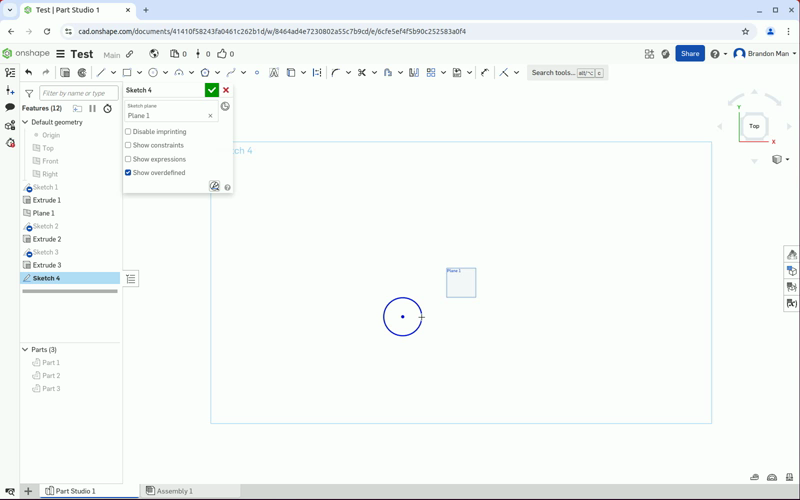
key_down(shift)
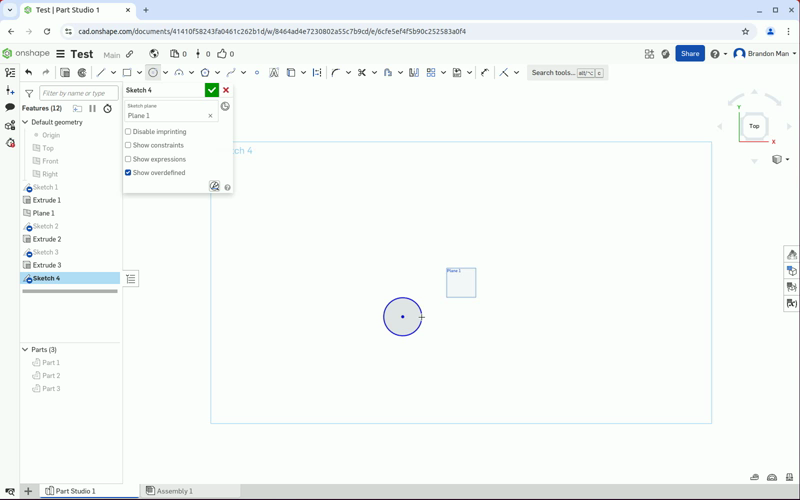
mouse_move(402, 316)
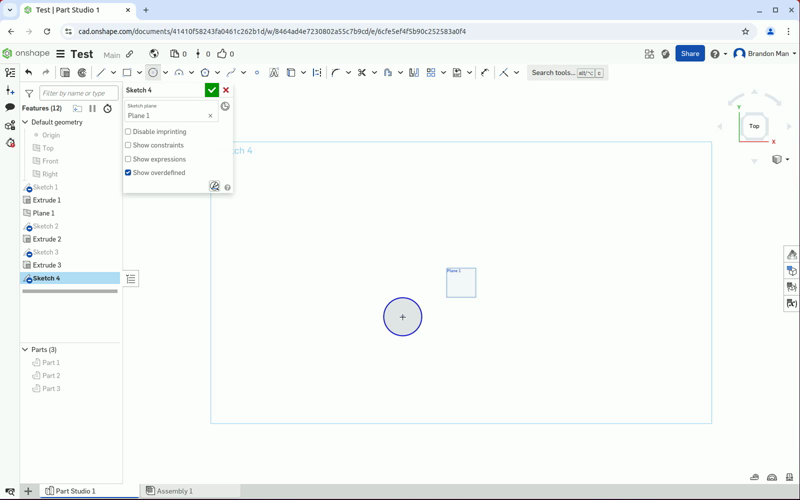
click(402, 316)
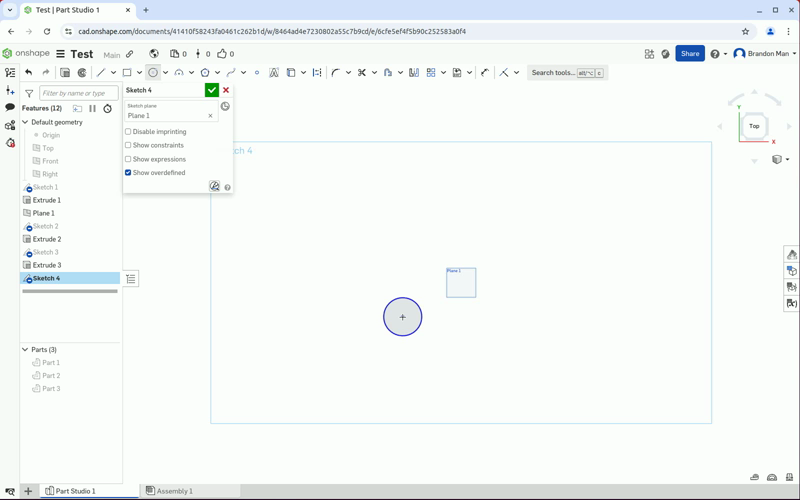
key_up(shift)
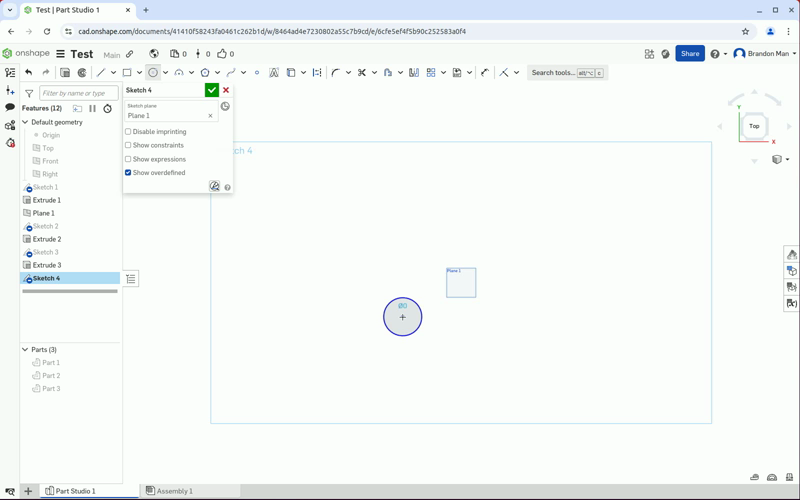
mouse_move(416, 316)
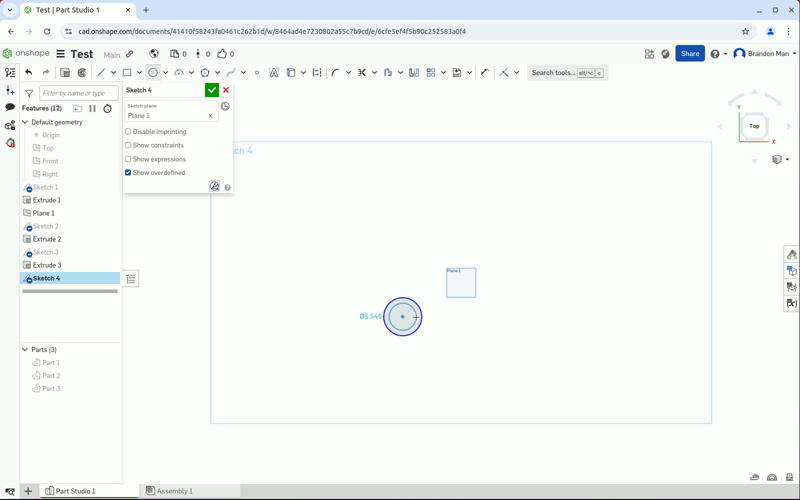
click(416, 316)
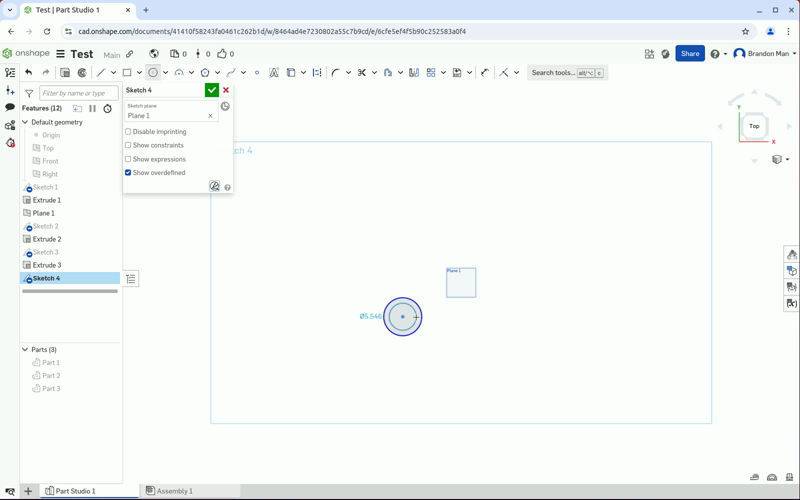
key(esc)
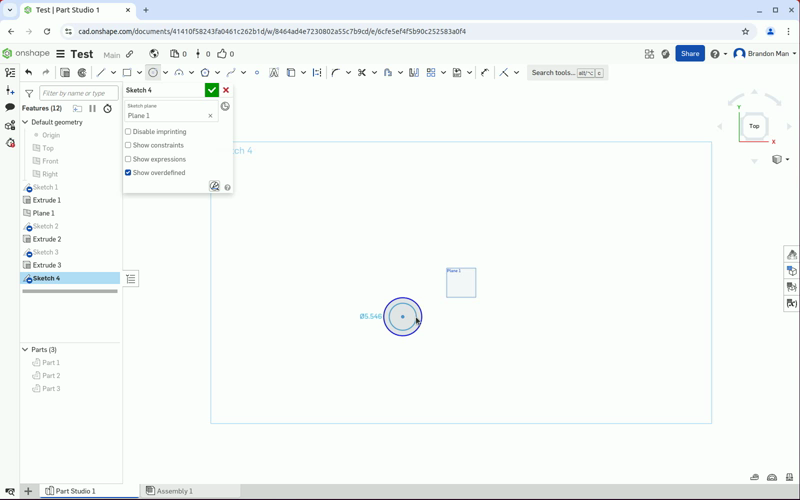
mouse_move(415, 307)
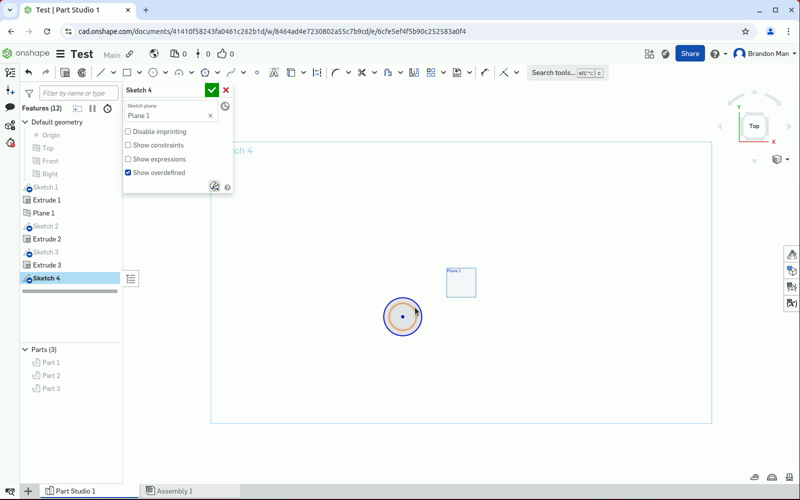
scroll(6)
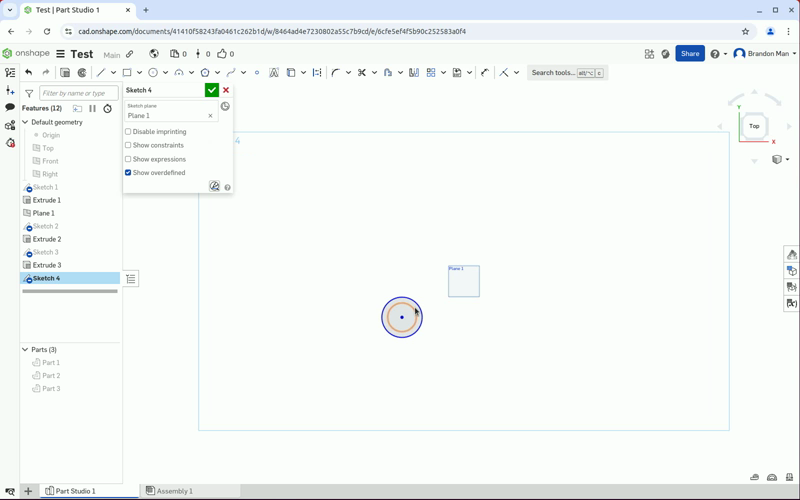
scroll(6)
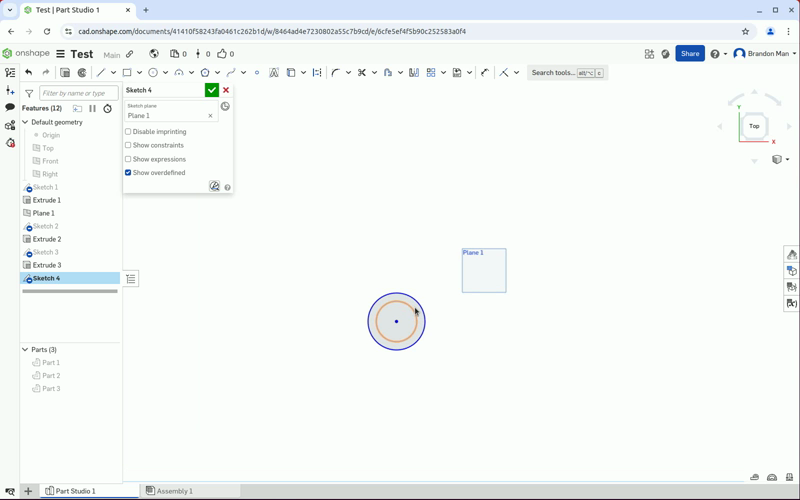
scroll(6)
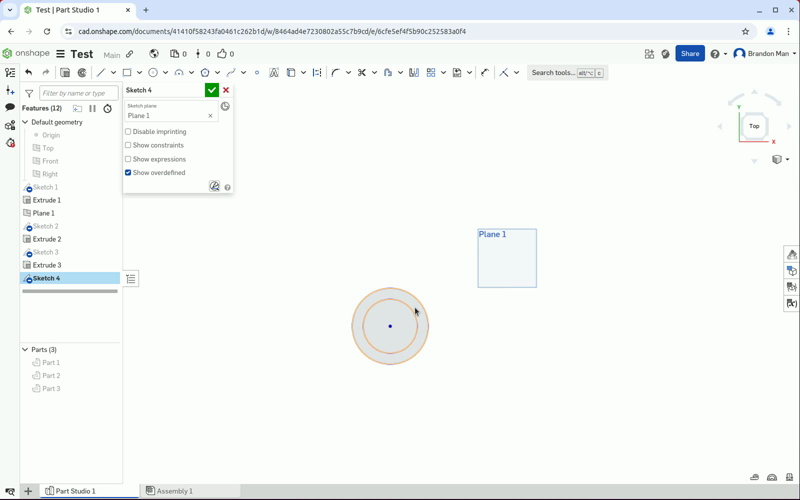
scroll(6)
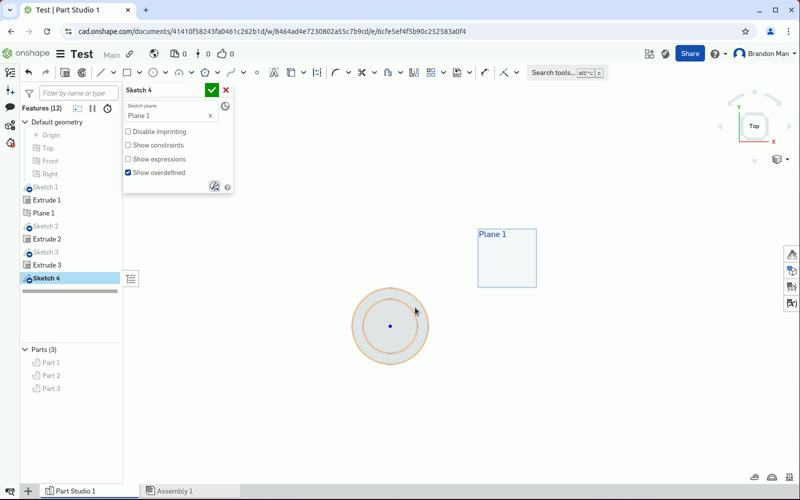
scroll(6)
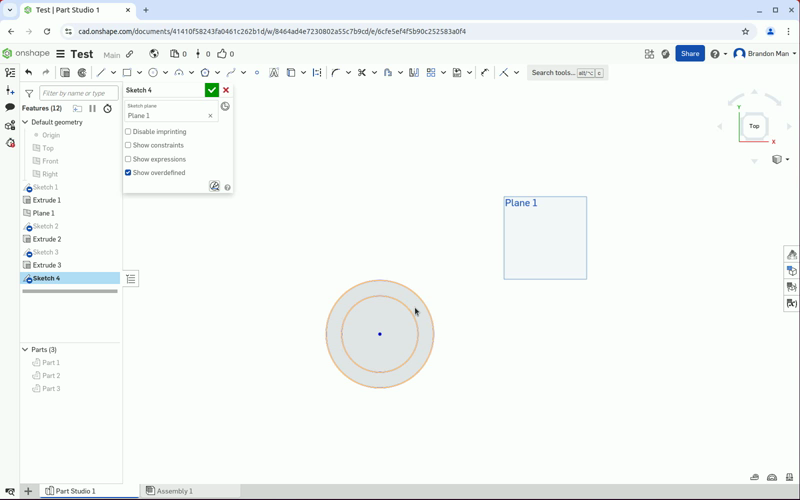
scroll(6)
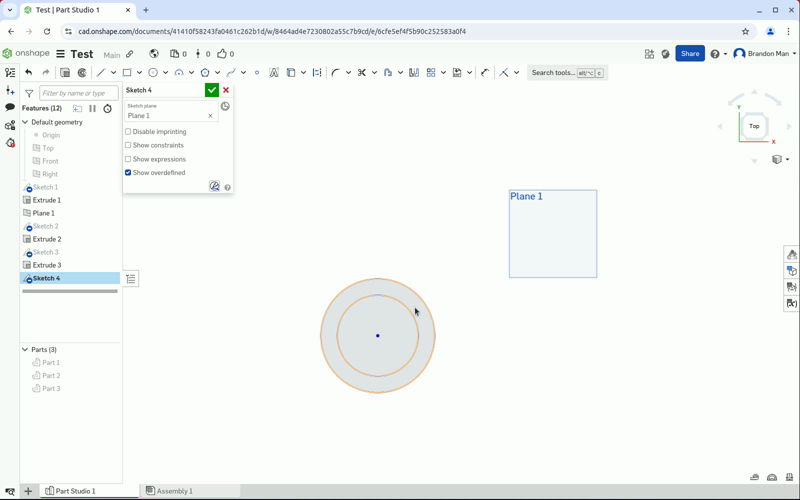
scroll(6)
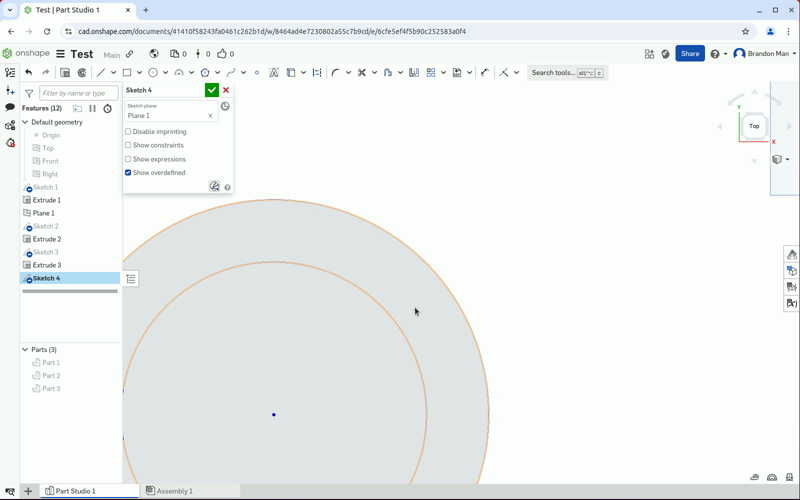
click(415, 307)
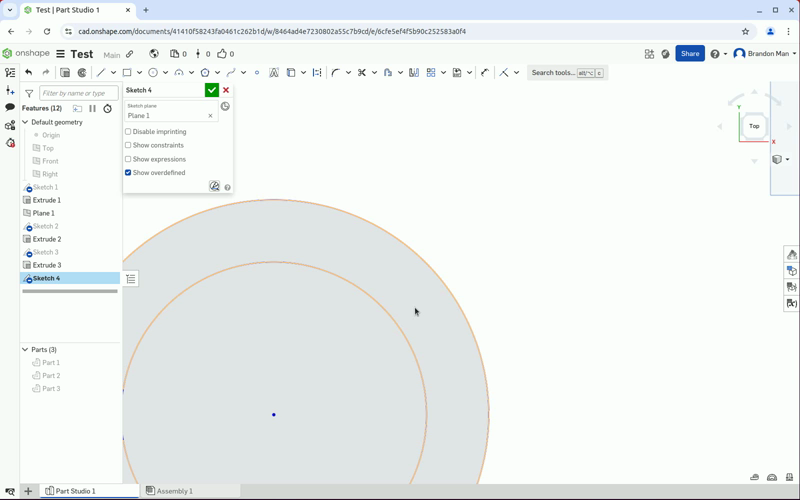
scroll(-6)
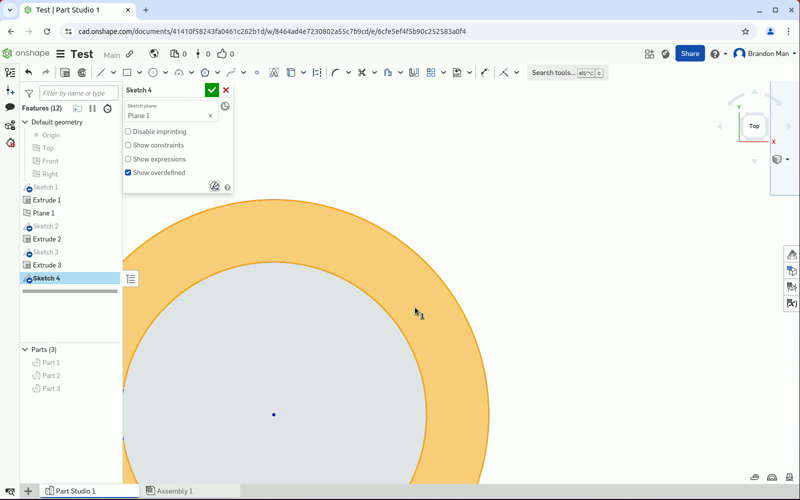
scroll(-6)
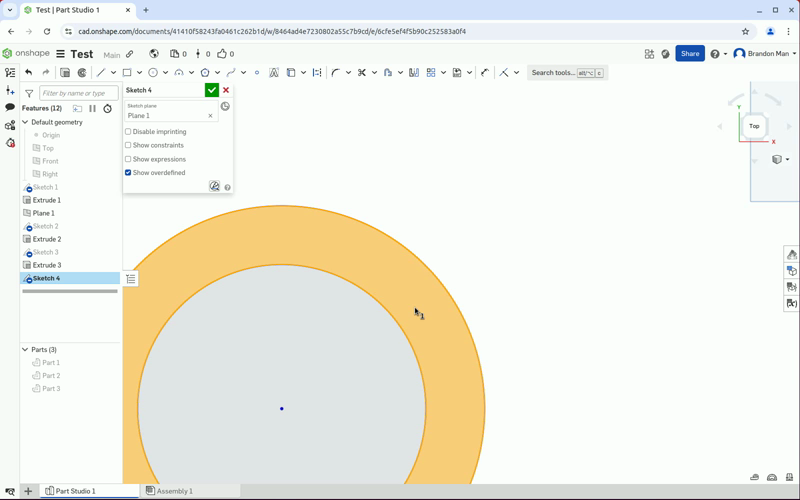
scroll(-6)
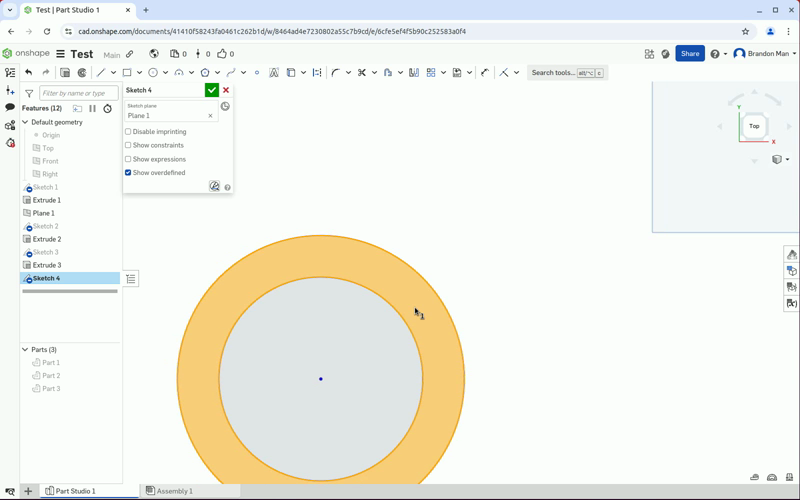
scroll(-6)
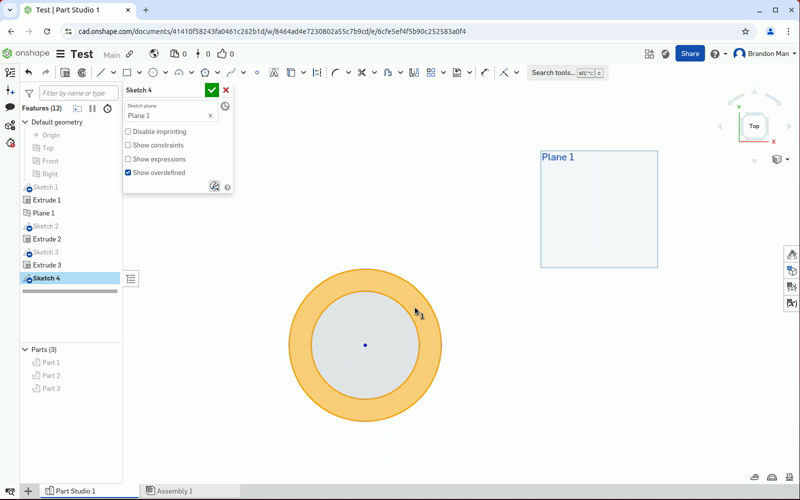
scroll(-6)
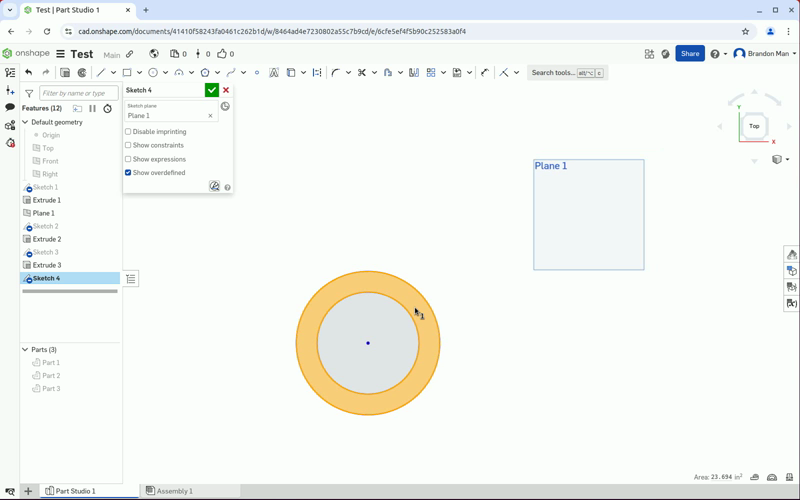
scroll(-6)
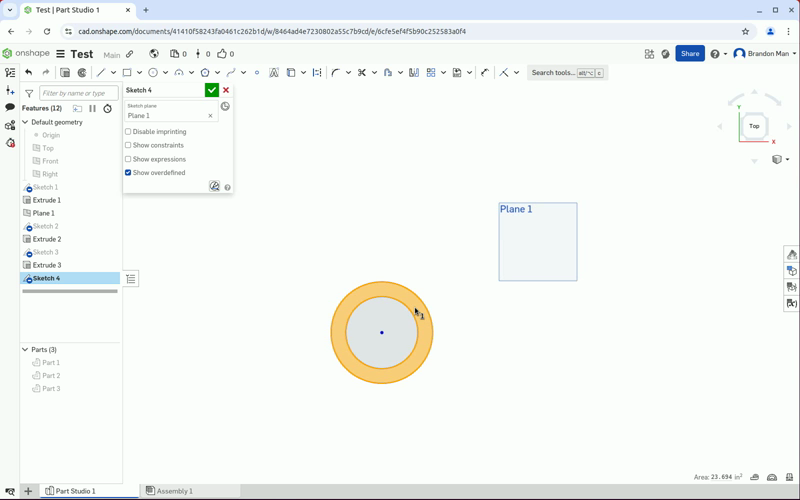
scroll(-6)
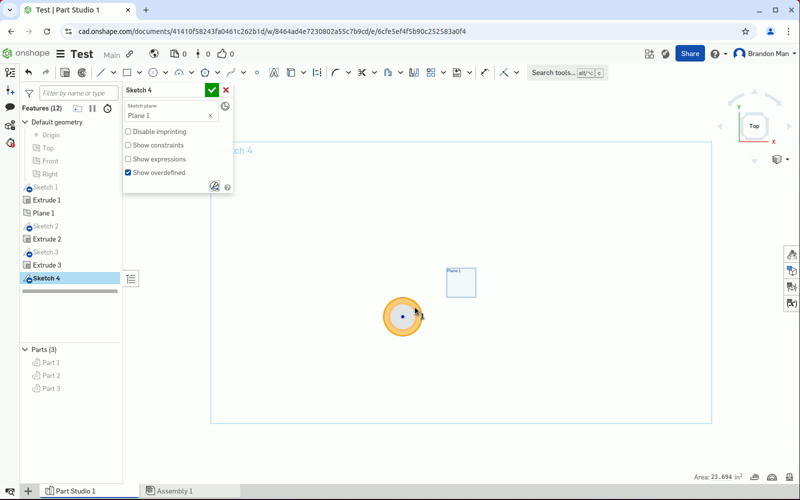
mouse_move(73, 352)
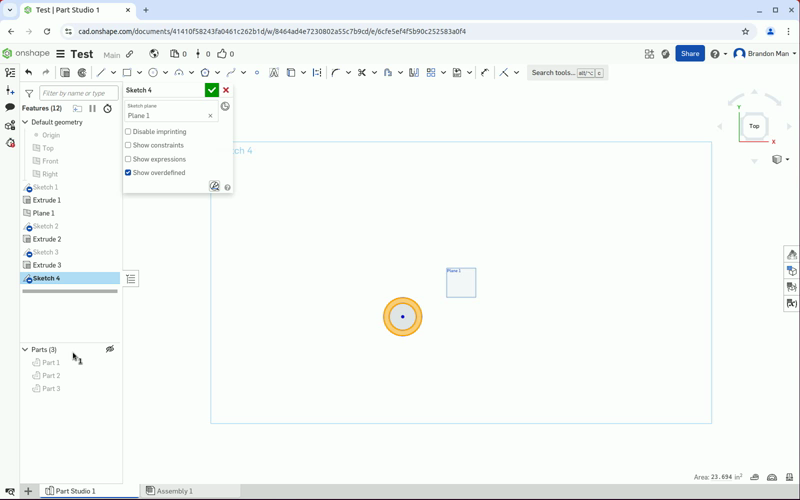
key(shift+y)
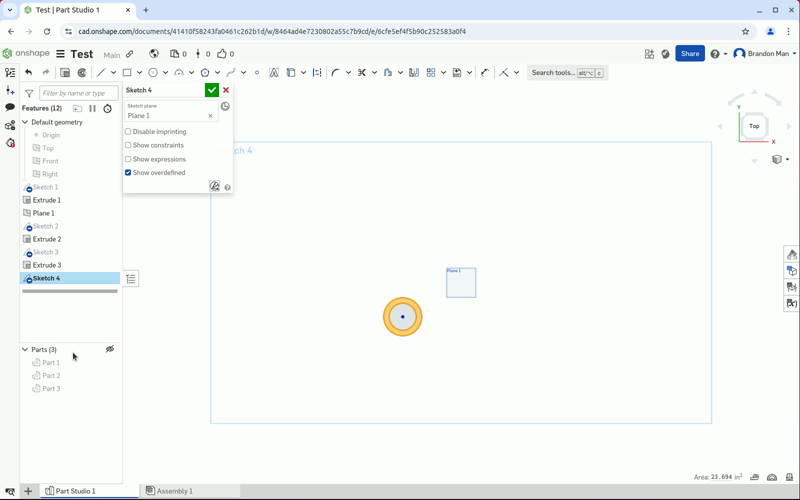
key(shift+e)
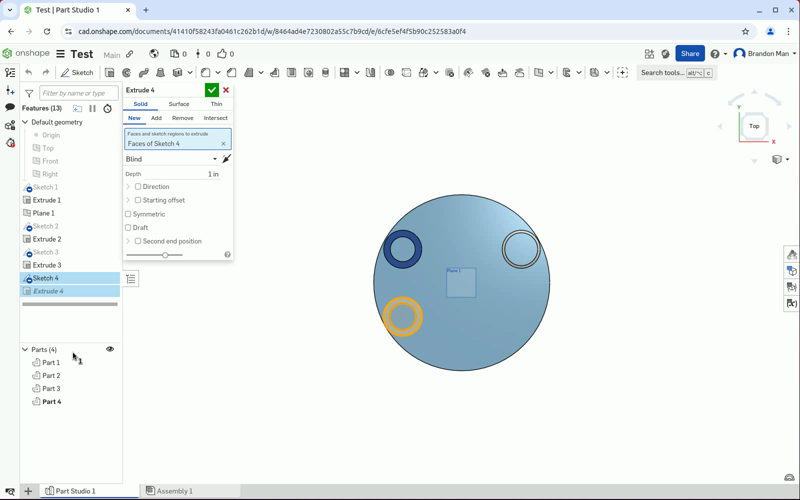
mouse_move(143, 106)
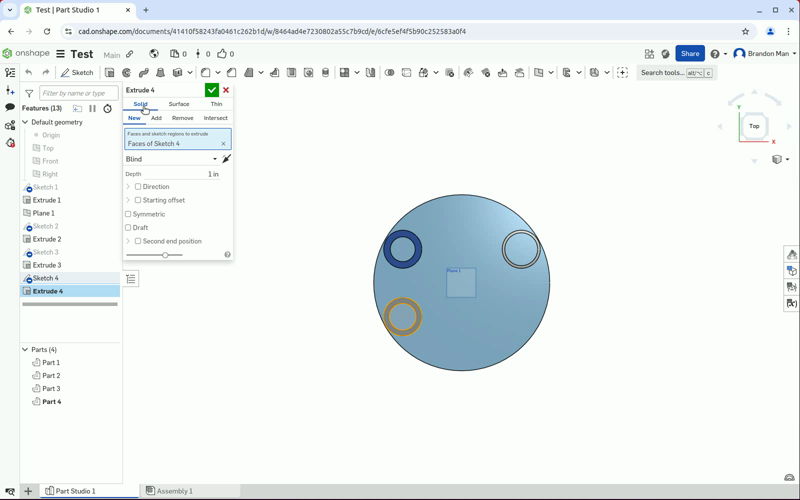
click(143, 106)
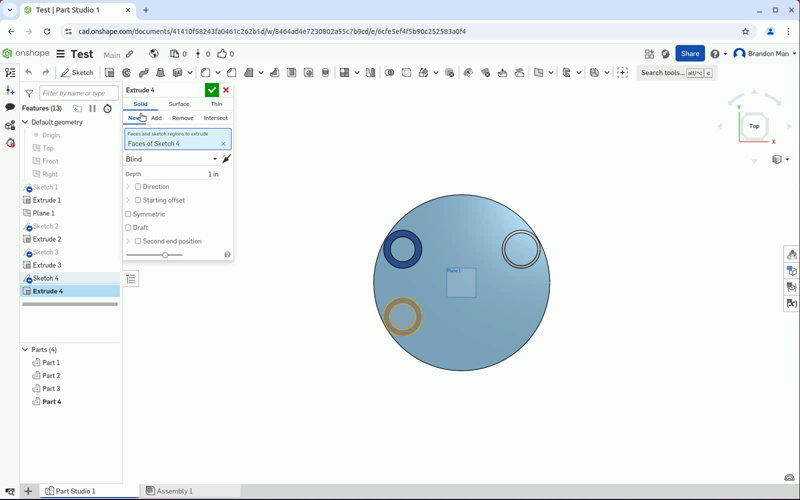
mouse_move(137, 120)
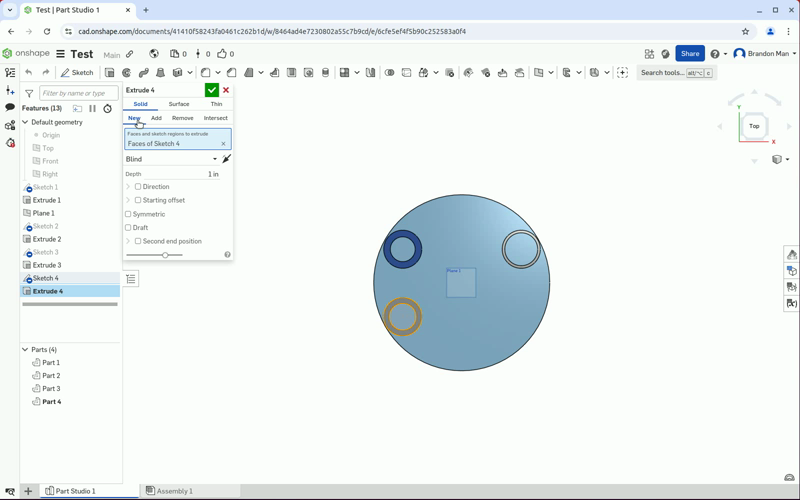
click(137, 120)
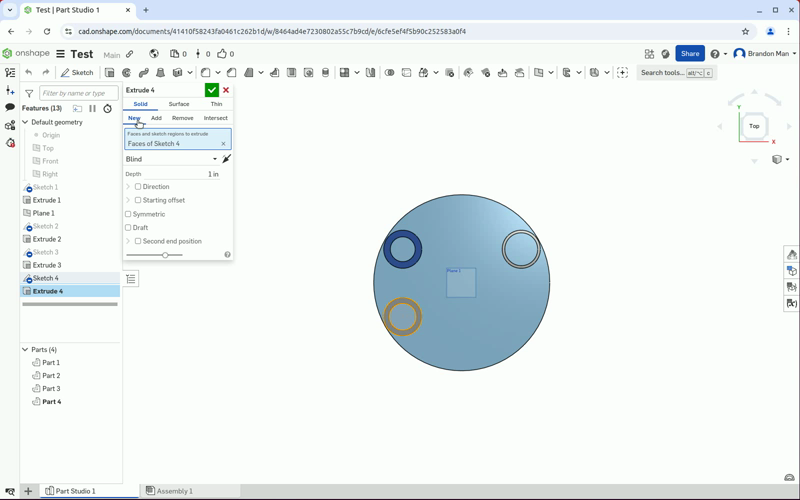
key(tab, 4)
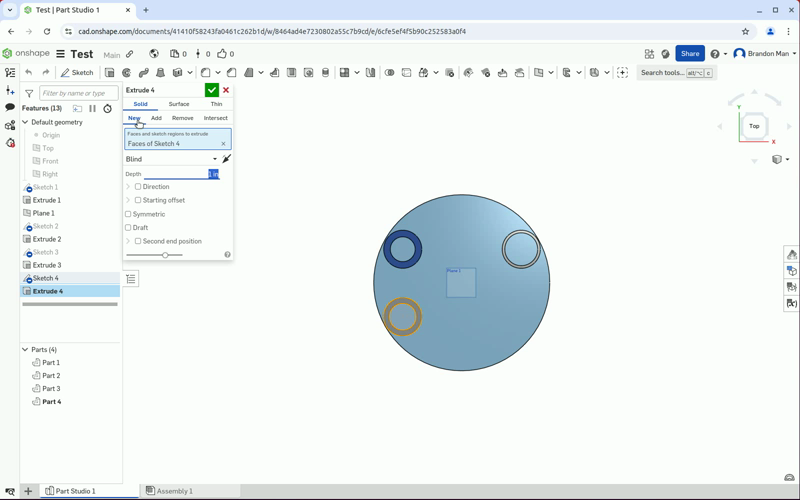
text(12.758)
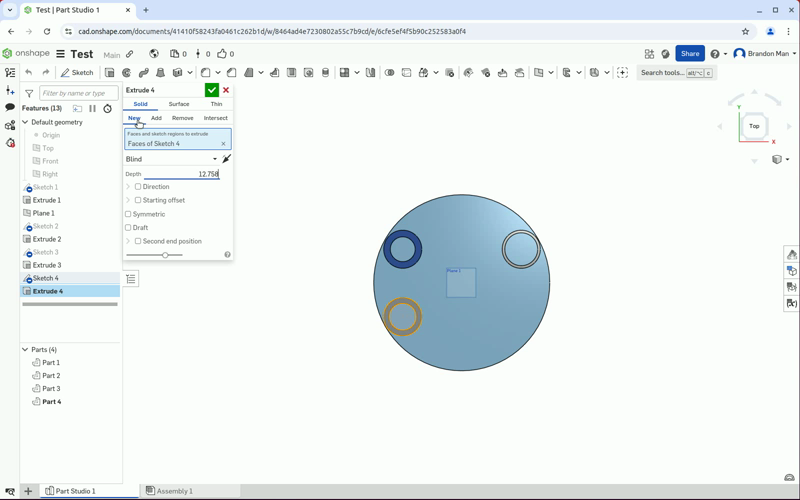
key(enter)
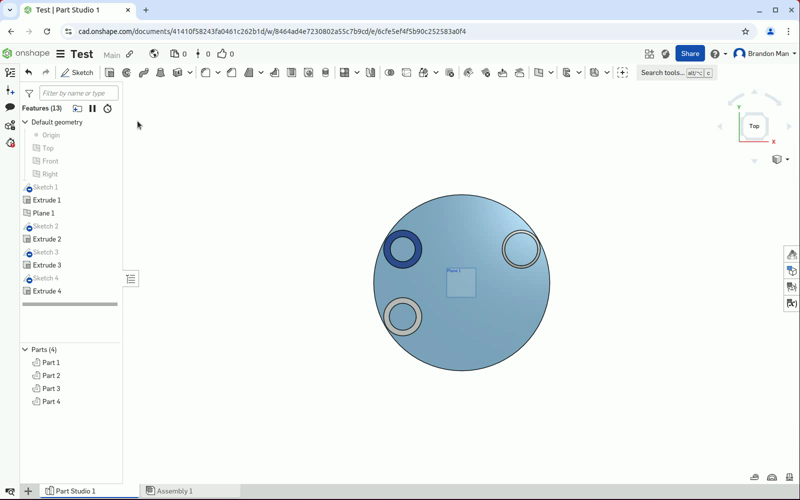
key(shift+h)
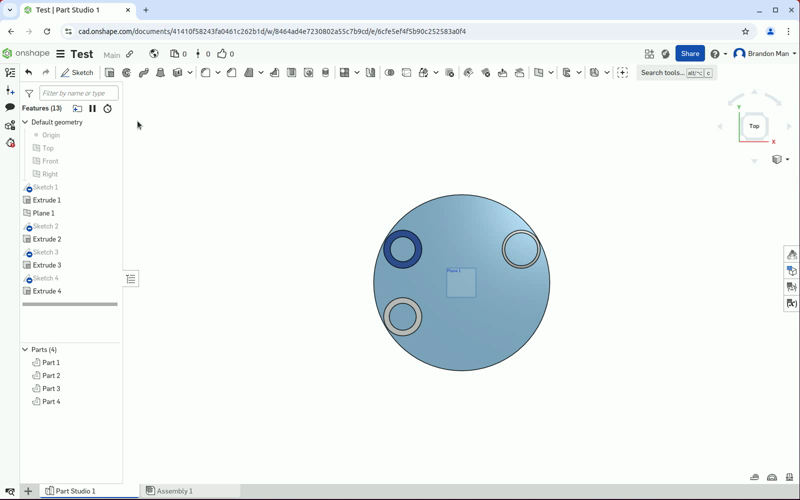
key(shift+h)
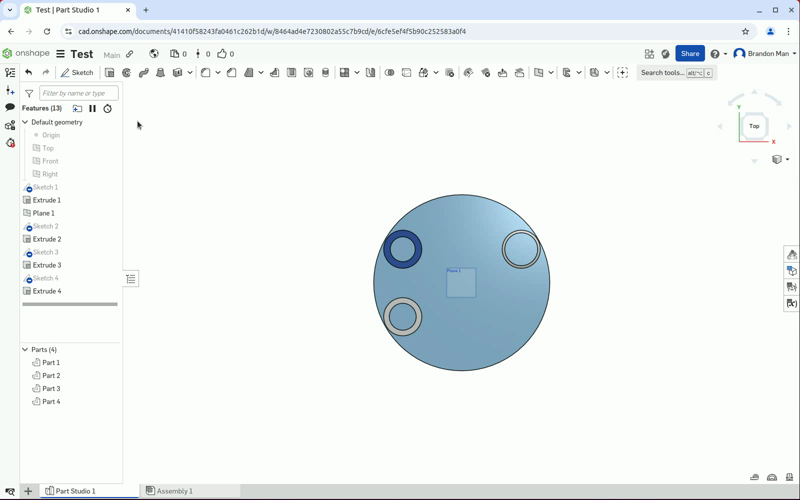
mouse_move(73, 189)
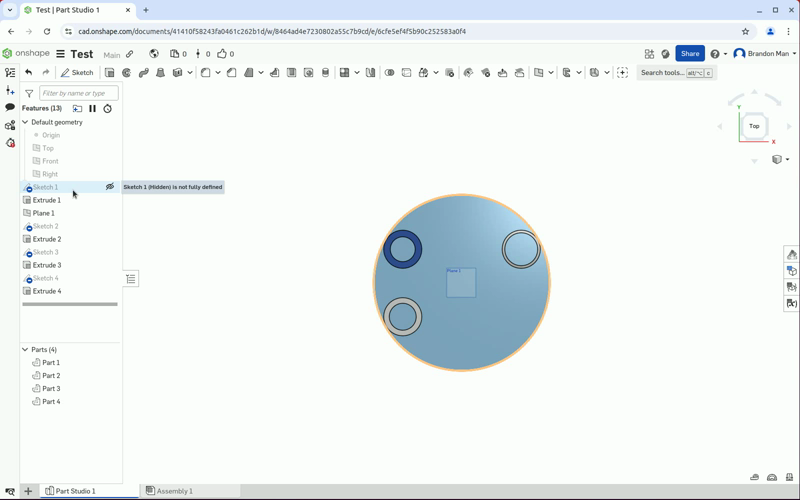
click(73, 189)
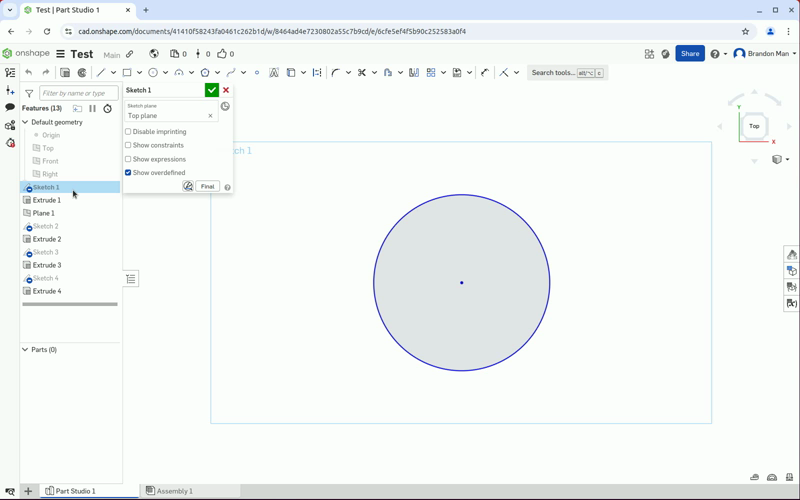
mouse_move(229, 92)
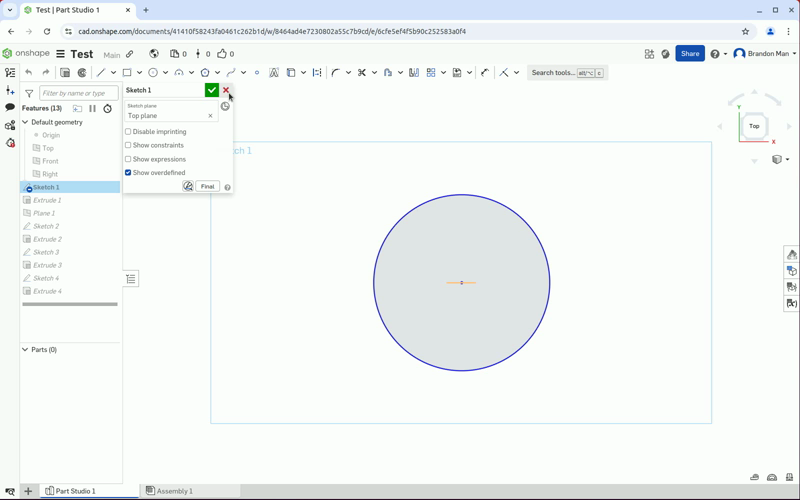
click(229, 92)
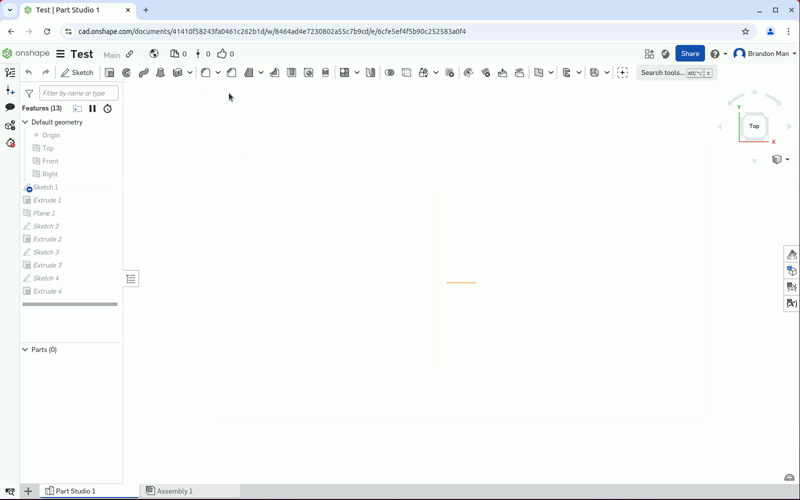
key(shift+s)
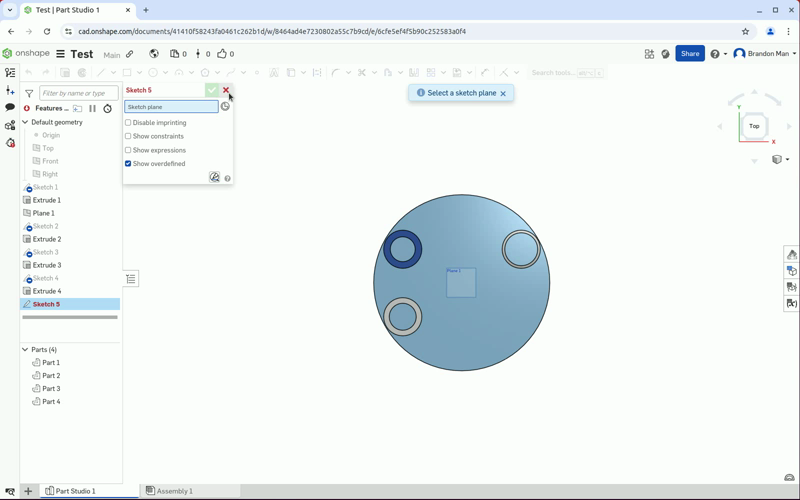
mouse_move(73, 215)
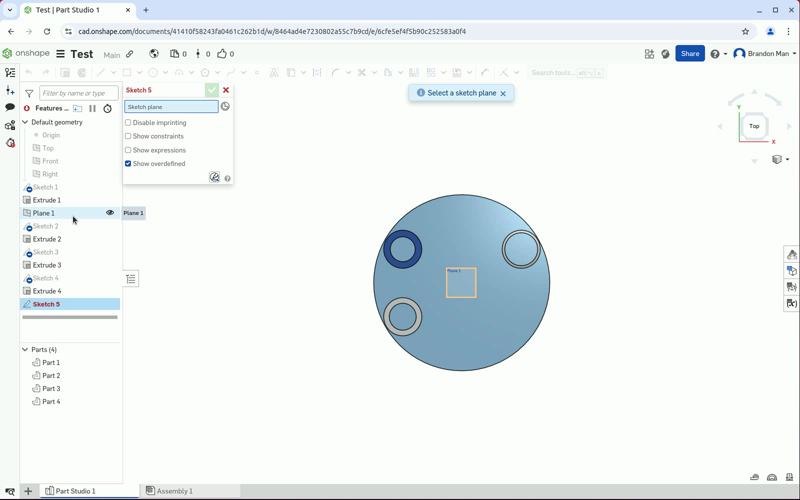
click(73, 215)
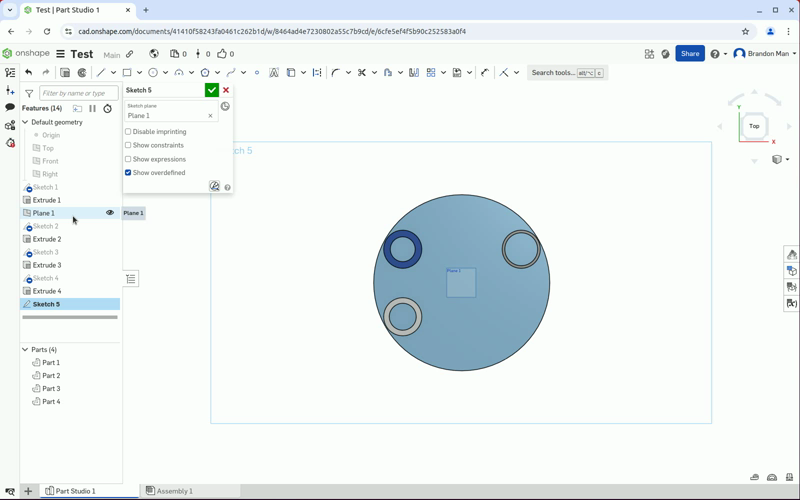
mouse_move(73, 352)
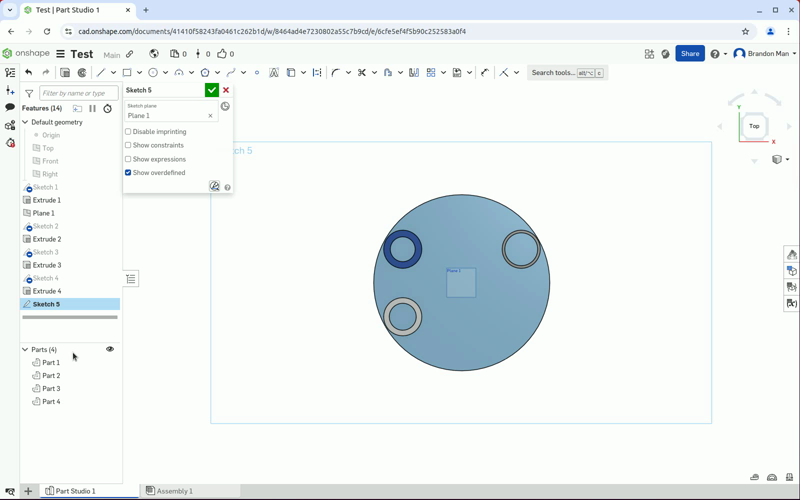
key(y)
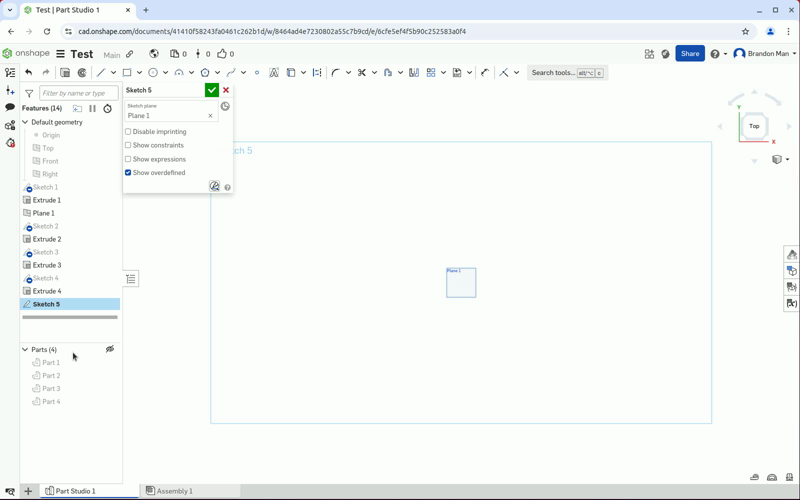
key(c)
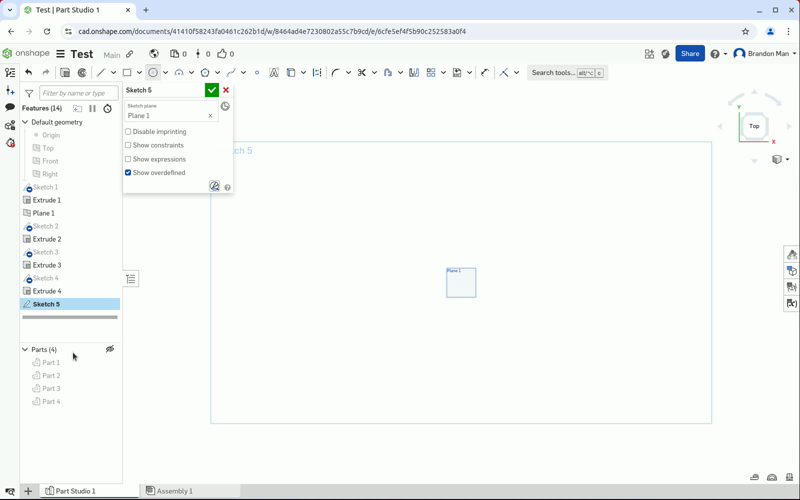
key_down(shift)
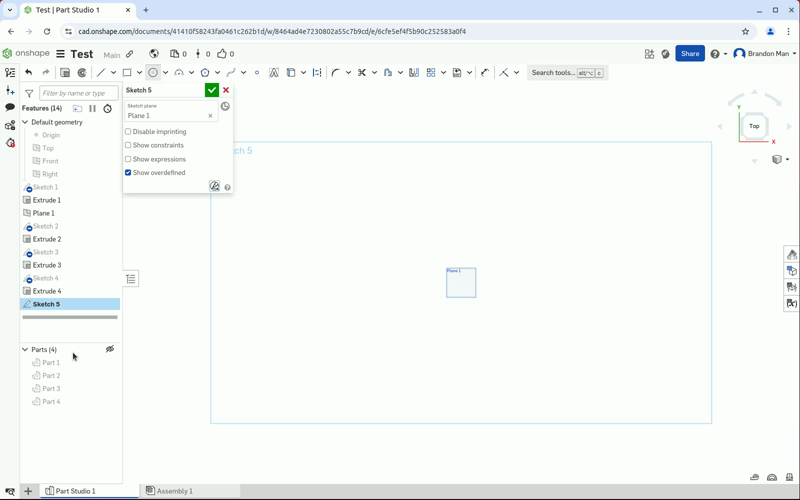
mouse_move(519, 316)
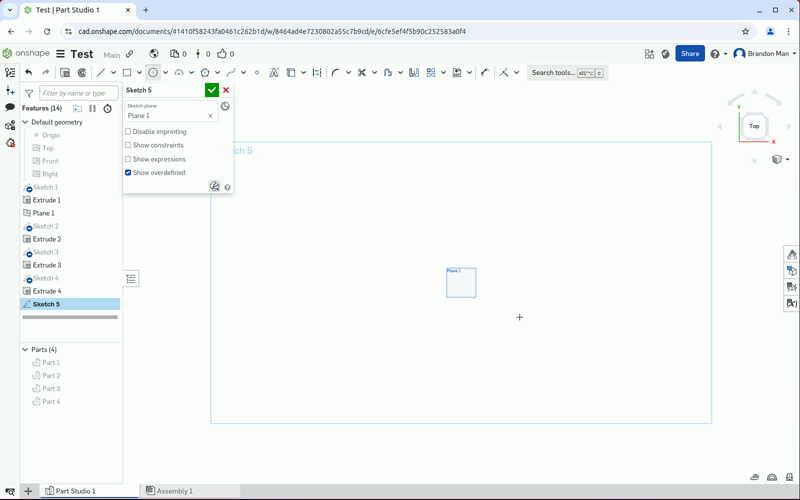
click(519, 316)
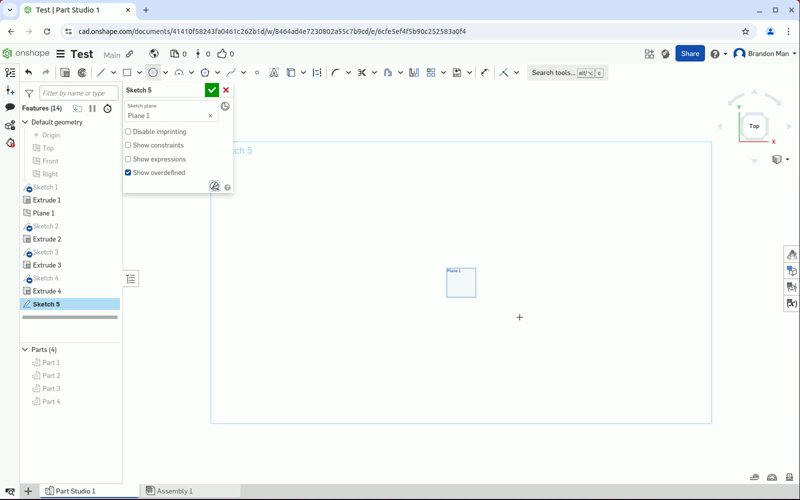
key_up(shift)
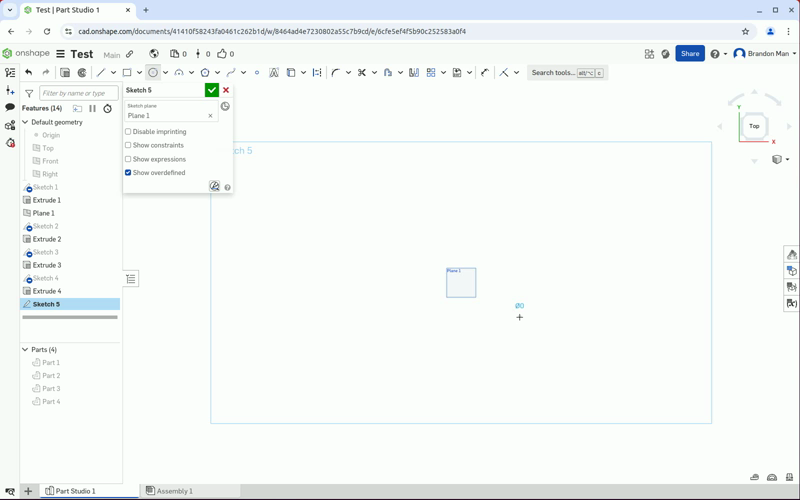
mouse_move(540, 316)
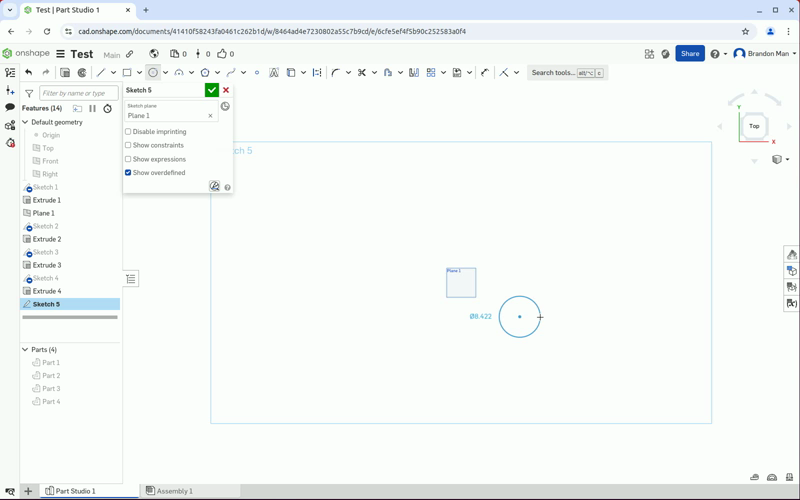
click(540, 316)
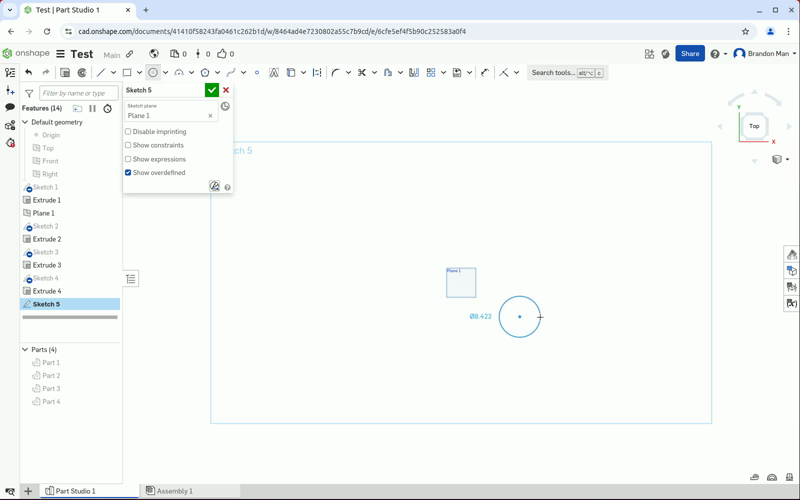
key(esc)
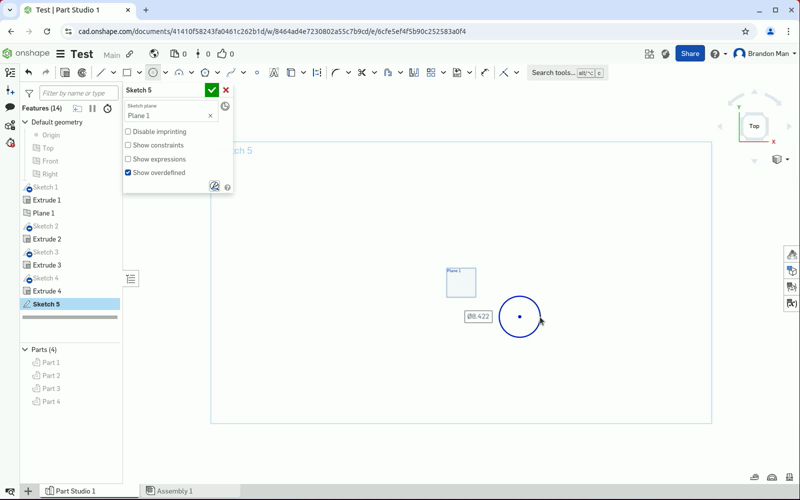
key(c)
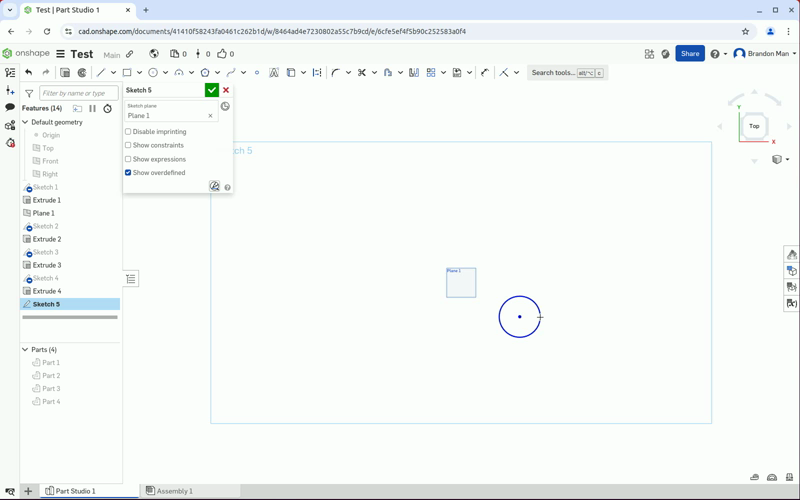
key_down(shift)
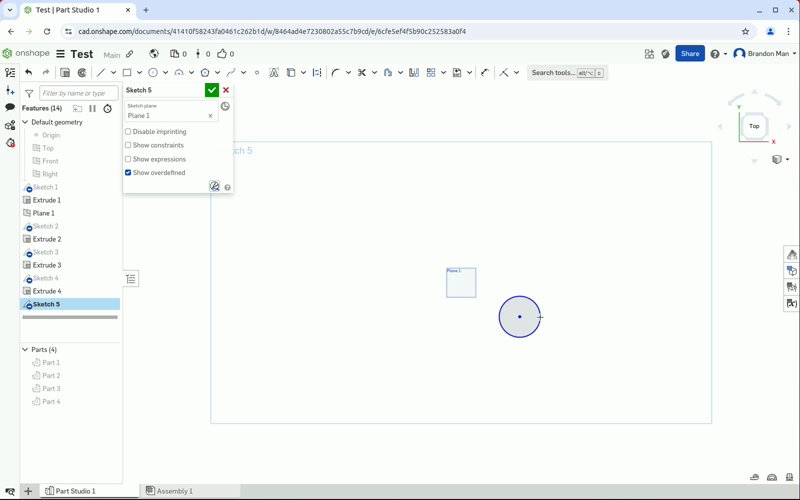
mouse_move(519, 316)
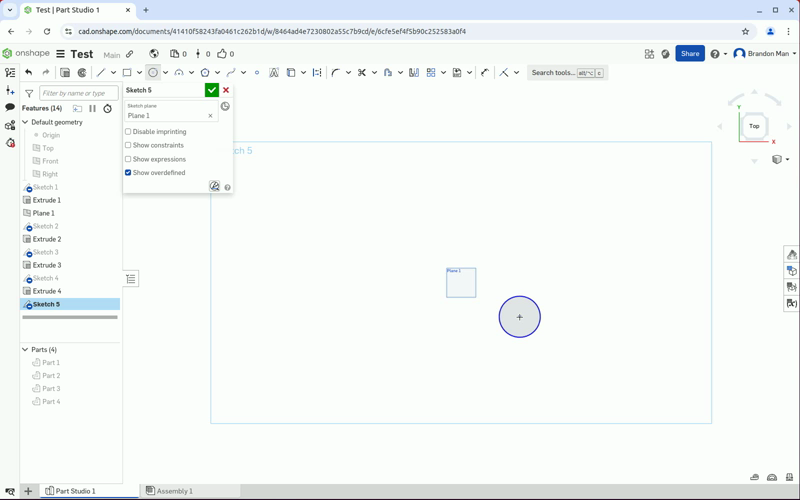
click(519, 316)
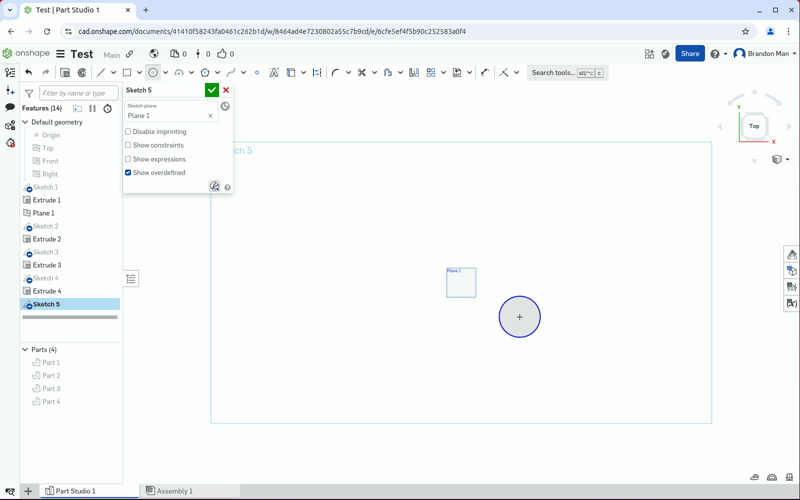
key_up(shift)
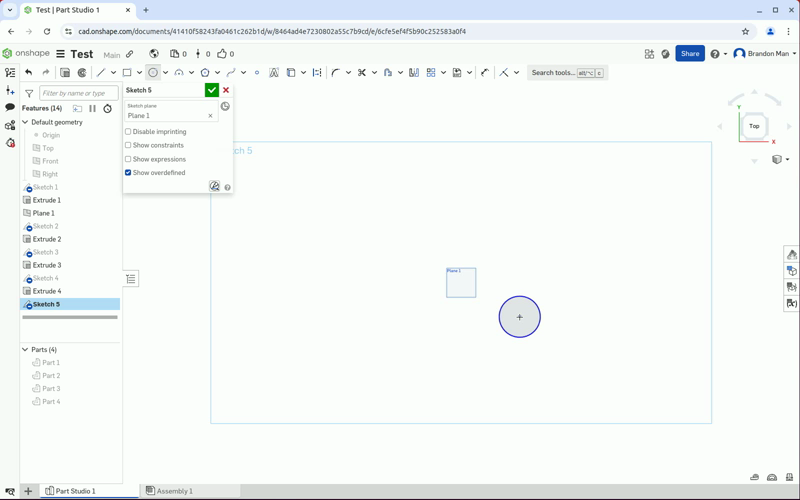
mouse_move(534, 316)
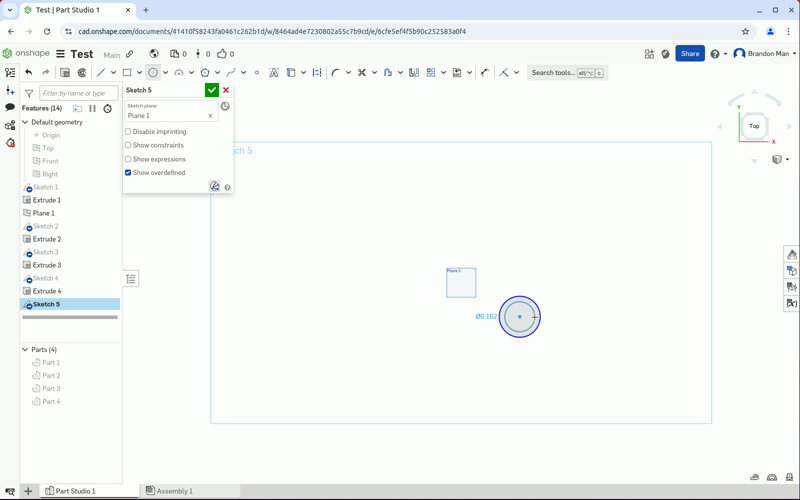
click(534, 316)
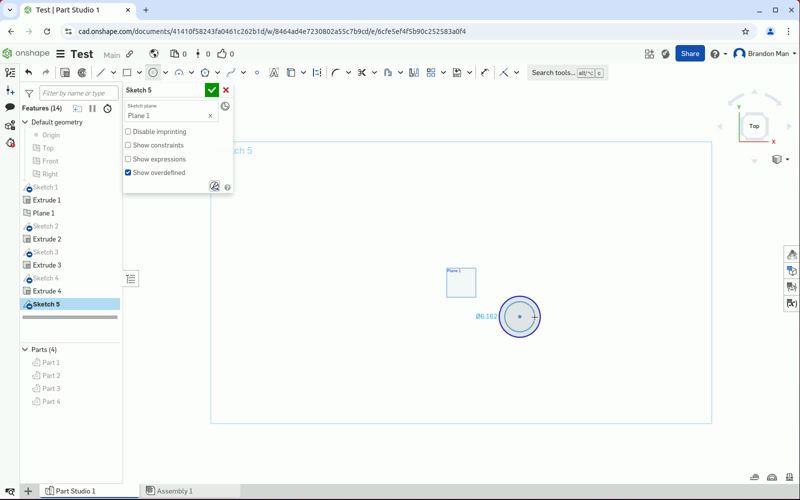
key(esc)
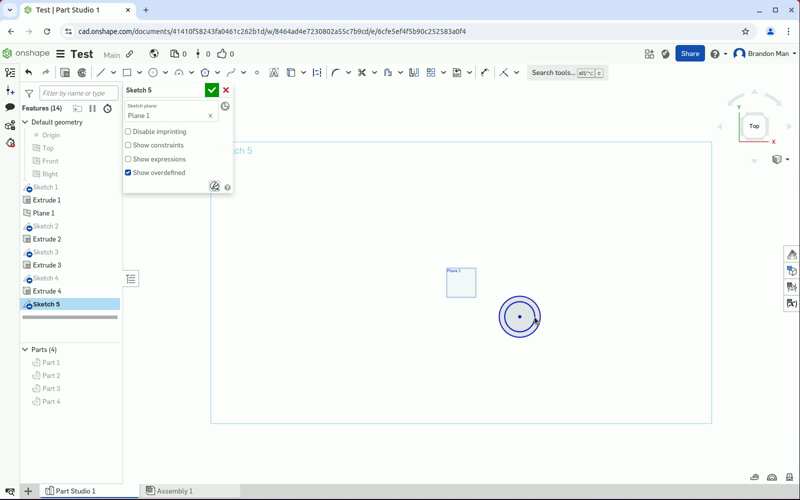
mouse_move(536, 315)
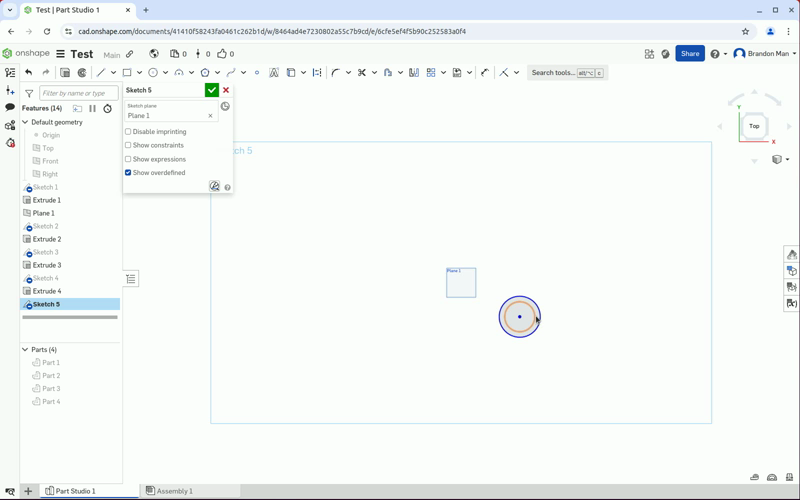
scroll(6)
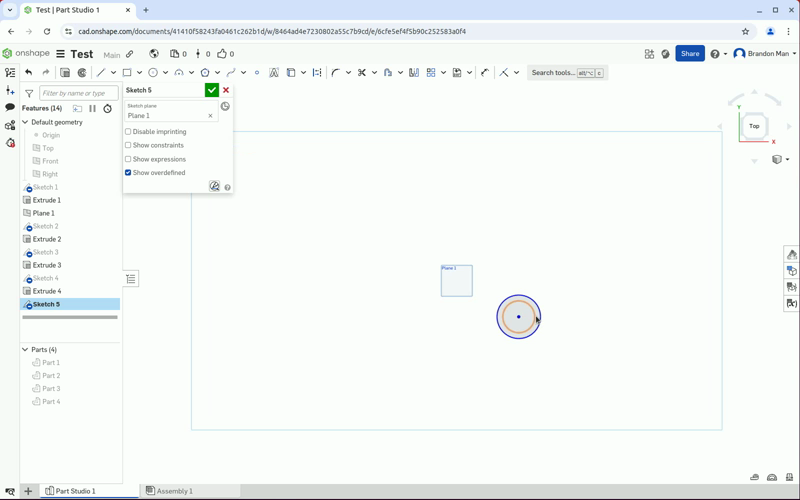
scroll(6)
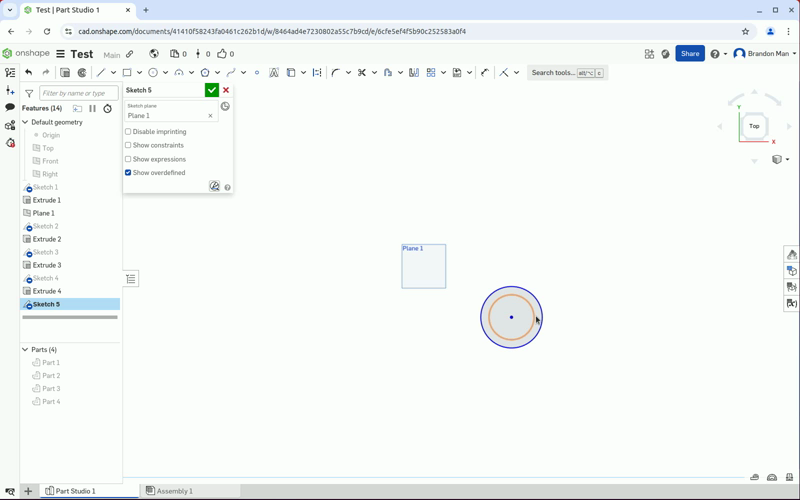
scroll(6)
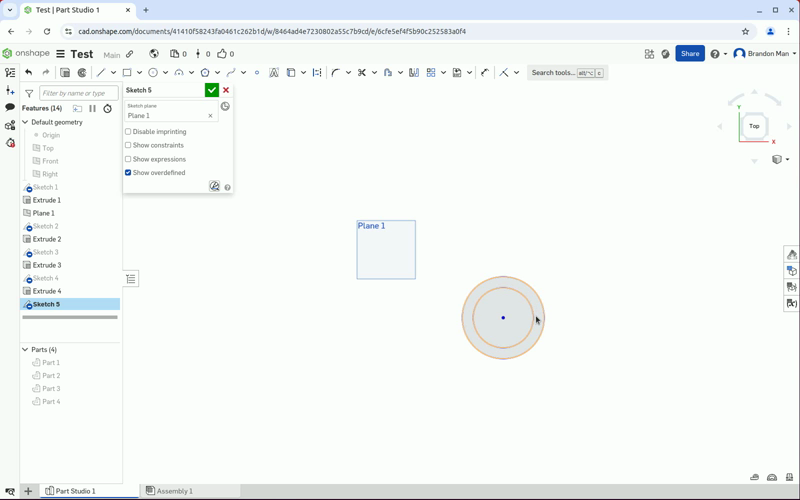
scroll(6)
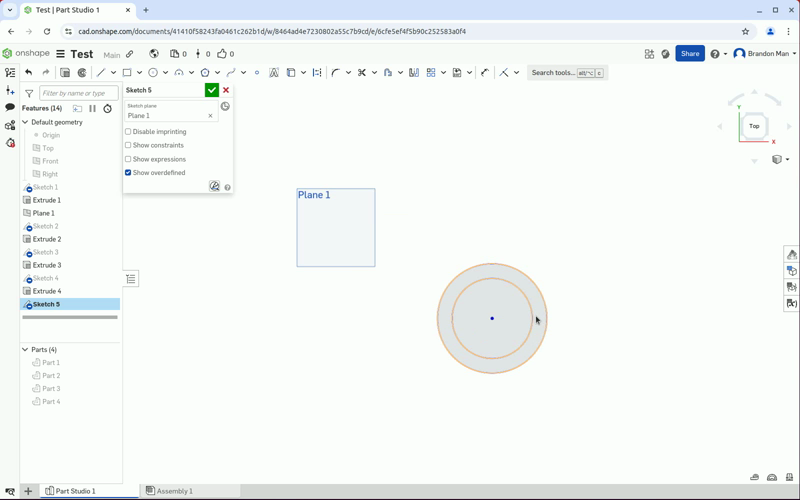
scroll(6)
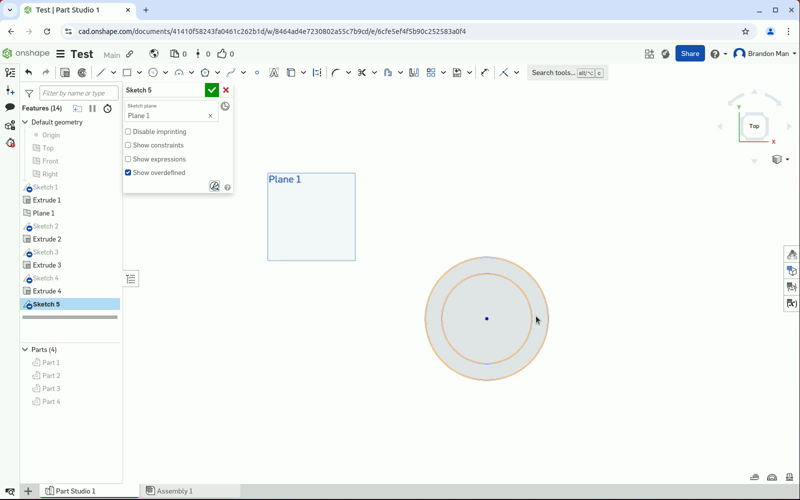
scroll(6)
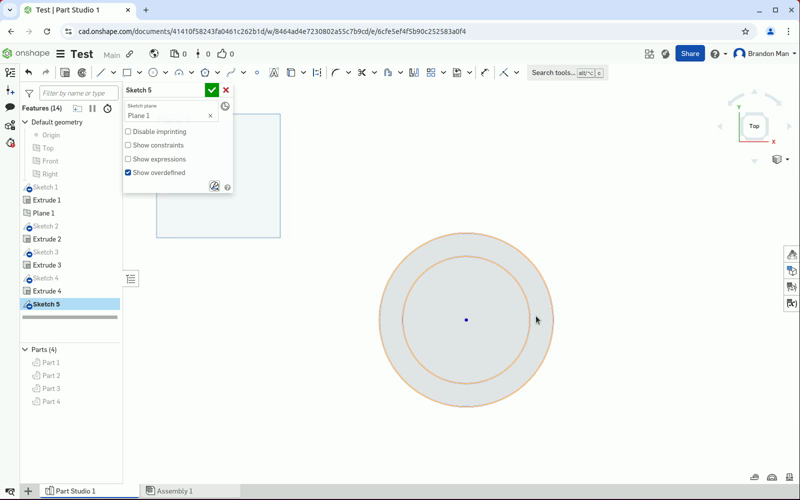
scroll(6)
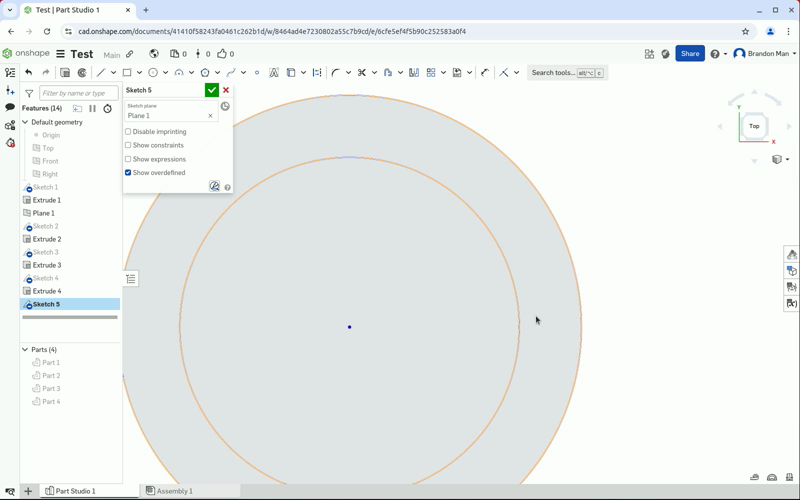
click(536, 315)
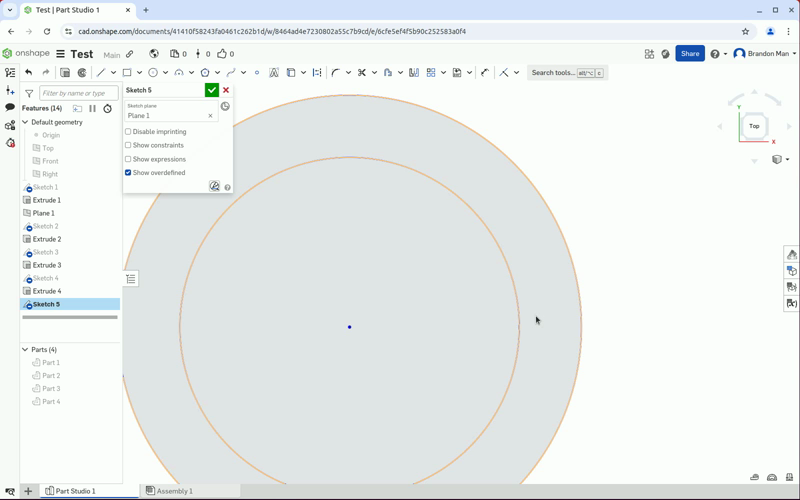
scroll(-6)
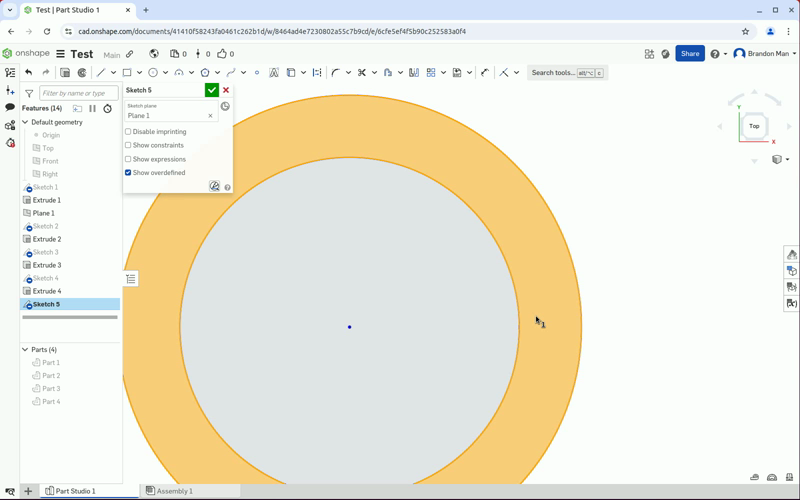
scroll(-6)
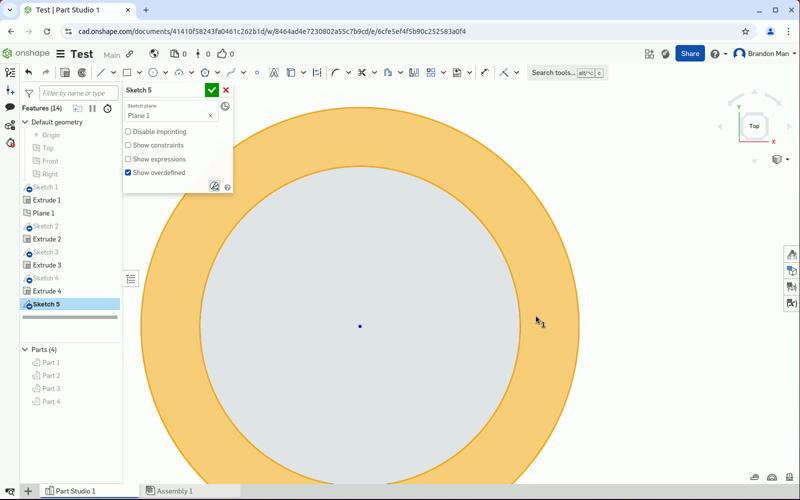
scroll(-6)
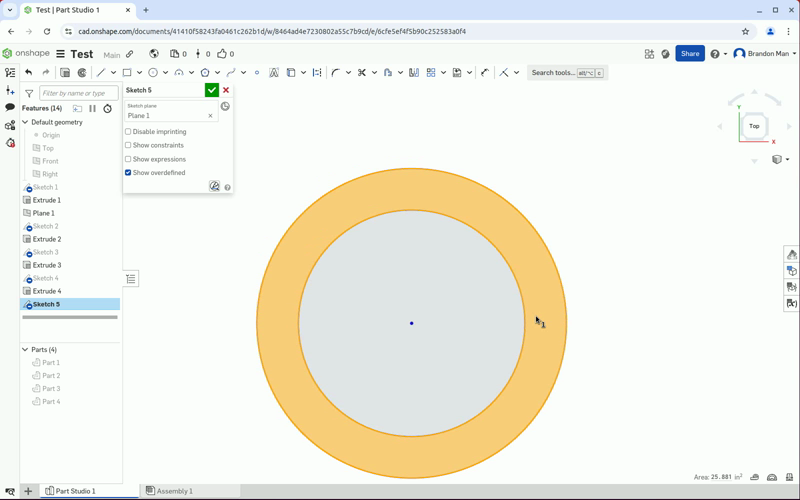
scroll(-6)
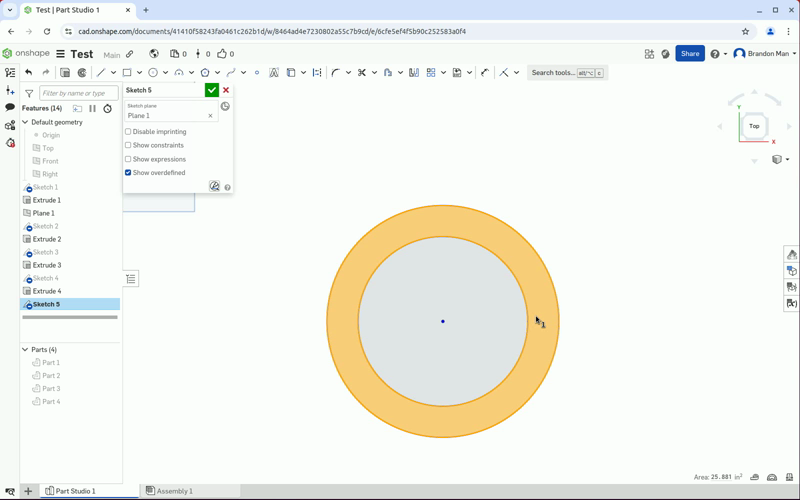
scroll(-6)
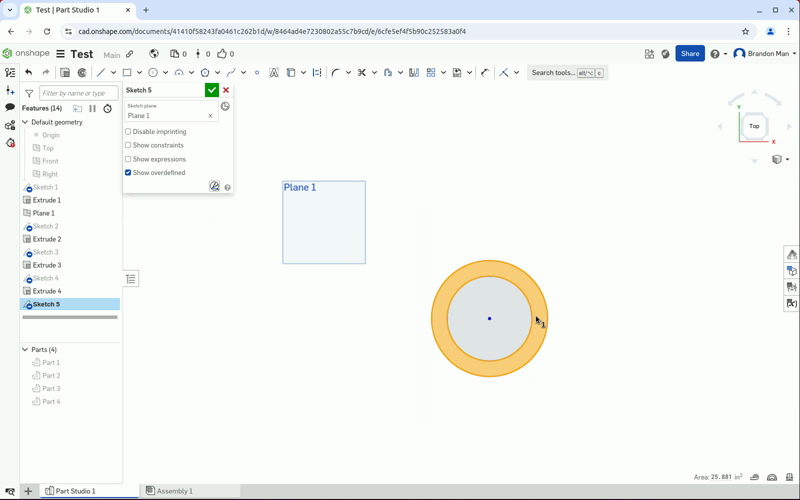
scroll(-6)
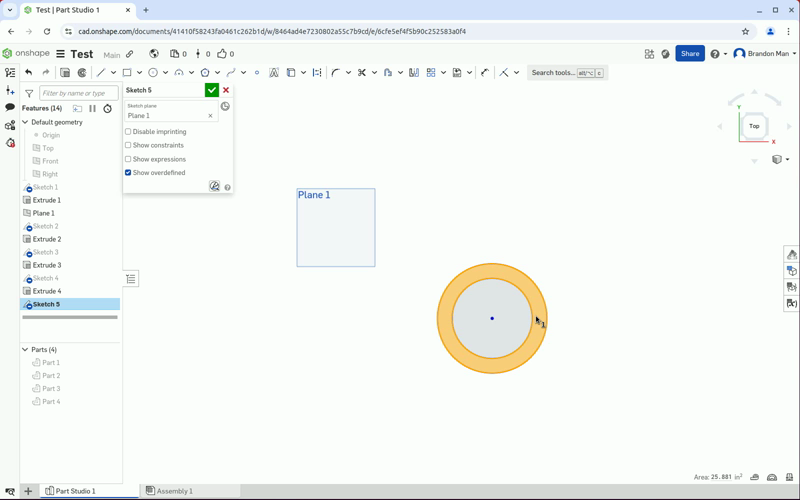
scroll(-6)
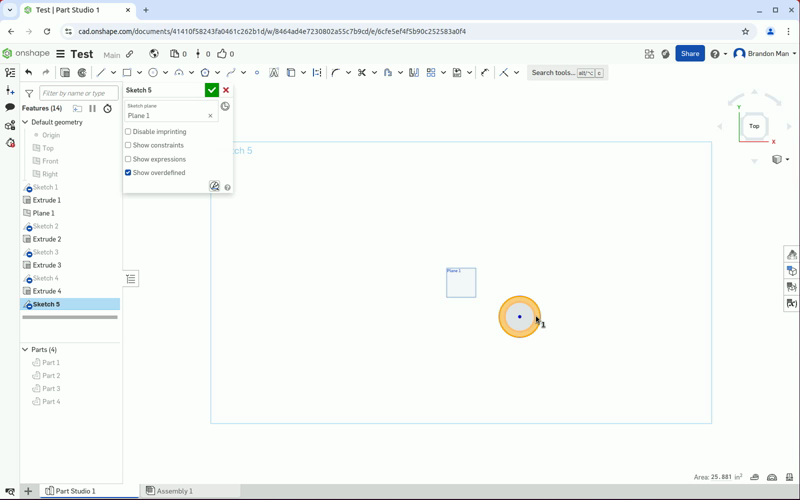
mouse_move(73, 352)
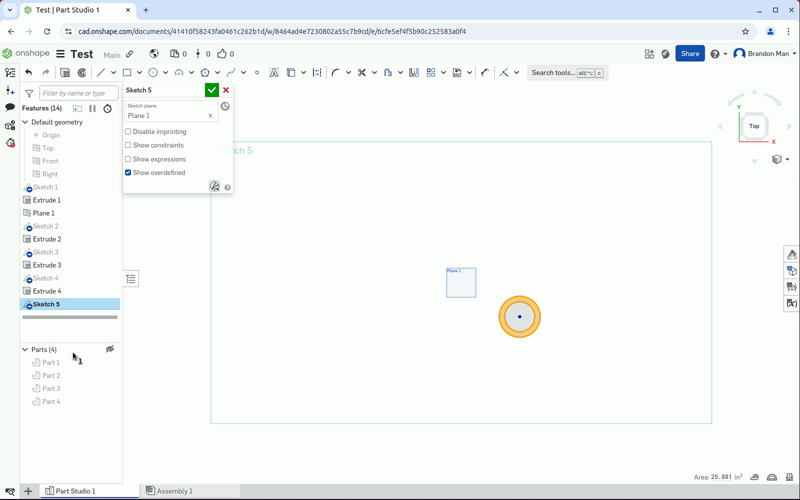
key(shift+y)
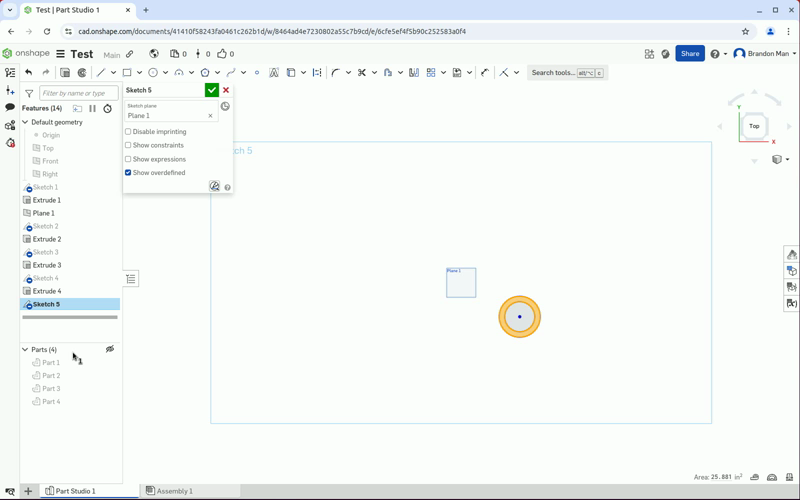
key(shift+e)
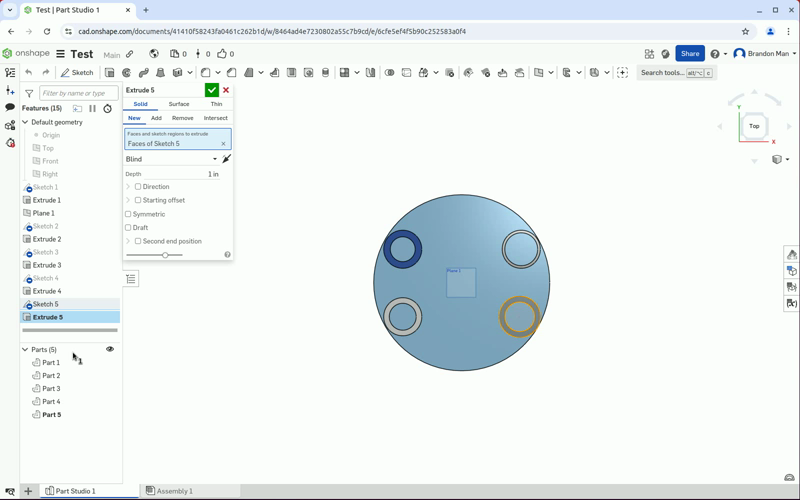
mouse_move(143, 106)
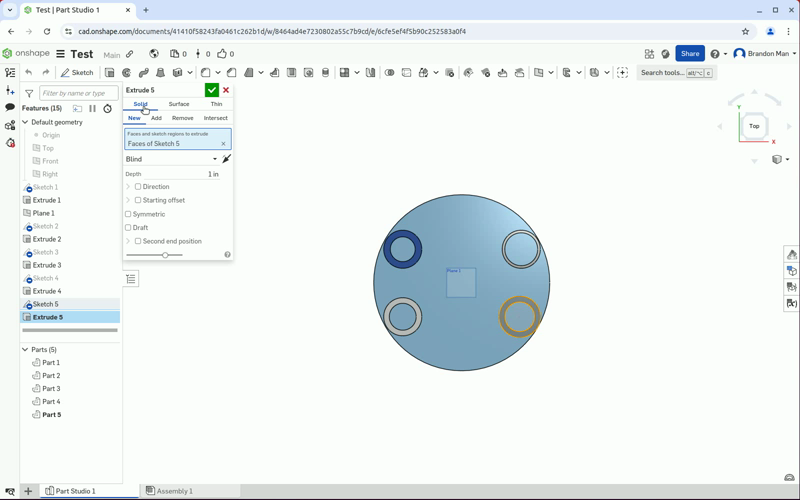
click(143, 106)
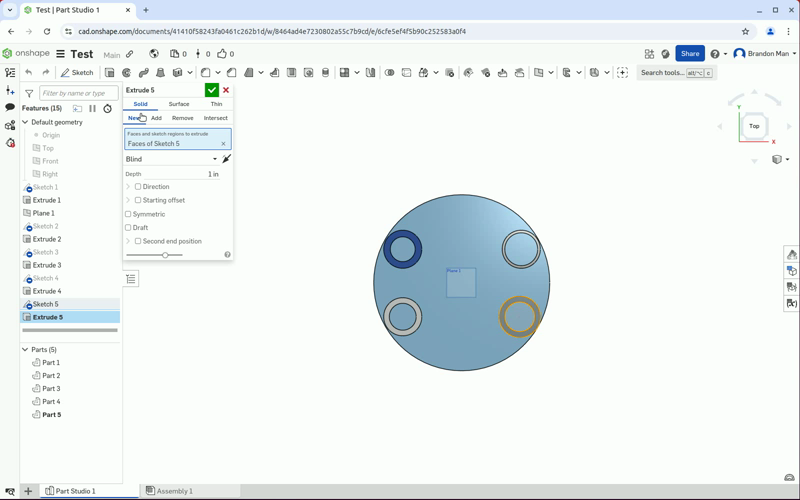
mouse_move(137, 120)
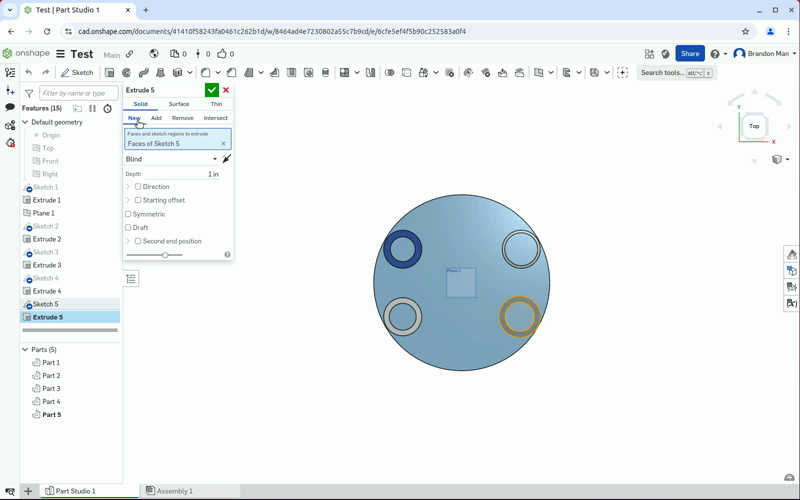
click(137, 120)
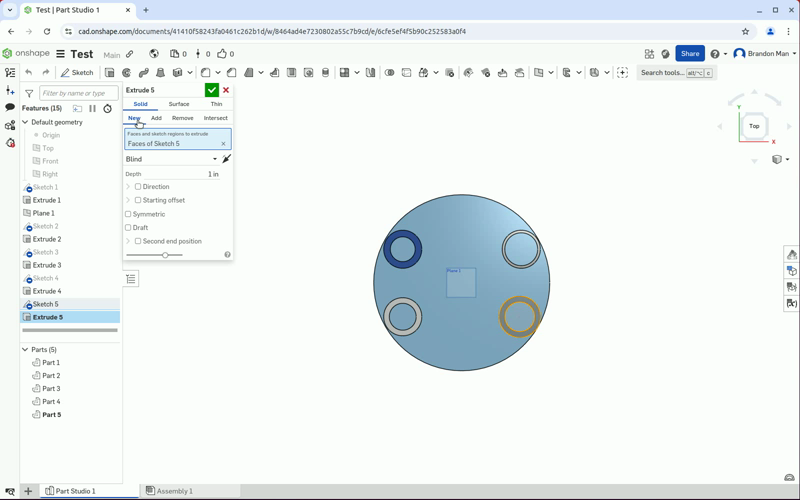
key(tab, 4)
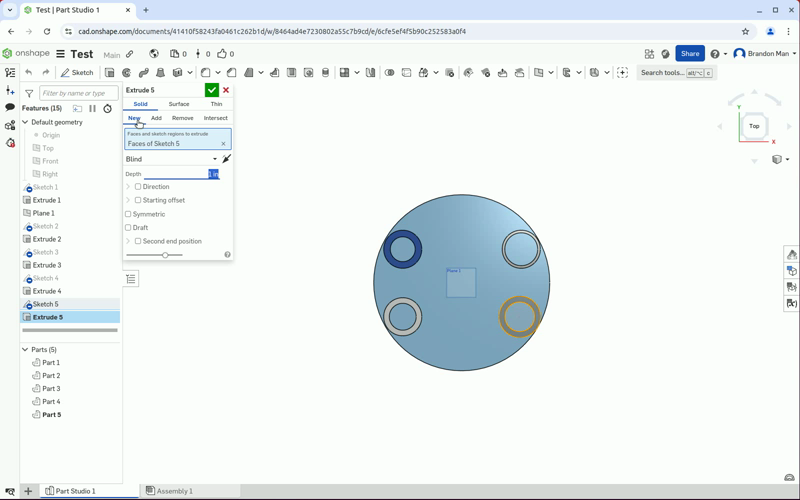
text(12.758)
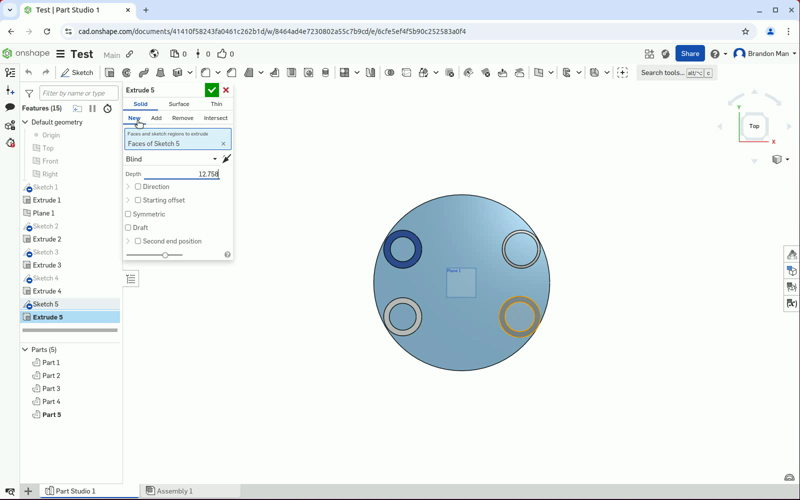
key(enter)
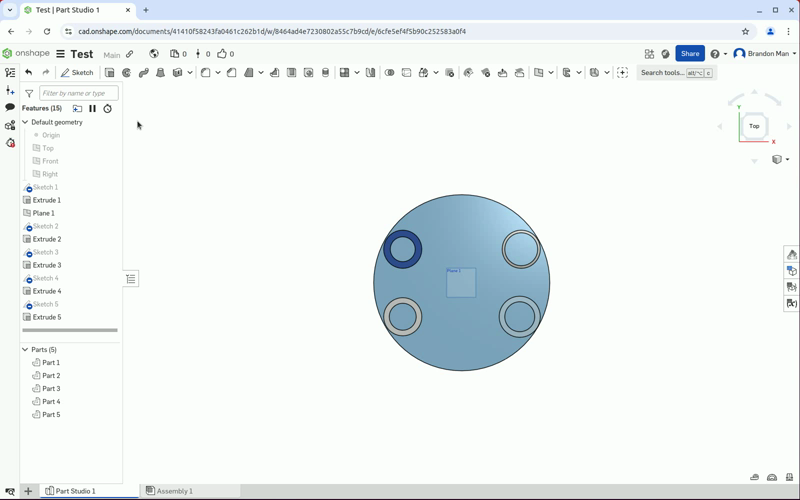
key(shift+h)
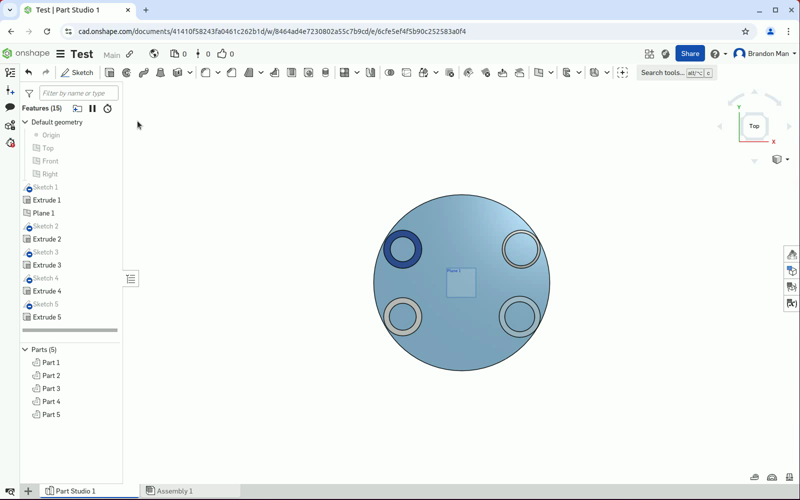
key(shift+h)
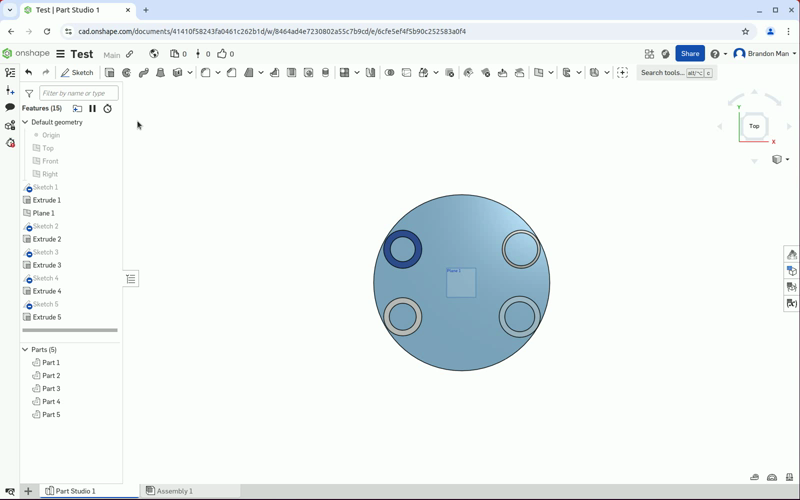
mouse_move(73, 189)
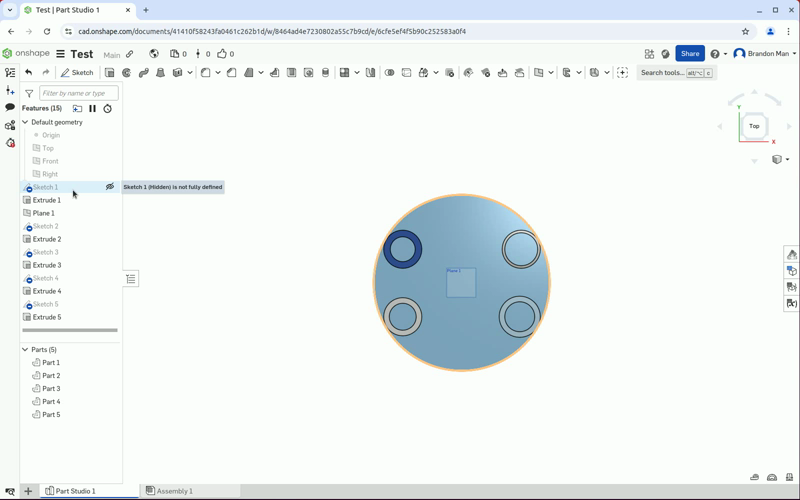
click(73, 189)
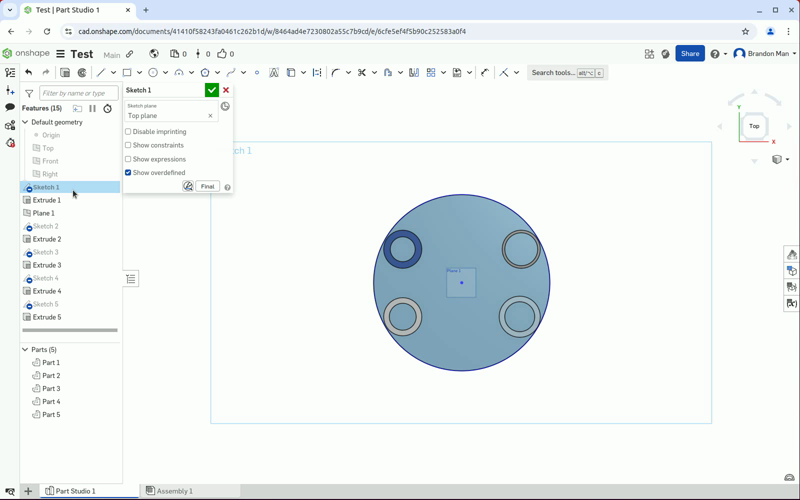
mouse_move(229, 92)
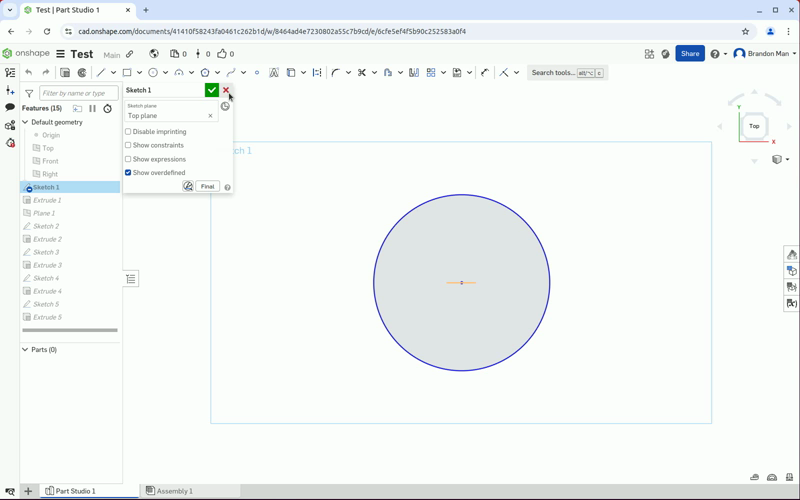
click(229, 92)
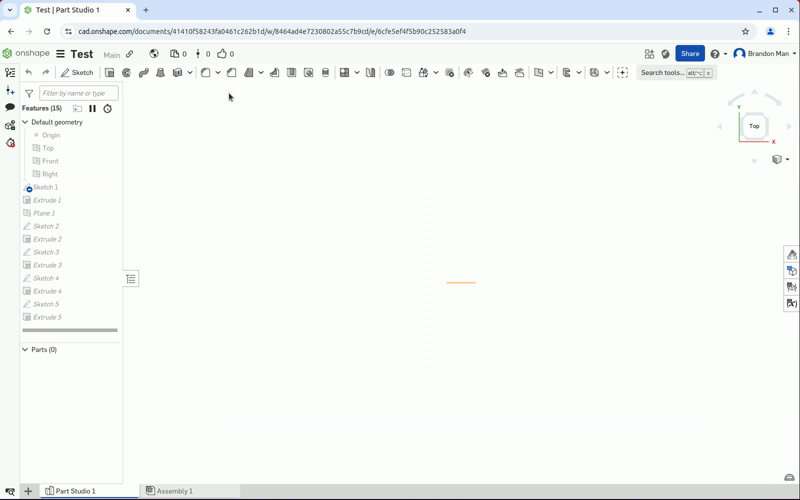
key(shift+s)
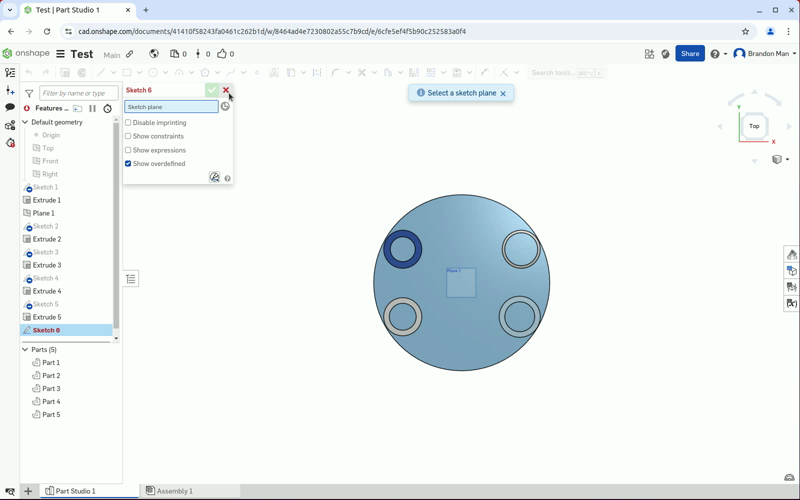
mouse_move(69, 215)
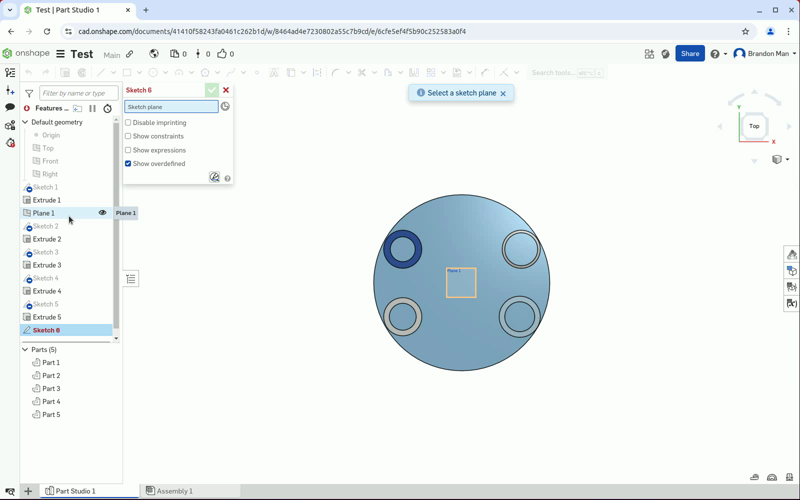
click(69, 215)
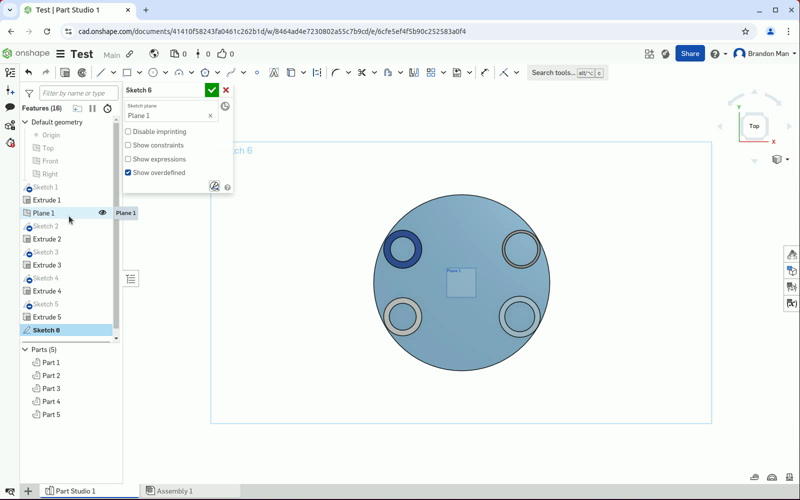
mouse_move(73, 352)
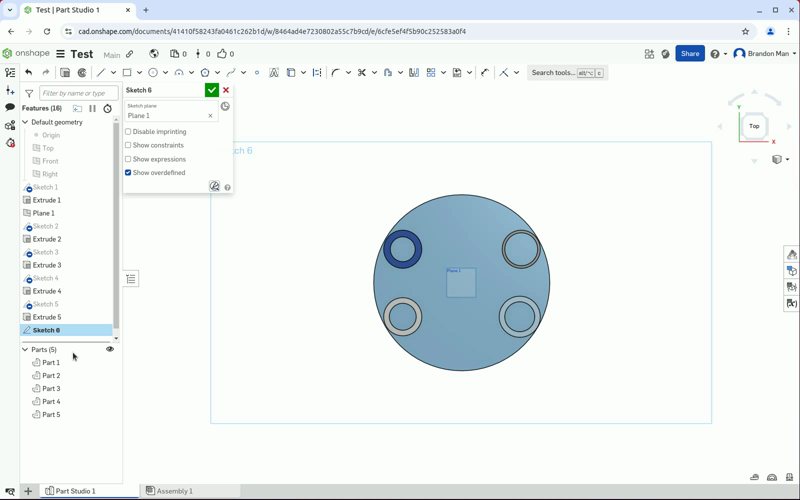
key(y)
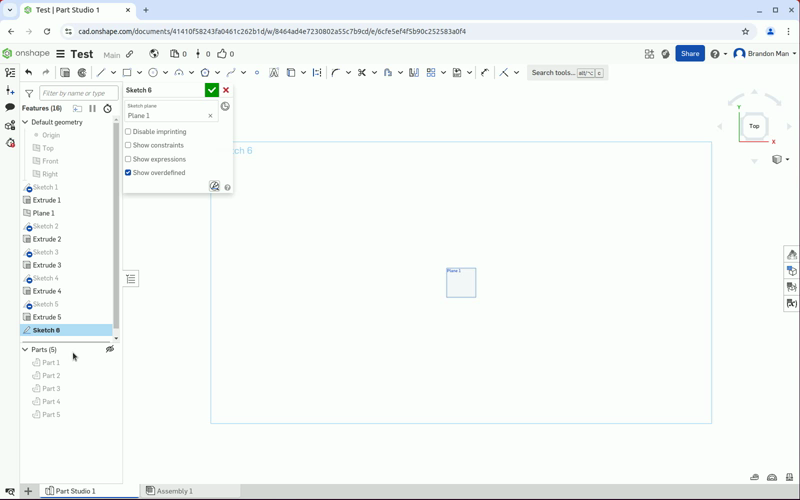
key(c)
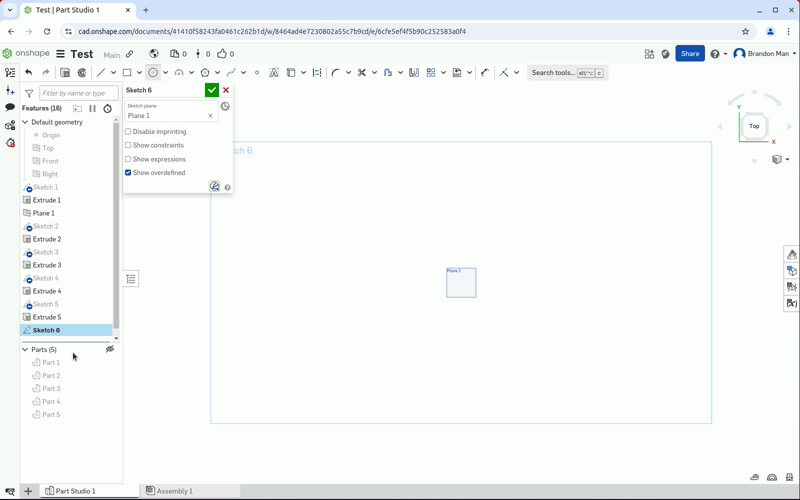
key_down(shift)
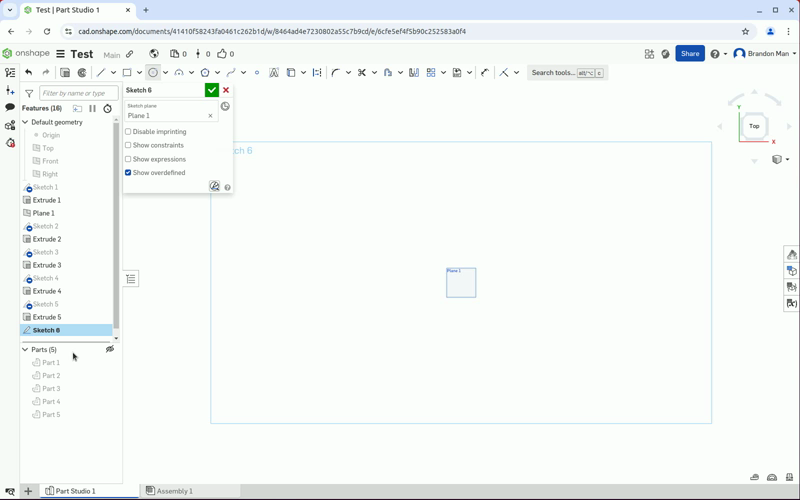
mouse_move(461, 351)
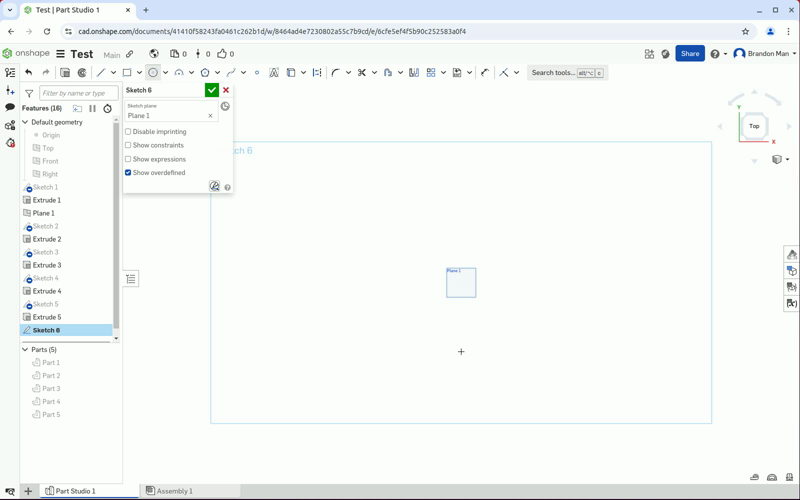
click(461, 351)
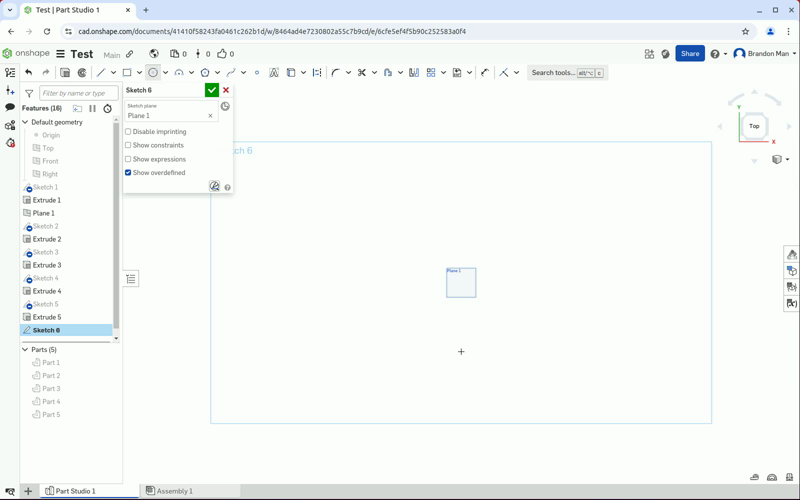
key_up(shift)
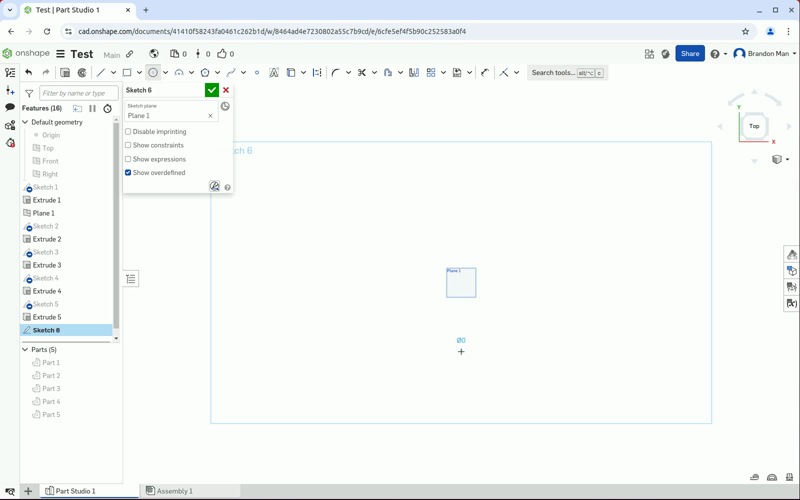
mouse_move(480, 351)
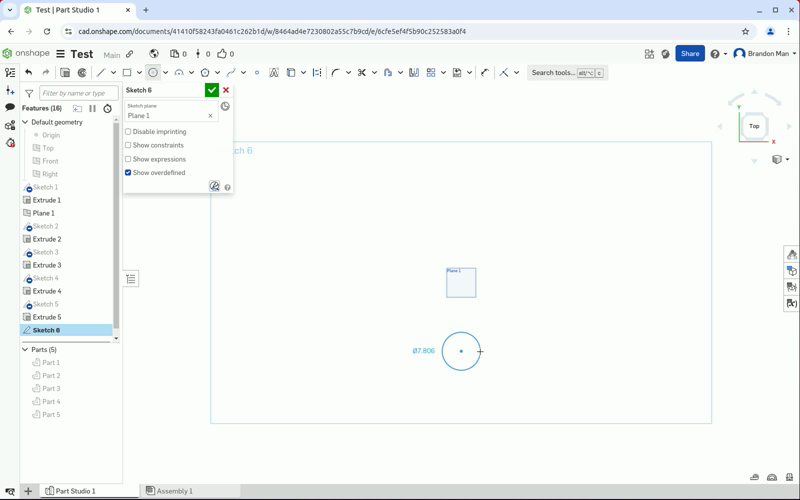
click(480, 351)
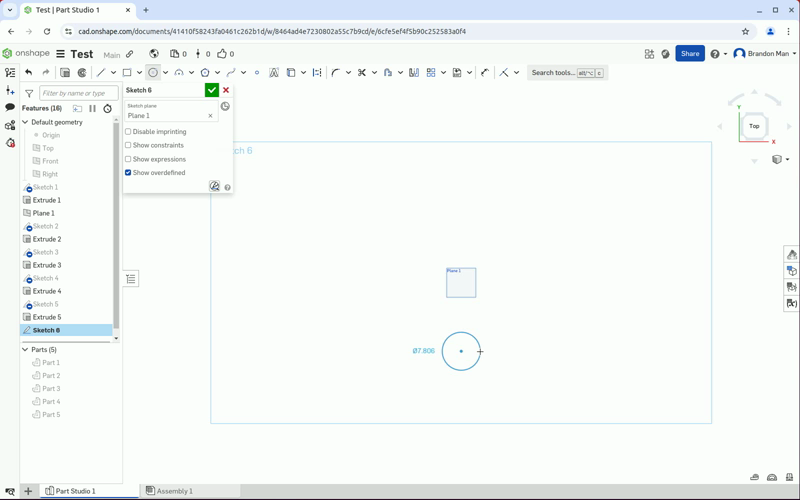
key(esc)
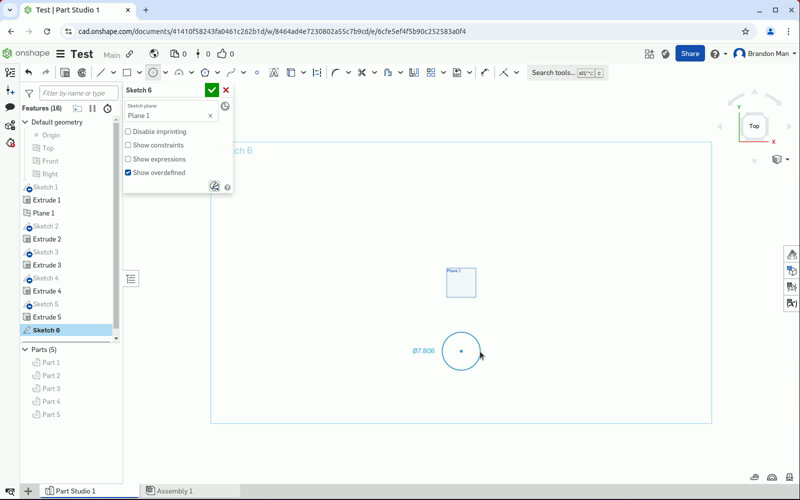
key(c)
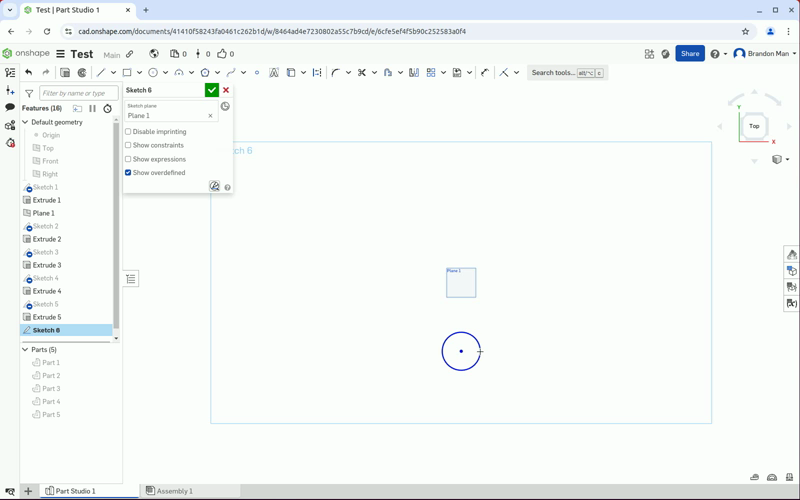
key_down(shift)
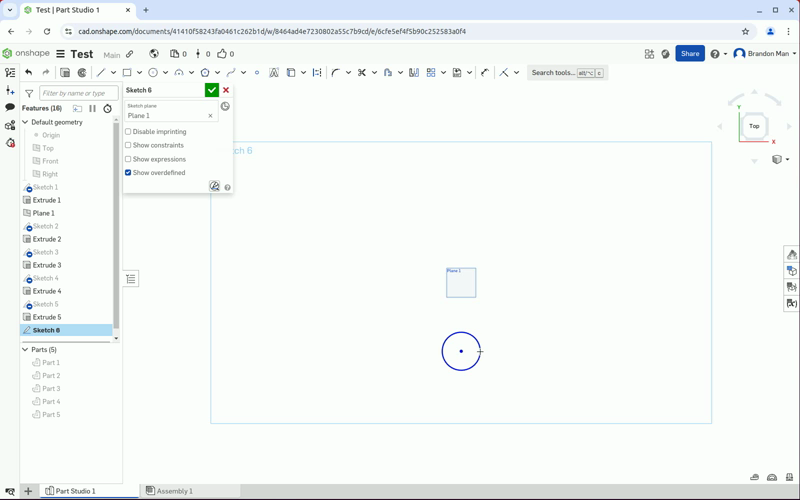
mouse_move(461, 351)
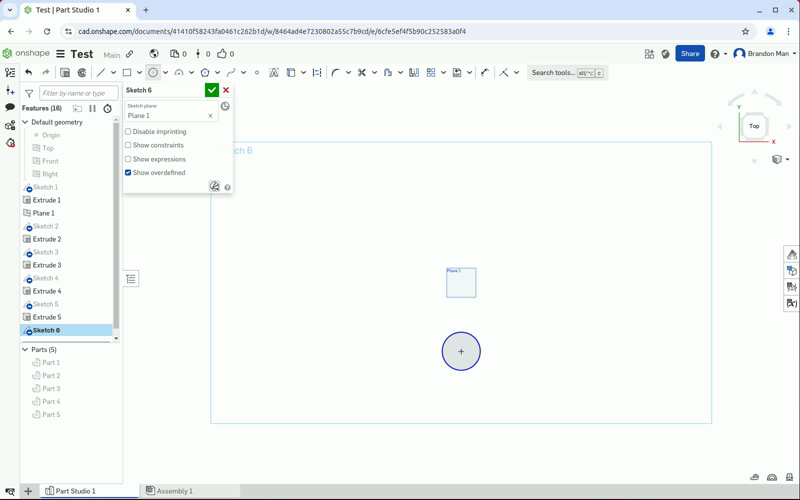
click(461, 351)
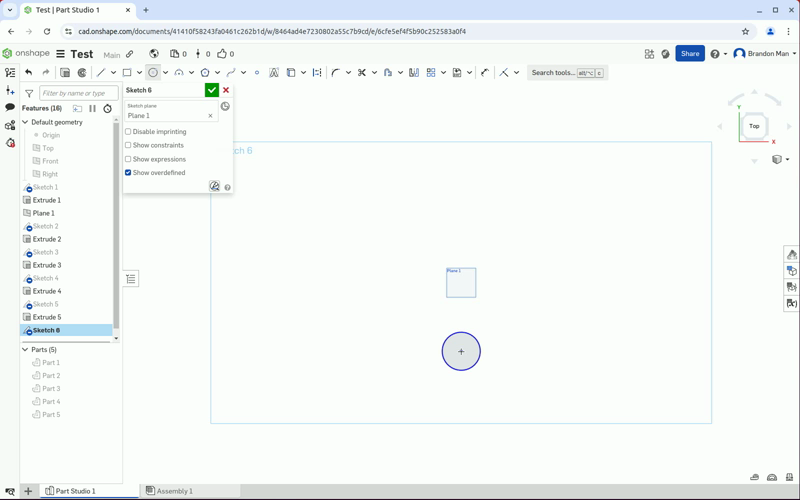
key_up(shift)
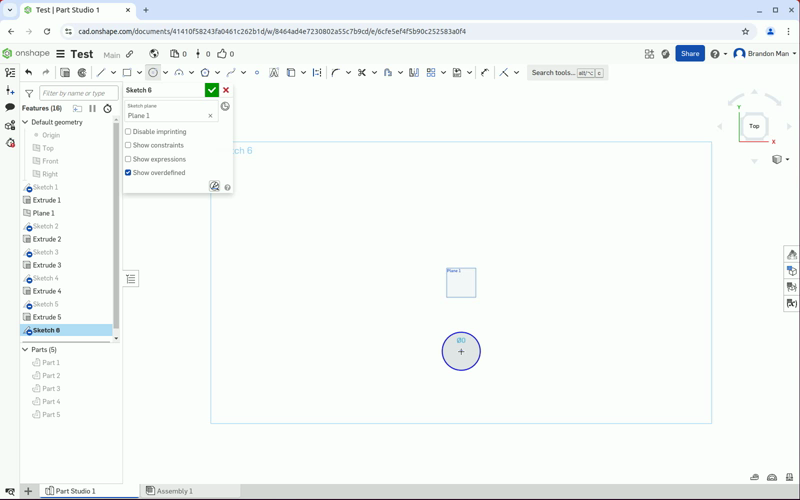
mouse_move(474, 351)
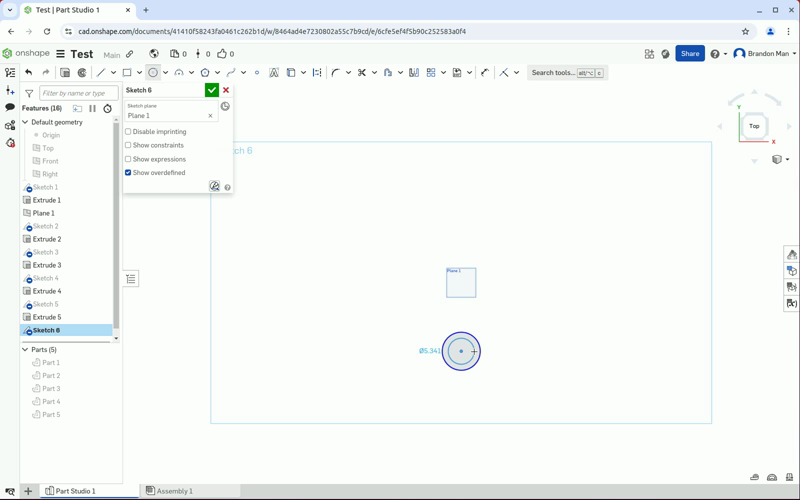
click(474, 351)
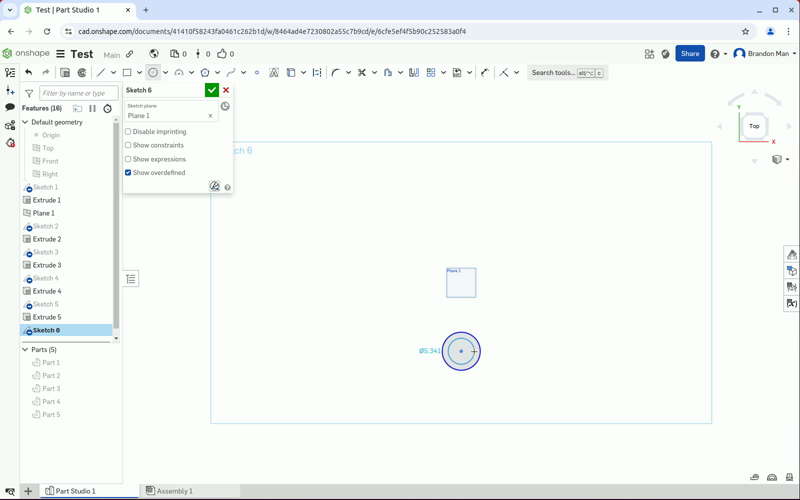
key(esc)
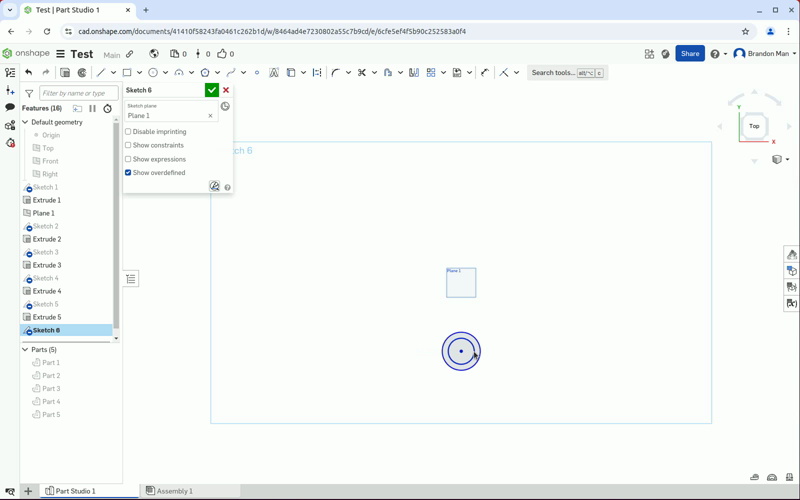
mouse_move(473, 342)
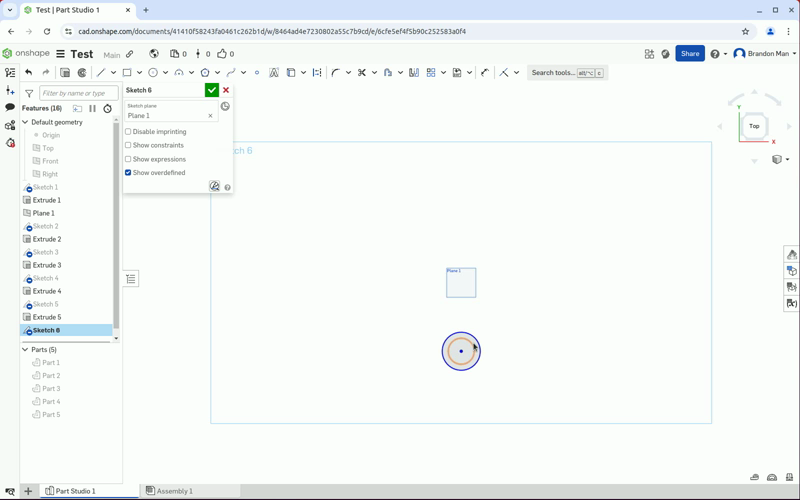
scroll(6)
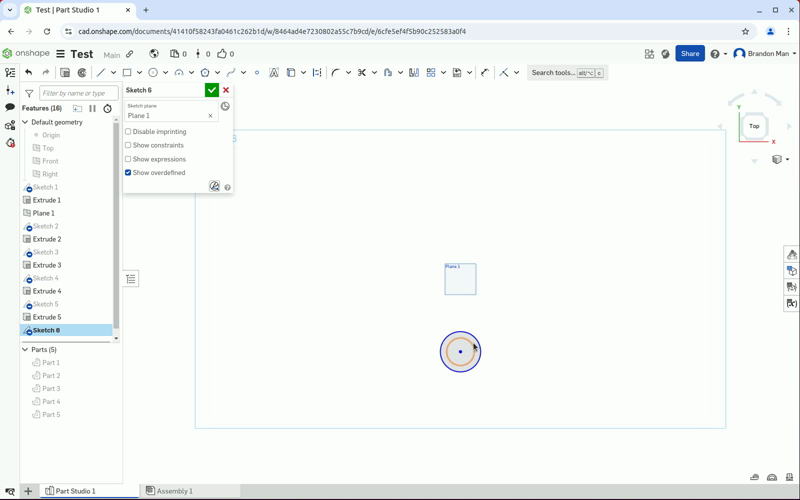
scroll(6)
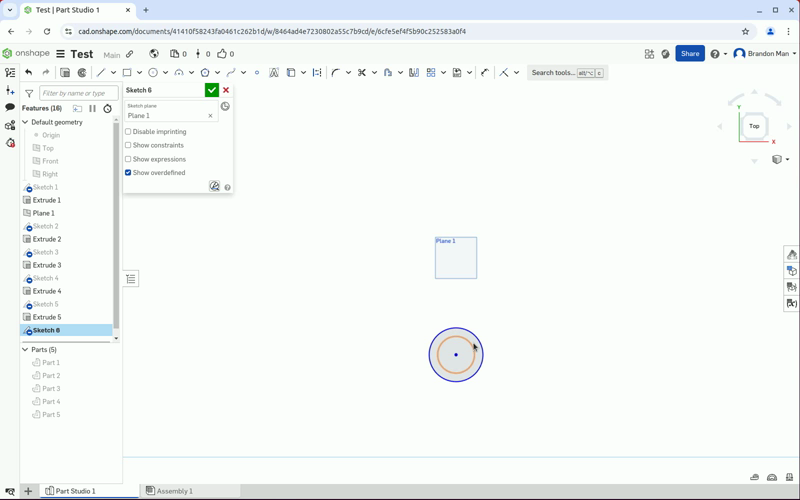
scroll(6)
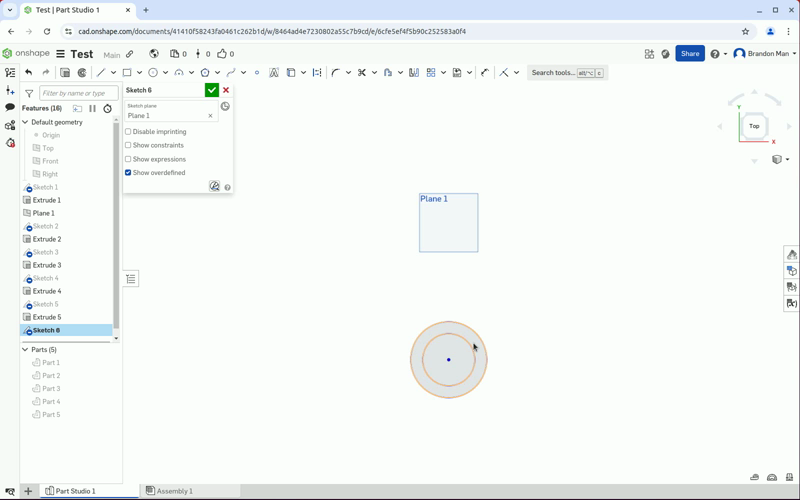
scroll(6)
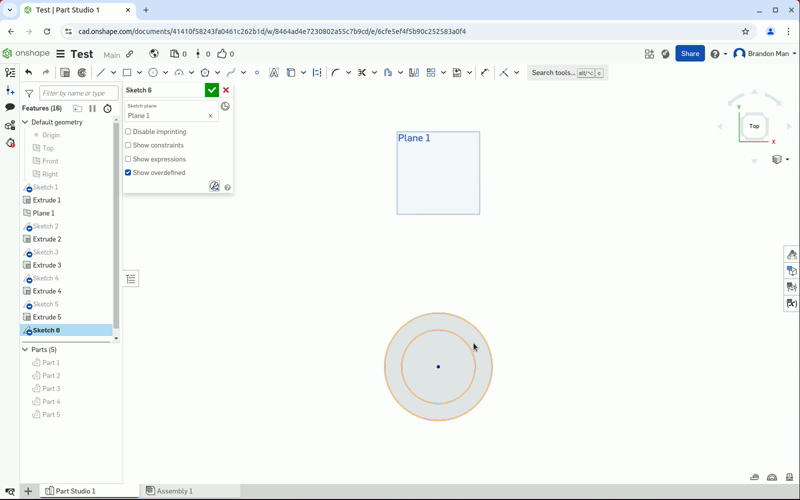
scroll(6)
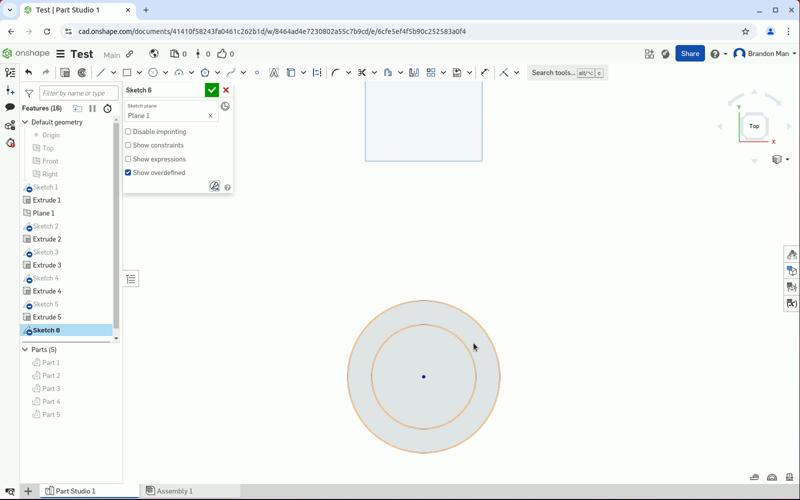
scroll(6)
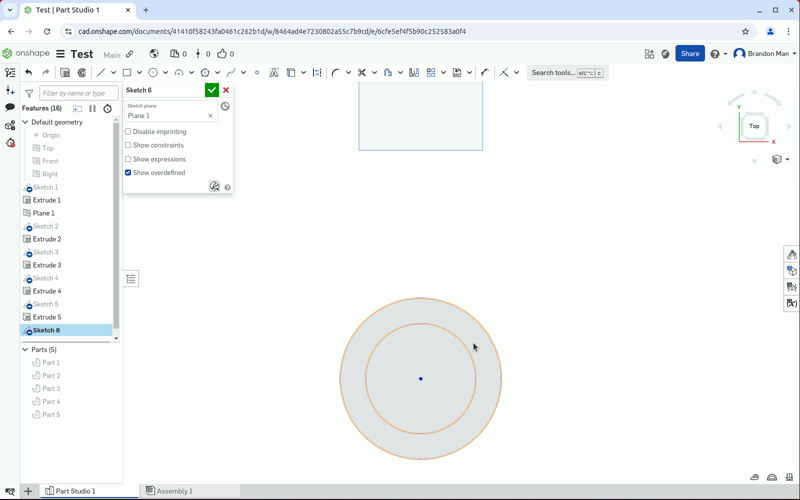
scroll(6)
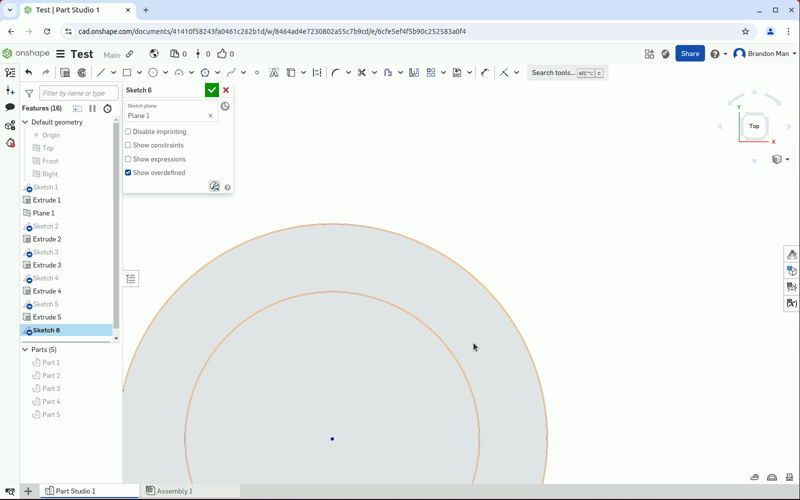
click(473, 342)
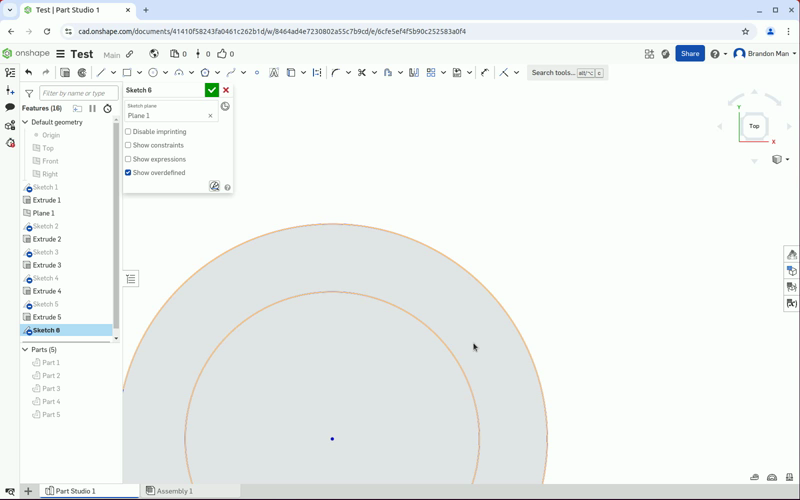
scroll(-6)
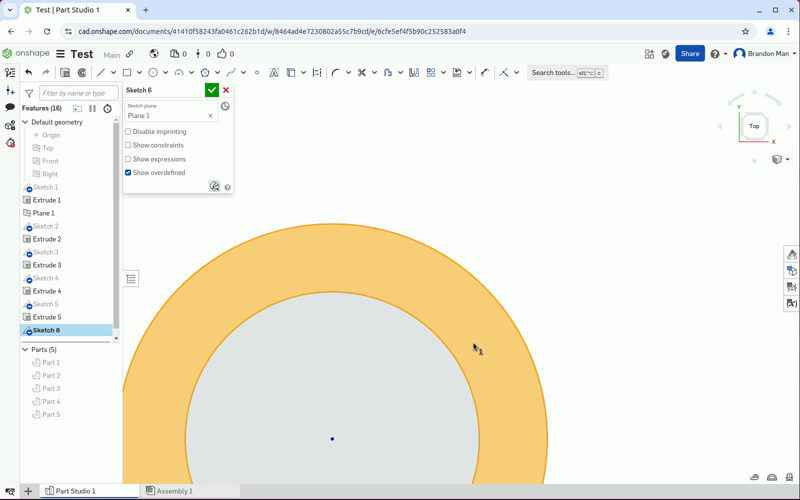
scroll(-6)
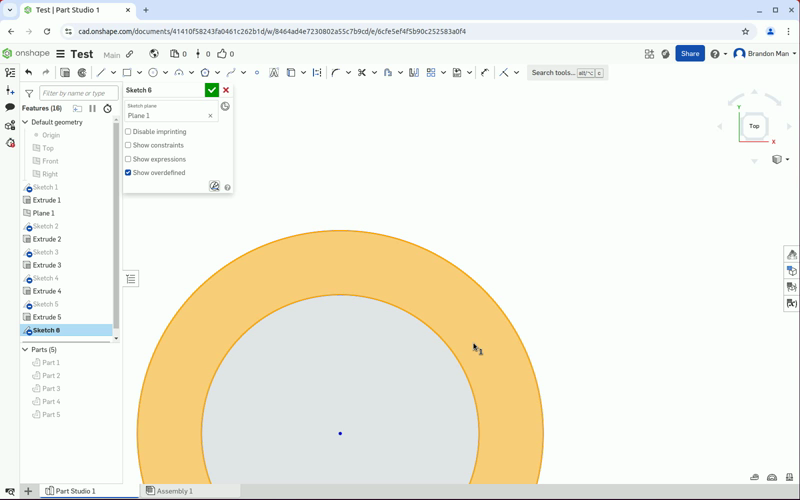
scroll(-6)
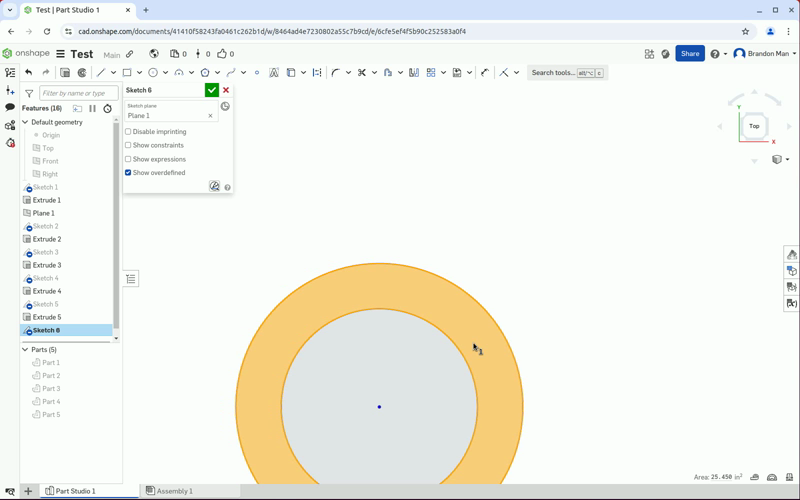
scroll(-6)
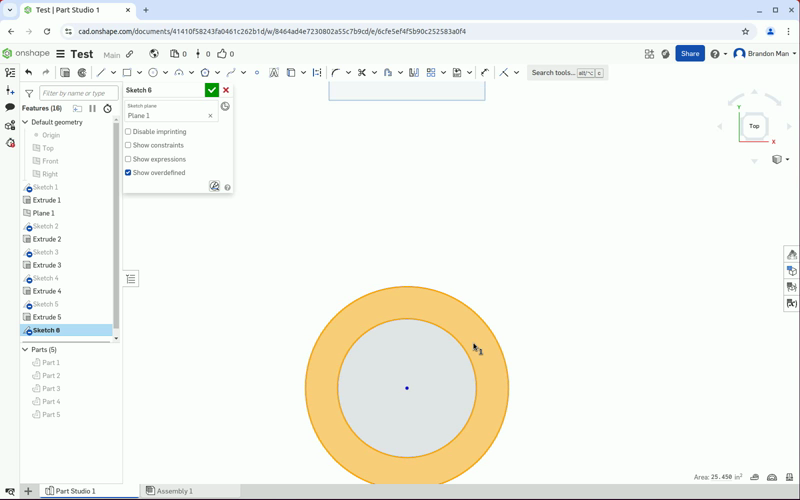
scroll(-6)
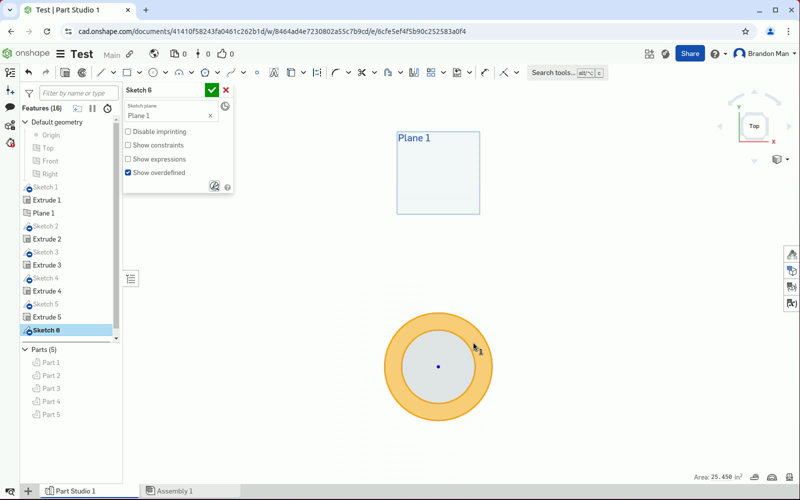
scroll(-6)
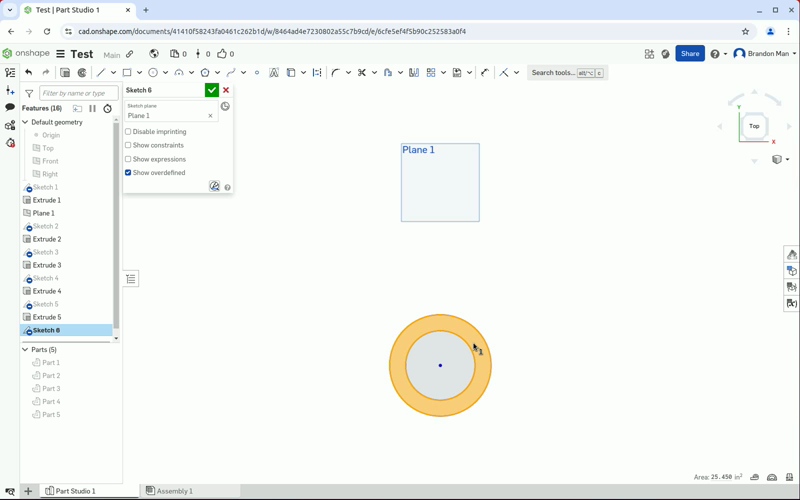
scroll(-6)
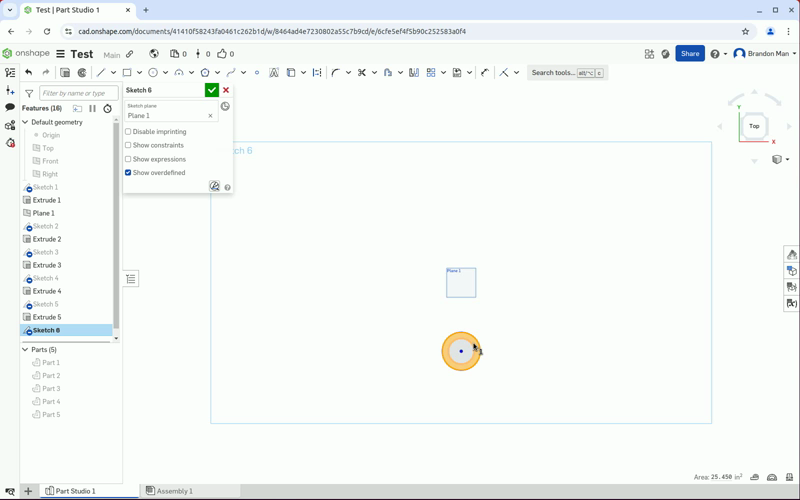
mouse_move(73, 352)
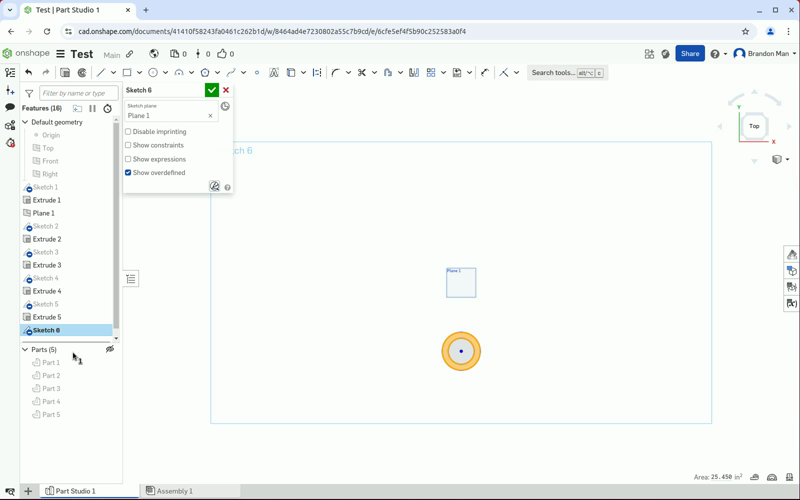
key(shift+y)
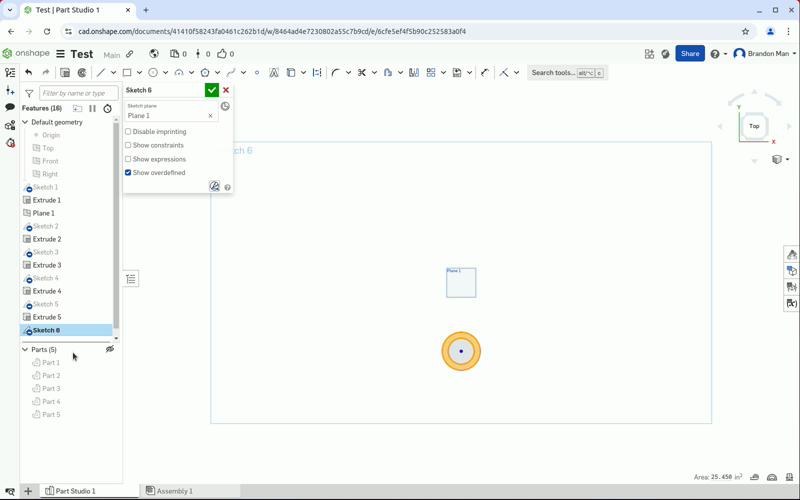
key(shift+e)
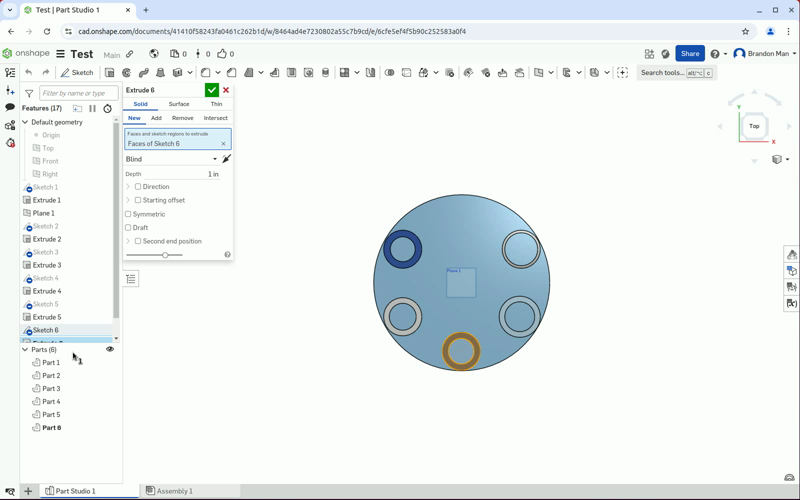
mouse_move(143, 106)
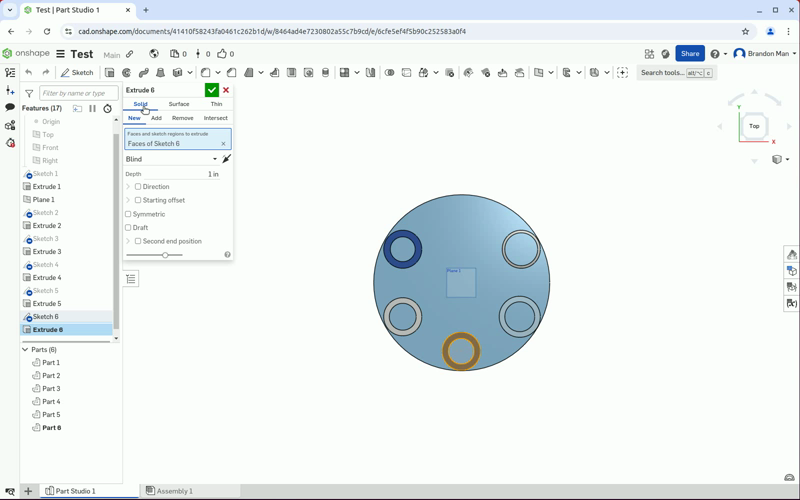
click(143, 106)
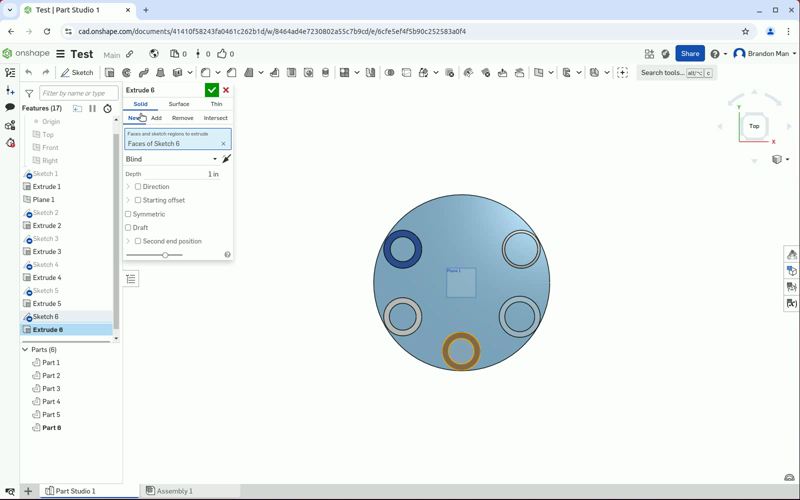
mouse_move(137, 120)
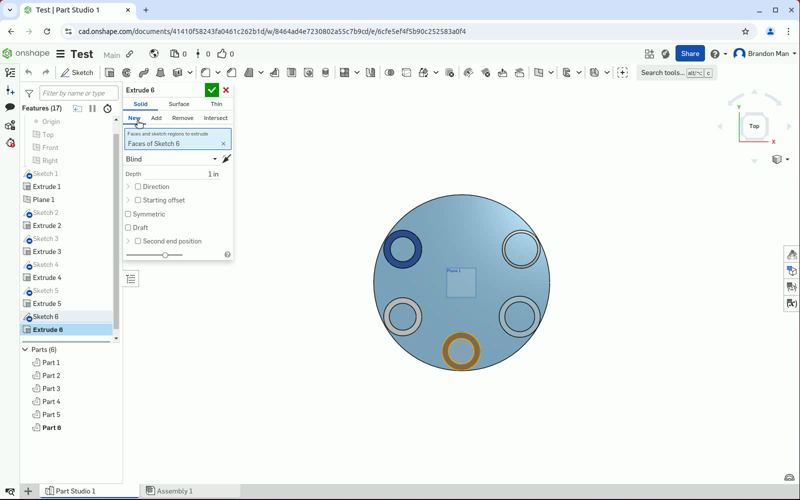
click(137, 120)
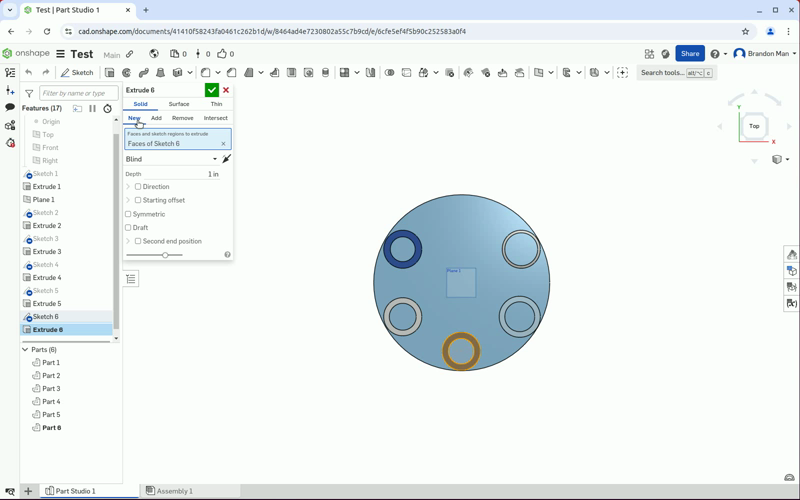
key(tab, 4)
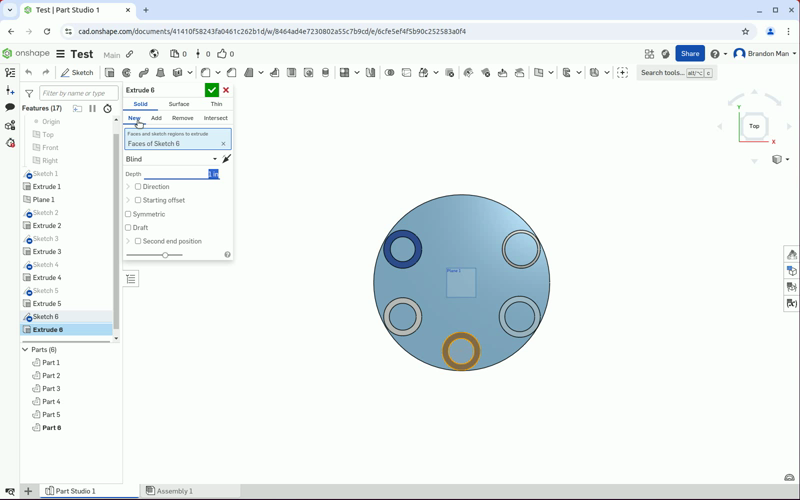
text(12.758)
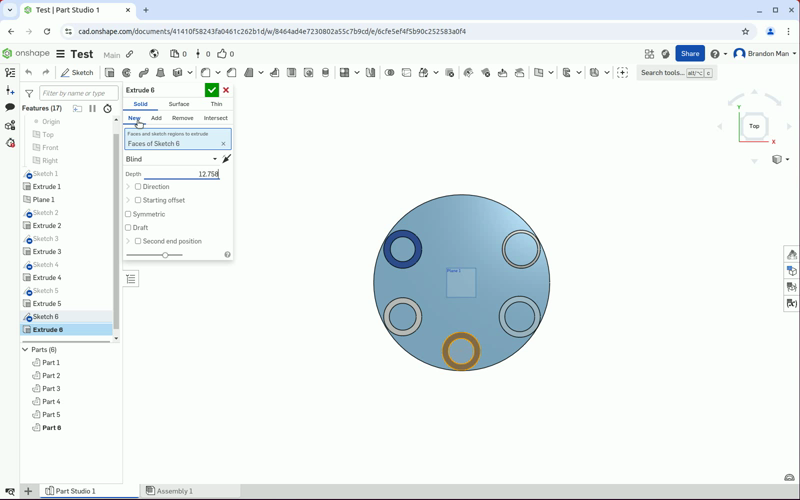
key(enter)
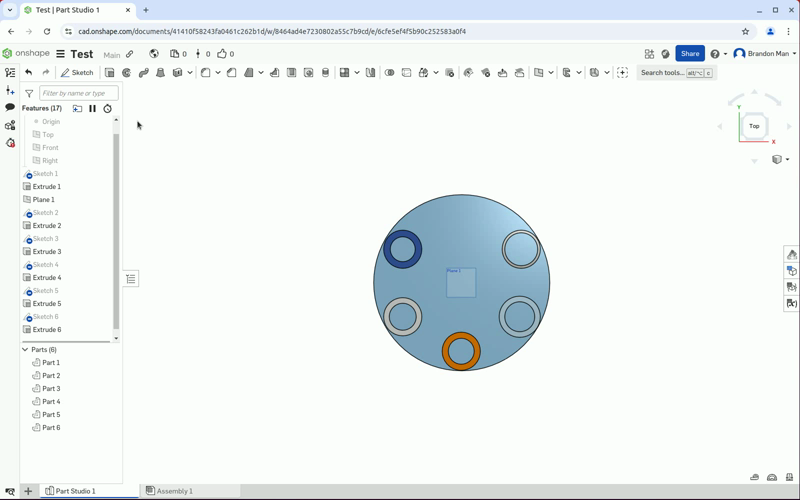
key(shift+h)
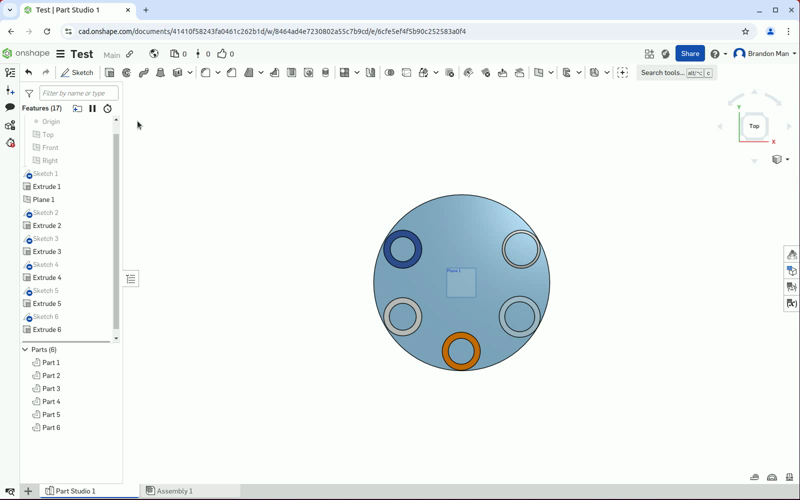
key(shift+h)
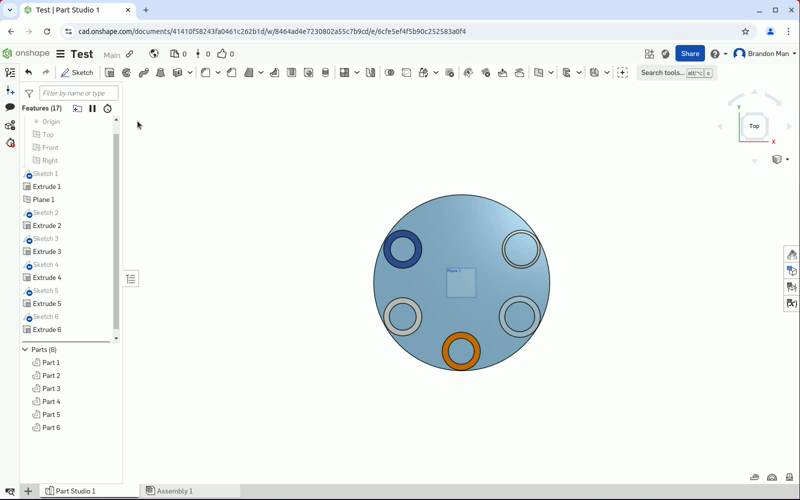
mouse_move(69, 176)
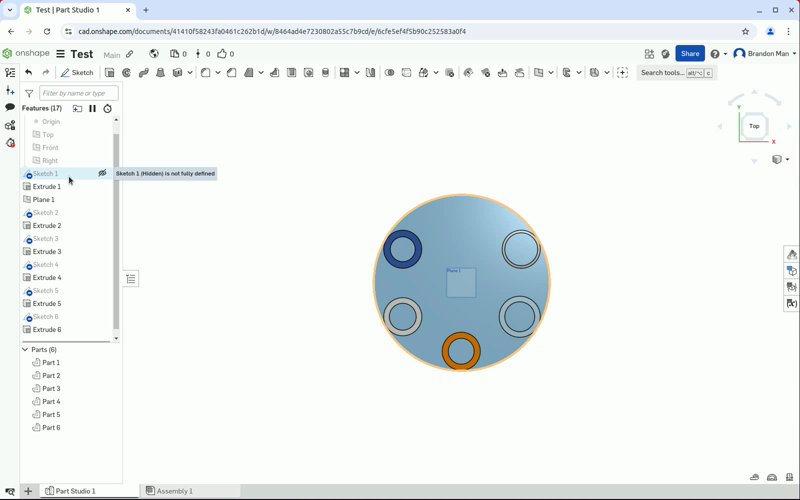
click(69, 176)
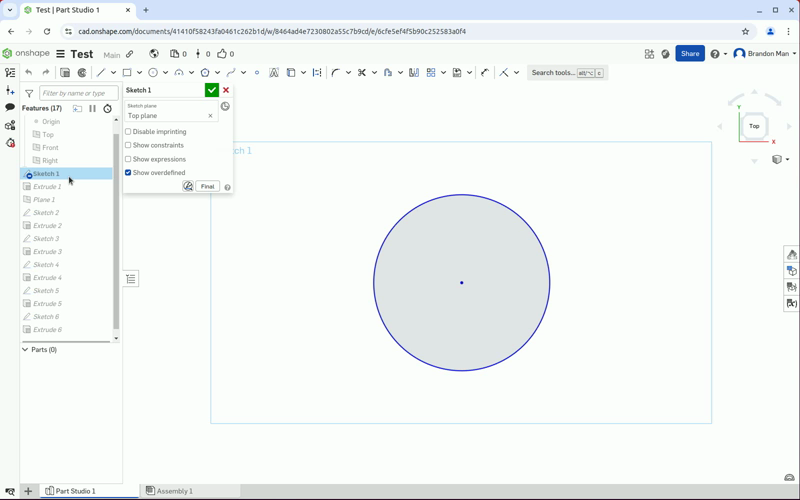
mouse_move(229, 92)
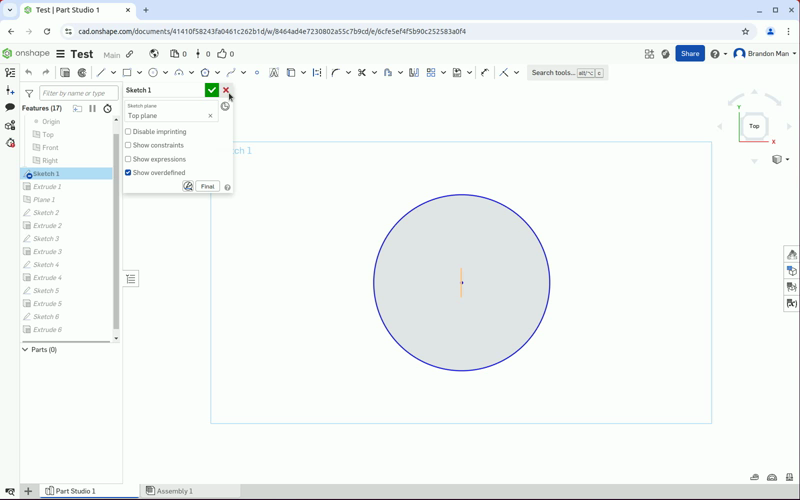
click(229, 92)
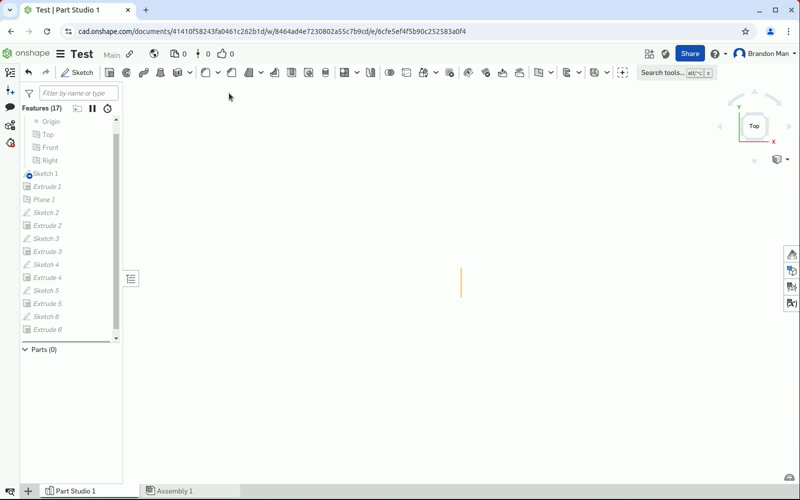
key(shift+s)
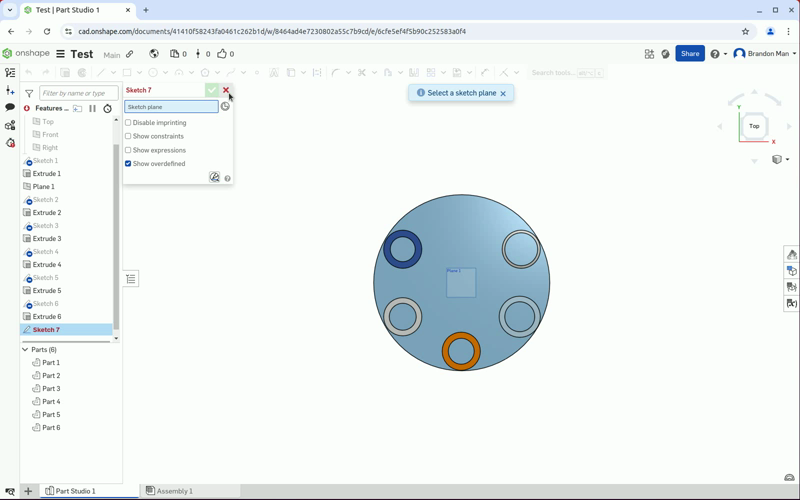
mouse_move(69, 189)
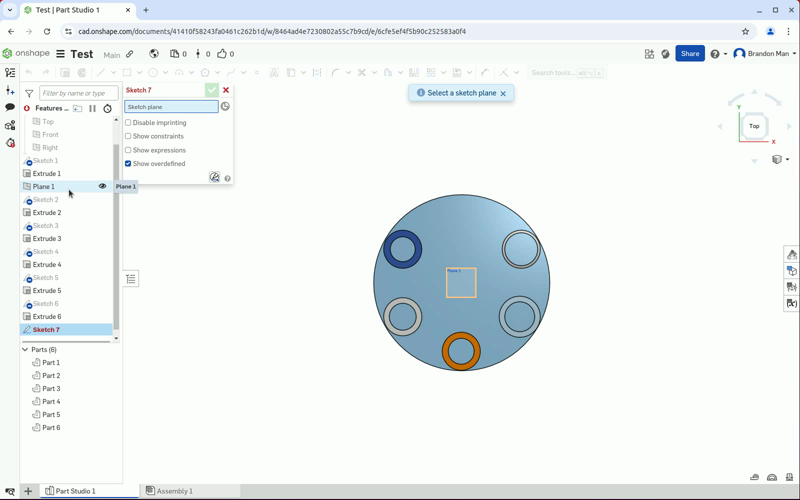
click(69, 189)
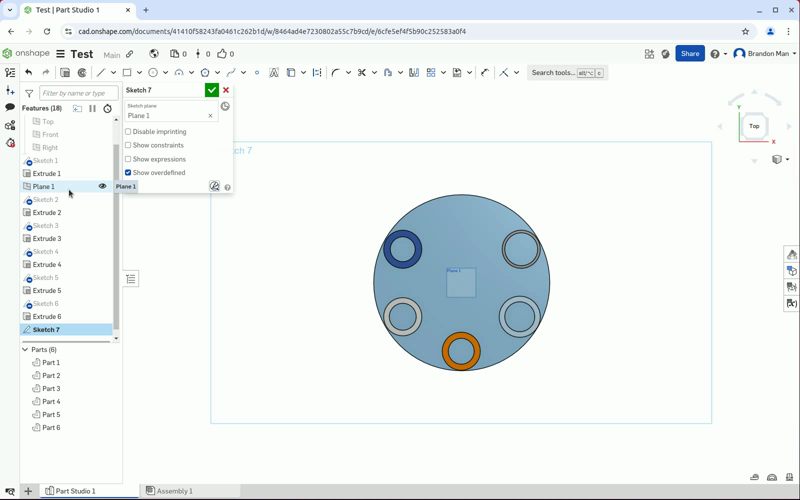
mouse_move(73, 352)
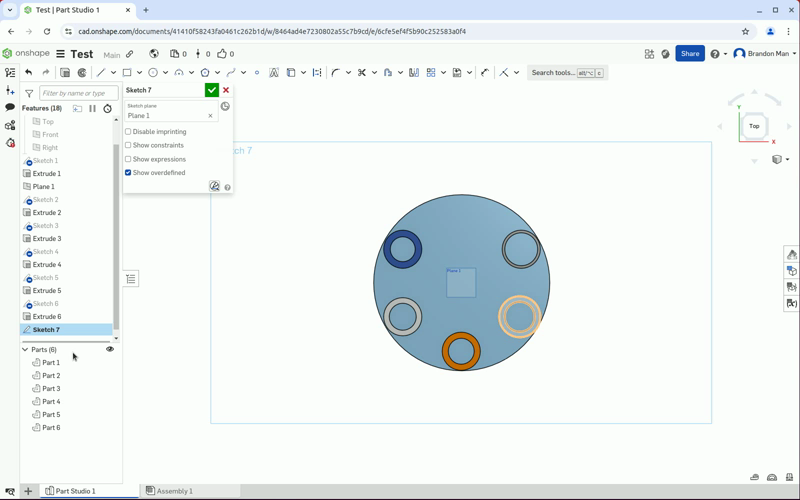
key(y)
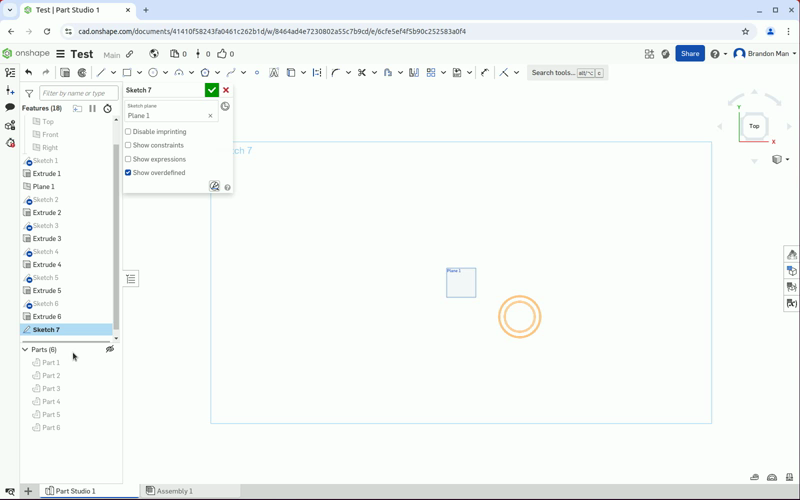
key(c)
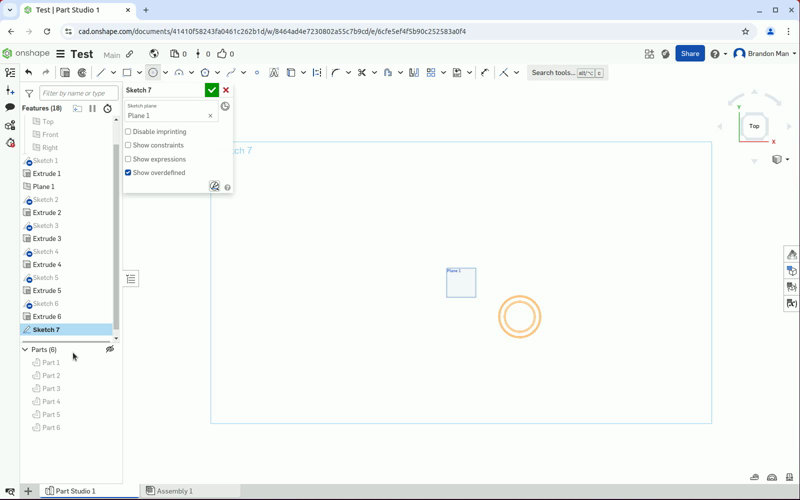
key_down(shift)
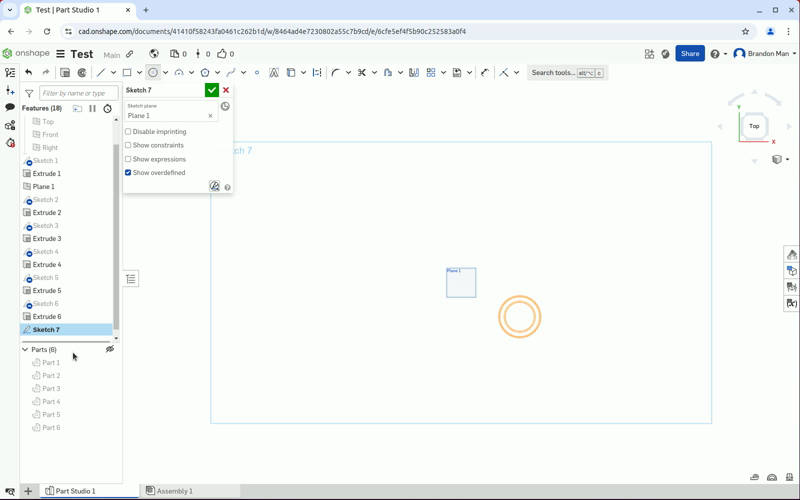
mouse_move(461, 215)
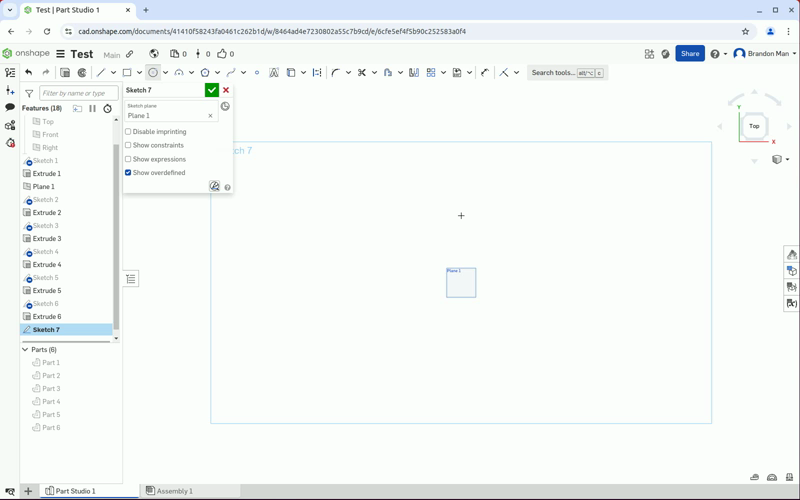
click(461, 215)
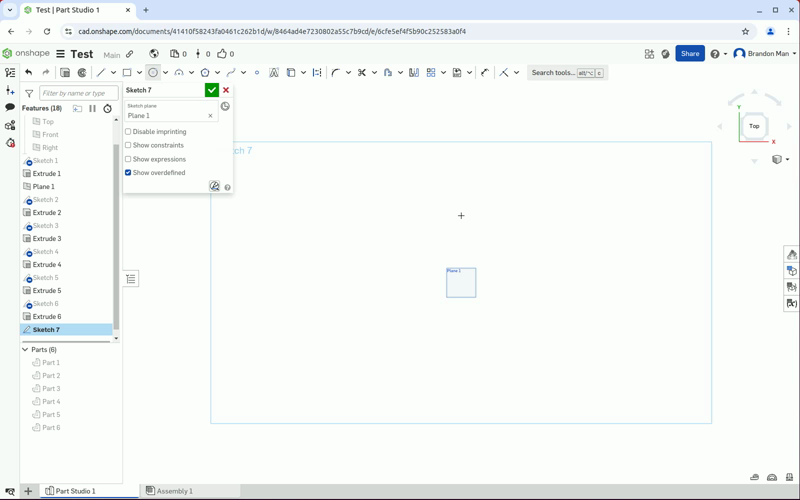
key_up(shift)
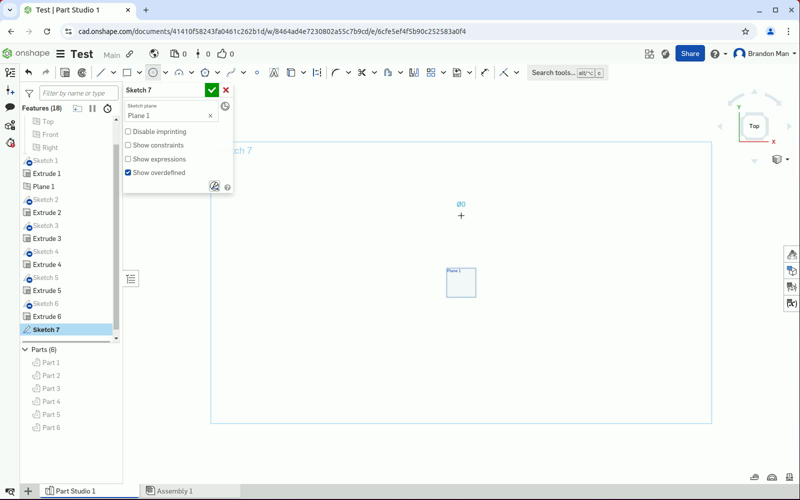
mouse_move(480, 215)
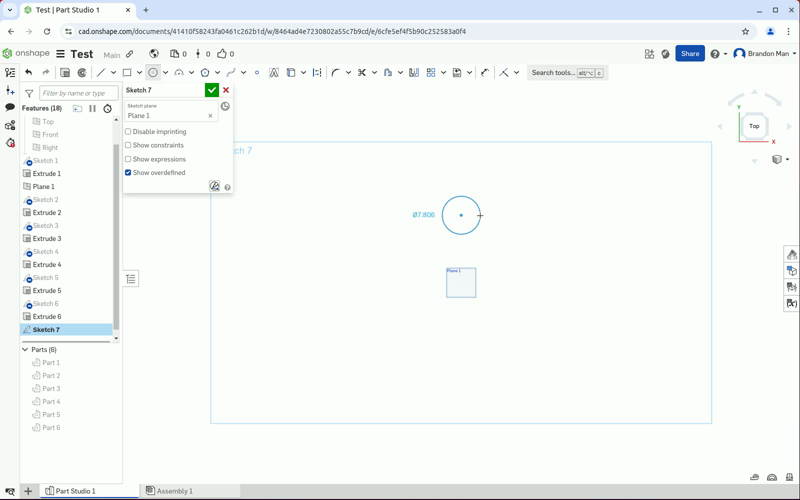
click(480, 215)
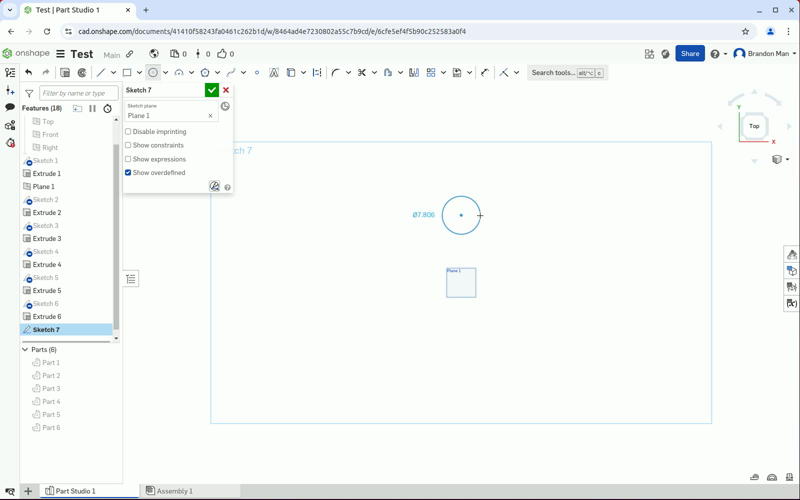
key(esc)
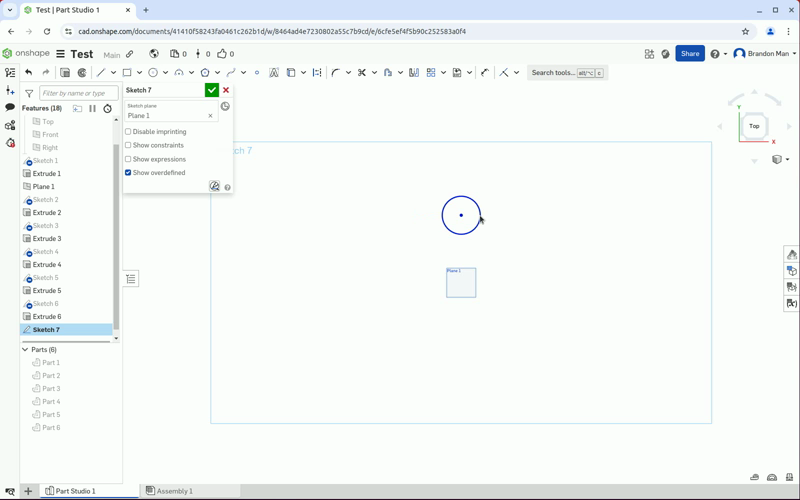
key(c)
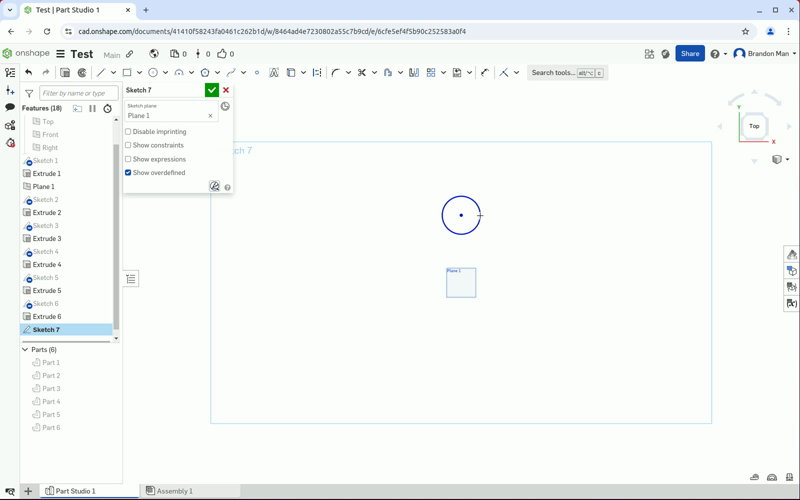
key_down(shift)
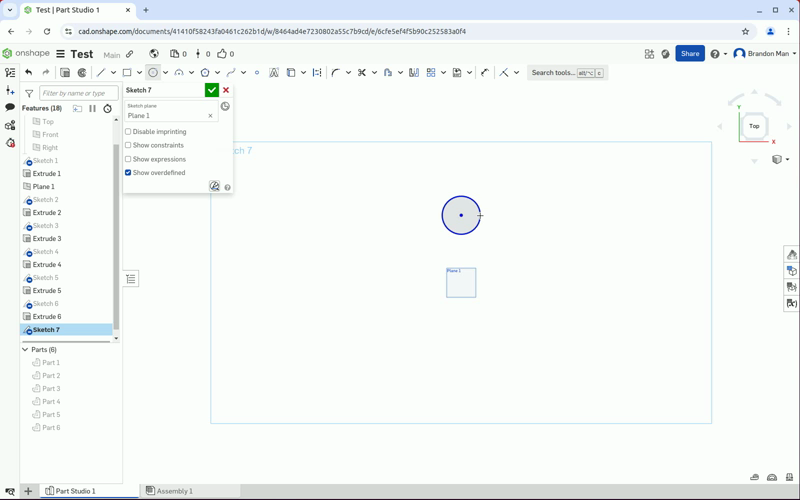
mouse_move(461, 215)
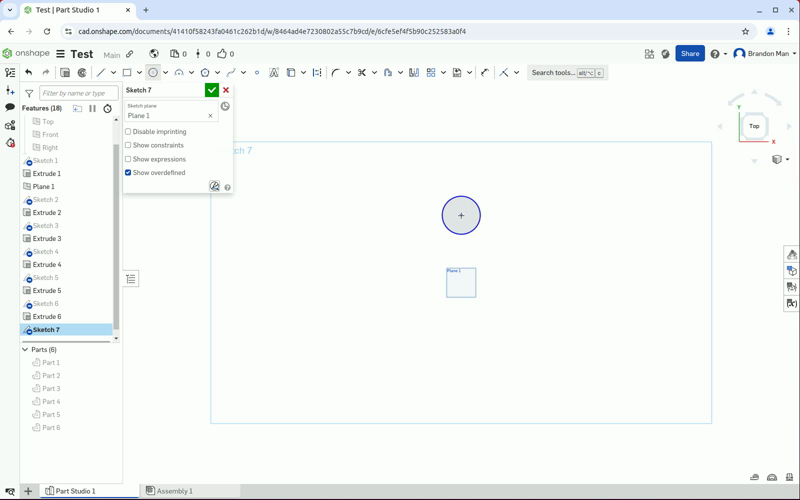
click(461, 215)
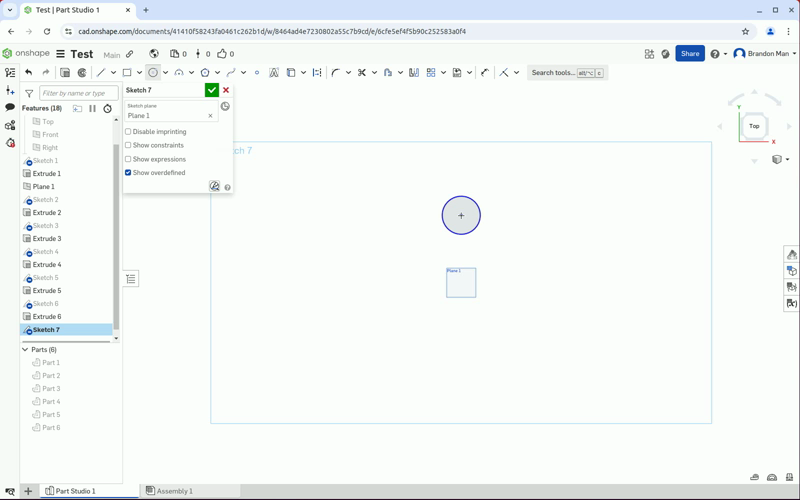
key_up(shift)
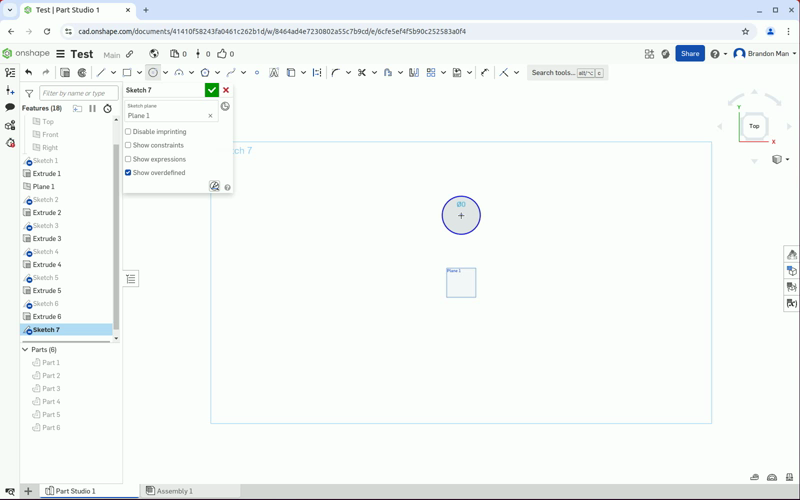
mouse_move(478, 215)
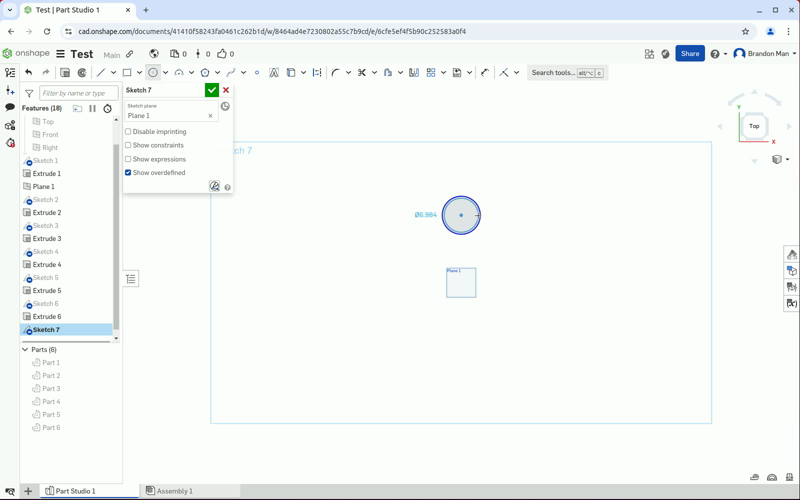
scroll(6)
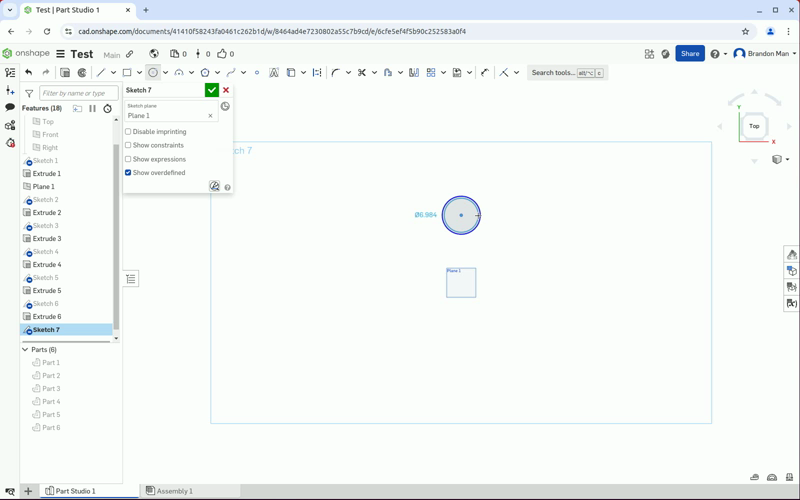
scroll(6)
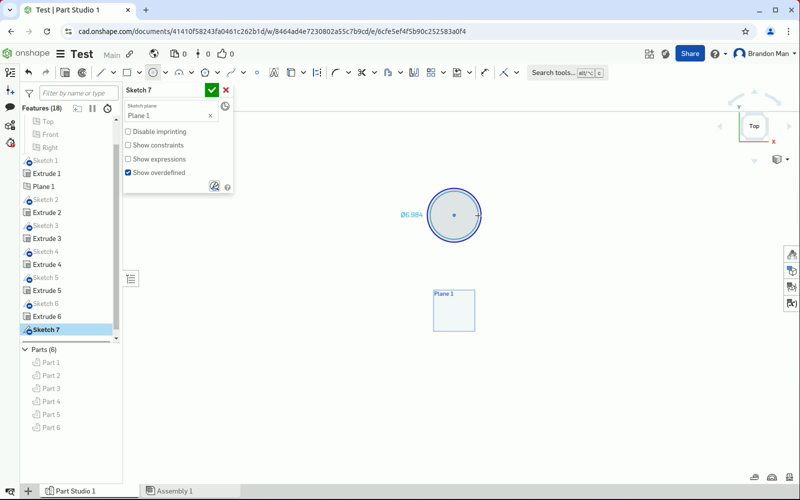
scroll(6)
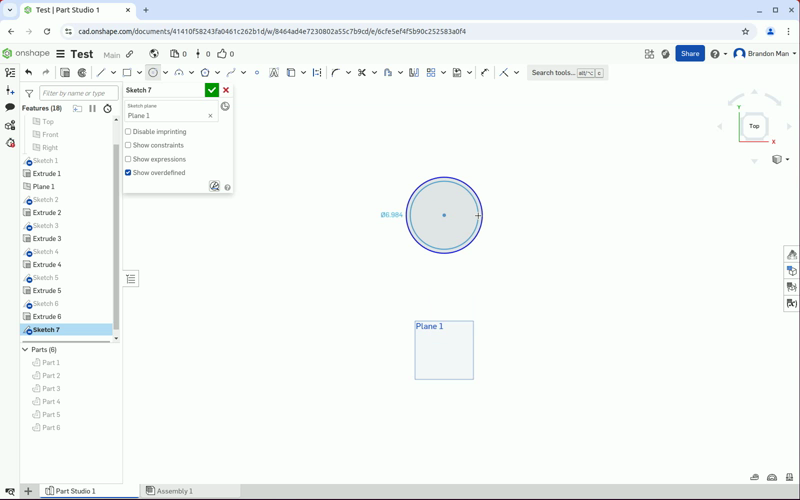
scroll(6)
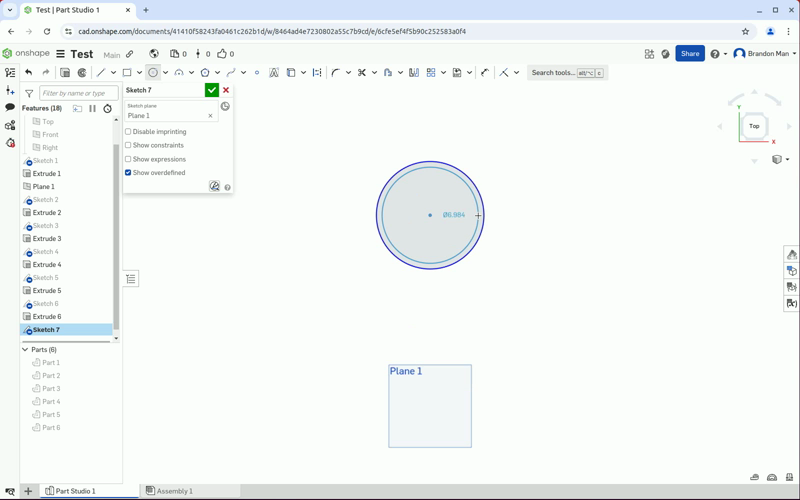
scroll(6)
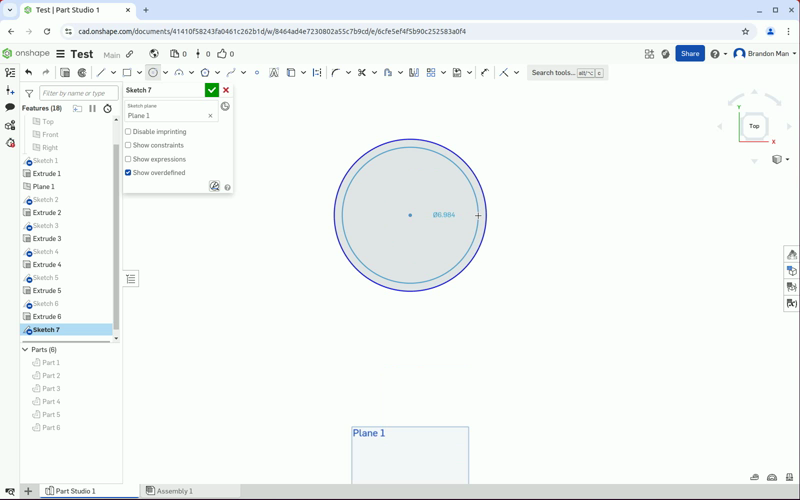
scroll(6)
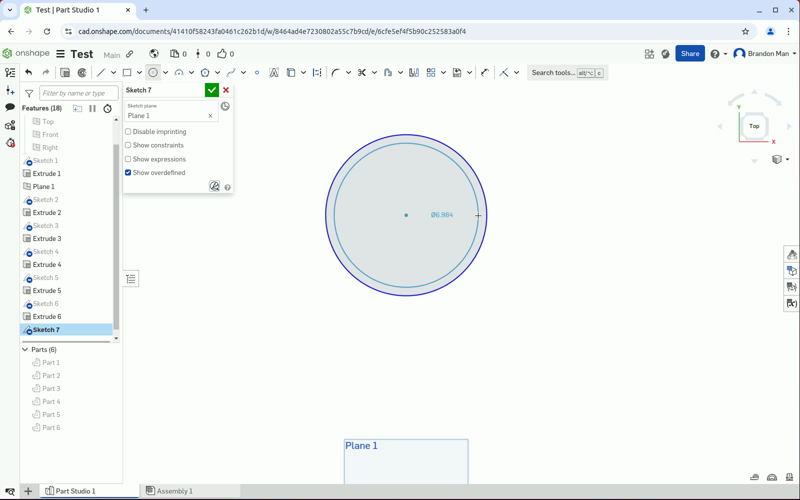
scroll(6)
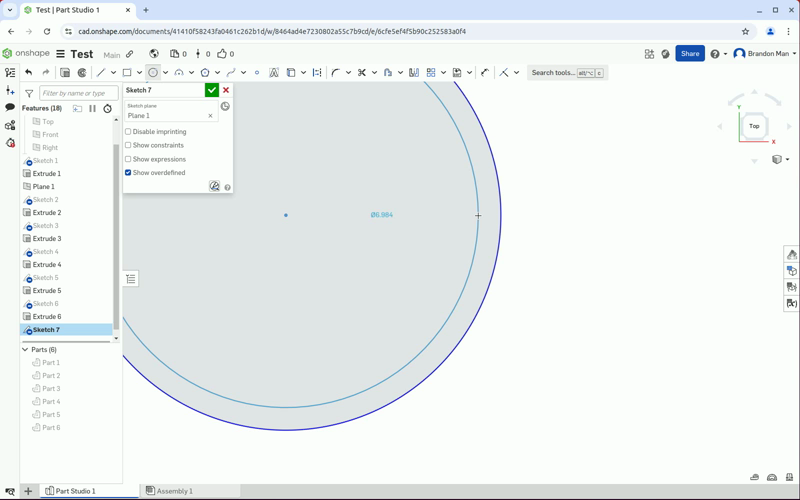
click(478, 215)
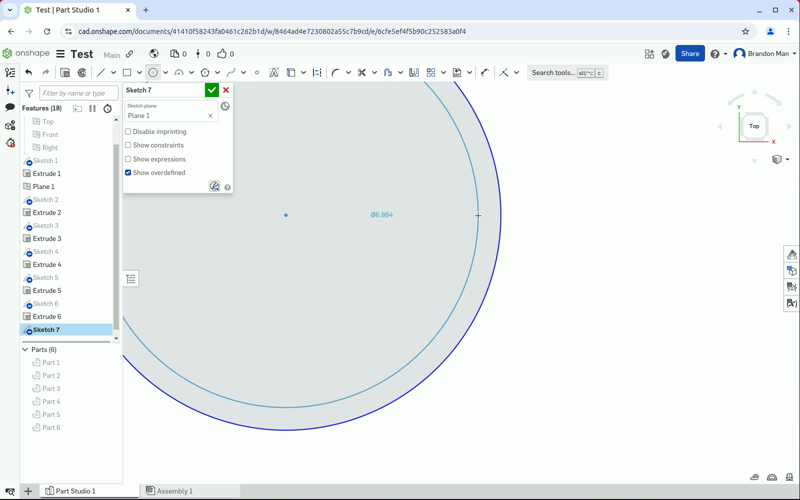
scroll(-6)
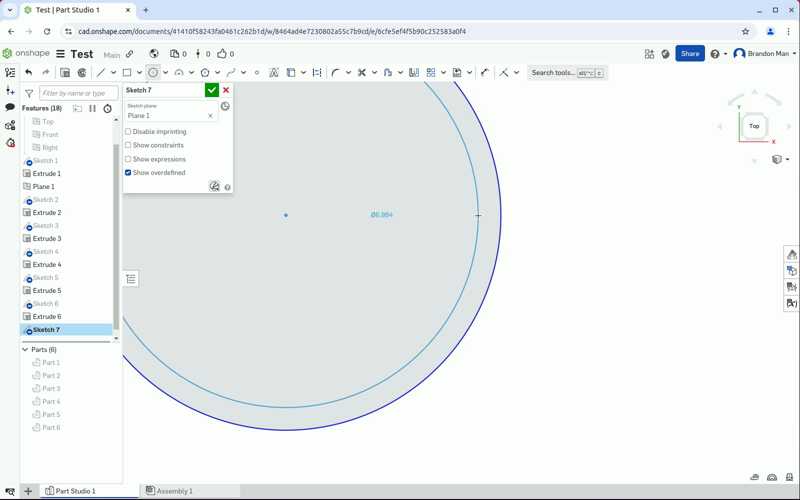
scroll(-6)
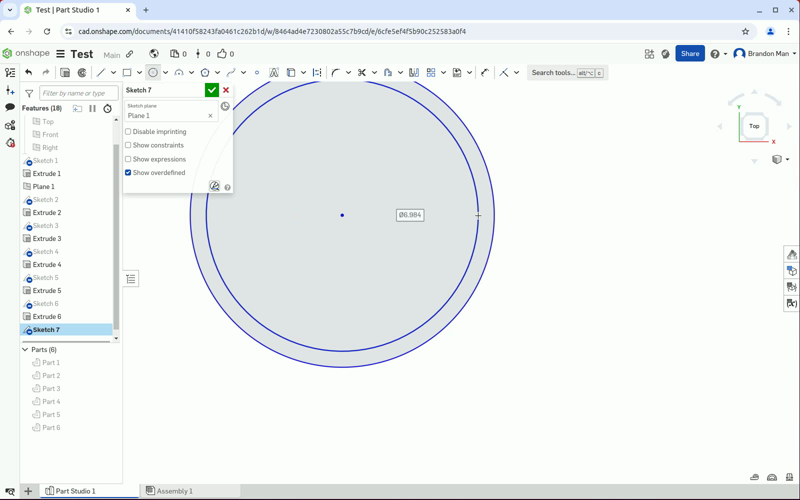
scroll(-6)
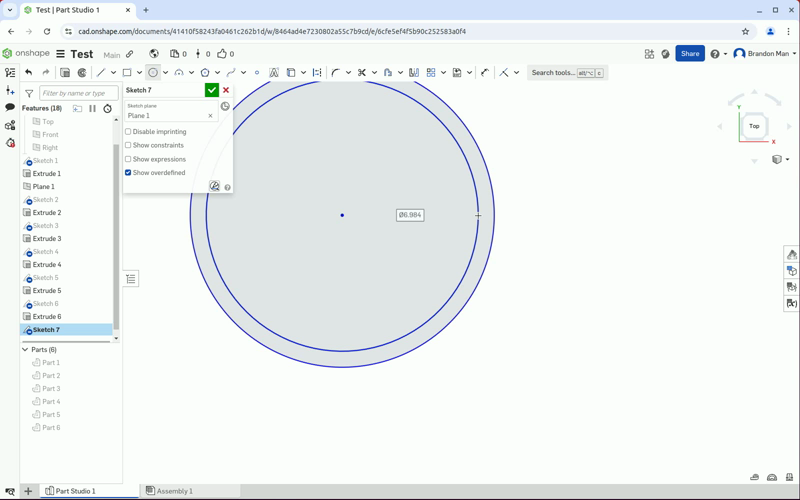
scroll(-6)
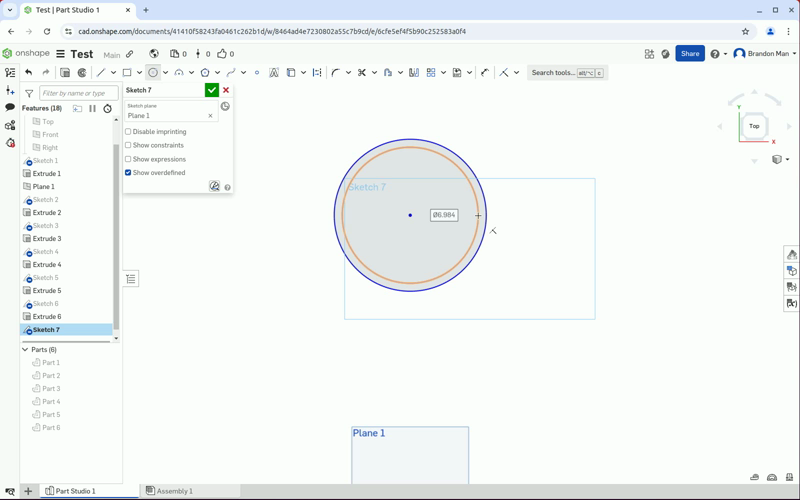
scroll(-6)
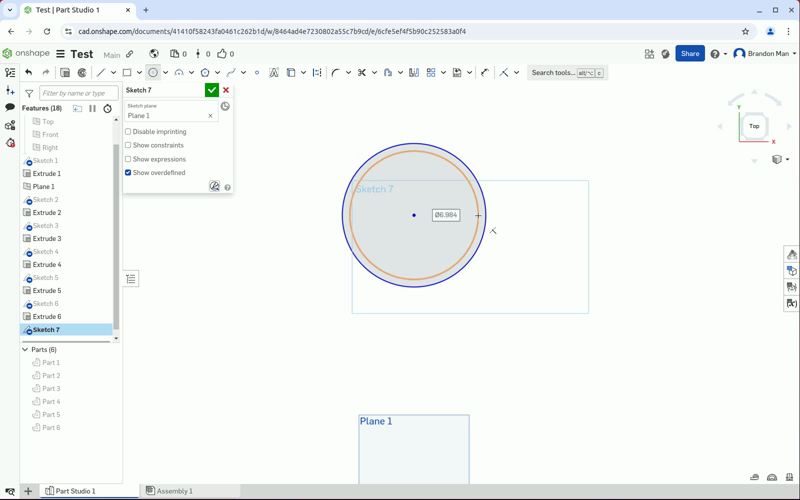
scroll(-6)
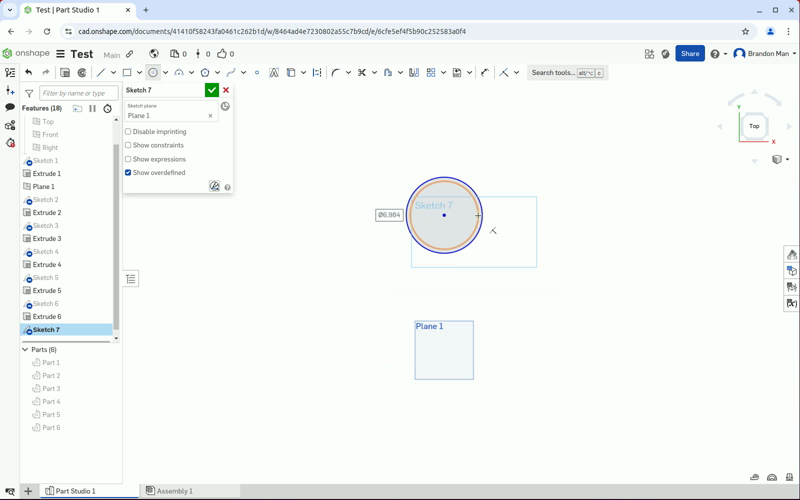
scroll(-6)
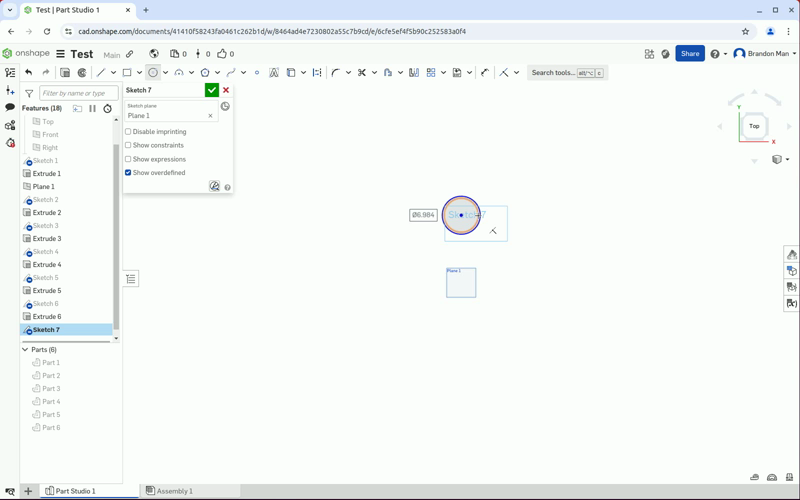
key(esc)
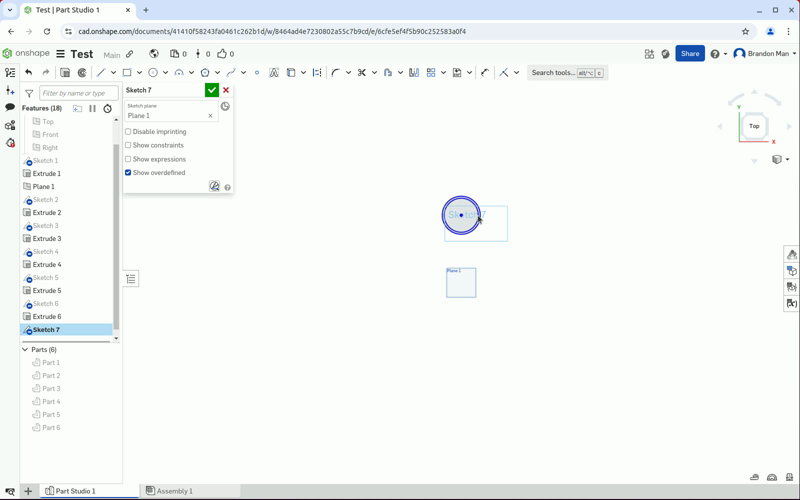
mouse_move(471, 229)
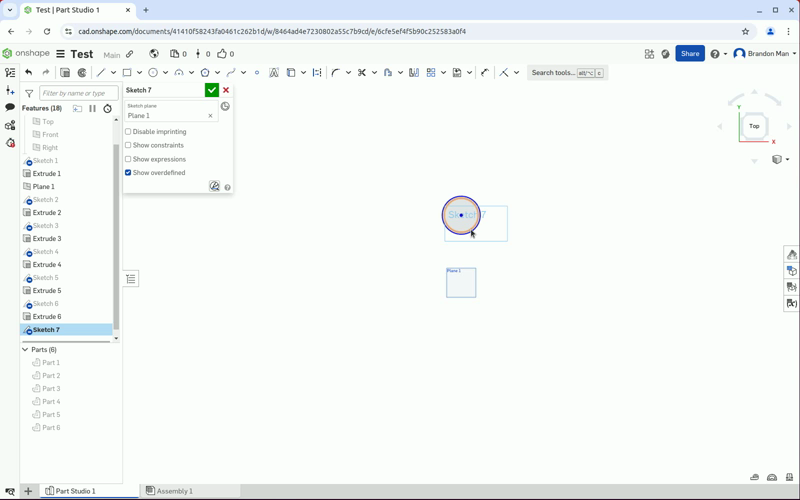
scroll(6)
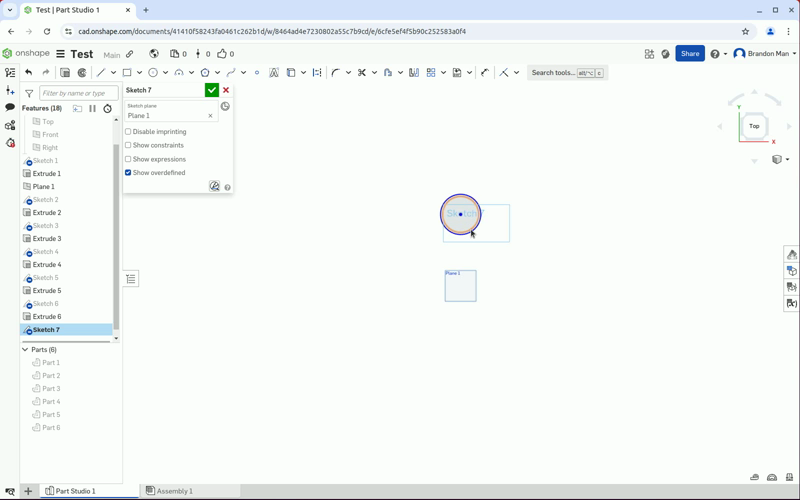
scroll(6)
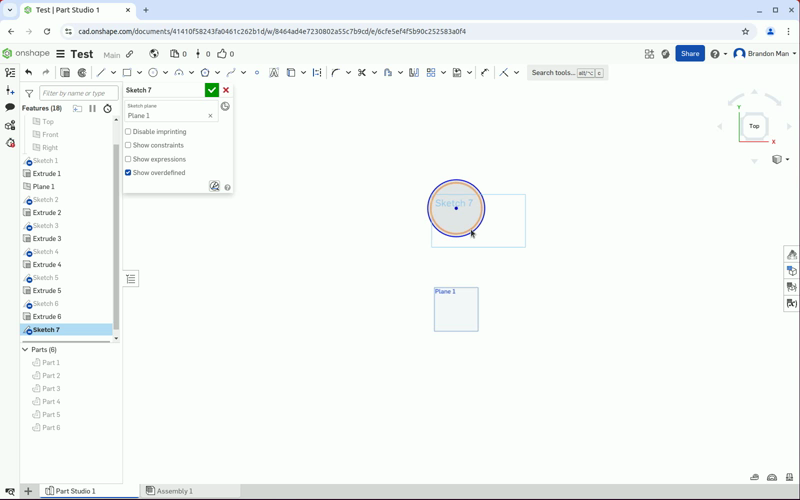
scroll(6)
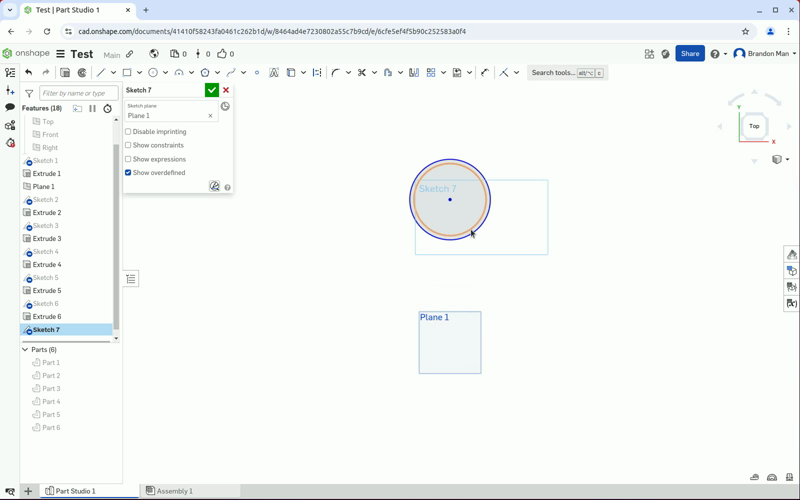
scroll(6)
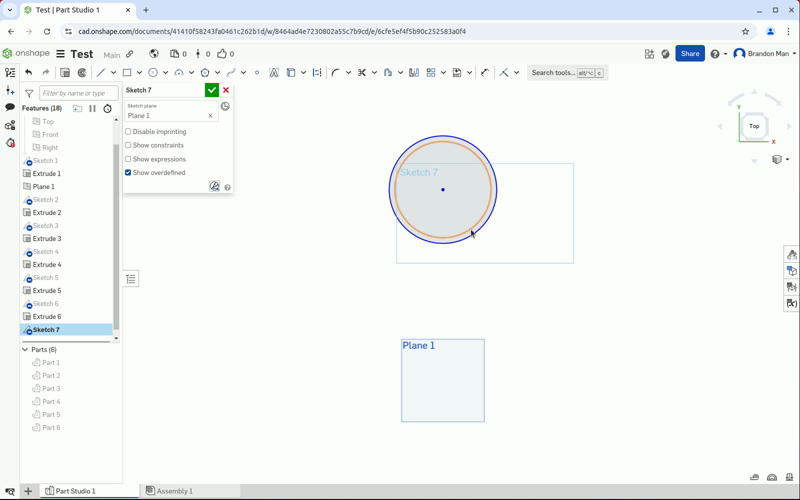
scroll(6)
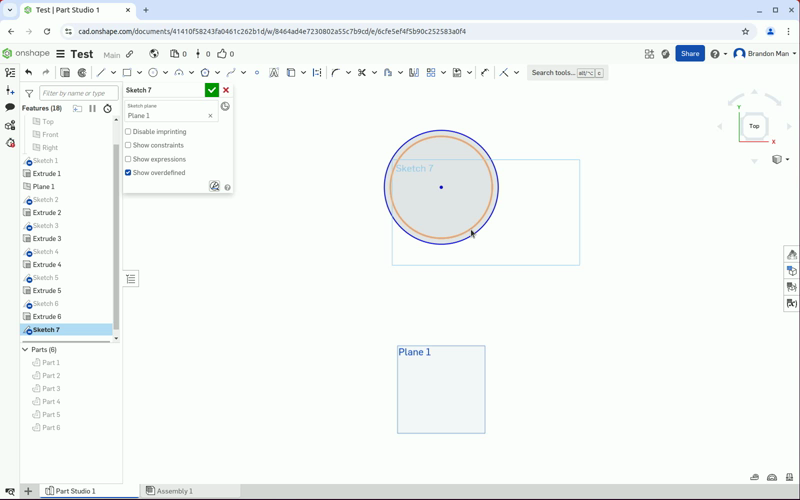
scroll(6)
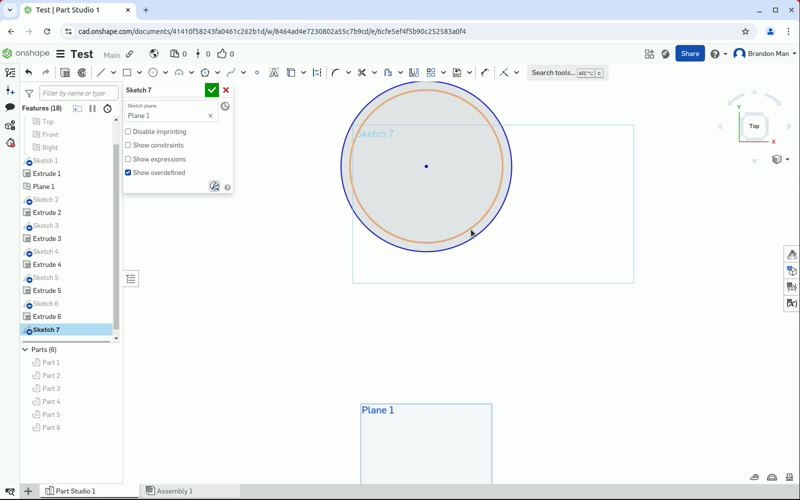
scroll(6)
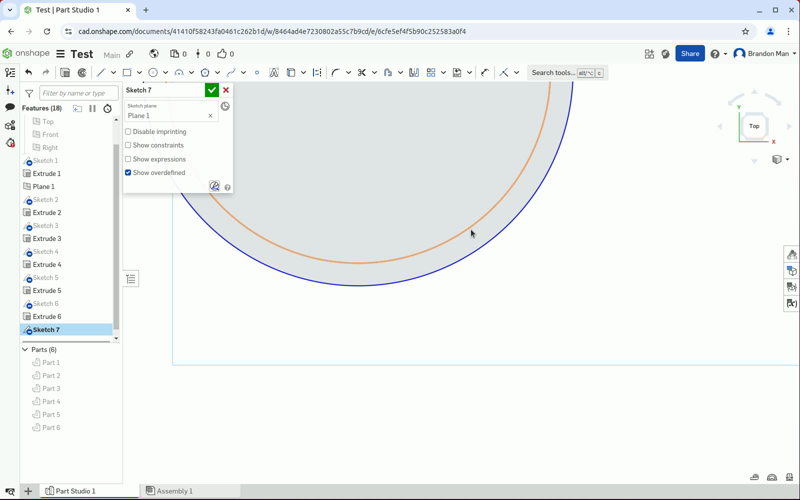
click(471, 229)
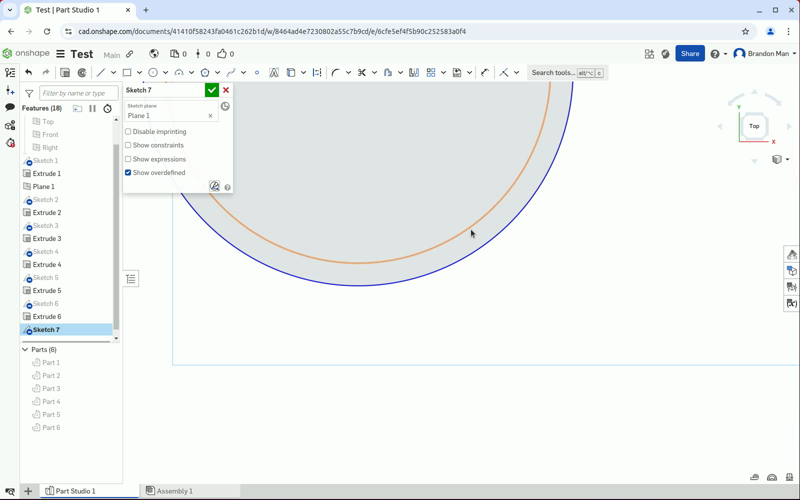
scroll(-6)
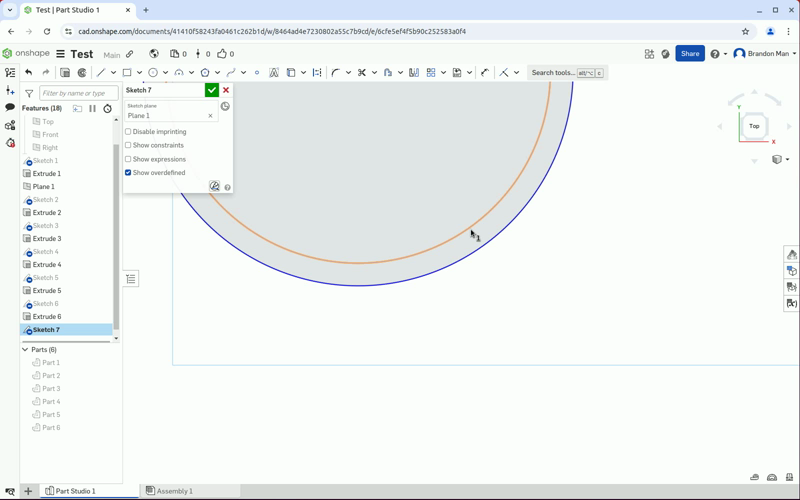
scroll(-6)
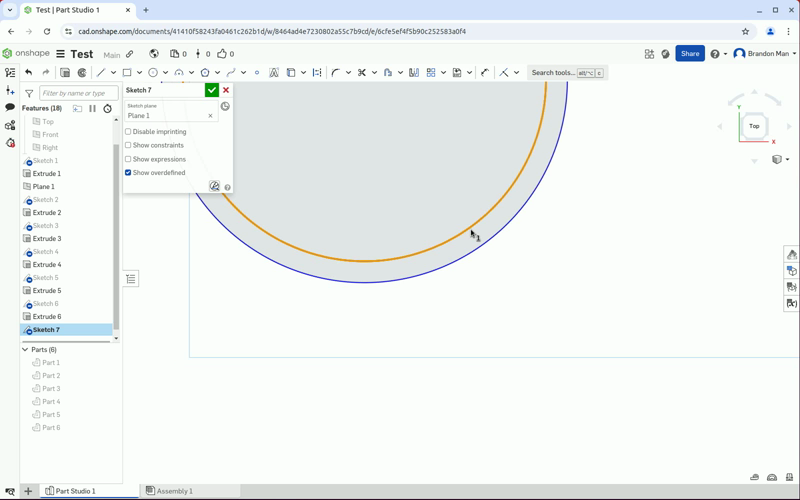
scroll(-6)
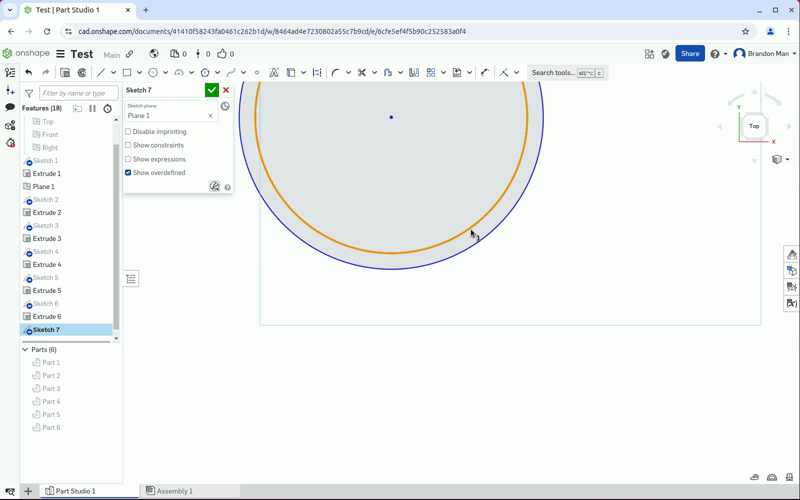
scroll(-6)
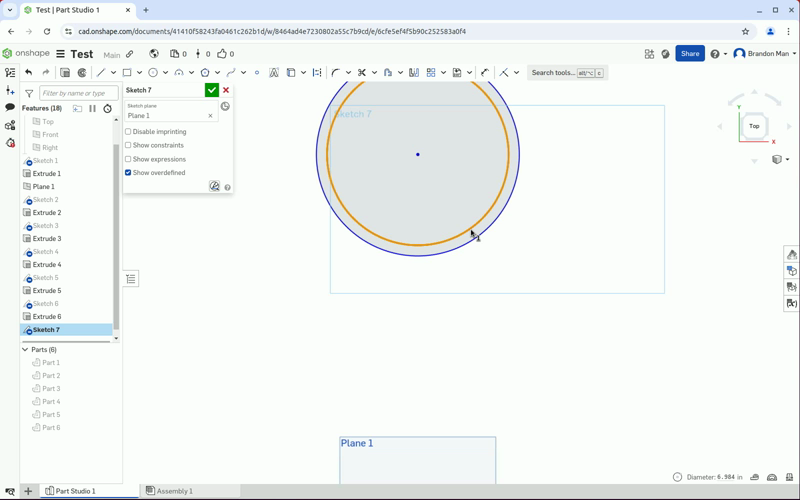
scroll(-6)
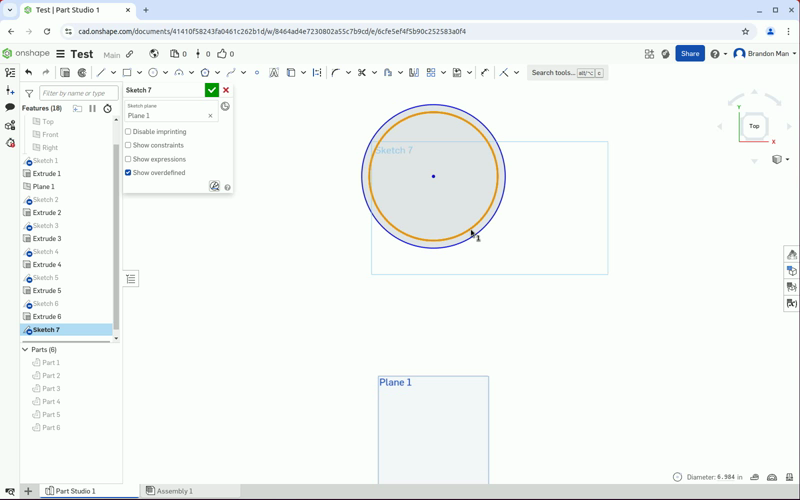
scroll(-6)
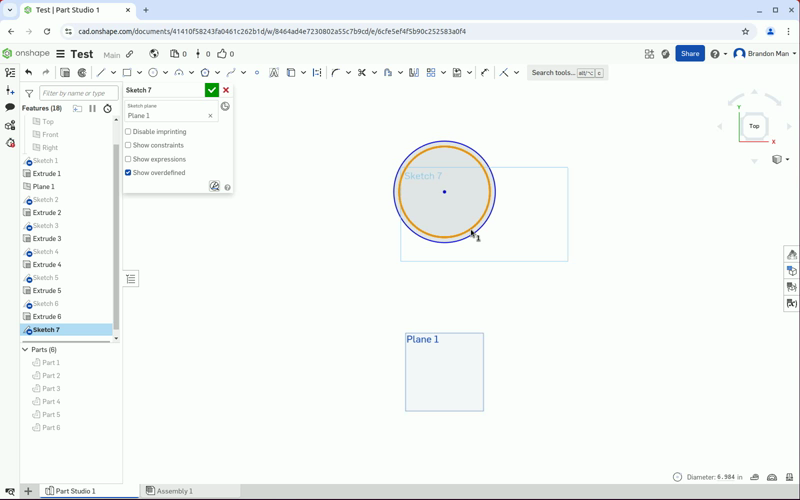
scroll(-6)
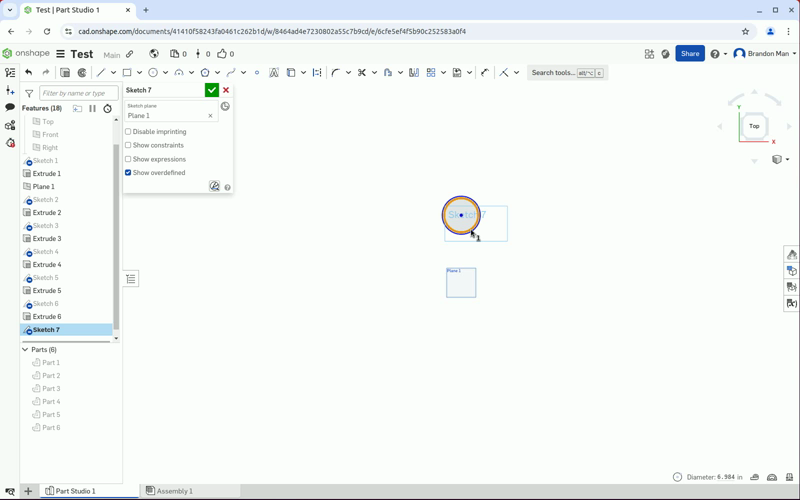
mouse_move(73, 352)
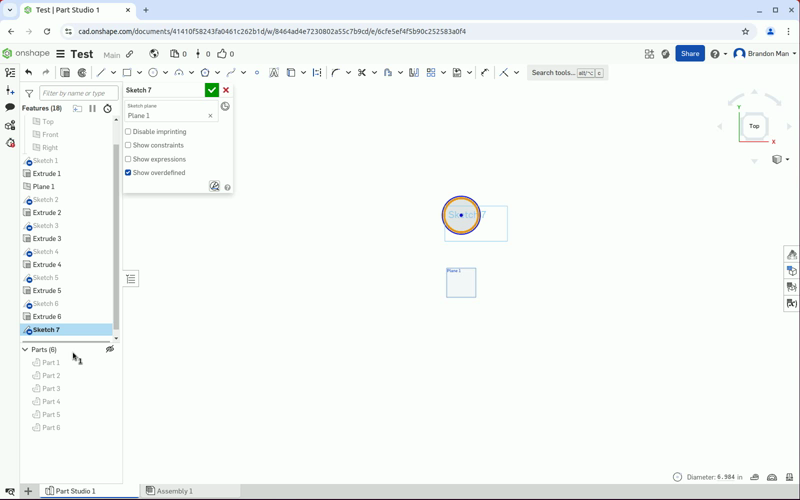
key(shift+y)
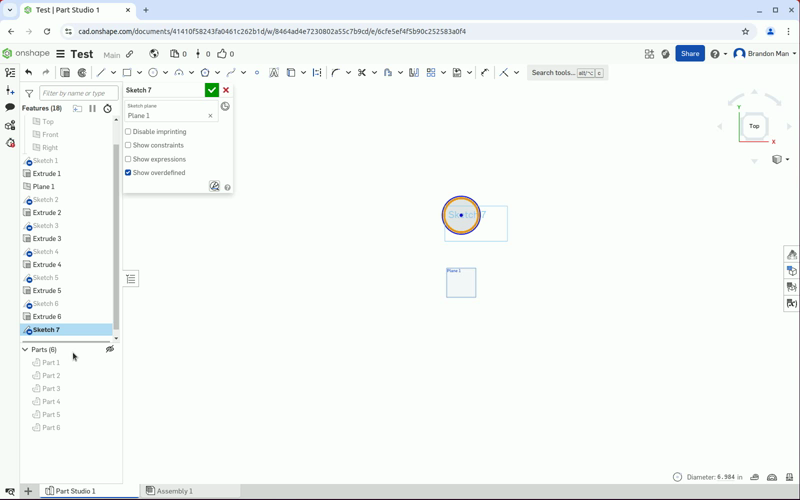
key(shift+e)
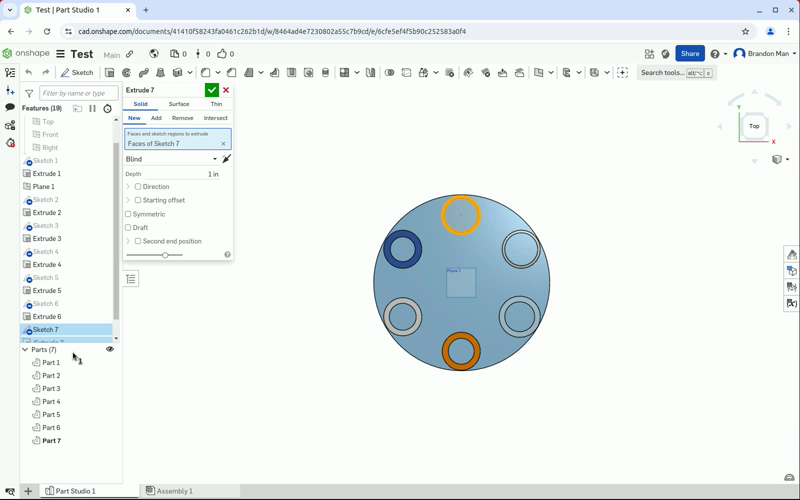
mouse_move(143, 106)
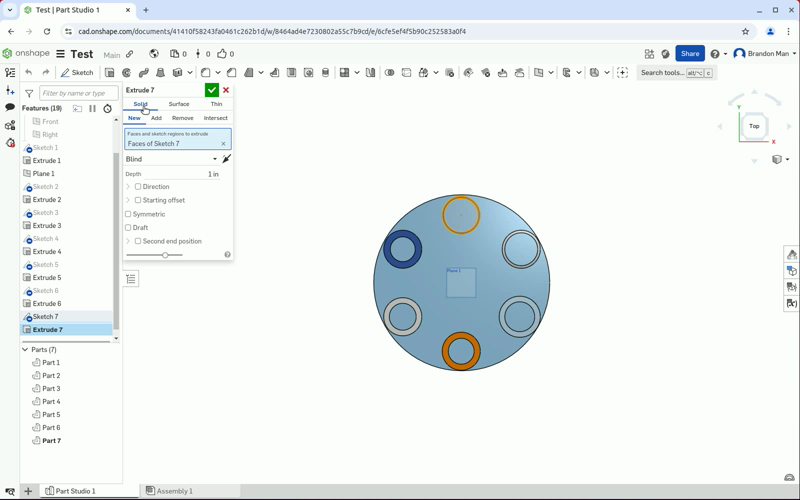
click(143, 106)
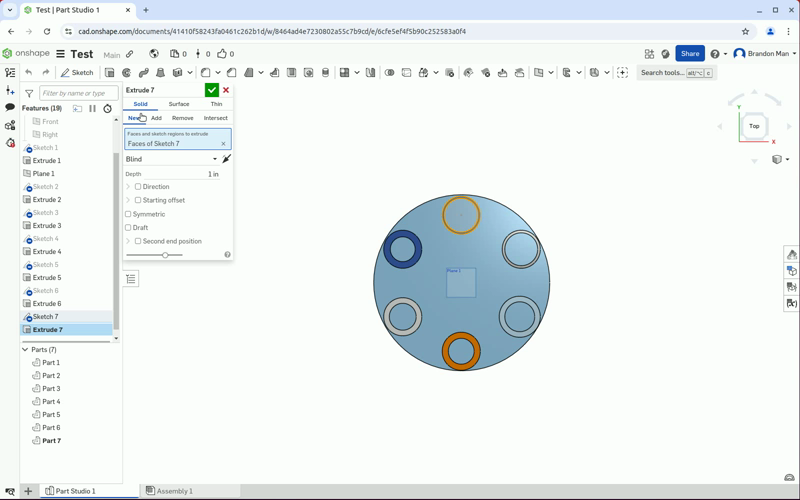
mouse_move(137, 120)
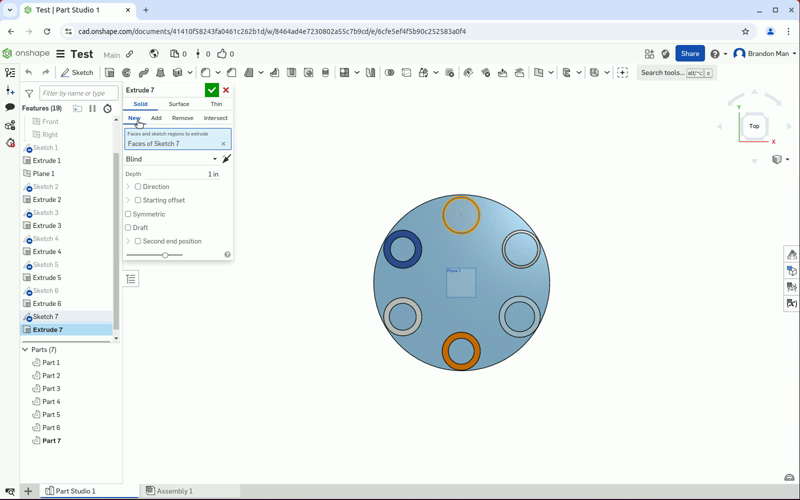
click(137, 120)
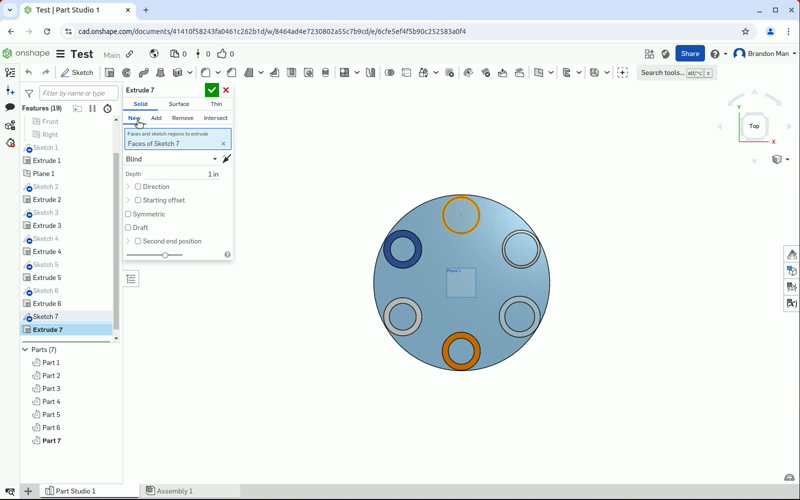
key(tab, 4)
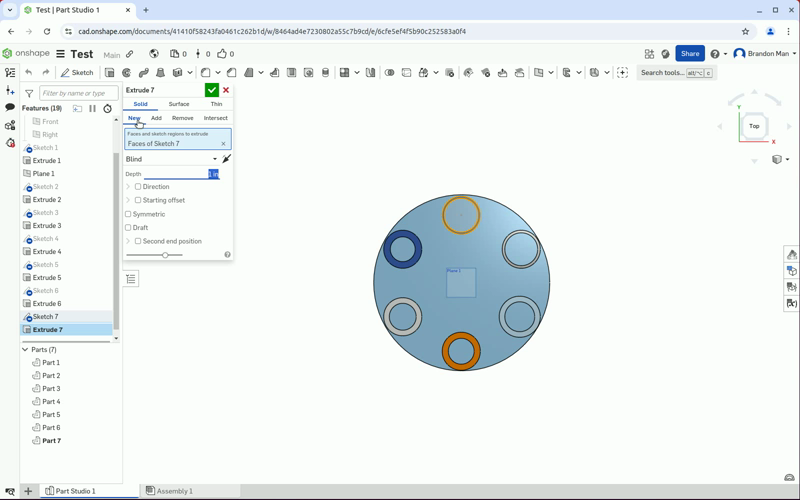
text(12.758)
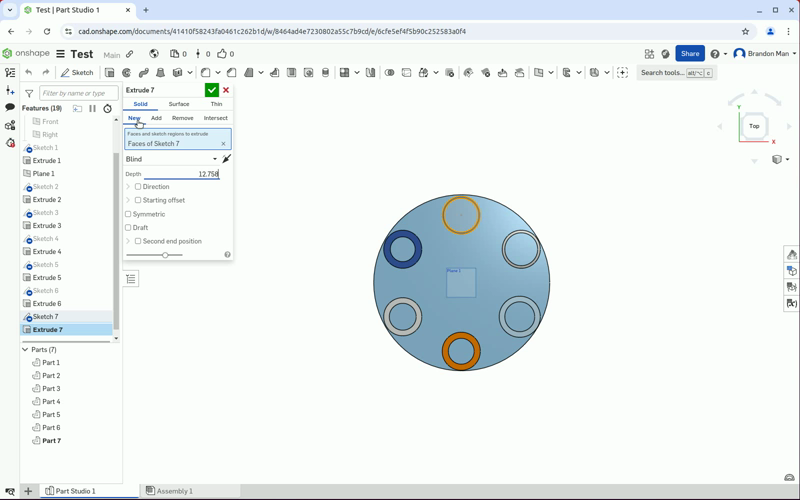
key(enter)
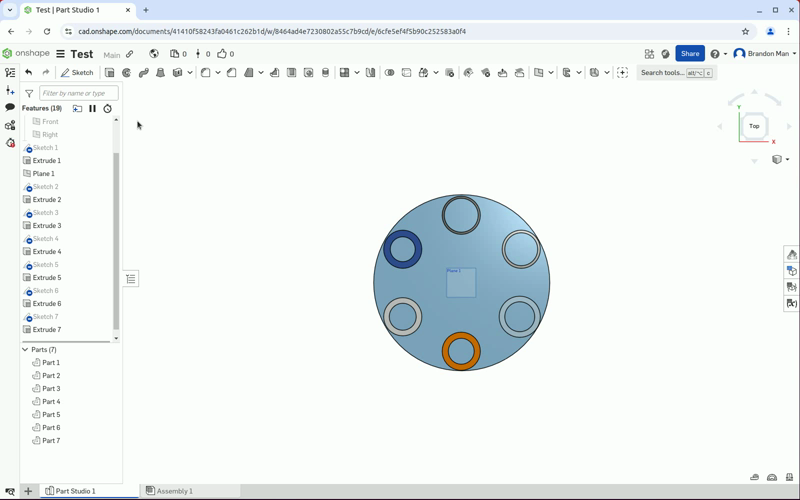
key(shift+h)
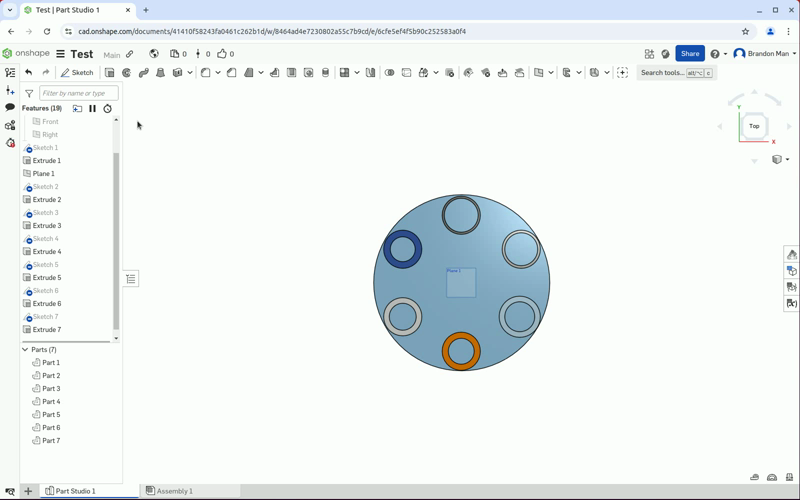
key(shift+h)
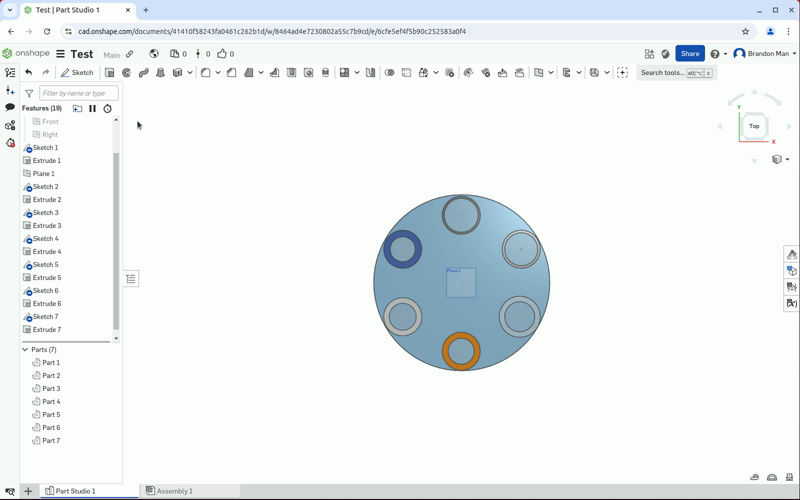
key(shift+7)
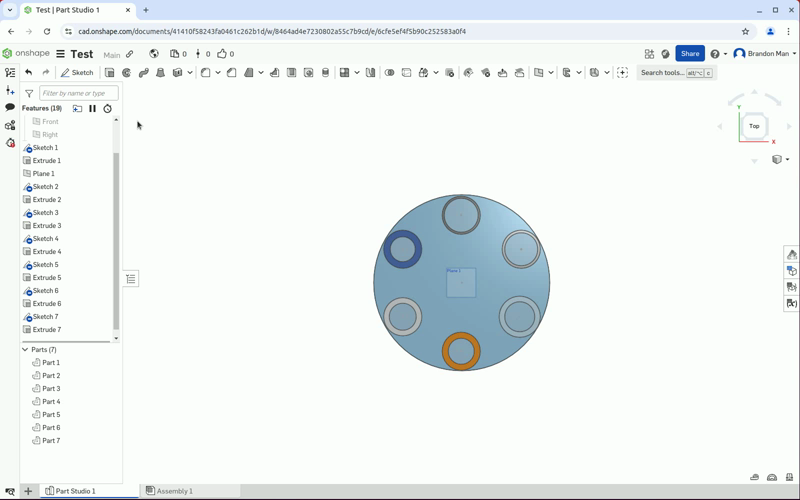
key(up, 3)
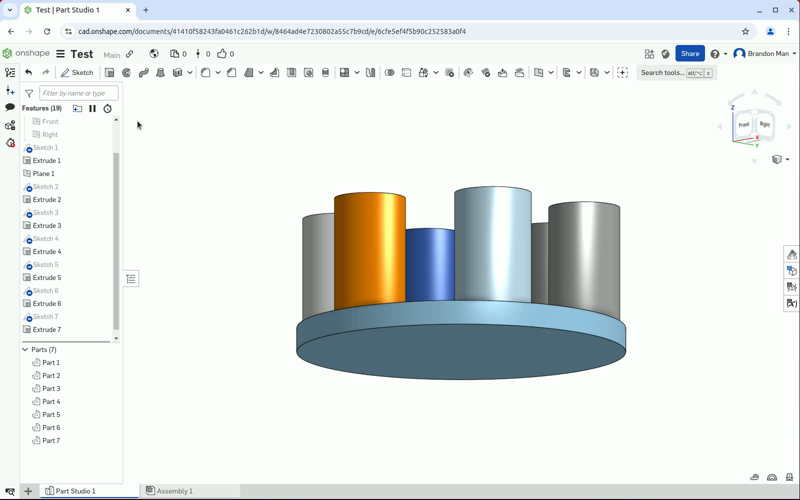
key(left, 3)
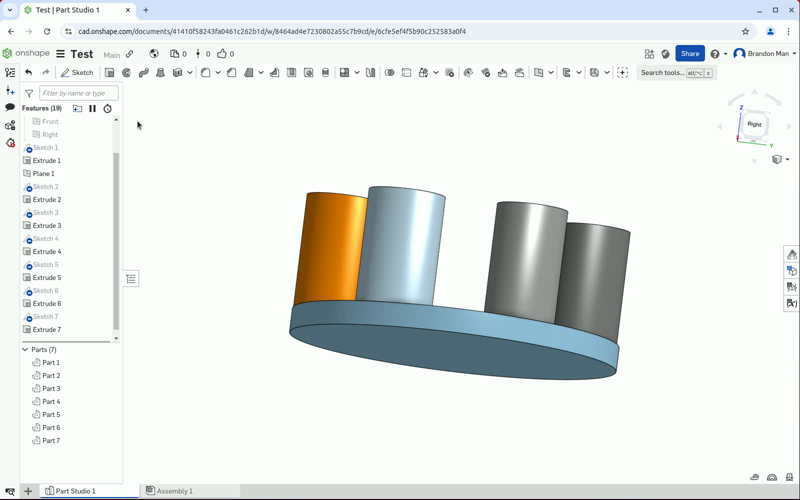
key(right, 3)
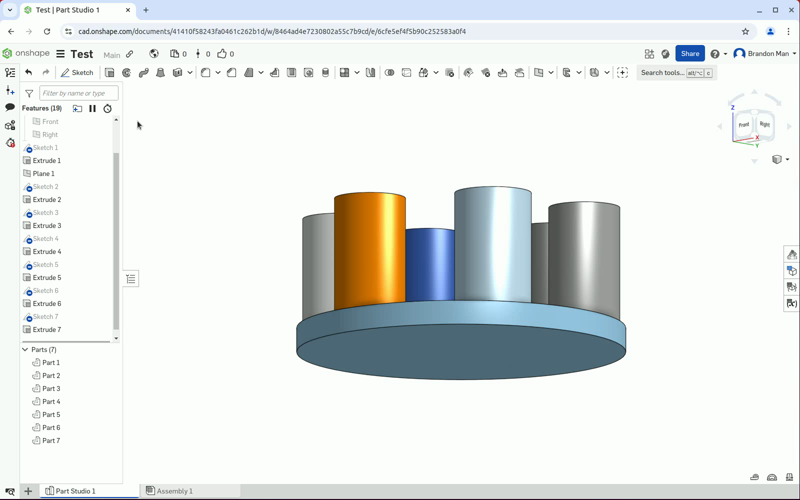
key(down, 3)
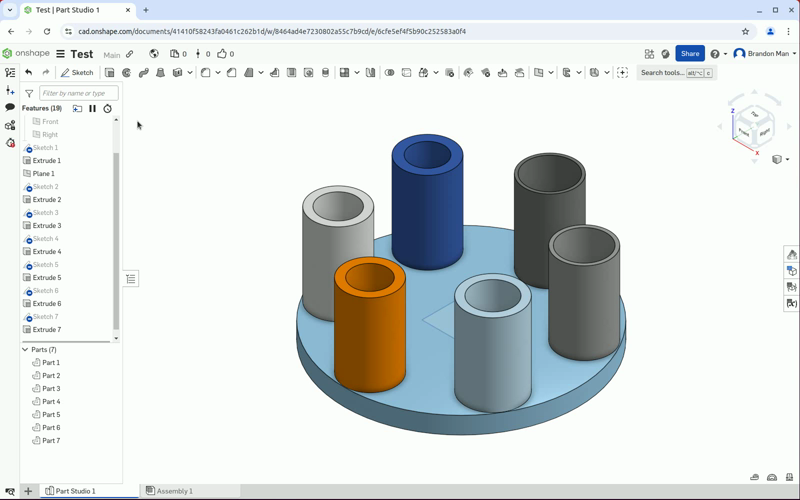
mouse_move(69, 150)
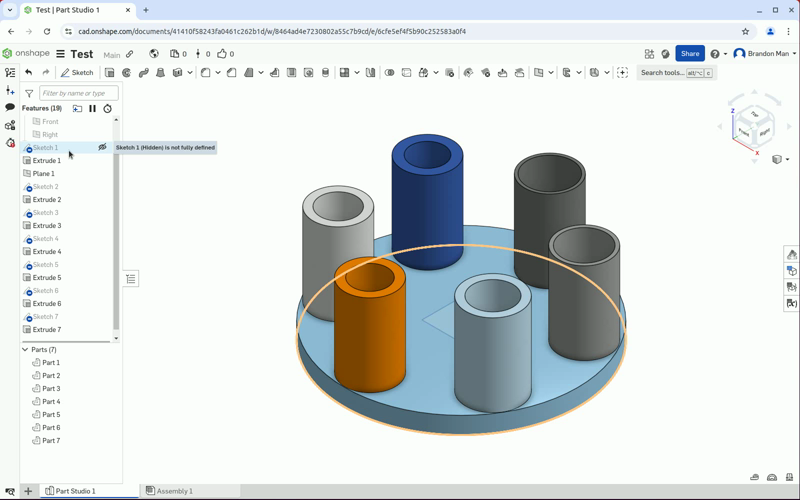
click(69, 150)